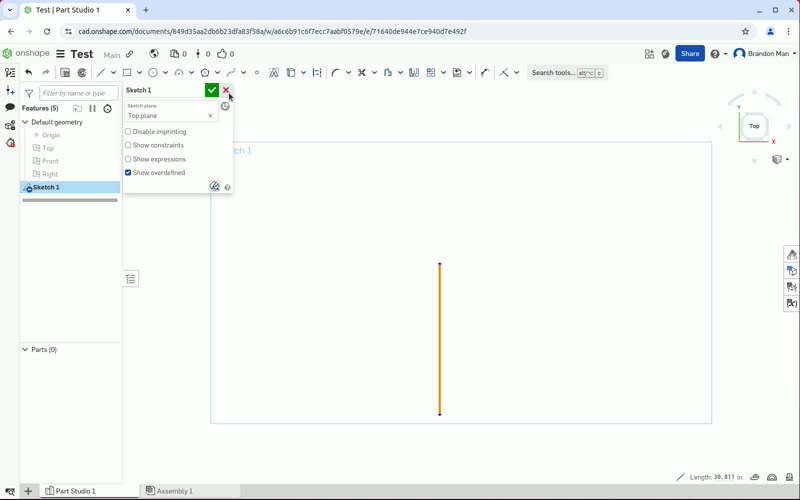
key(shift+h)
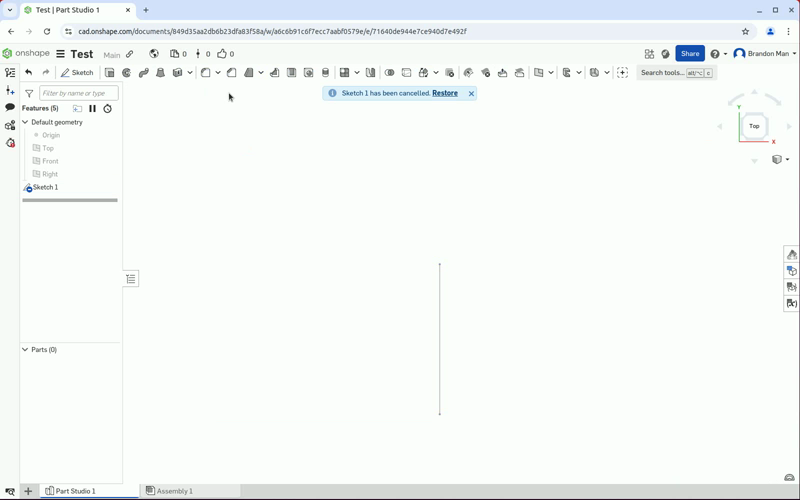
key(shift+s)
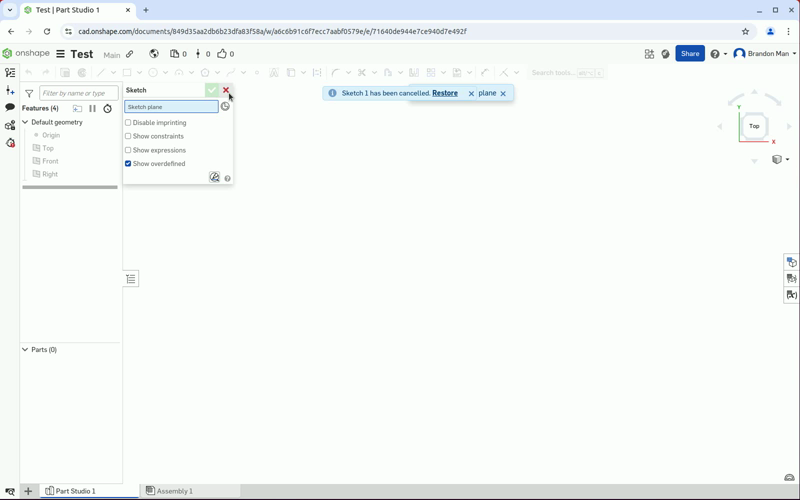
mouse_move(73, 150)
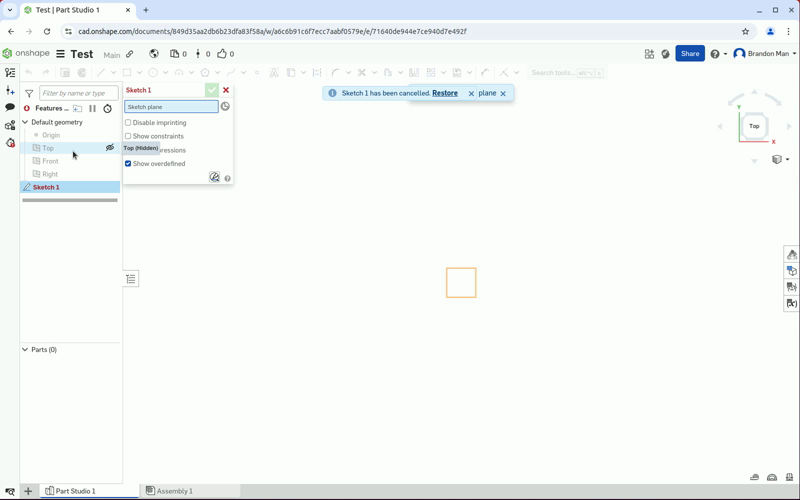
click(73, 150)
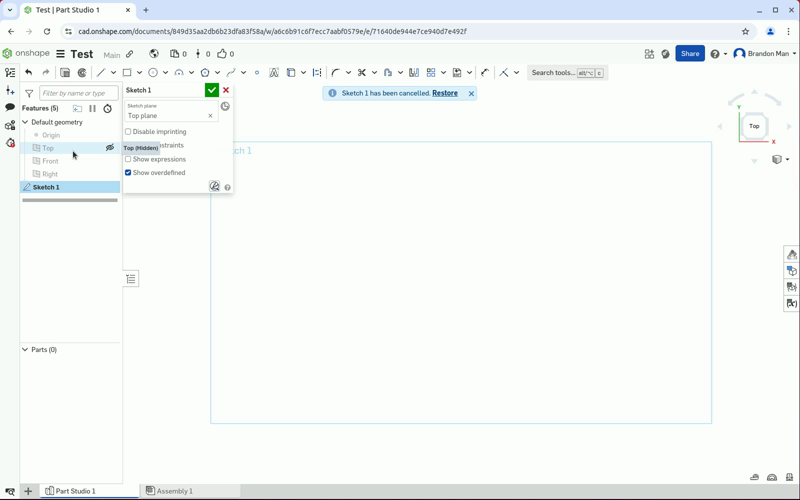
mouse_move(73, 352)
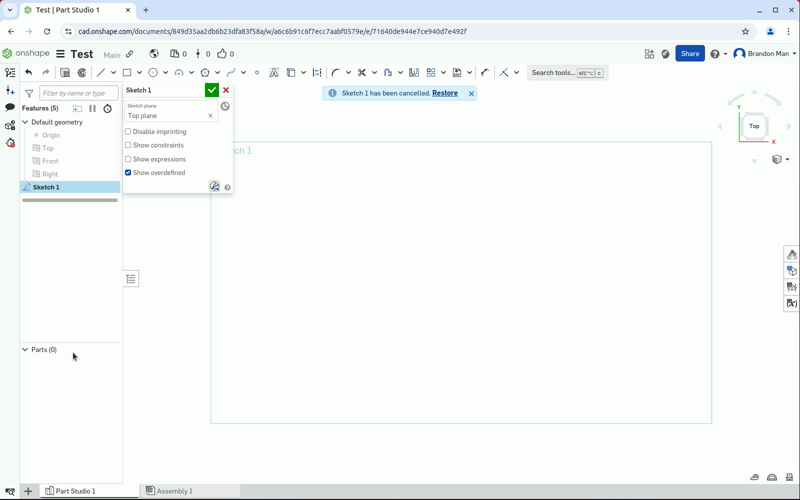
key(y)
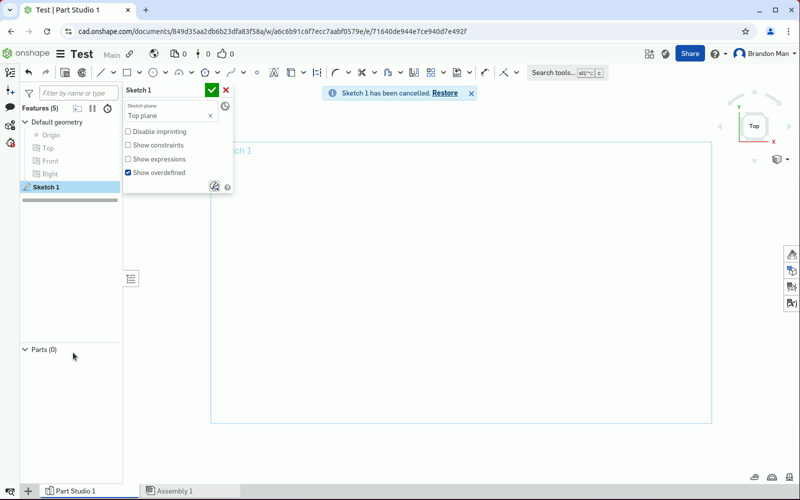
key(l)
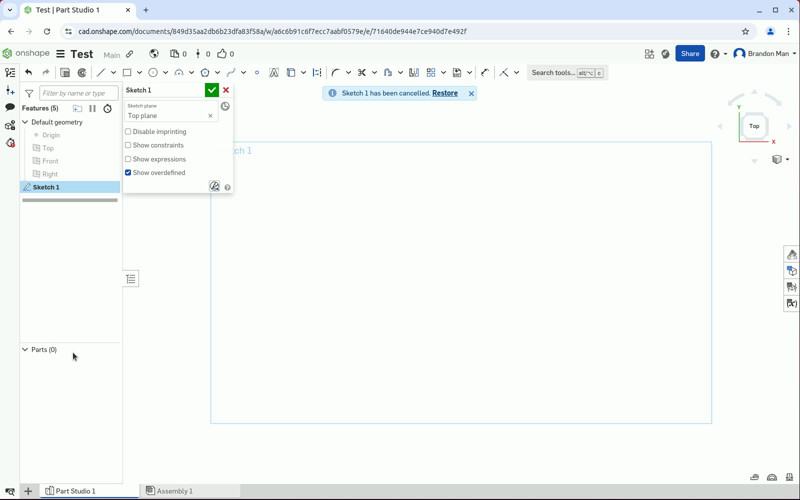
key_down(shift)
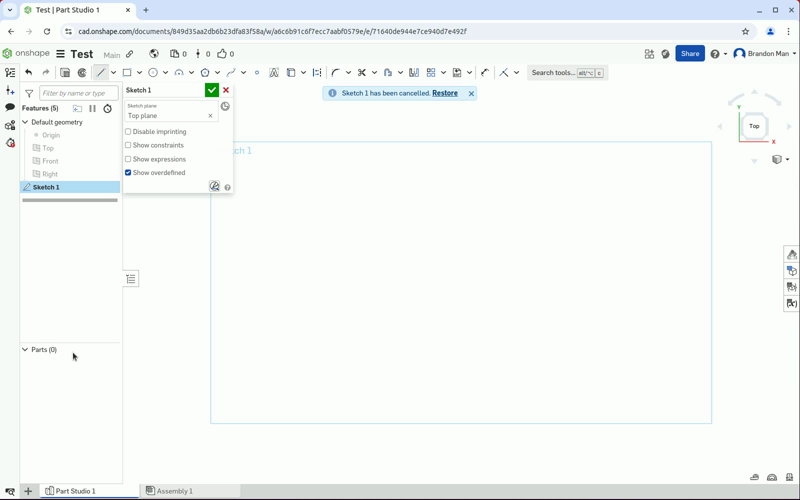
mouse_move(348, 395)
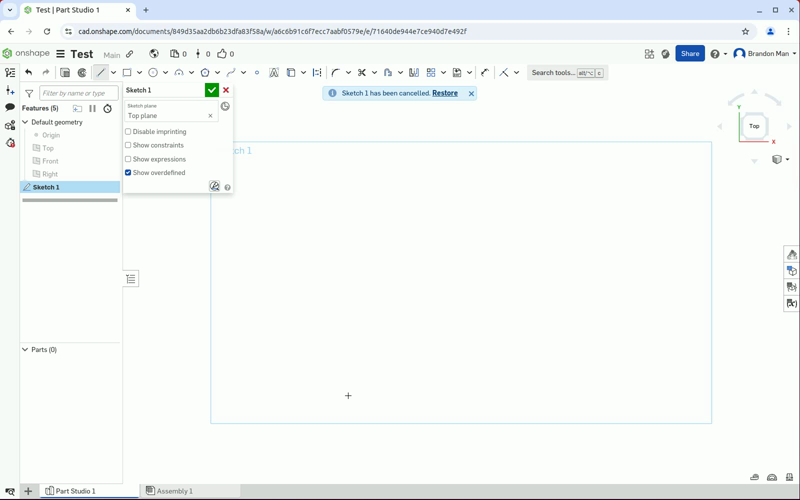
click(348, 395)
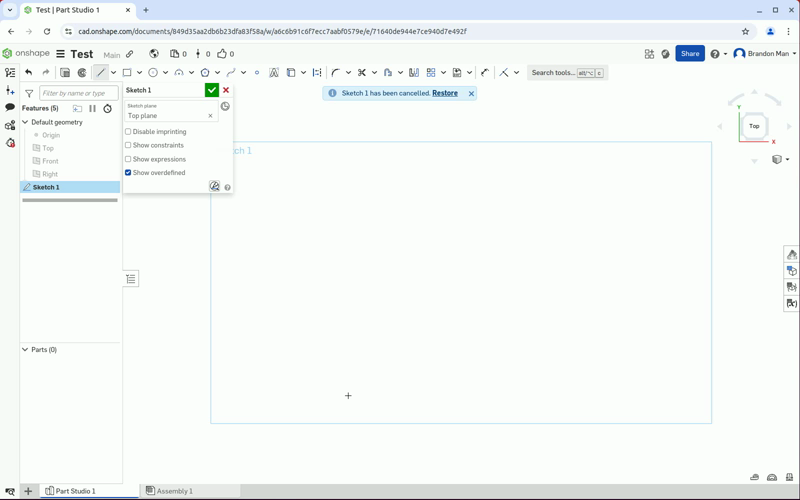
key_up(shift)
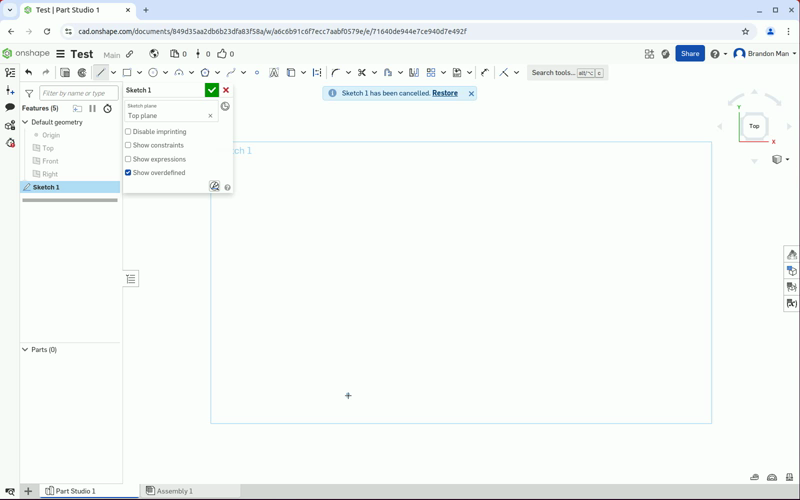
key_down(shift)
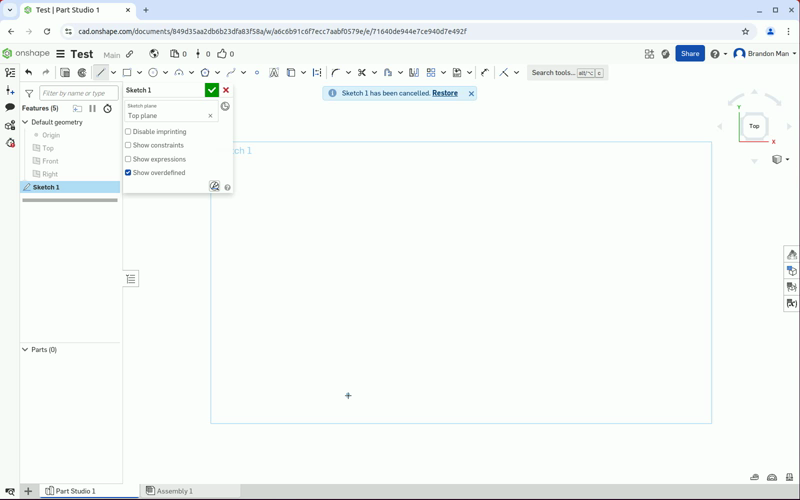
mouse_move(423, 395)
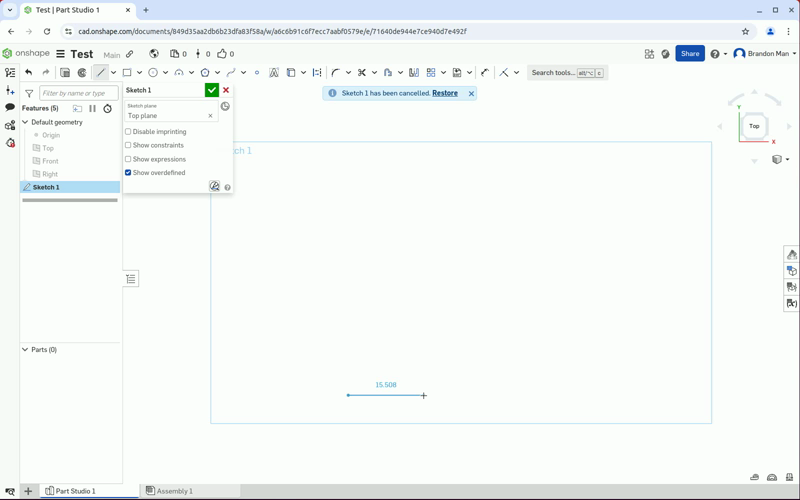
click(423, 395)
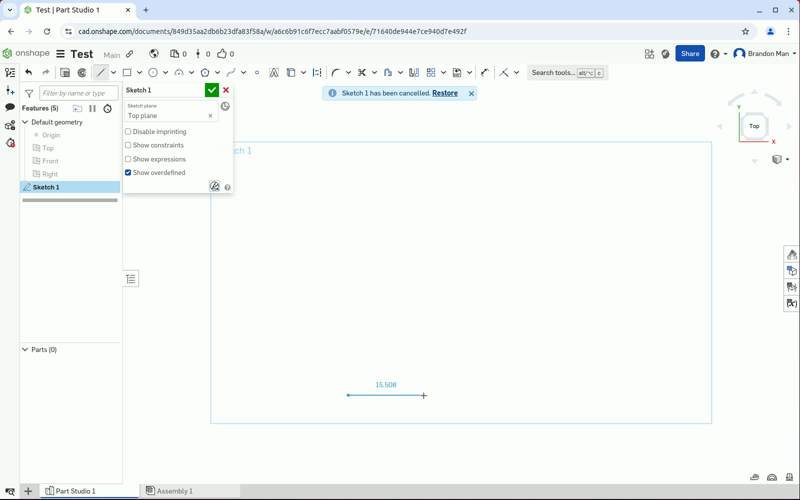
key_up(shift)
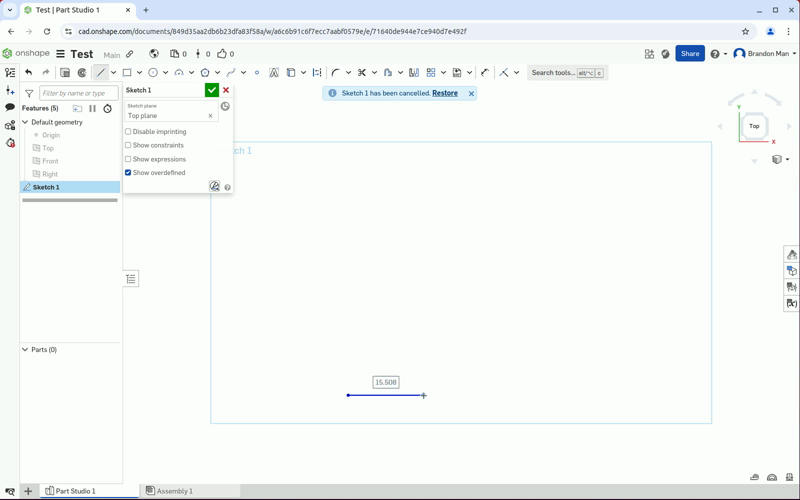
key_down(shift)
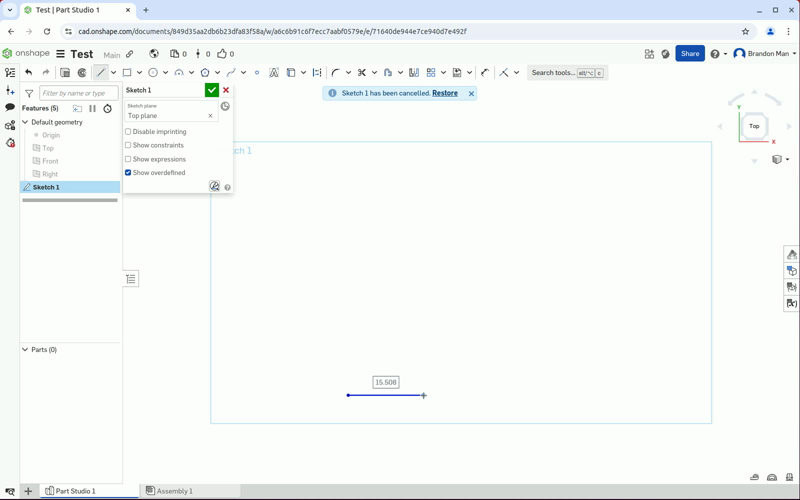
mouse_move(453, 395)
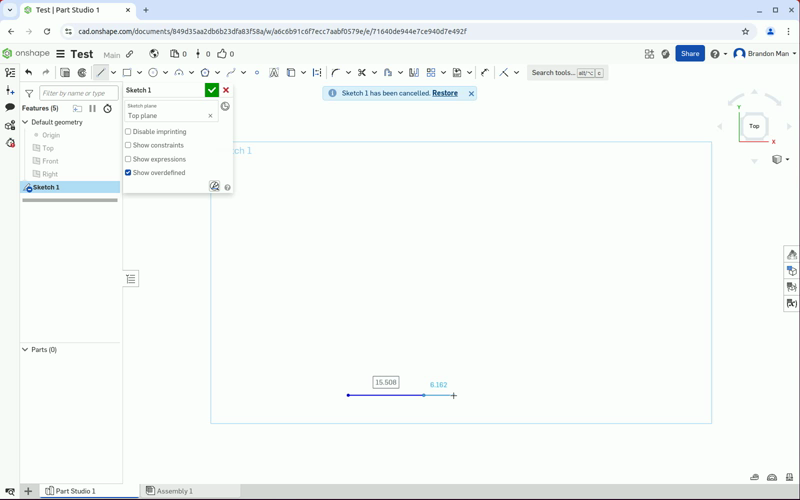
mouse_move(423, 357)
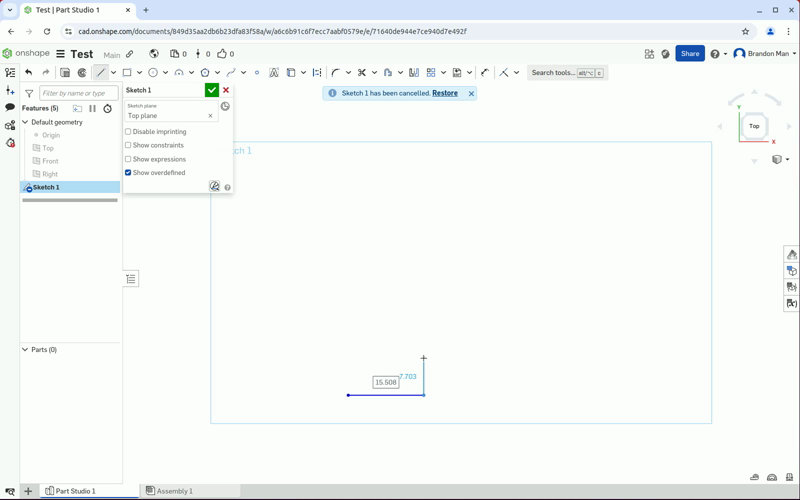
click(423, 357)
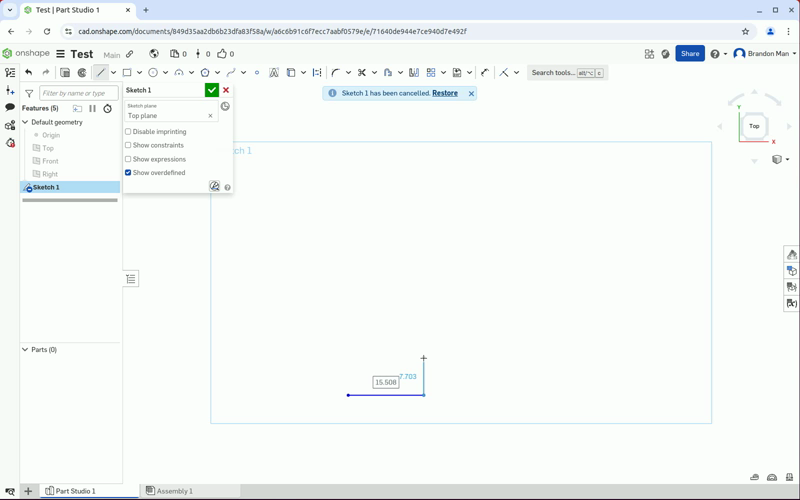
key_up(shift)
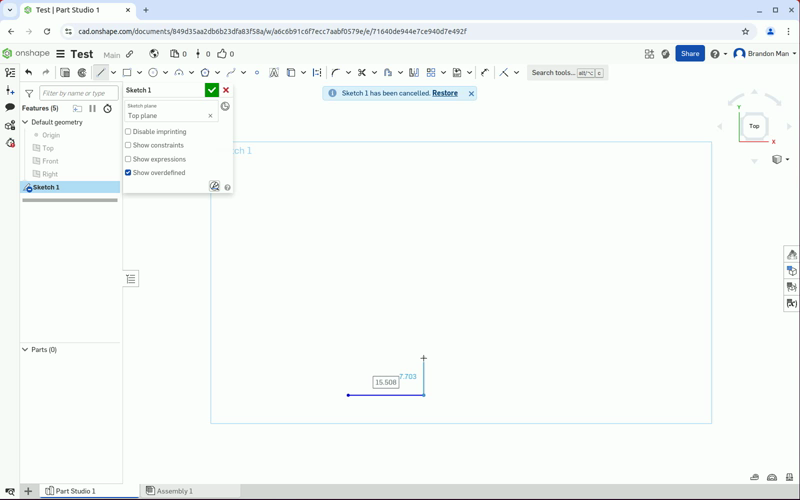
key_down(shift)
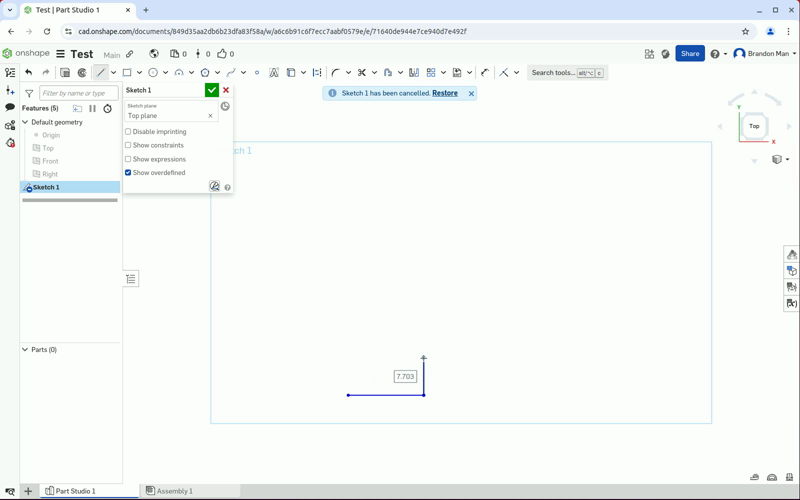
mouse_move(496, 357)
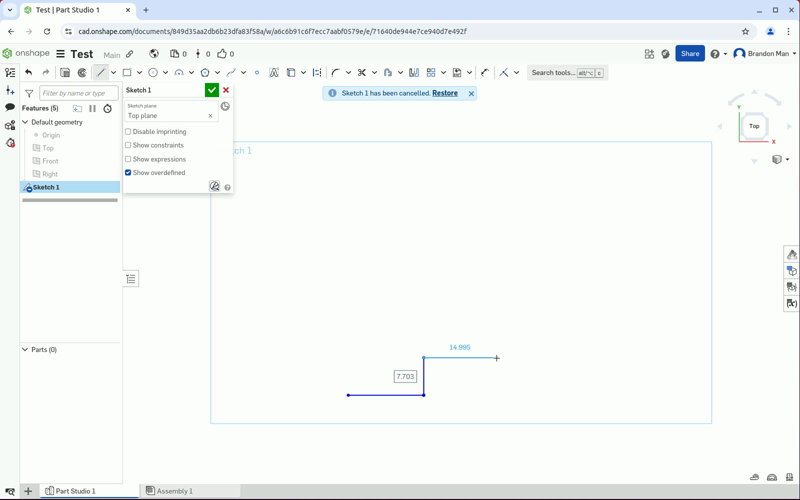
click(496, 357)
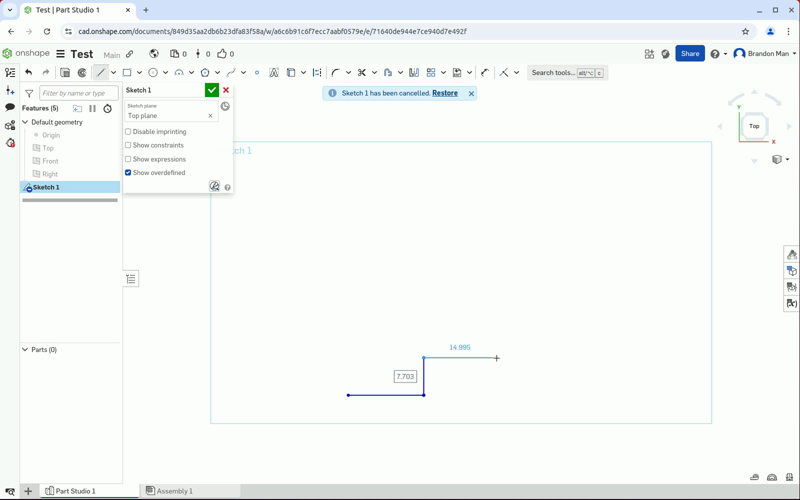
key_up(shift)
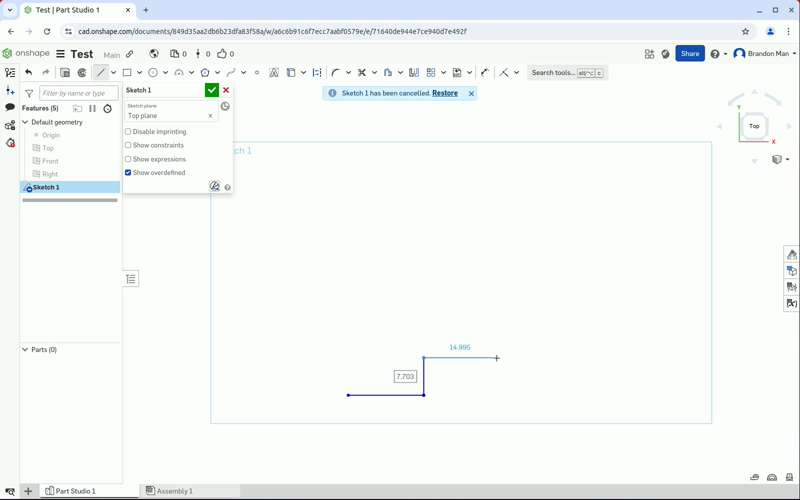
key_down(shift)
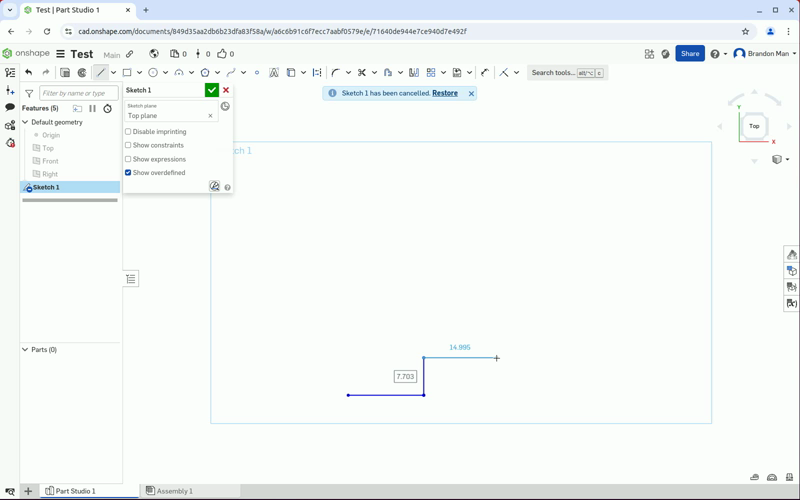
mouse_move(526, 357)
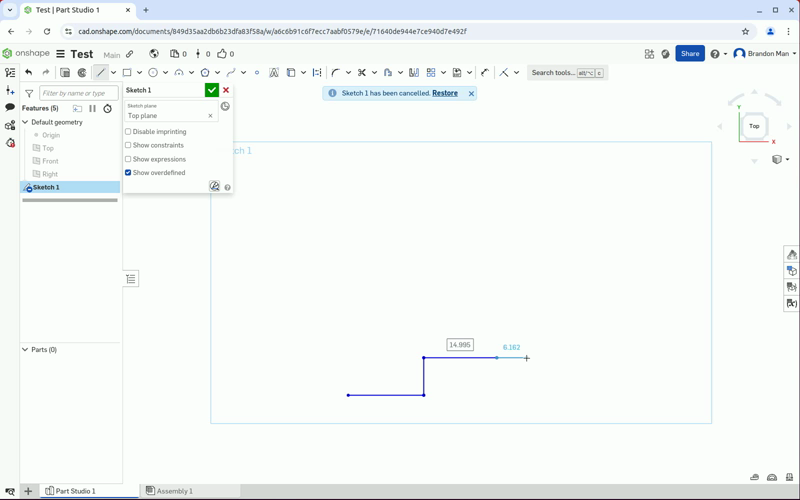
mouse_move(496, 395)
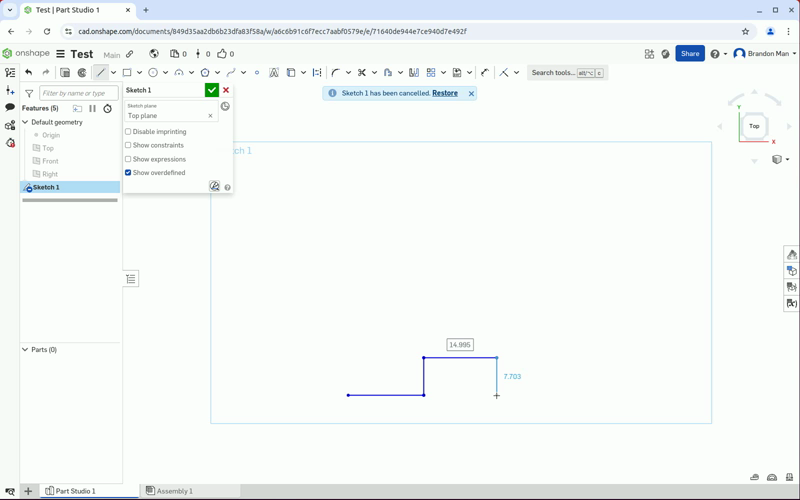
click(496, 395)
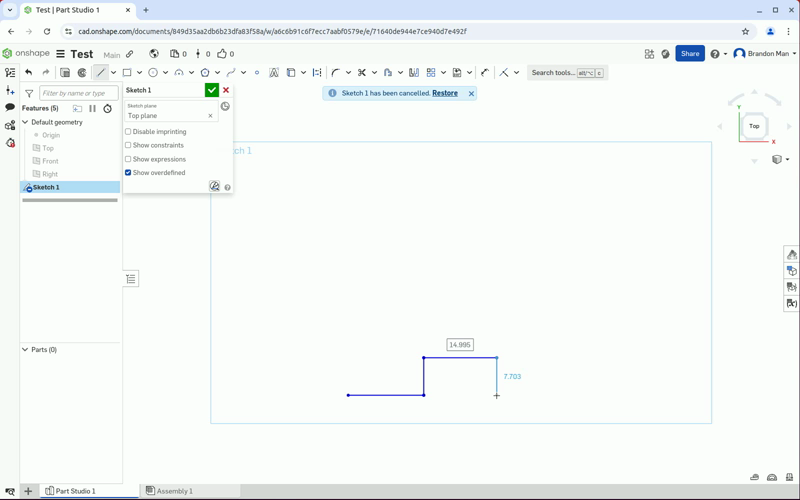
key_up(shift)
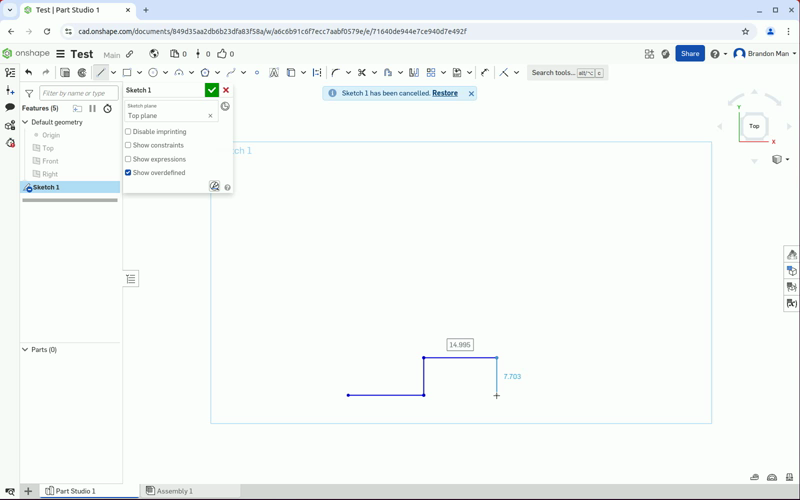
key_down(shift)
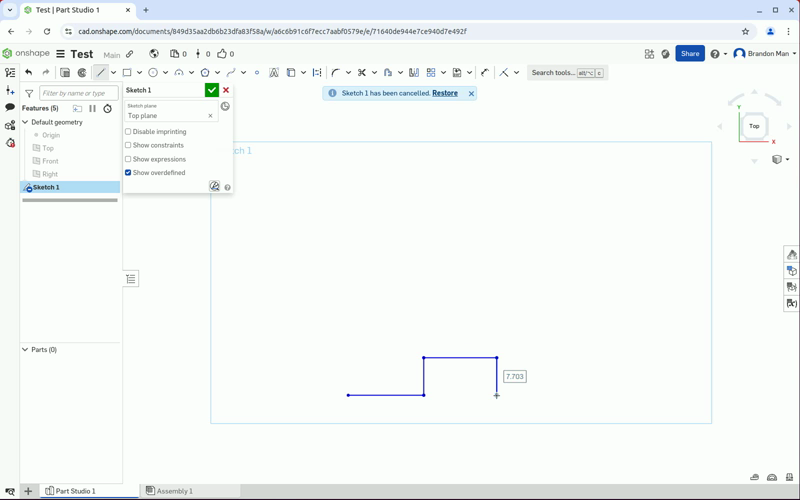
mouse_move(572, 395)
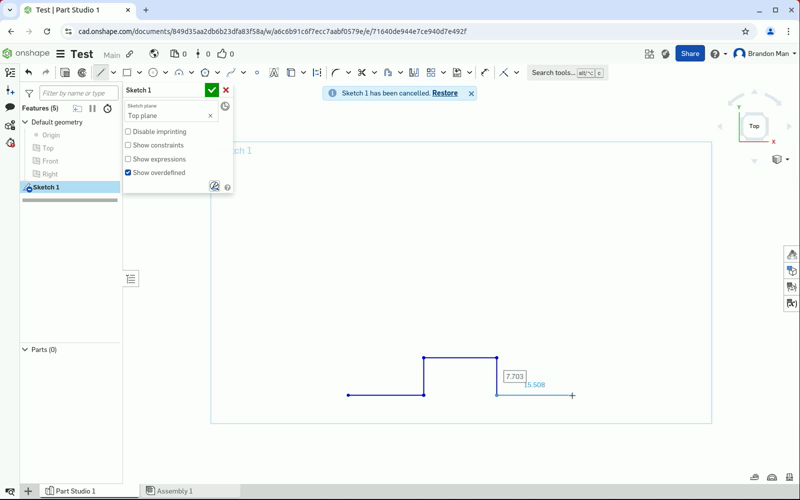
click(572, 395)
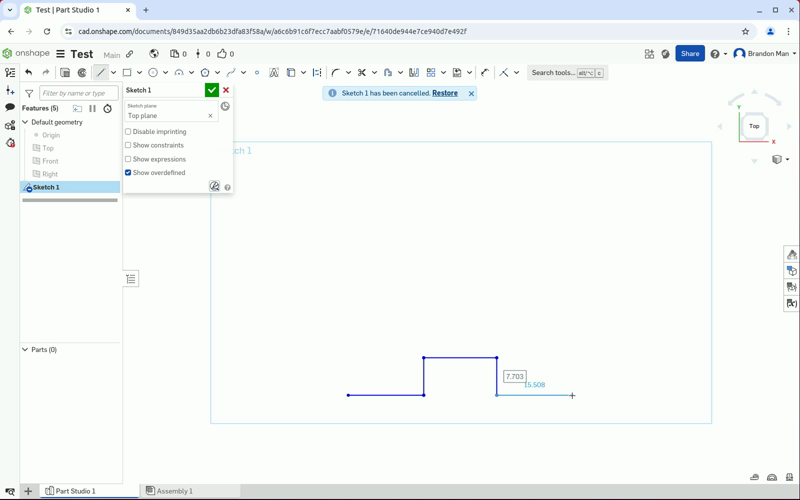
key_up(shift)
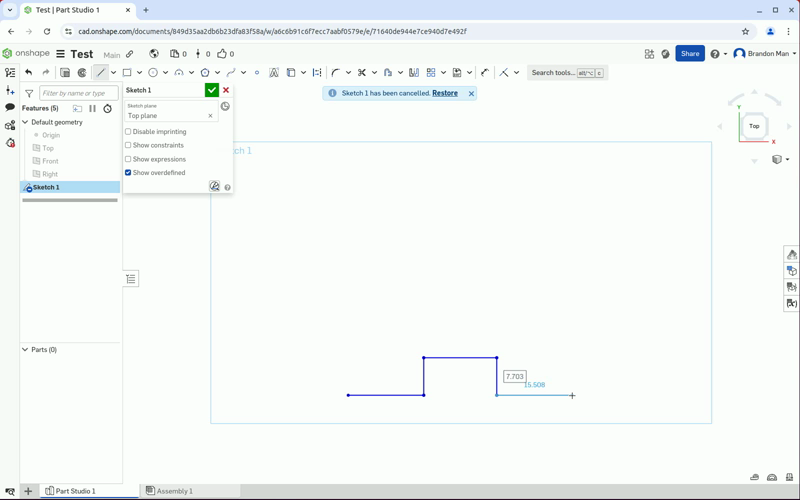
key_down(shift)
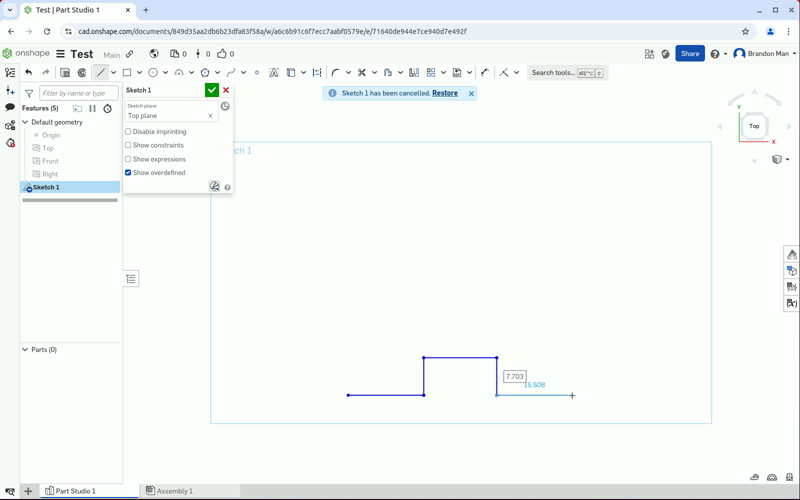
mouse_move(572, 171)
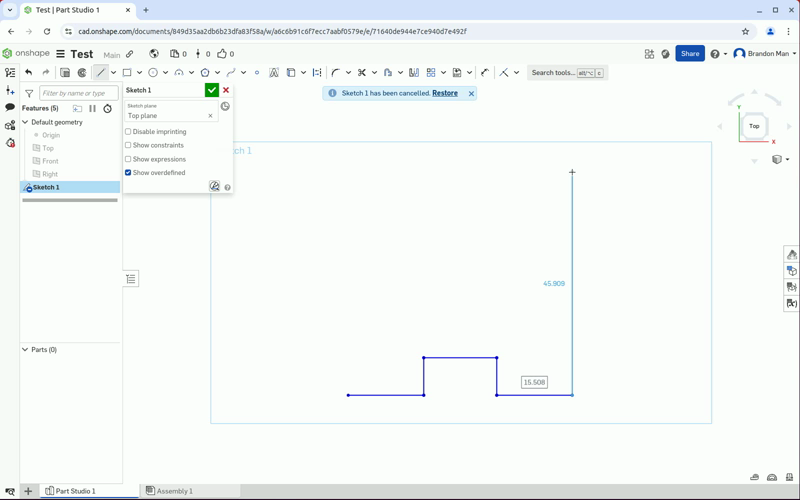
click(572, 171)
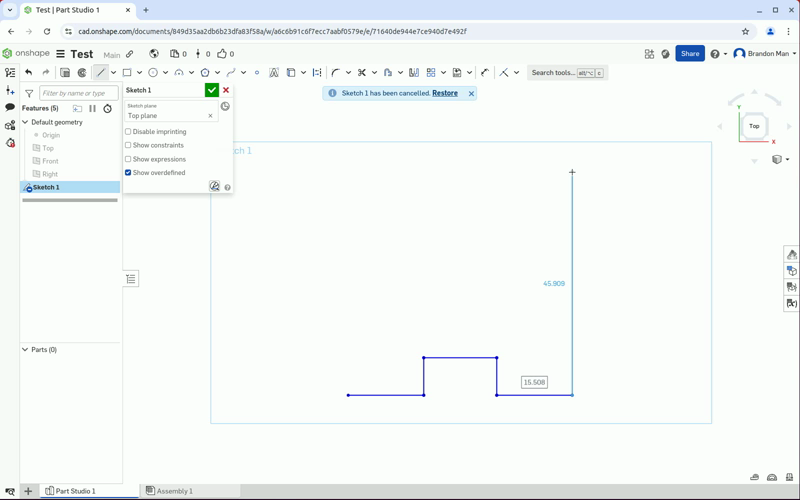
key_up(shift)
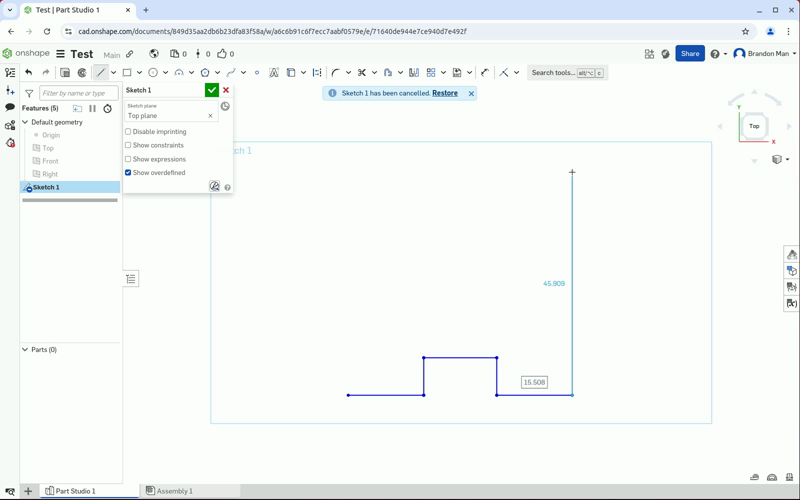
key_down(shift)
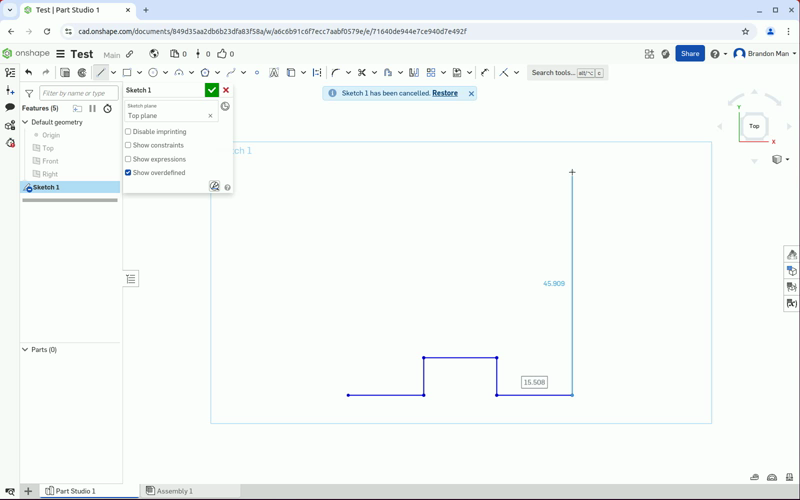
mouse_move(348, 171)
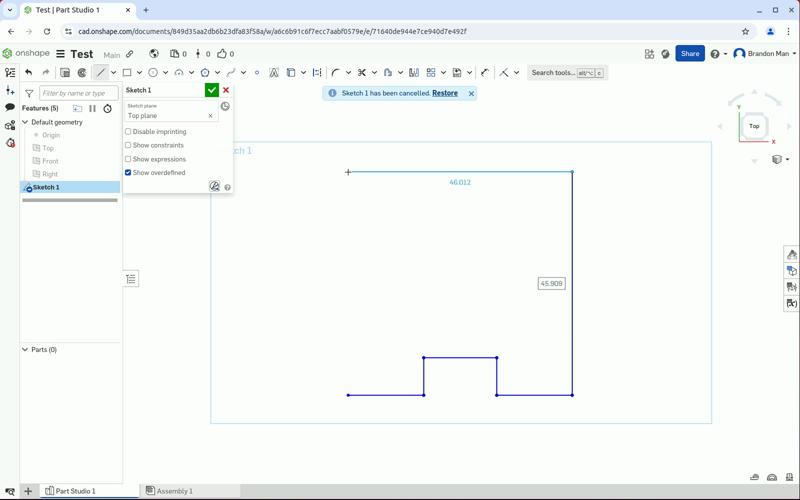
click(348, 171)
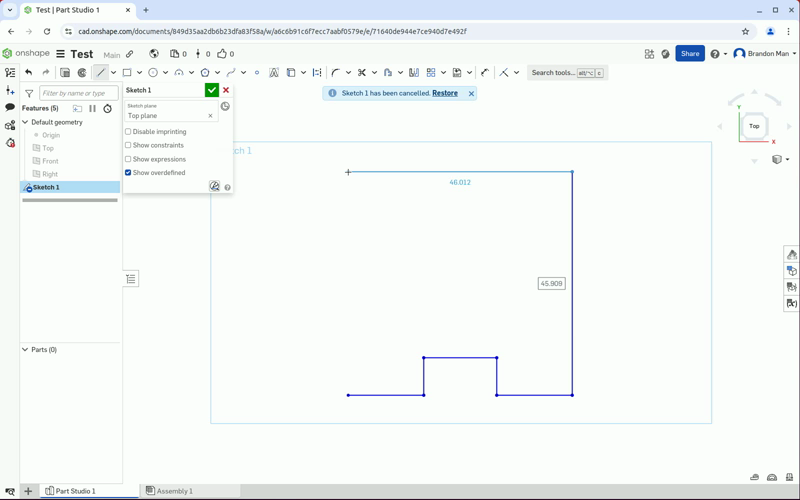
key_up(shift)
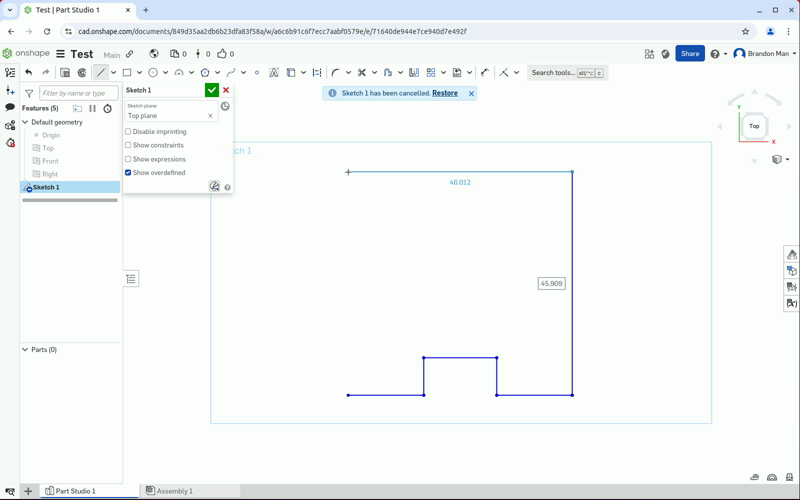
key_down(shift)
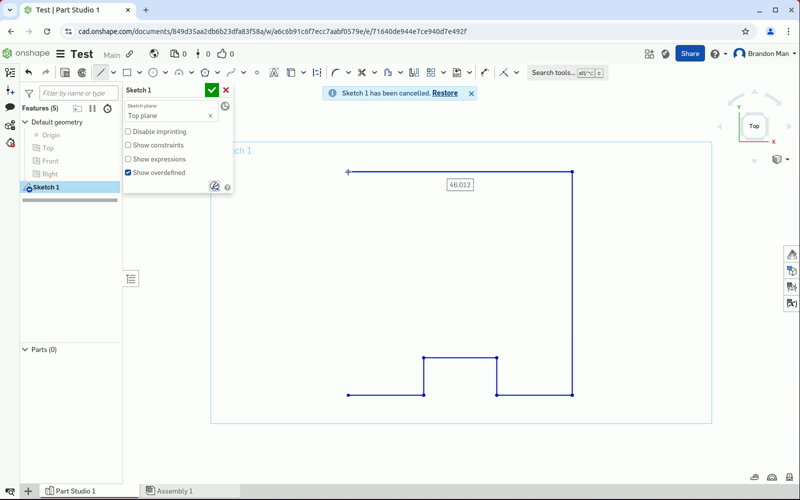
mouse_move(348, 395)
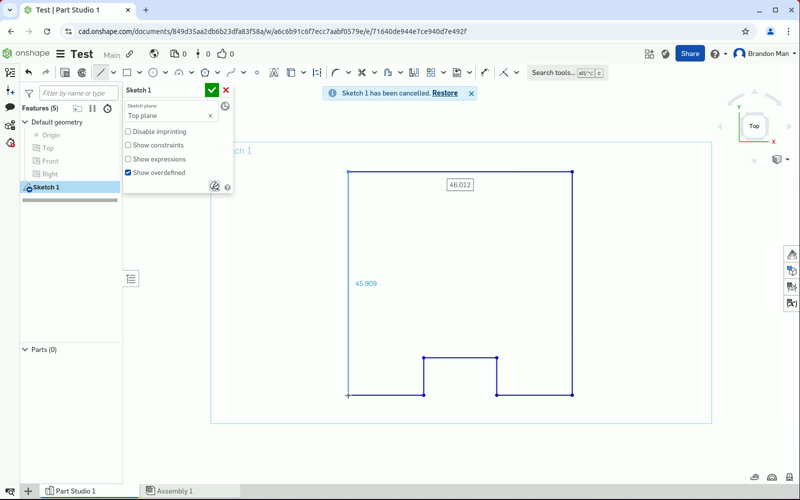
key_up(shift)
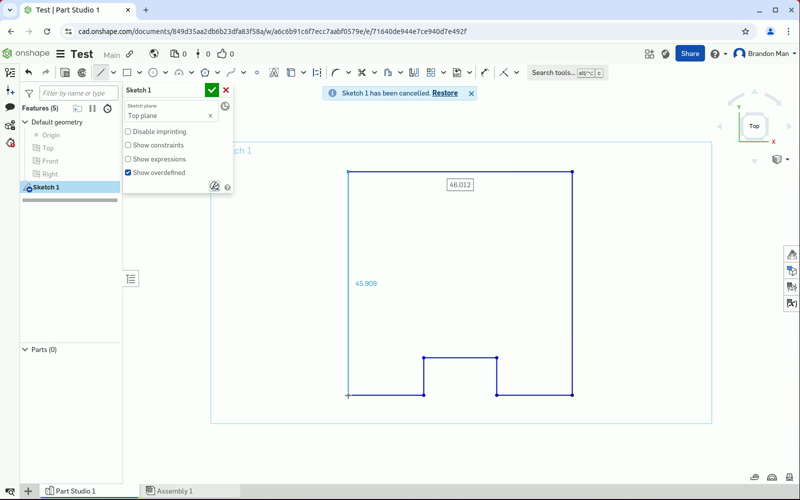
click(348, 395)
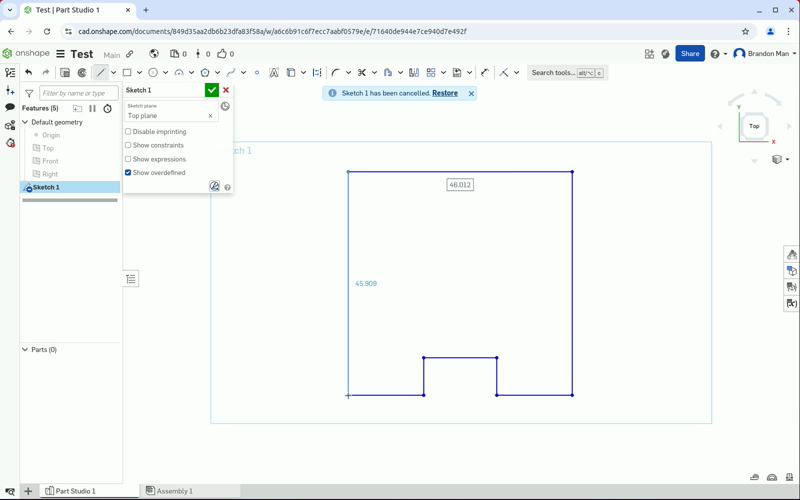
key(esc)
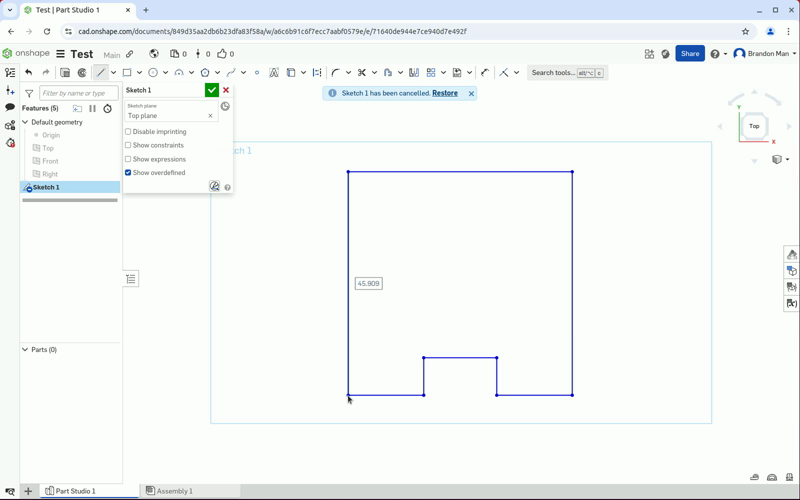
key(a)
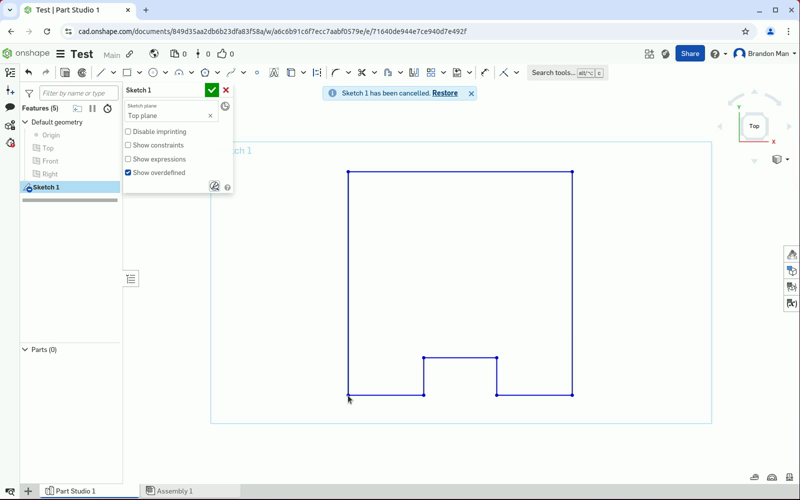
key_down(shift)
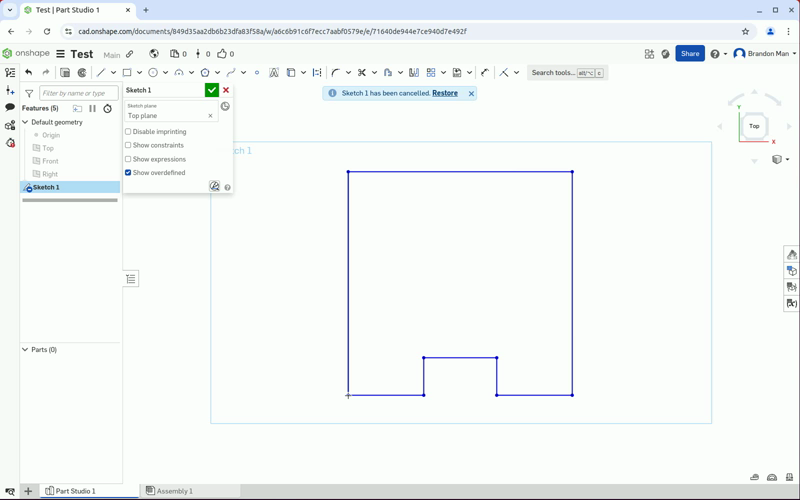
mouse_move(437, 301)
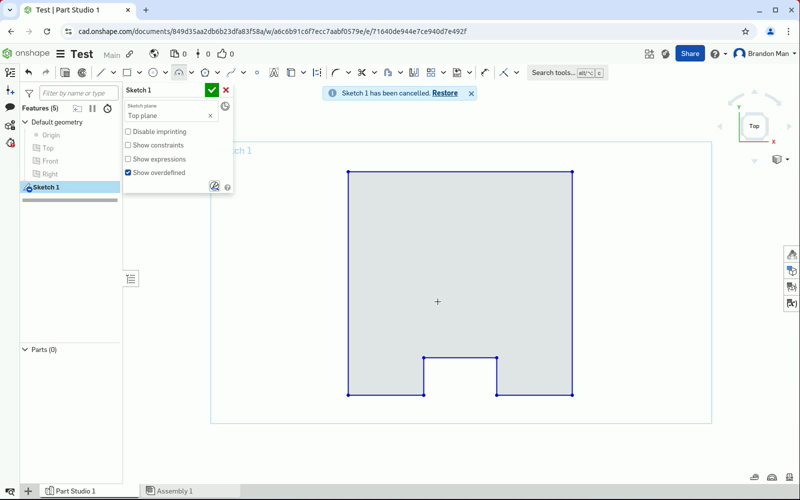
click(437, 301)
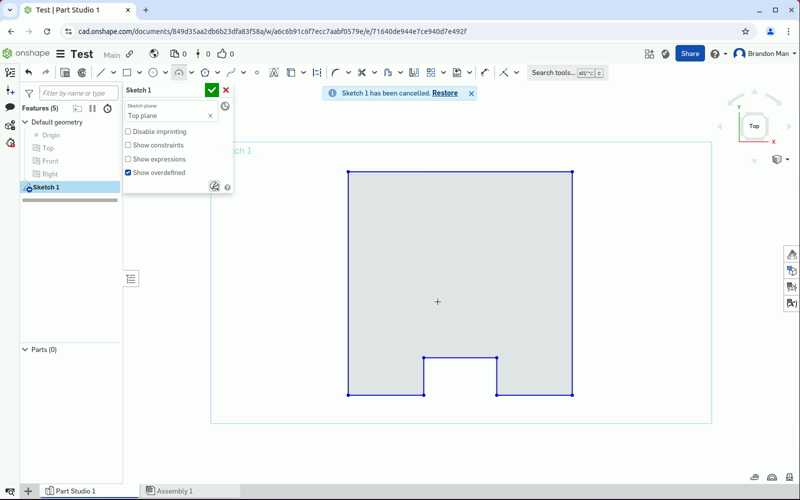
key_up(shift)
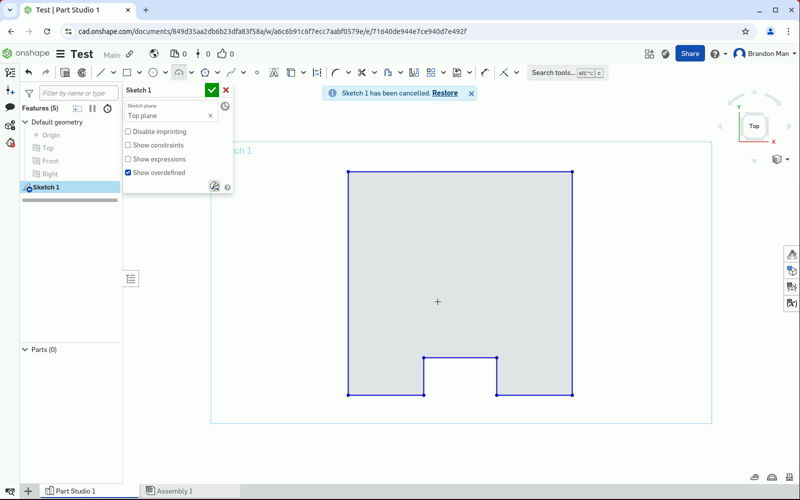
key_down(shift)
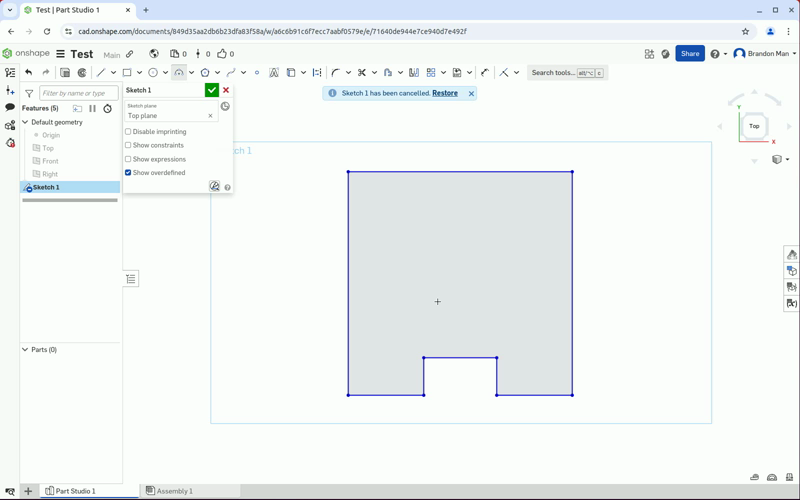
mouse_move(437, 265)
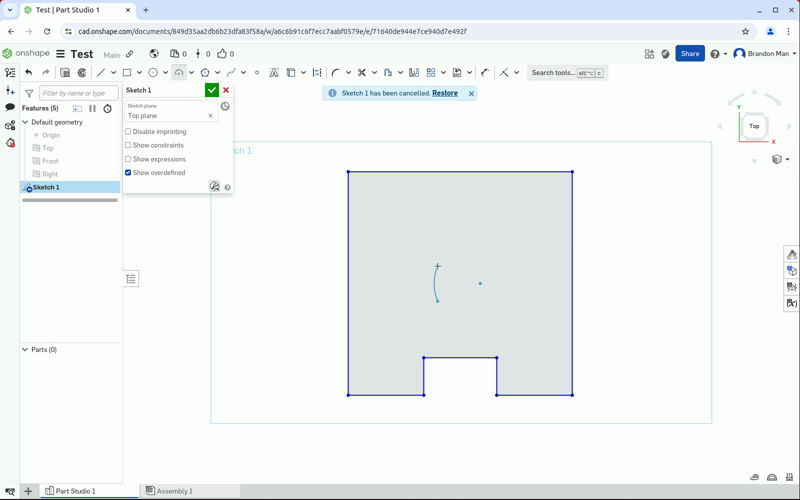
click(437, 265)
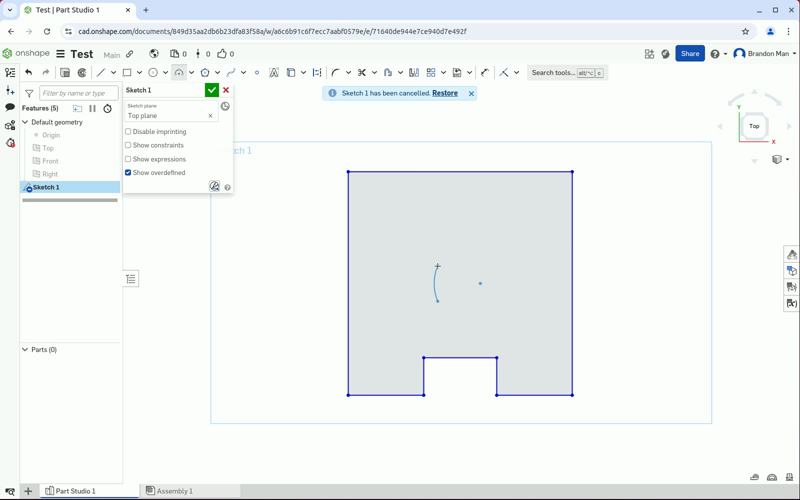
mouse_move(431, 283)
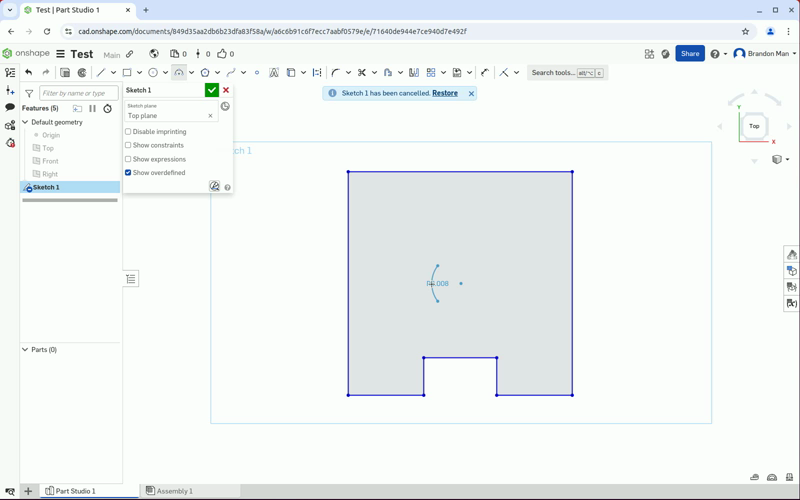
click(431, 283)
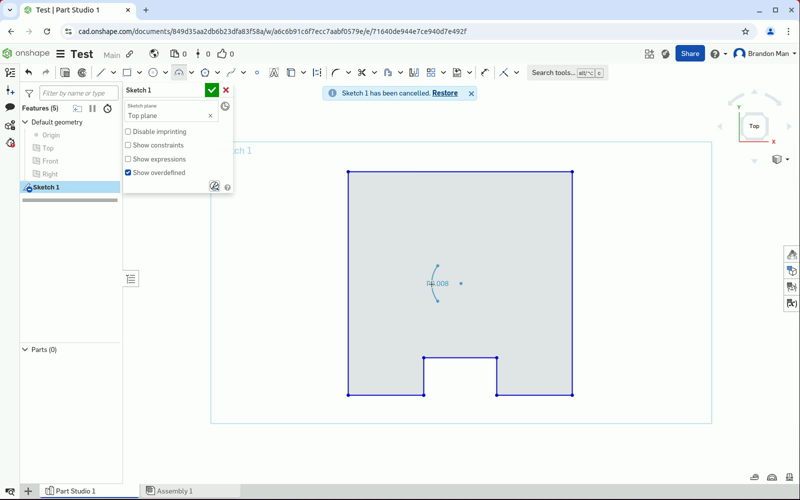
key_up(shift)
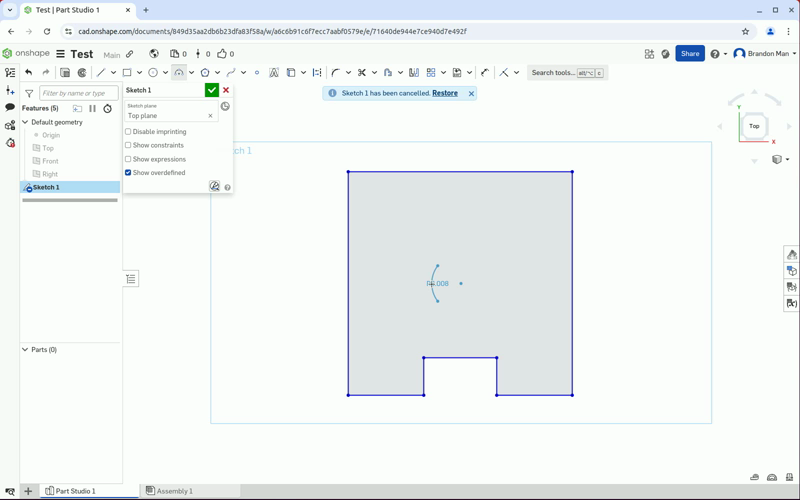
mouse_move(437, 265)
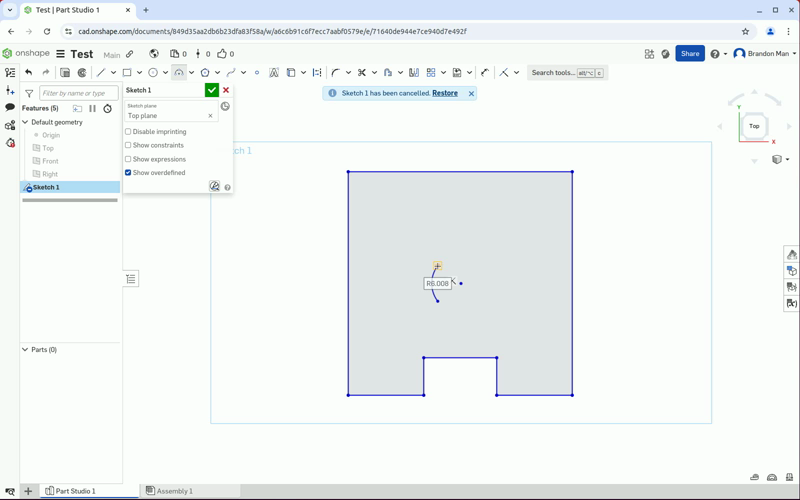
click(437, 265)
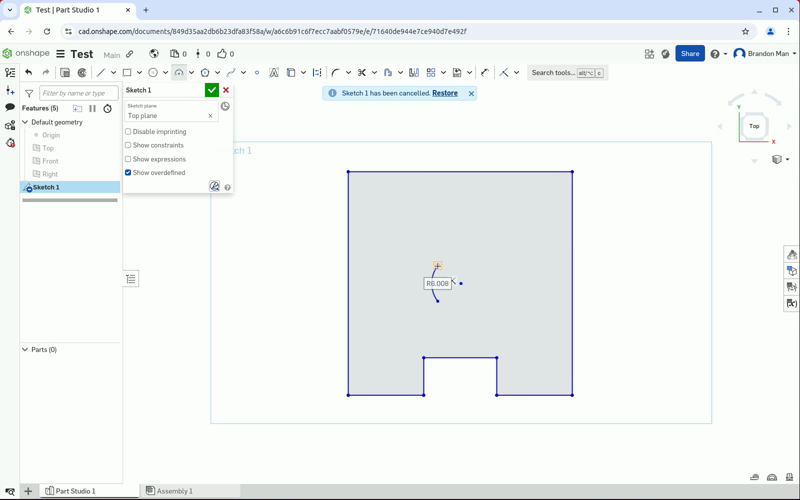
key_down(shift)
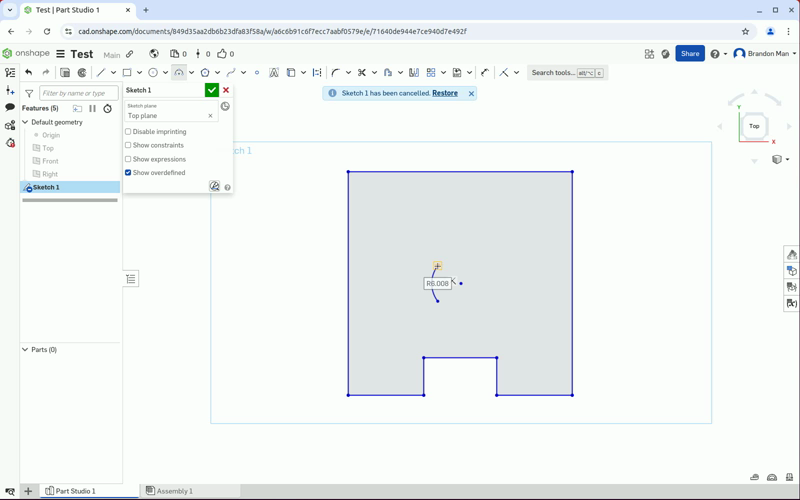
mouse_move(442, 261)
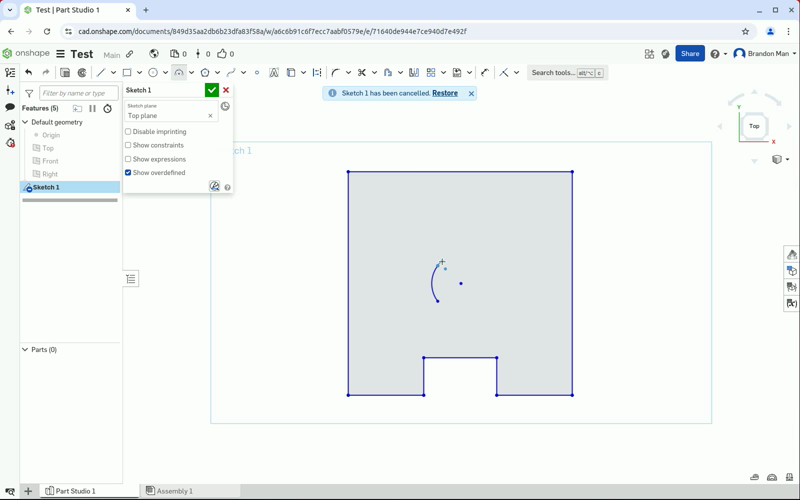
scroll(6)
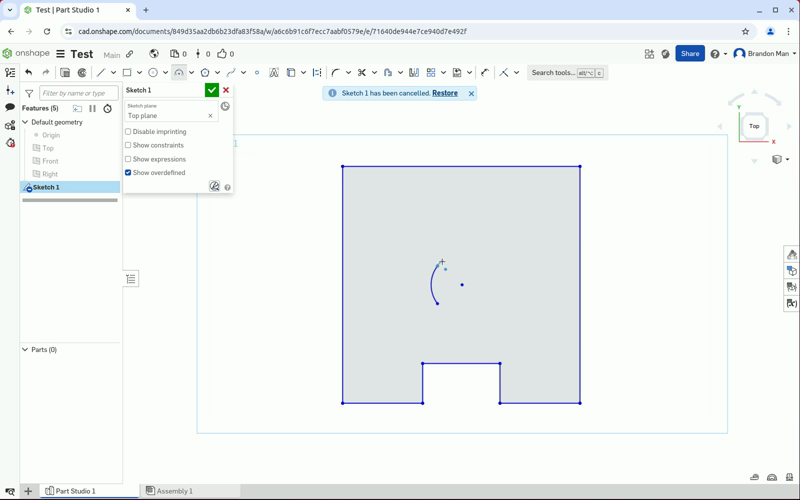
scroll(6)
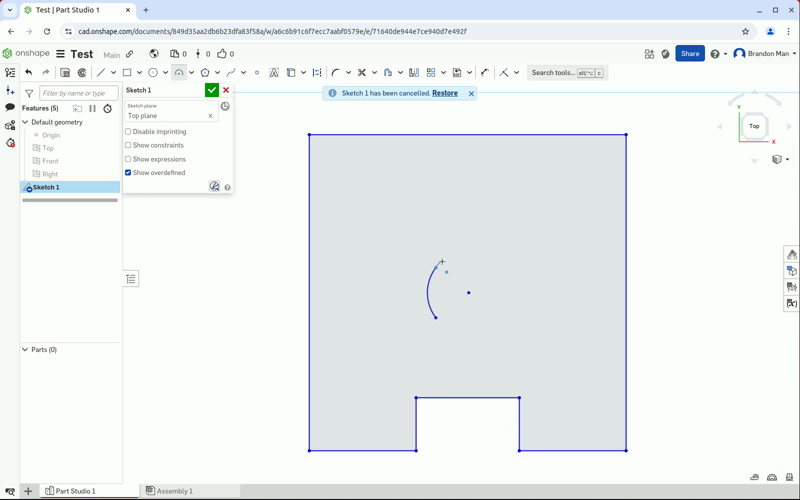
scroll(6)
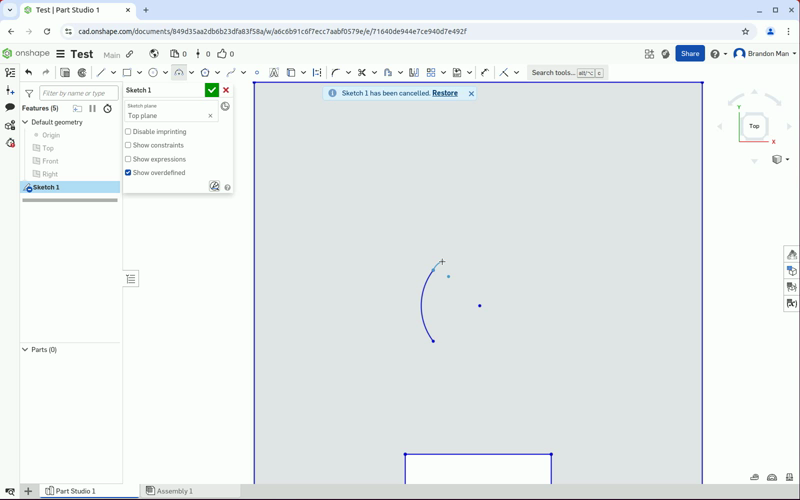
scroll(6)
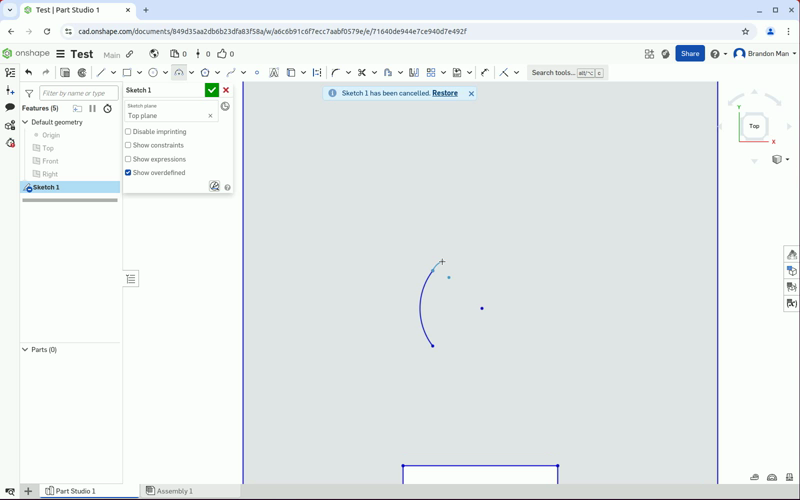
scroll(6)
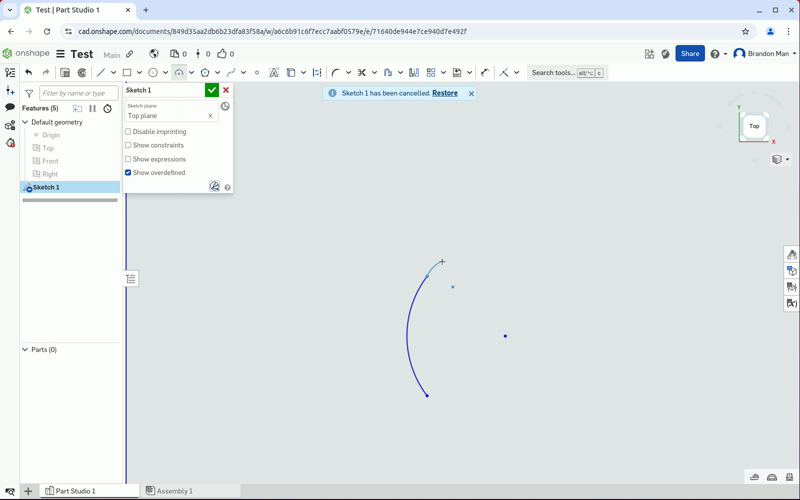
scroll(6)
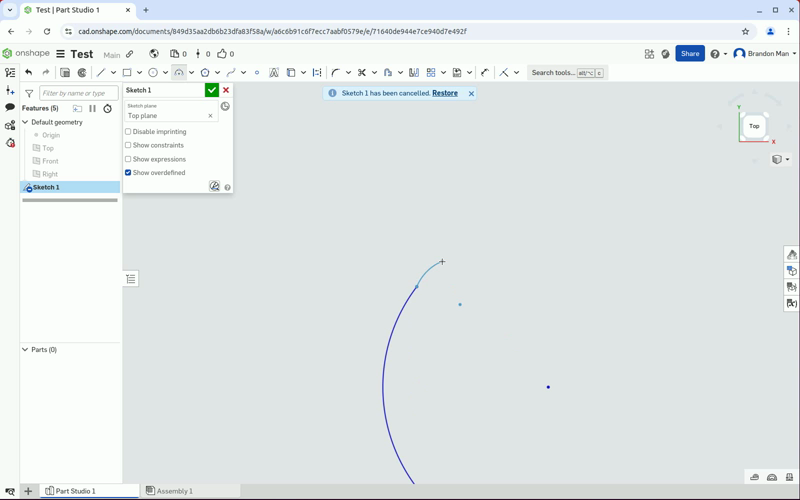
scroll(6)
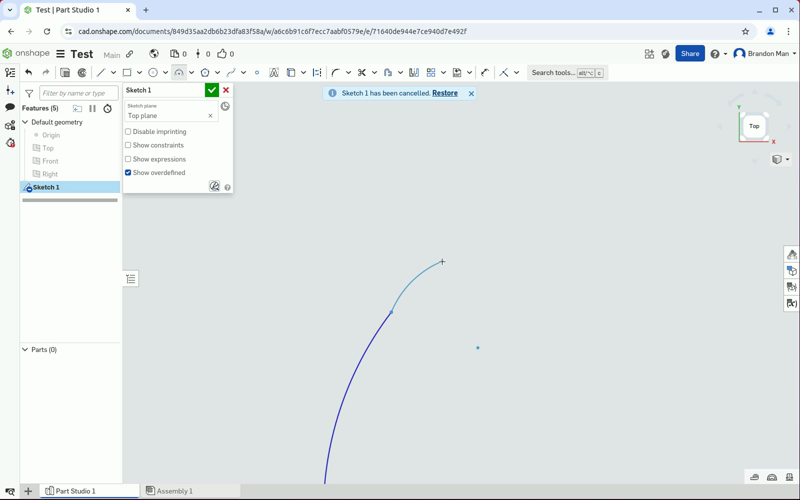
click(442, 261)
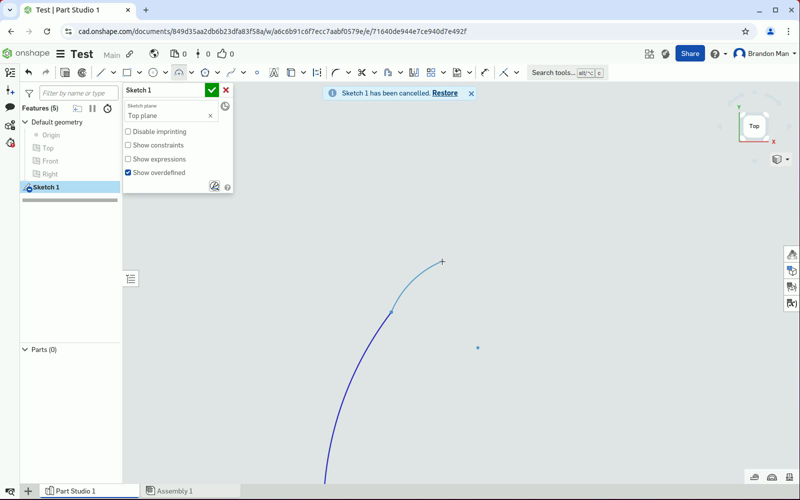
scroll(-6)
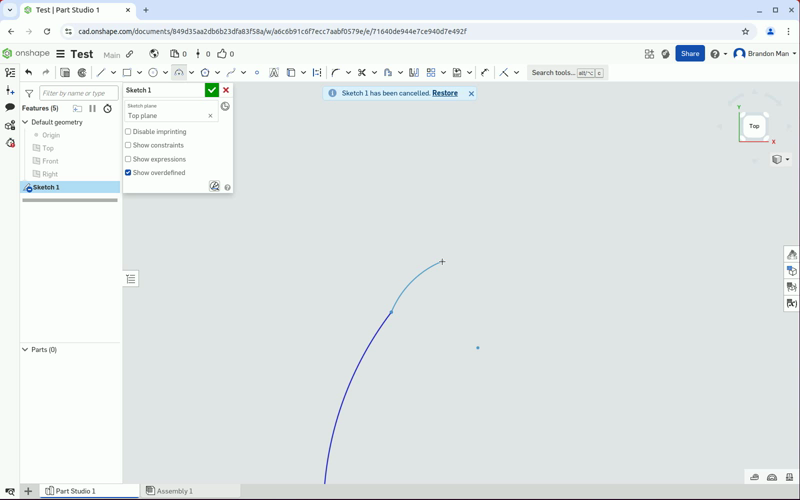
scroll(-6)
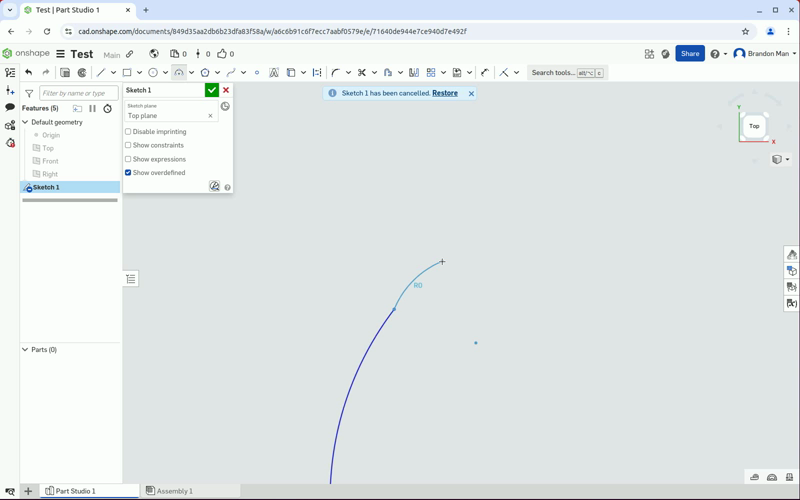
scroll(-6)
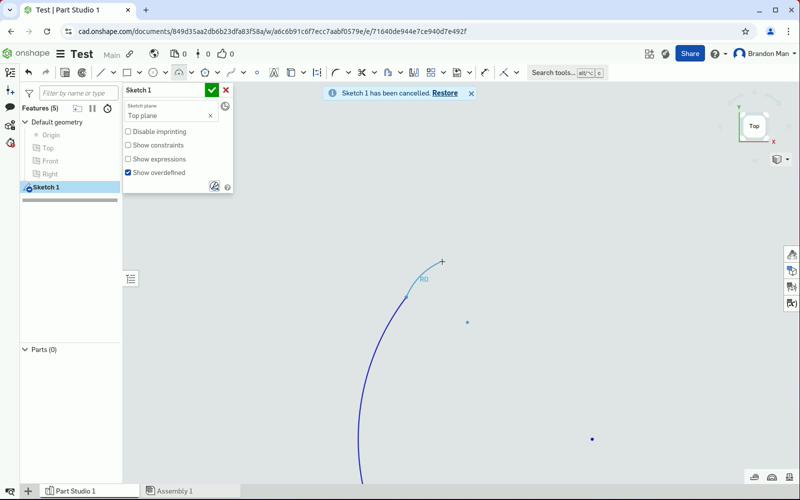
scroll(-6)
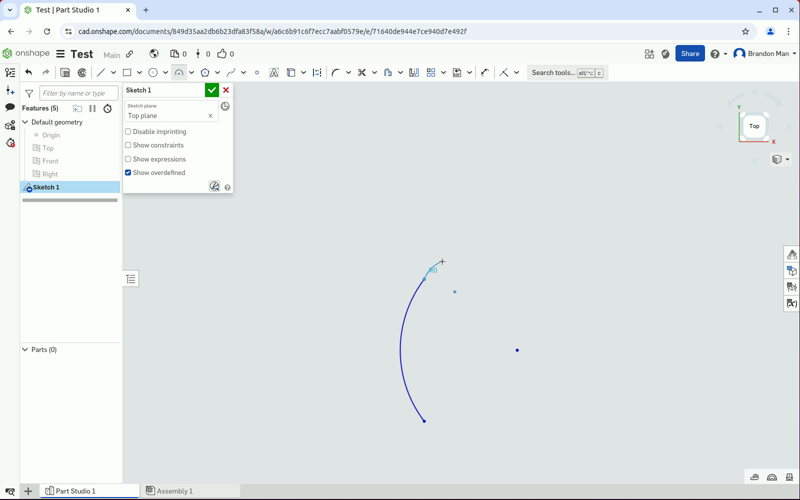
scroll(-6)
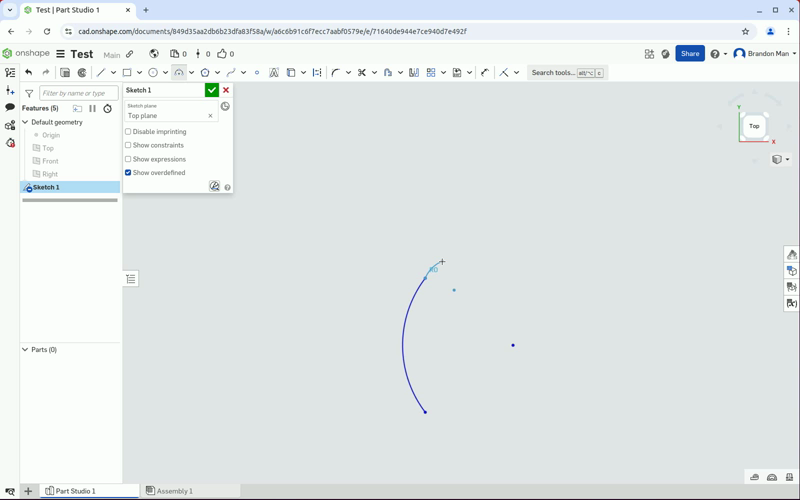
scroll(-6)
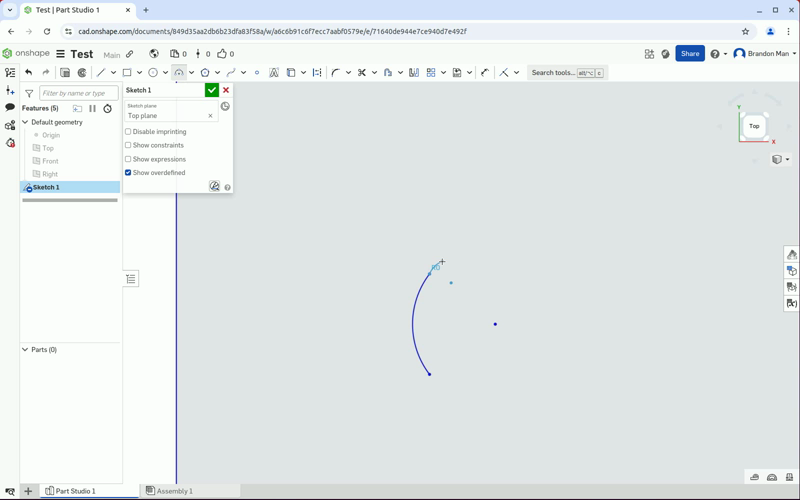
scroll(-6)
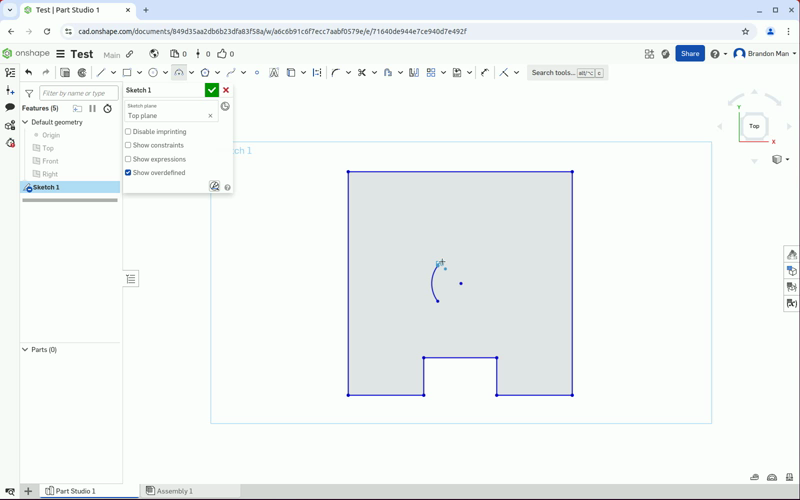
mouse_move(426, 249)
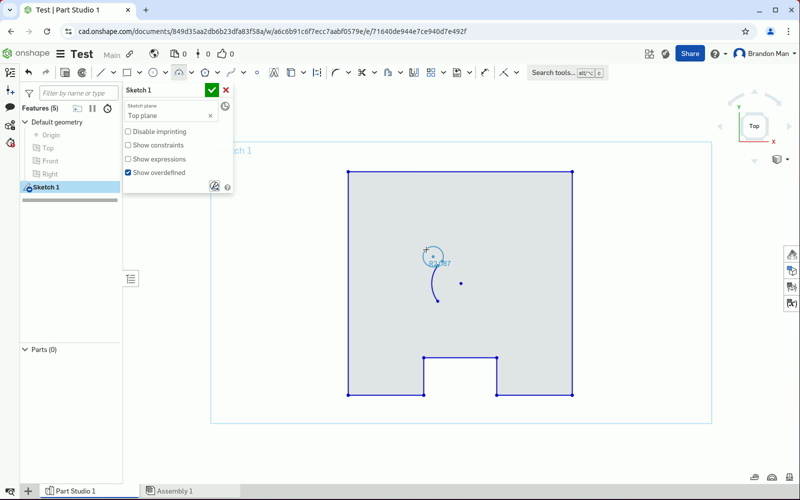
scroll(6)
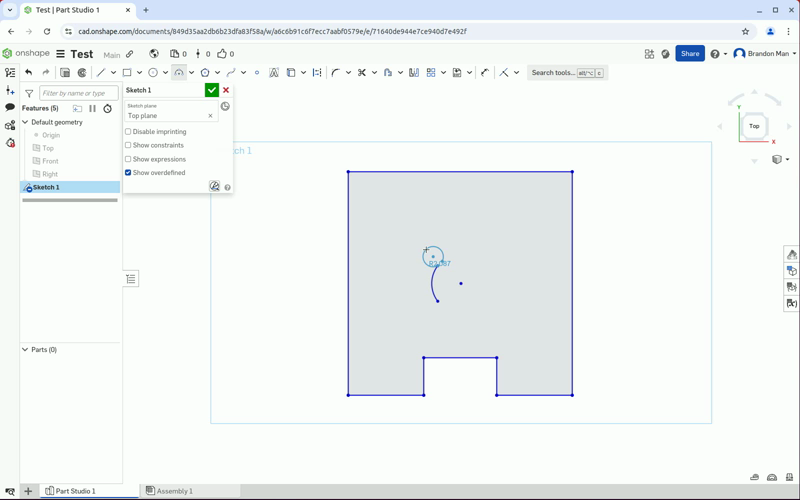
scroll(6)
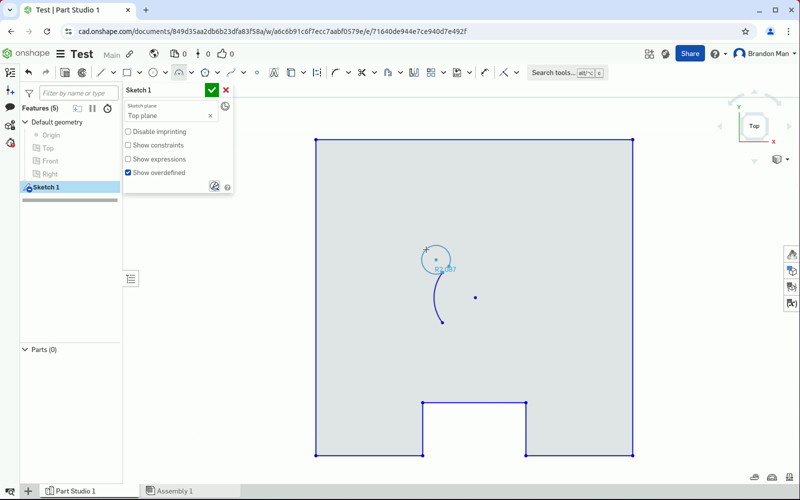
scroll(6)
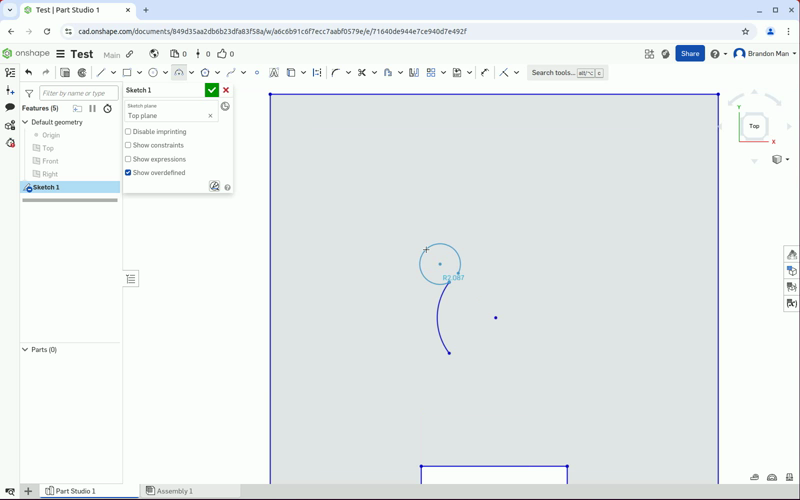
scroll(6)
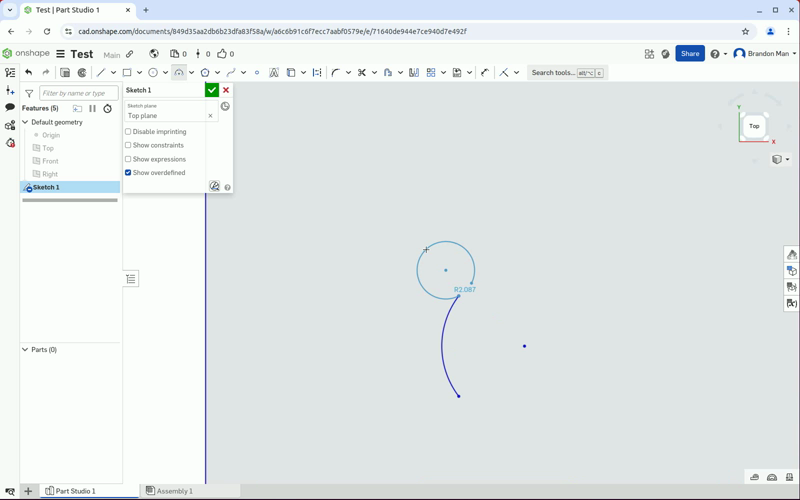
scroll(6)
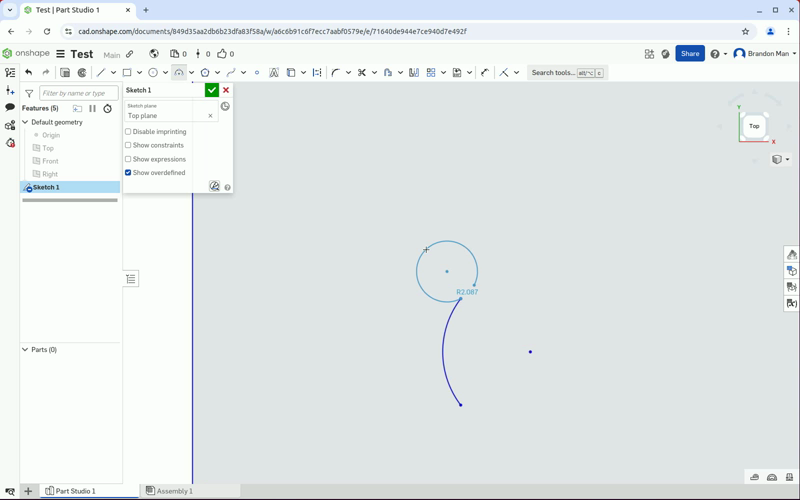
scroll(6)
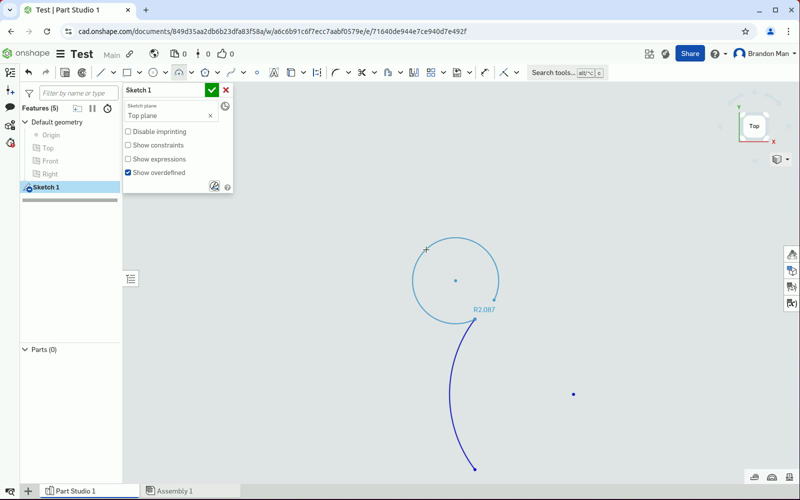
scroll(6)
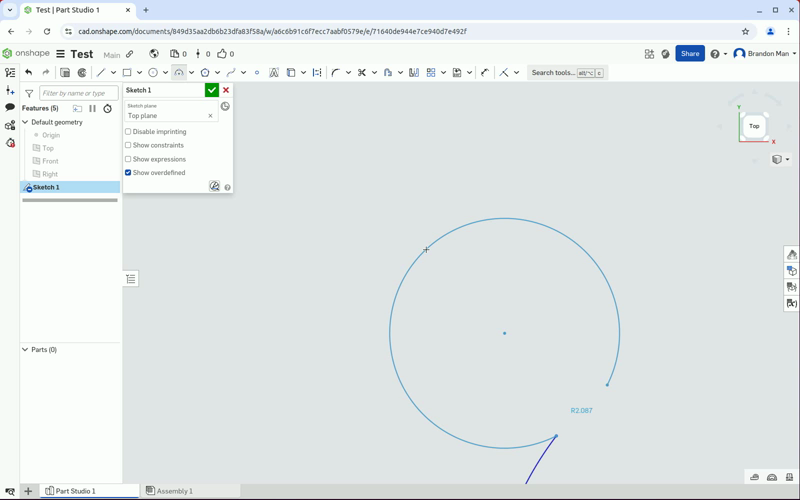
click(426, 249)
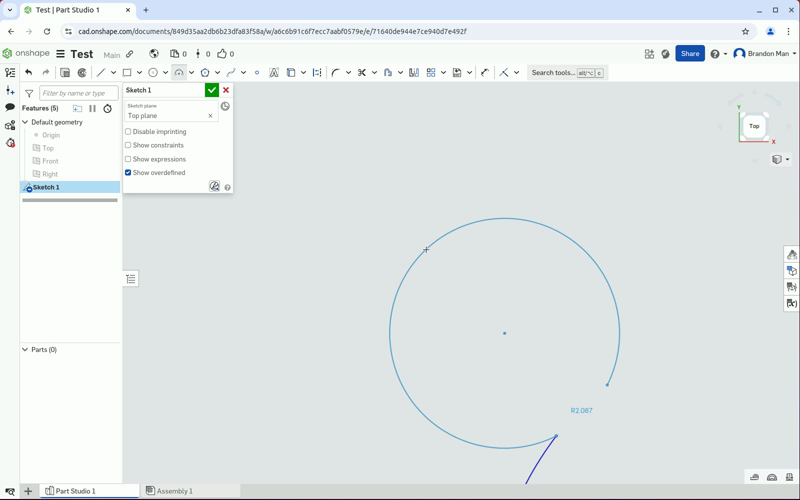
scroll(-6)
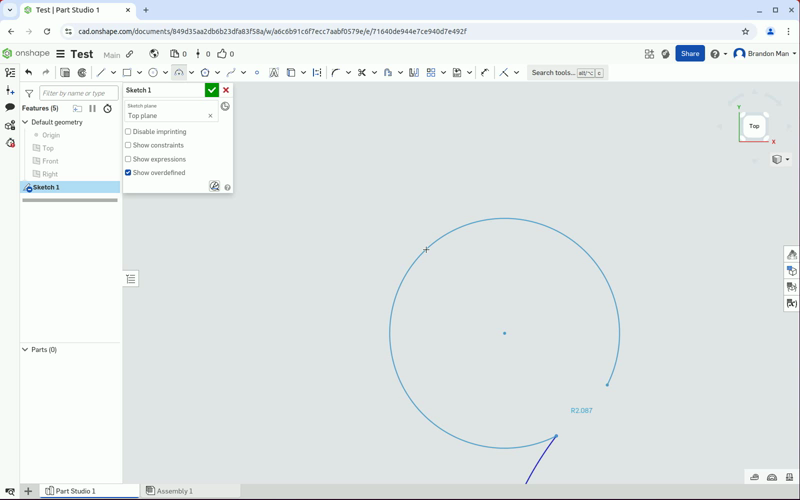
scroll(-6)
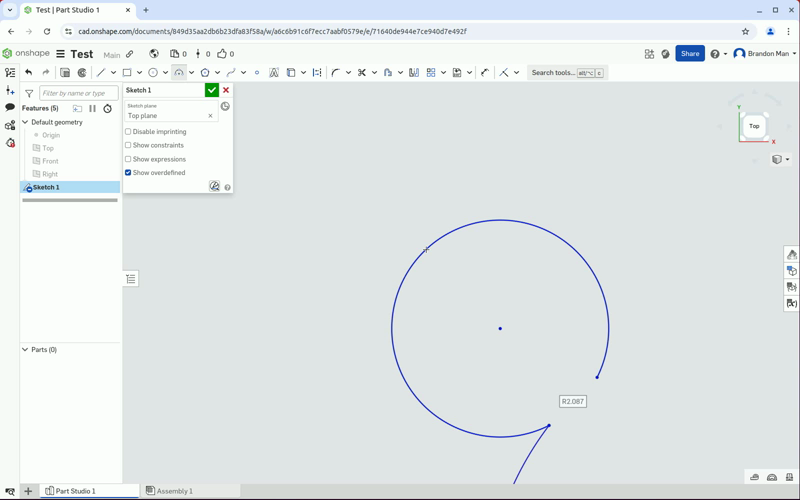
scroll(-6)
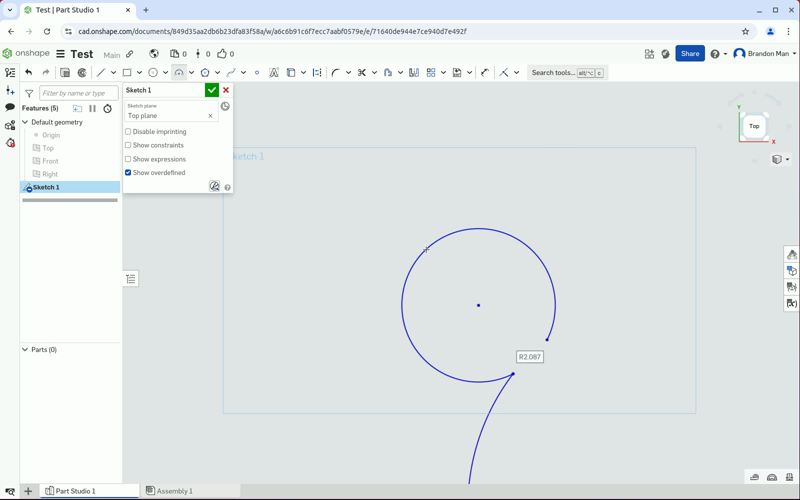
scroll(-6)
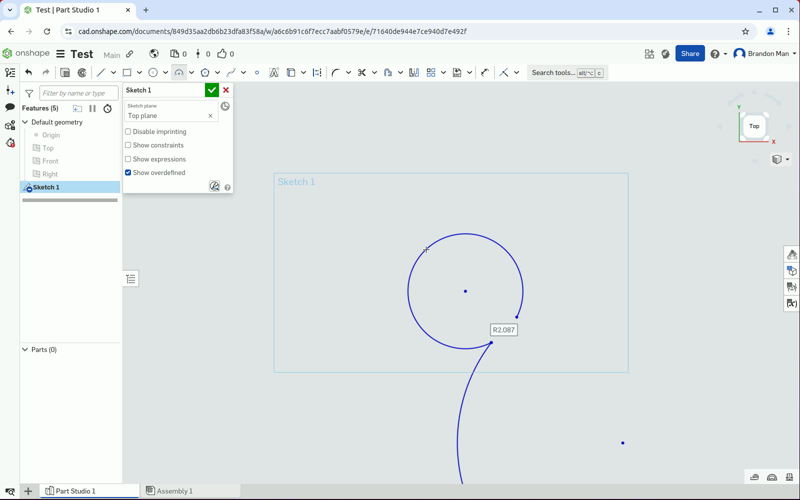
scroll(-6)
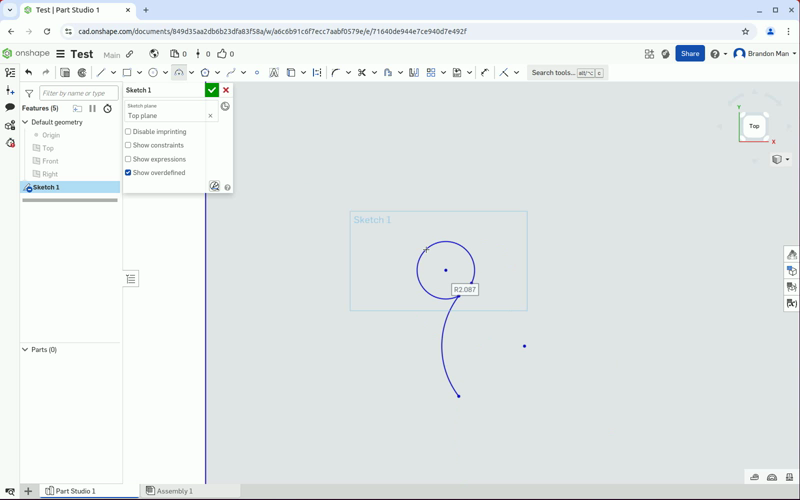
scroll(-6)
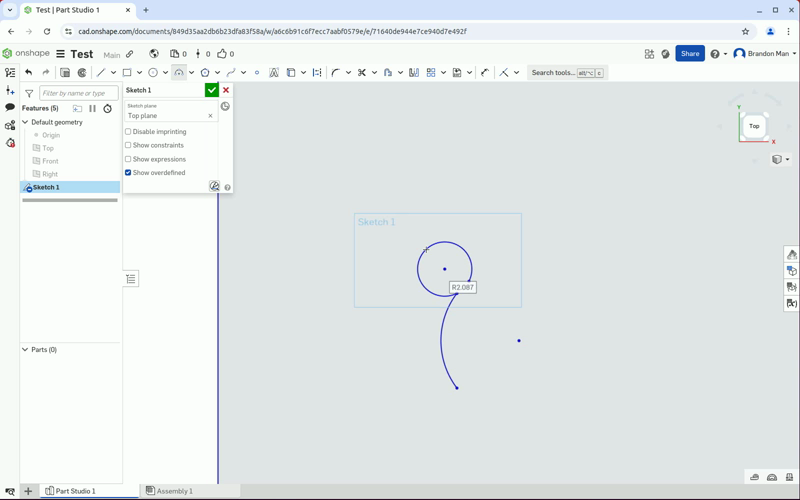
scroll(-6)
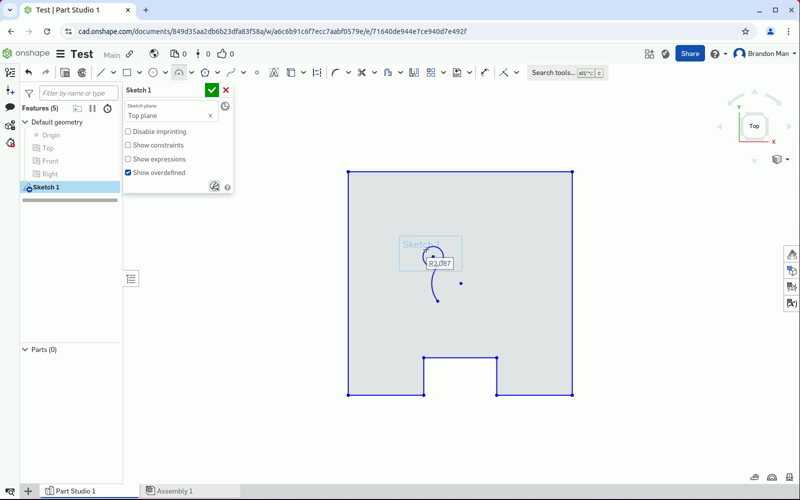
key_up(shift)
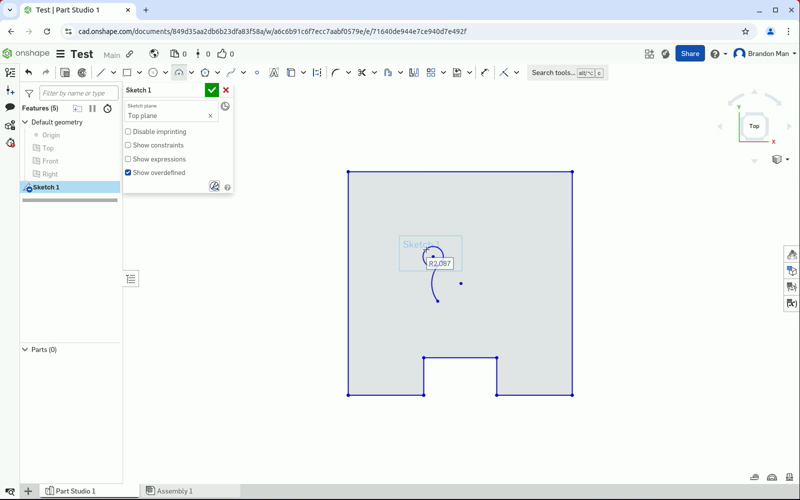
mouse_move(442, 261)
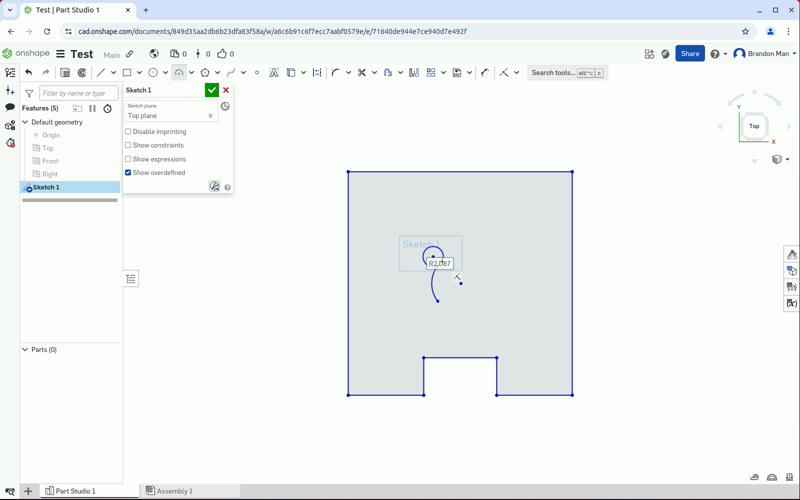
click(442, 261)
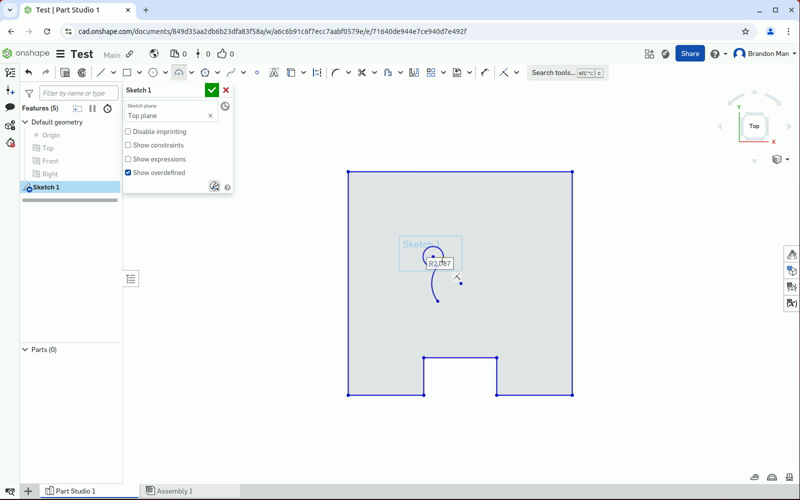
key_down(shift)
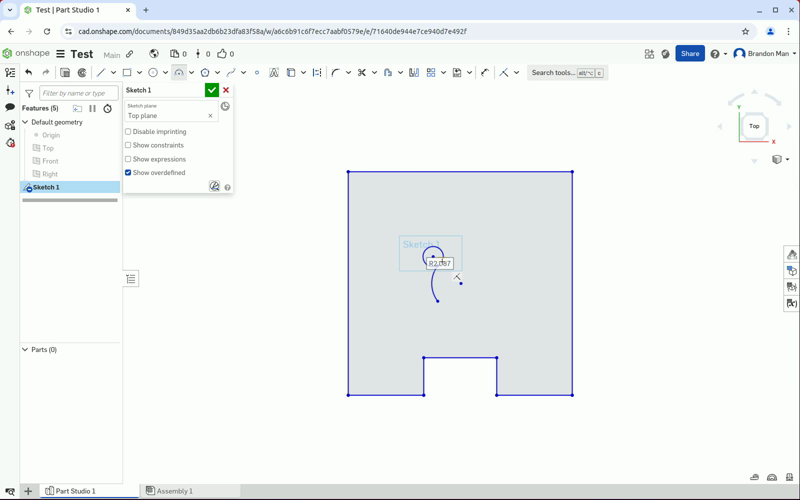
mouse_move(477, 258)
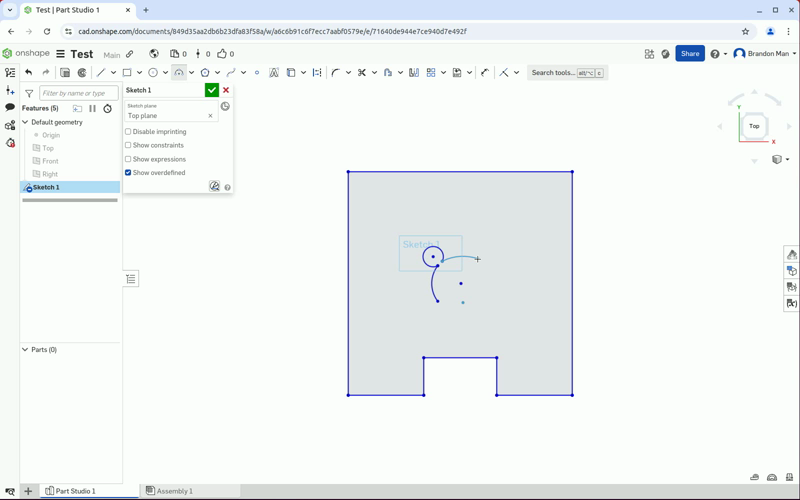
click(477, 258)
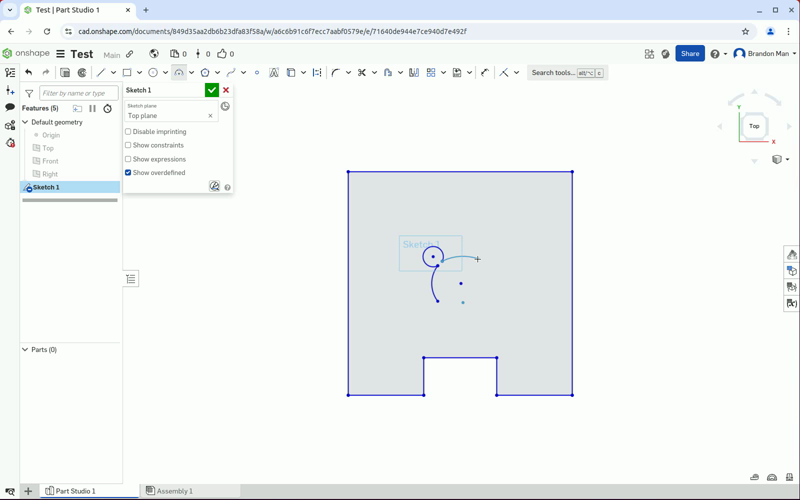
mouse_move(459, 254)
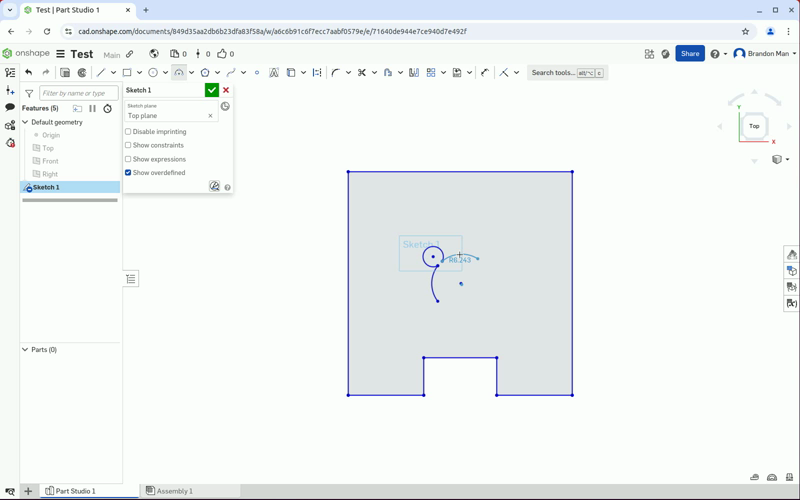
click(459, 254)
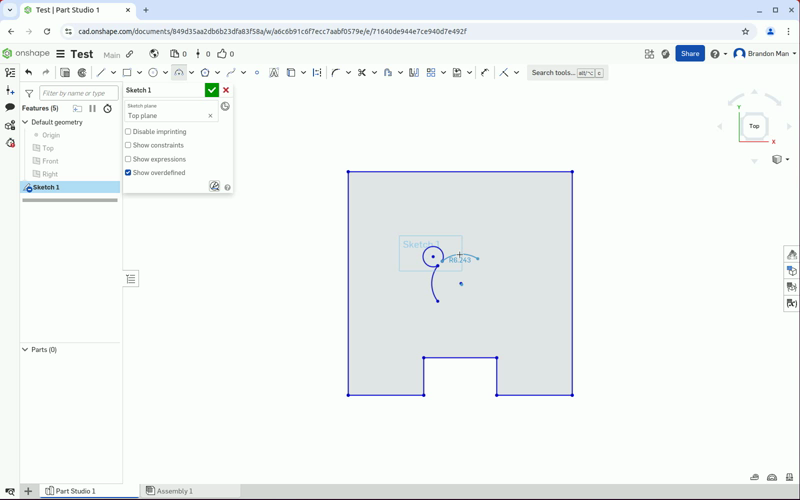
key_up(shift)
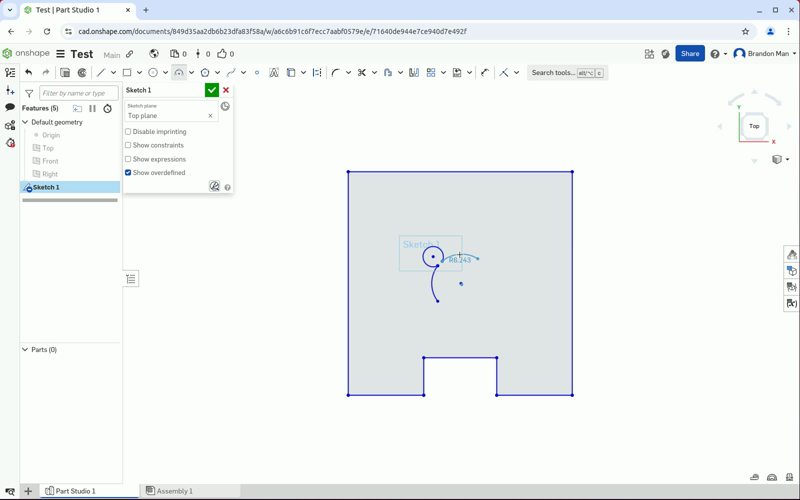
mouse_move(477, 258)
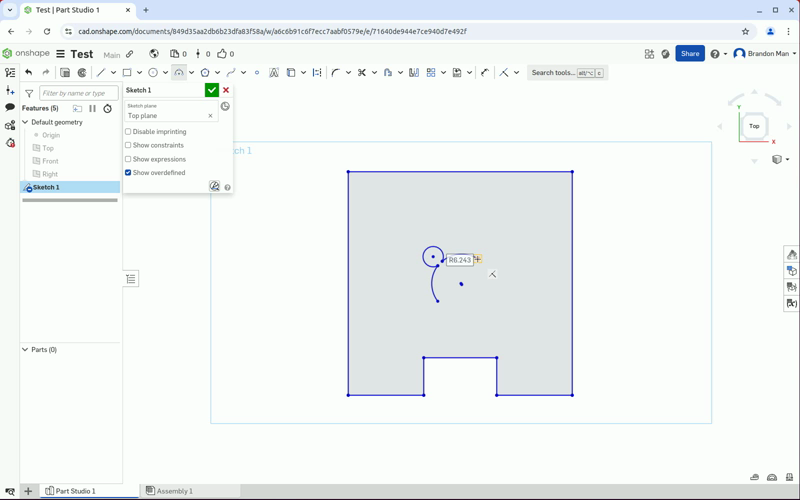
click(477, 258)
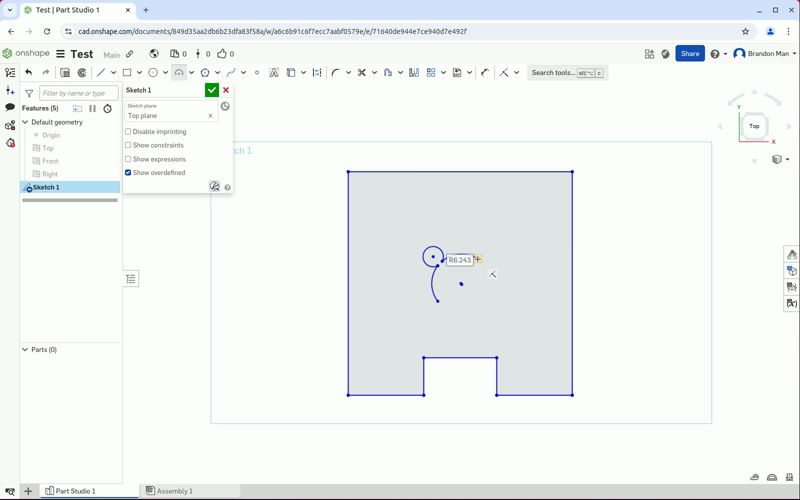
key_down(shift)
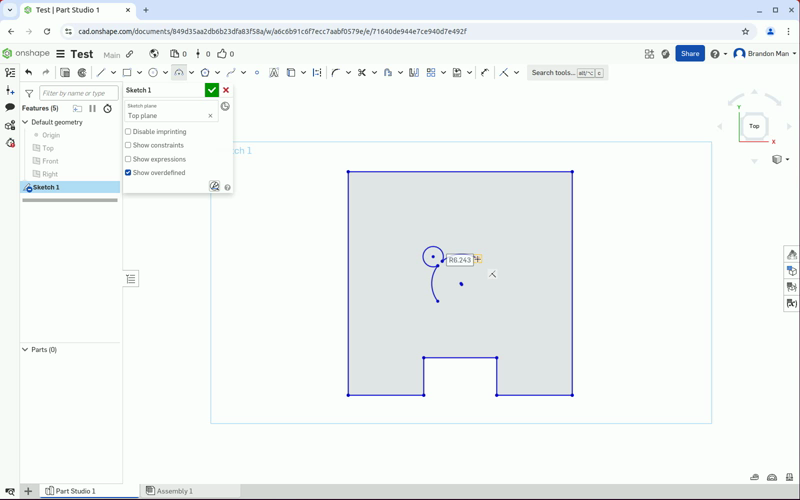
mouse_move(484, 268)
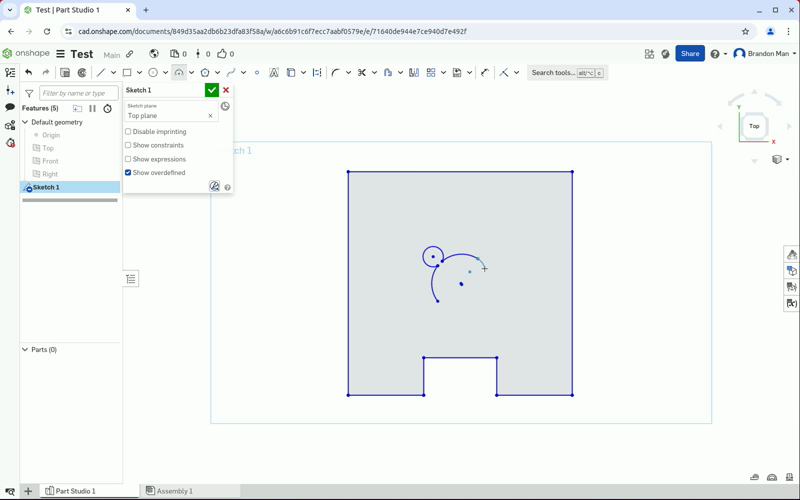
click(484, 268)
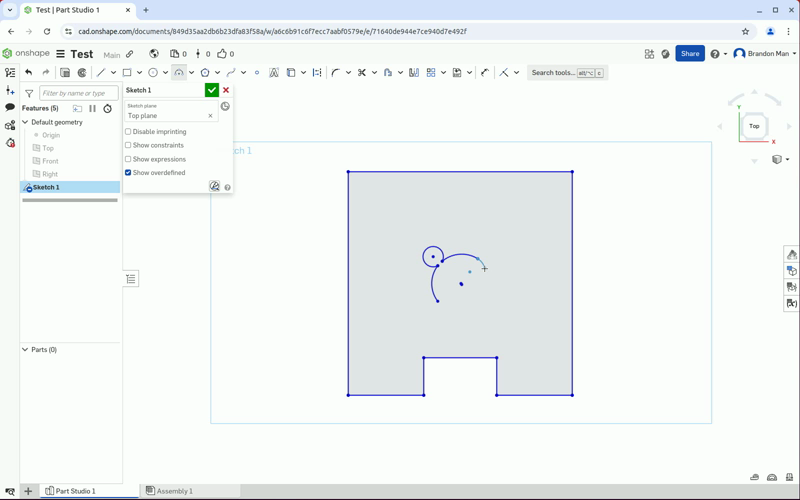
mouse_move(507, 243)
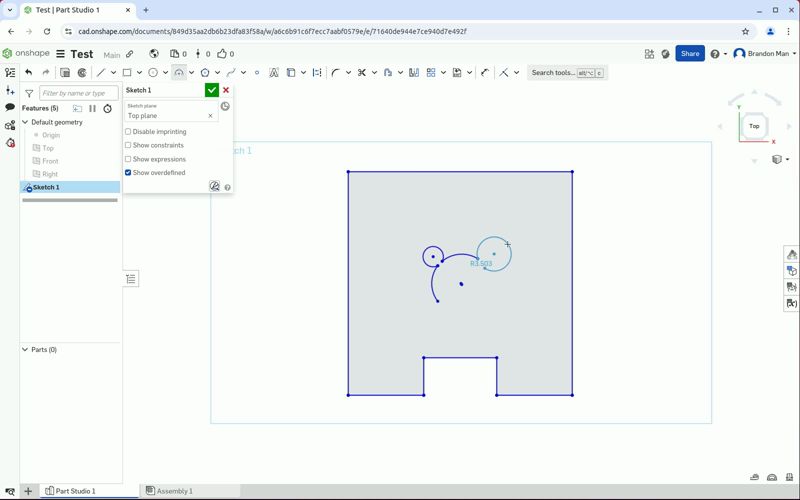
click(507, 243)
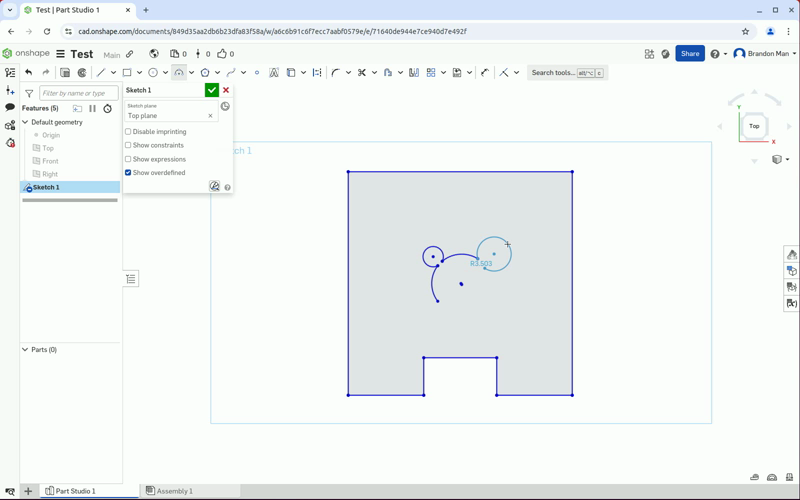
key_up(shift)
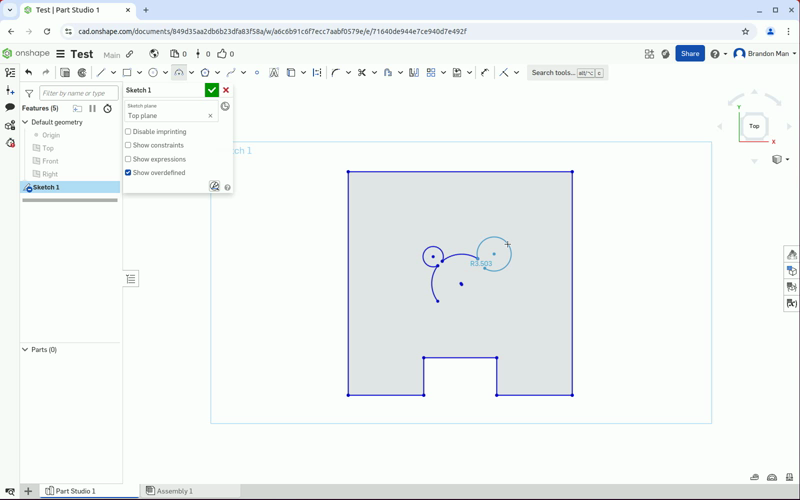
mouse_move(484, 268)
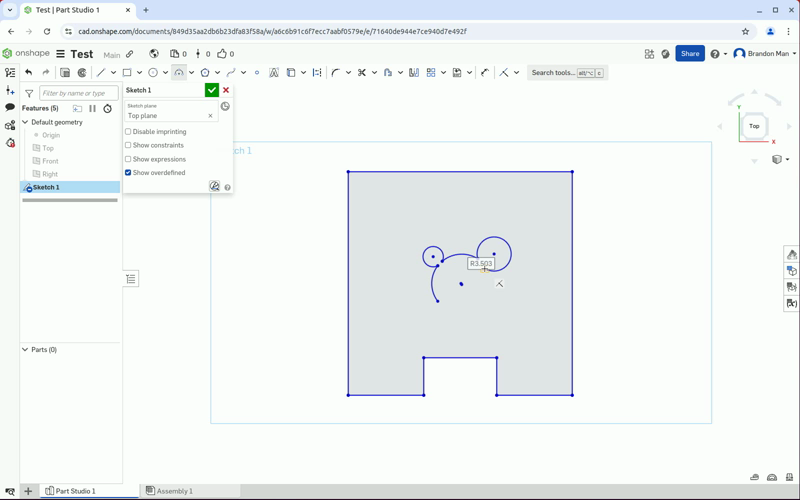
click(484, 268)
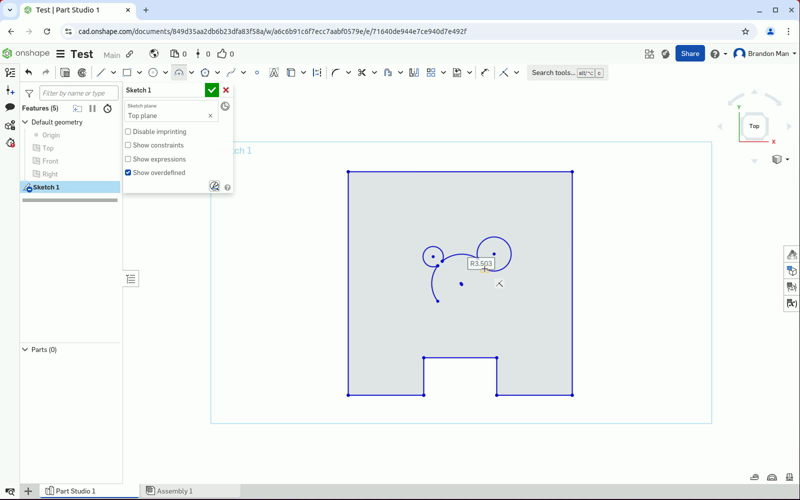
key_down(shift)
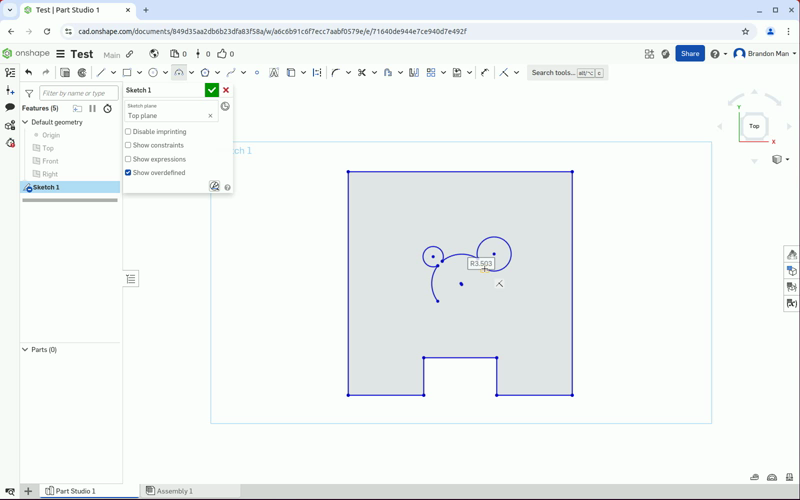
mouse_move(482, 301)
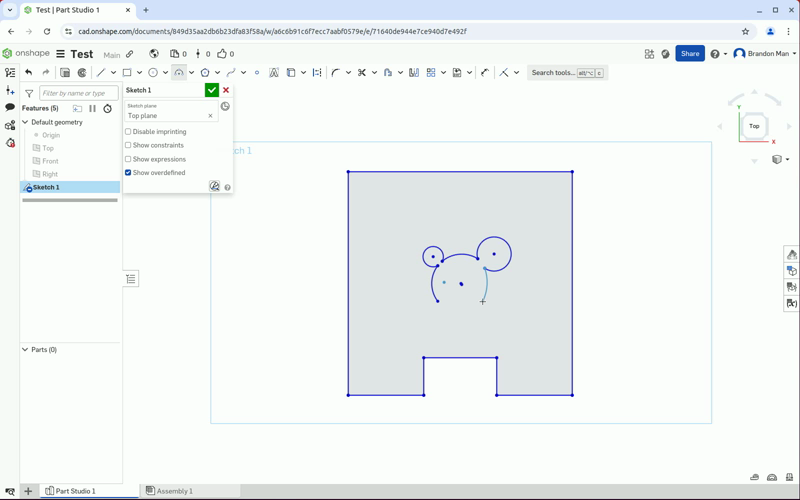
click(482, 301)
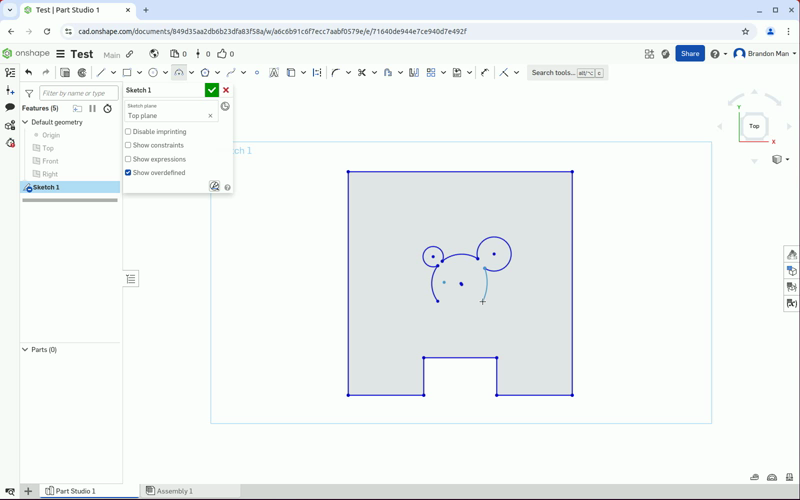
mouse_move(489, 285)
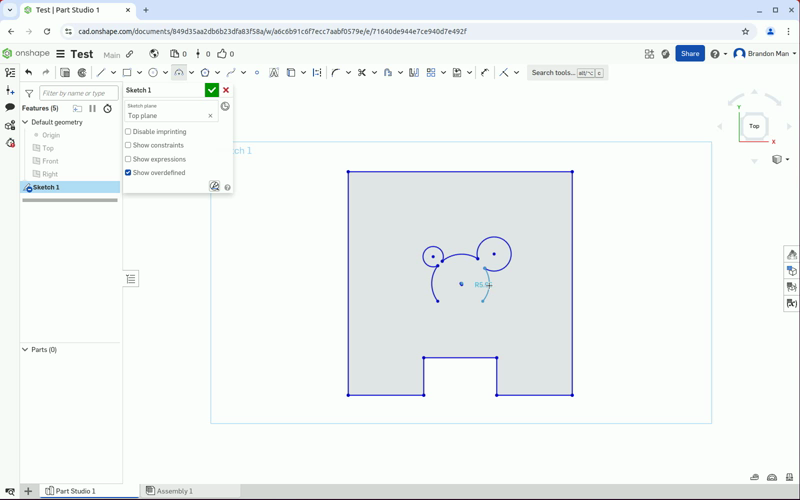
click(489, 285)
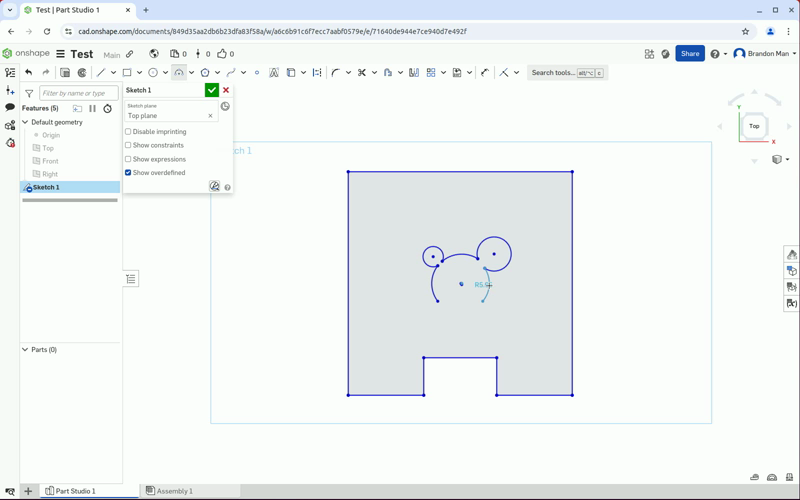
key_up(shift)
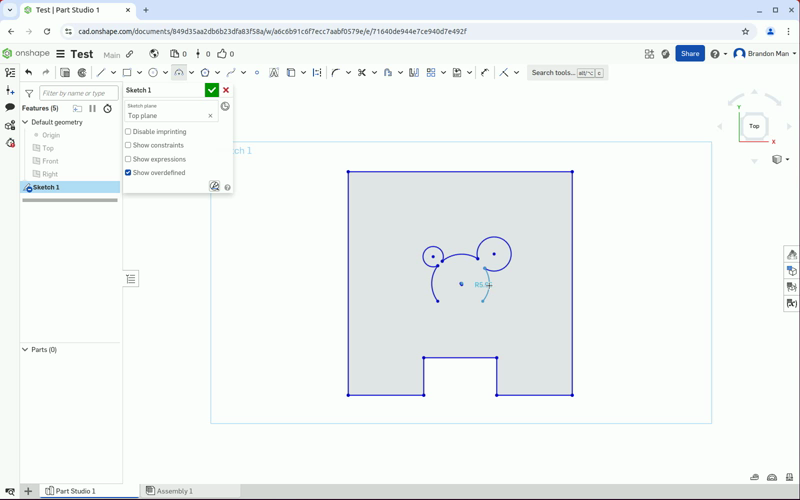
mouse_move(482, 301)
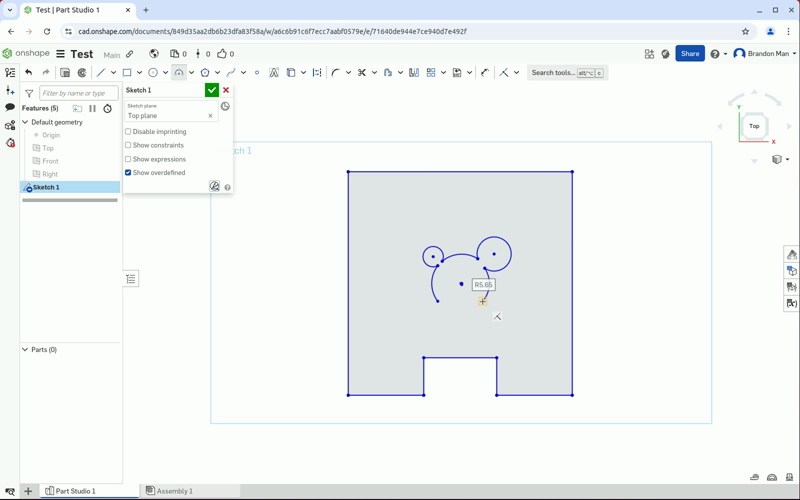
click(482, 301)
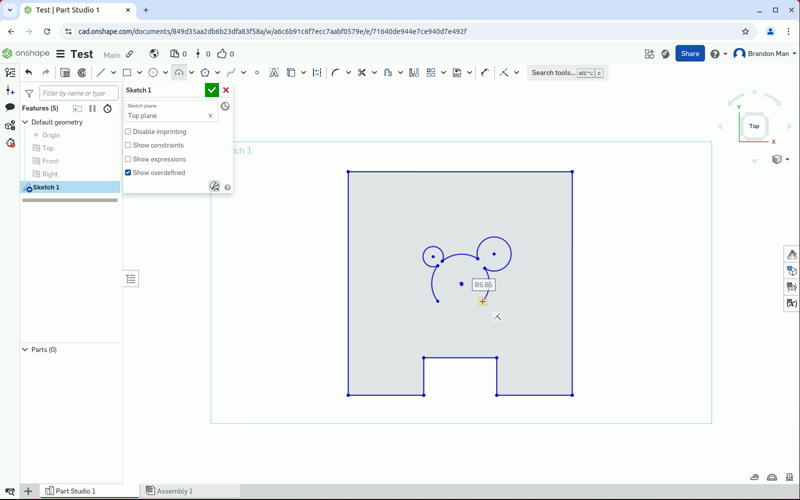
key_down(shift)
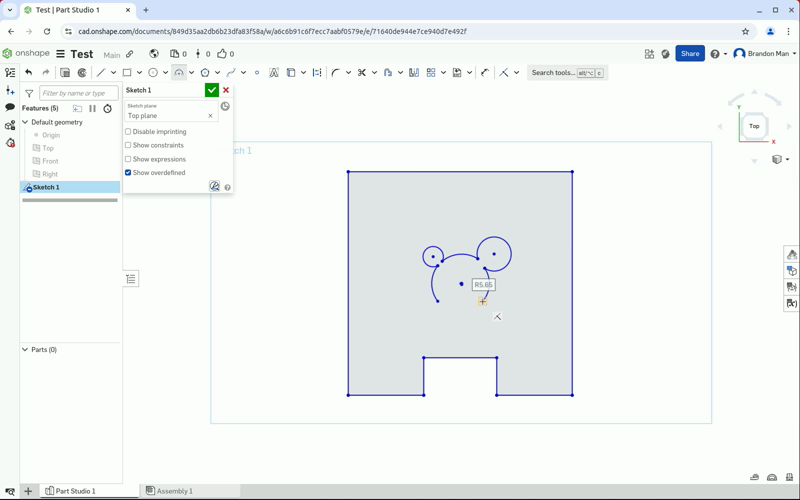
mouse_move(477, 306)
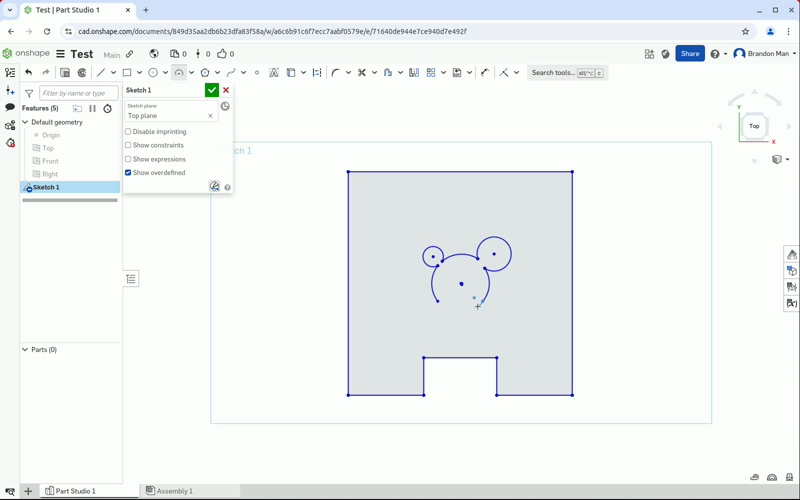
scroll(6)
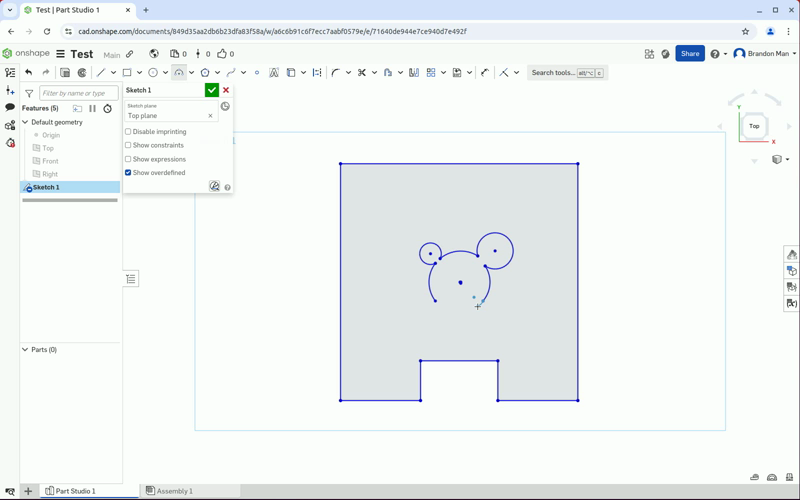
scroll(6)
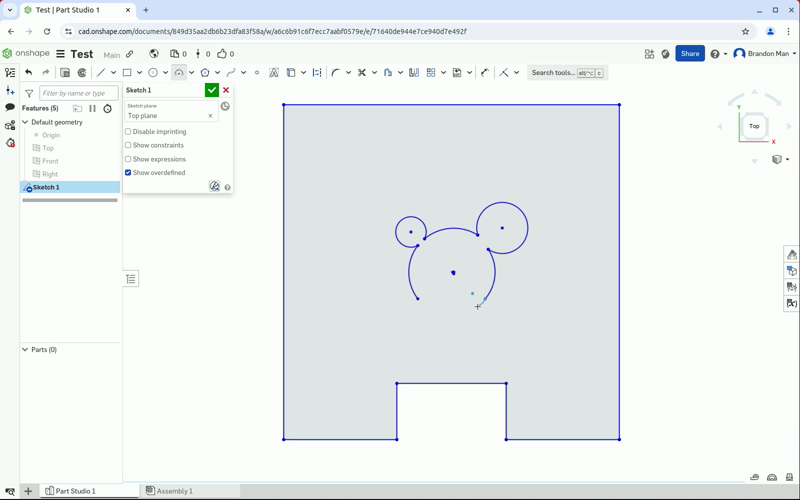
scroll(6)
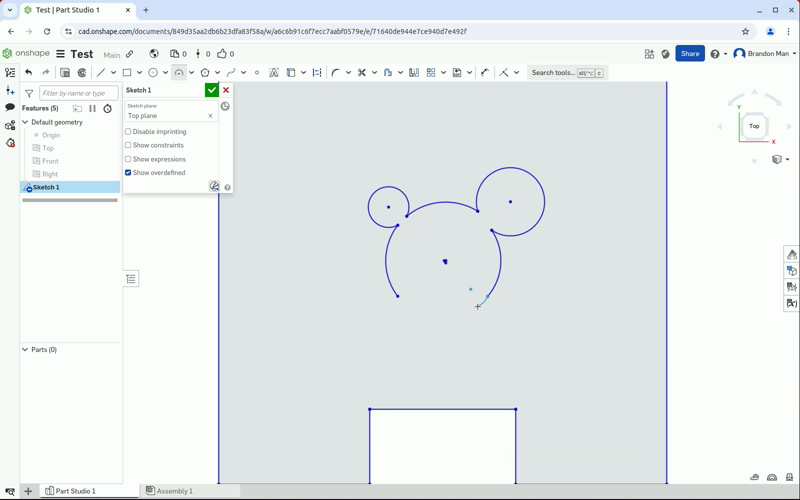
scroll(6)
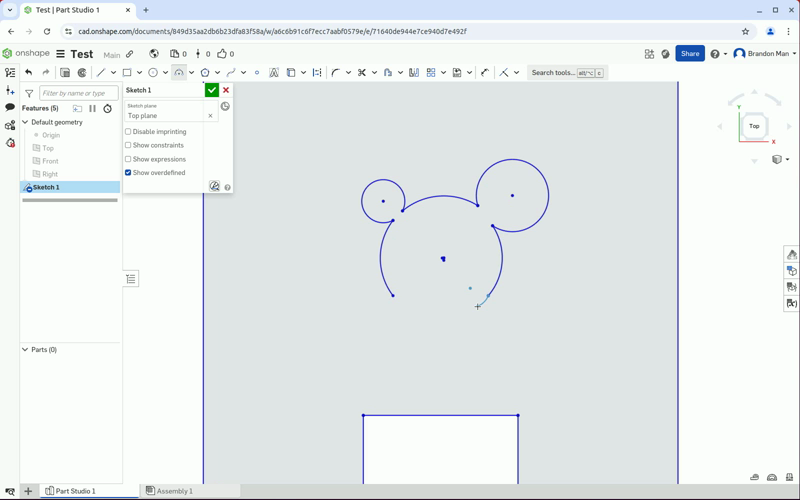
scroll(6)
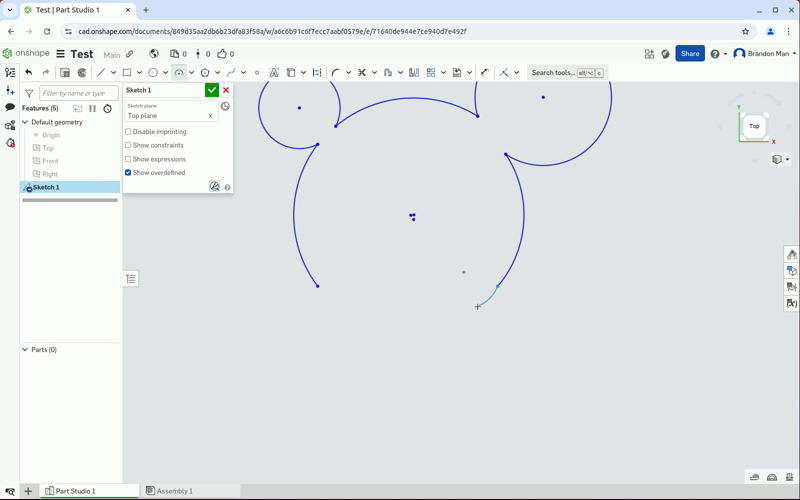
scroll(6)
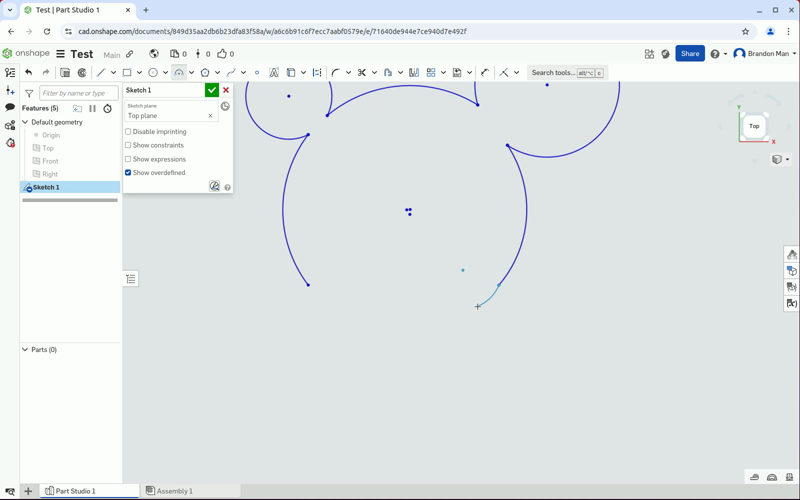
scroll(6)
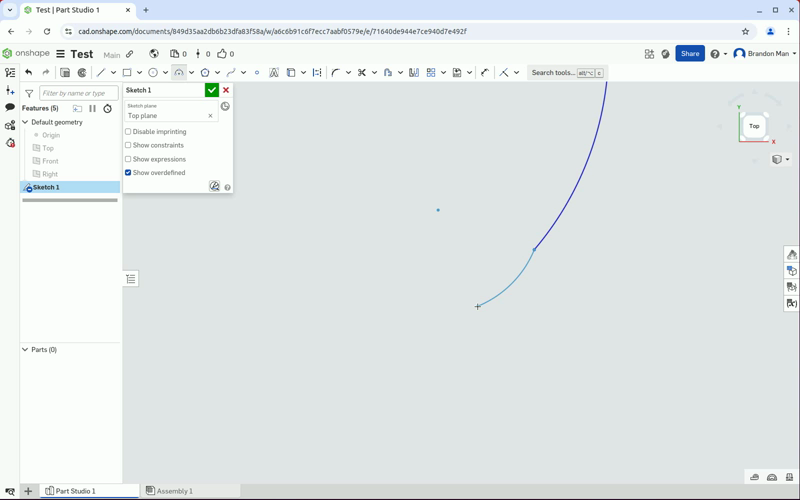
click(477, 306)
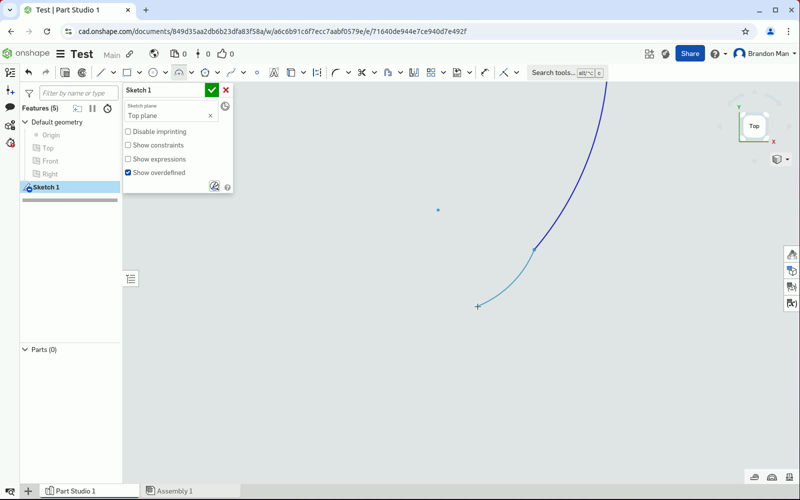
scroll(-6)
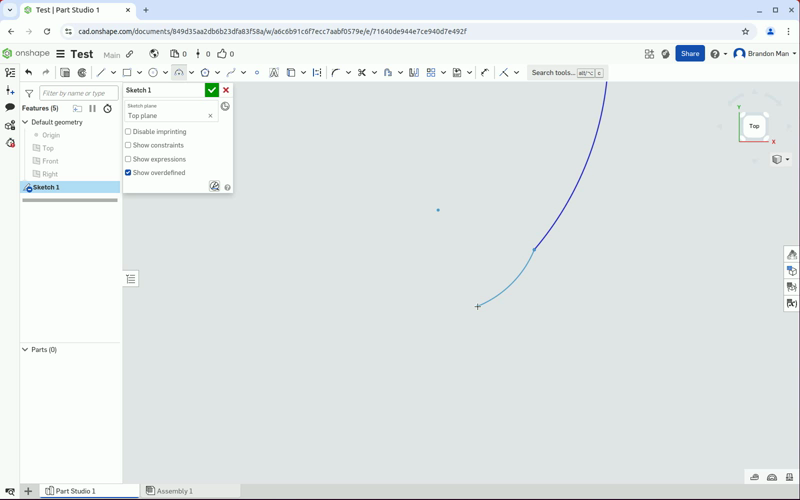
scroll(-6)
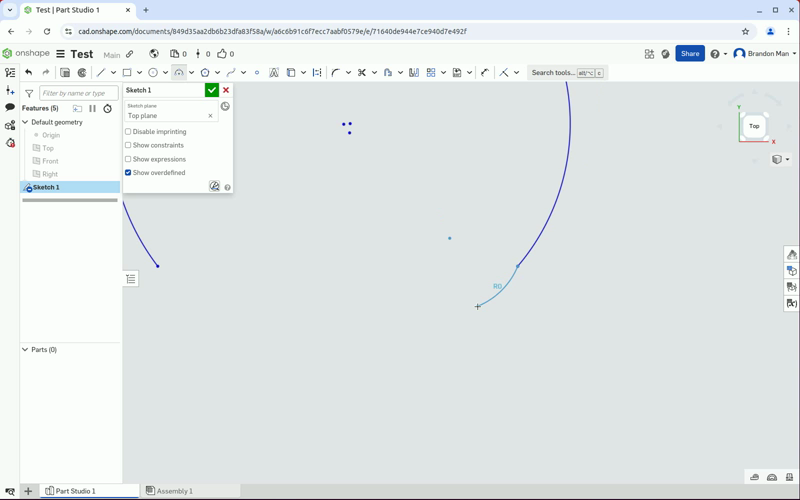
scroll(-6)
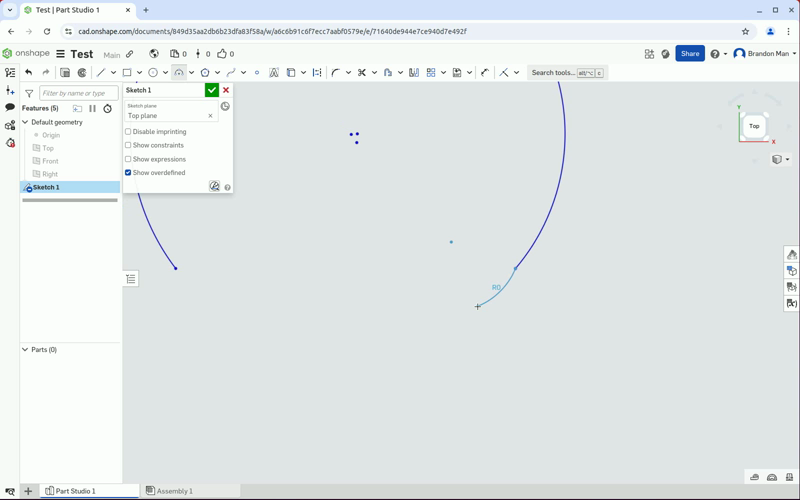
scroll(-6)
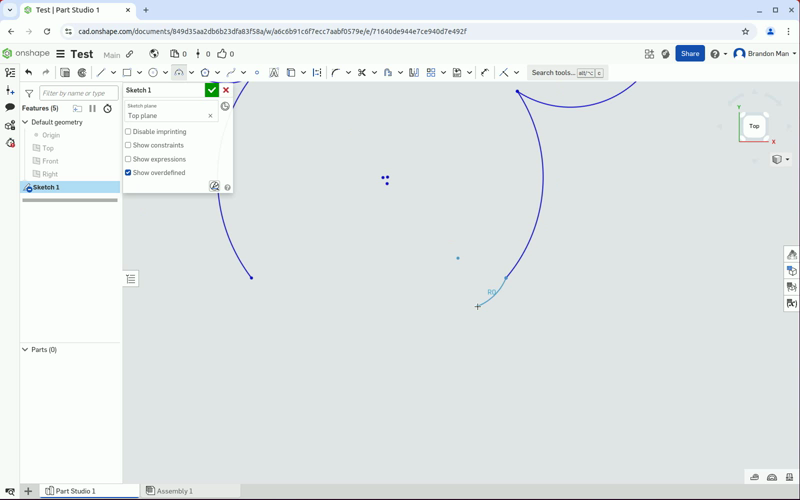
scroll(-6)
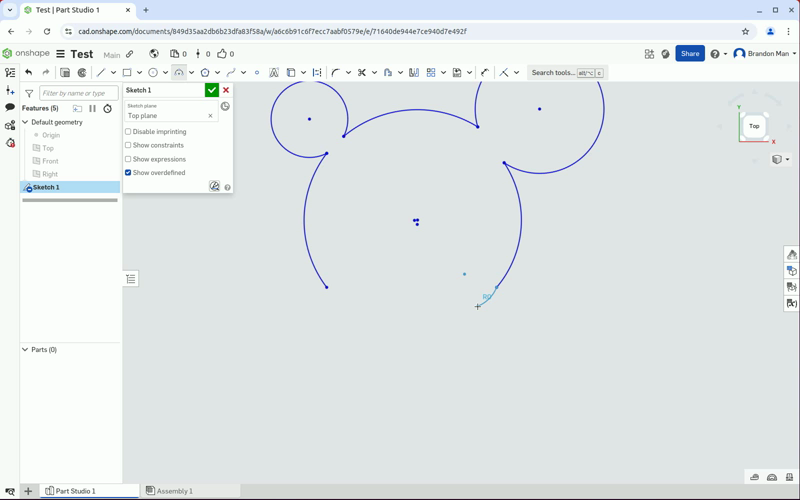
scroll(-6)
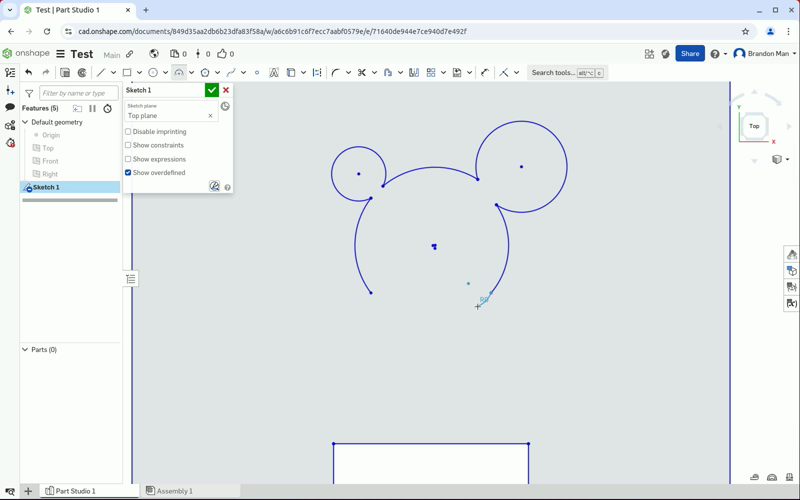
scroll(-6)
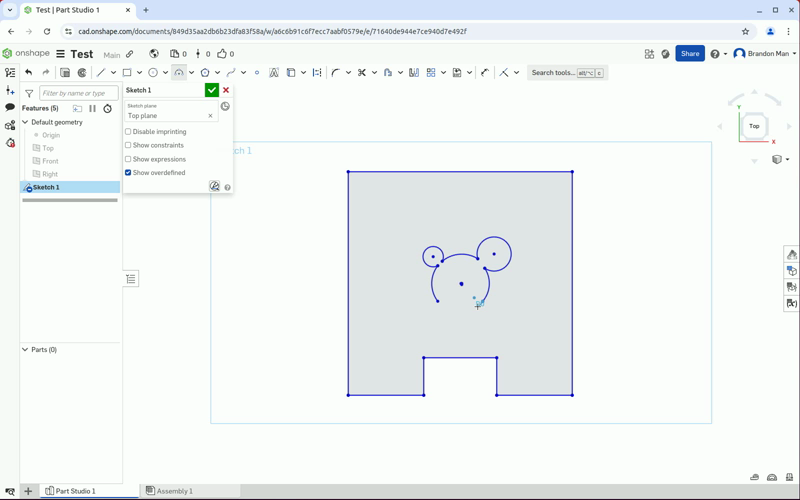
mouse_move(494, 317)
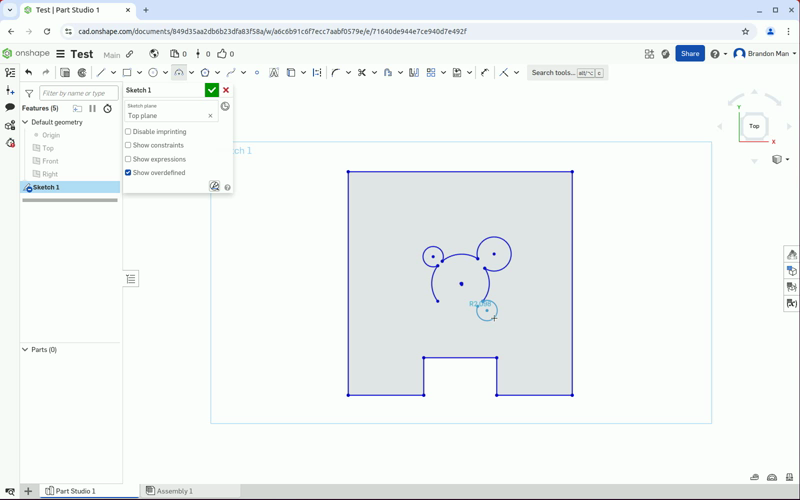
scroll(6)
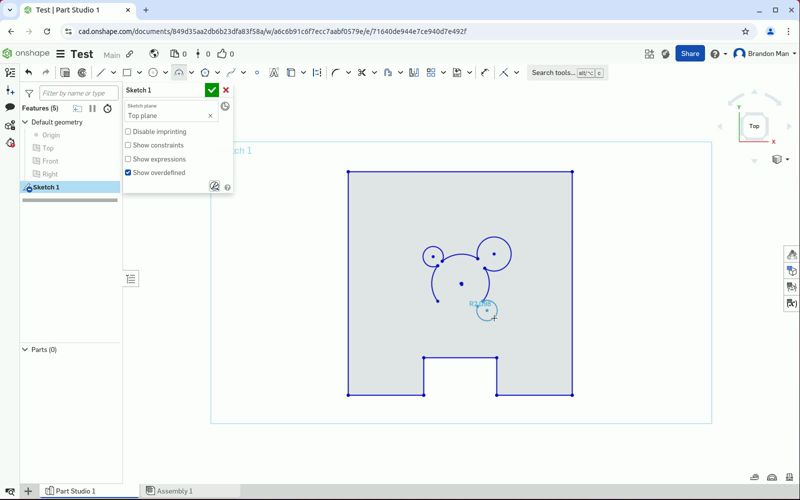
scroll(6)
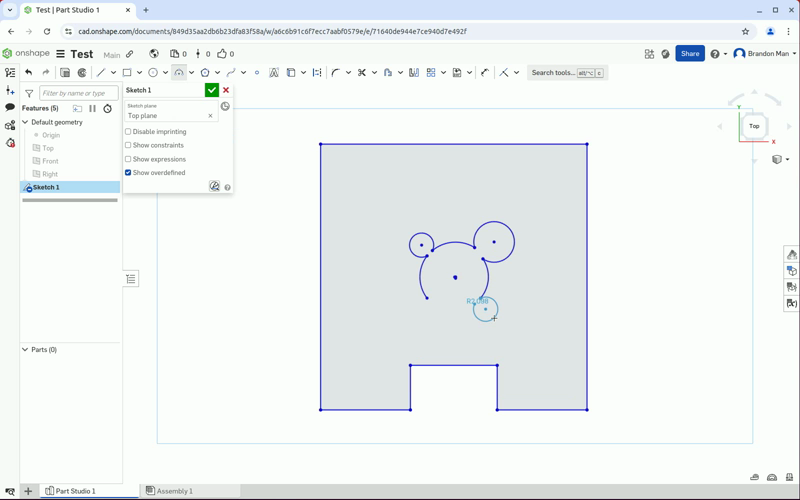
scroll(6)
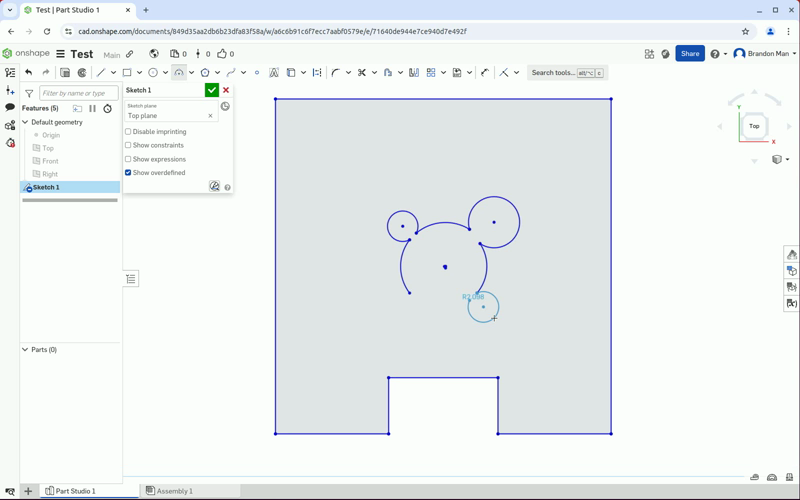
scroll(6)
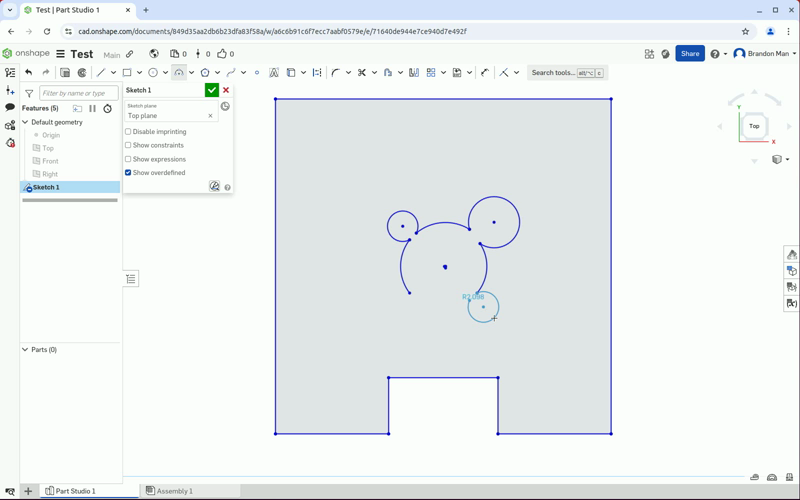
scroll(6)
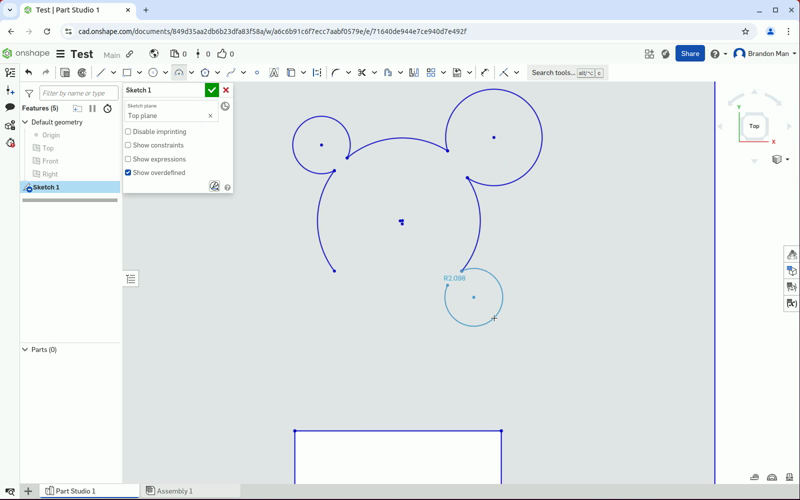
scroll(6)
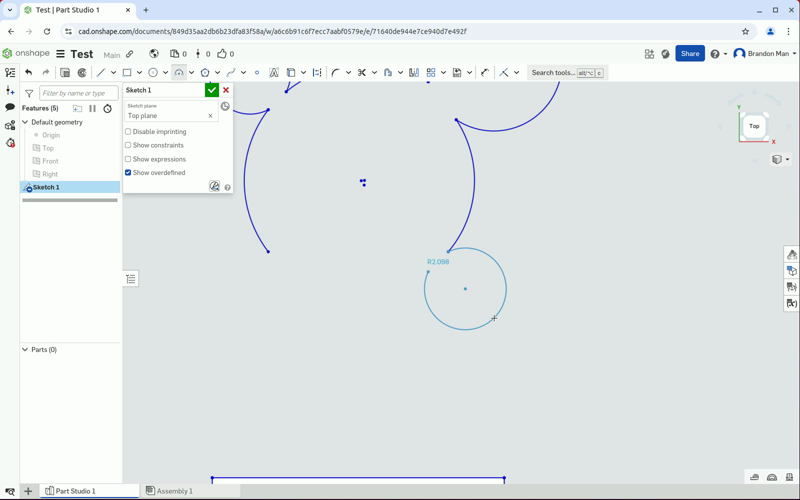
scroll(6)
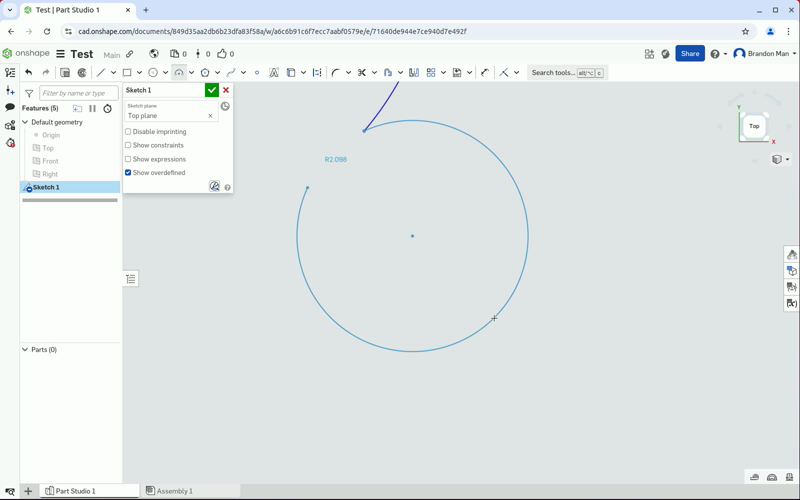
click(494, 317)
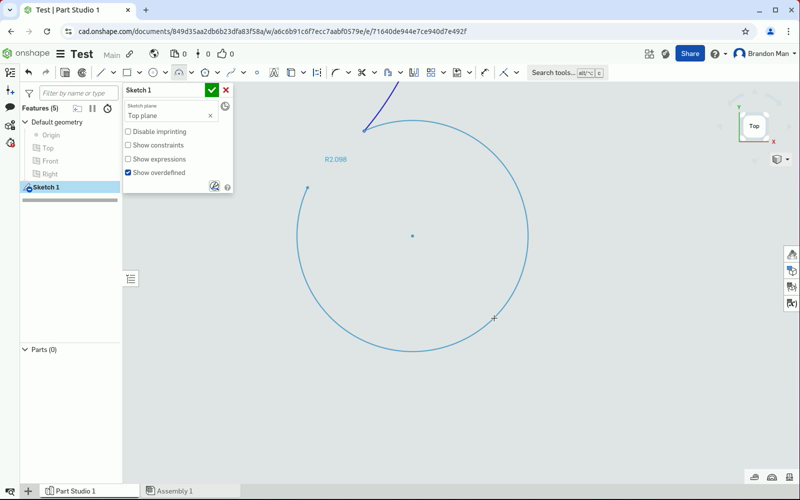
scroll(-6)
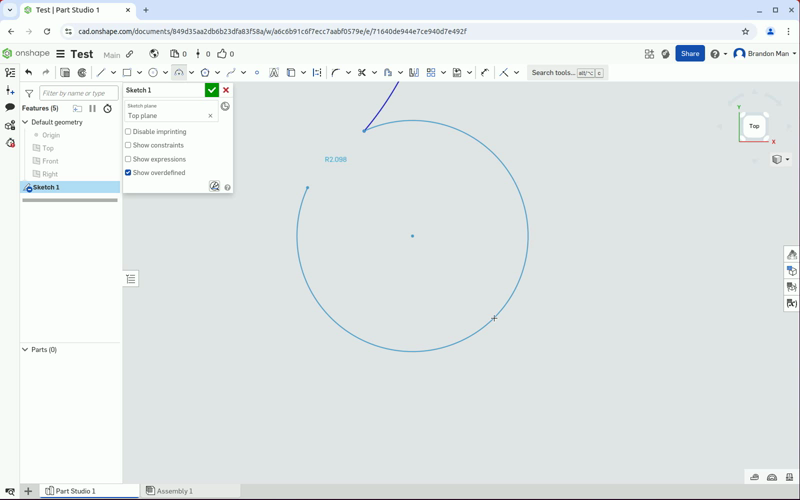
scroll(-6)
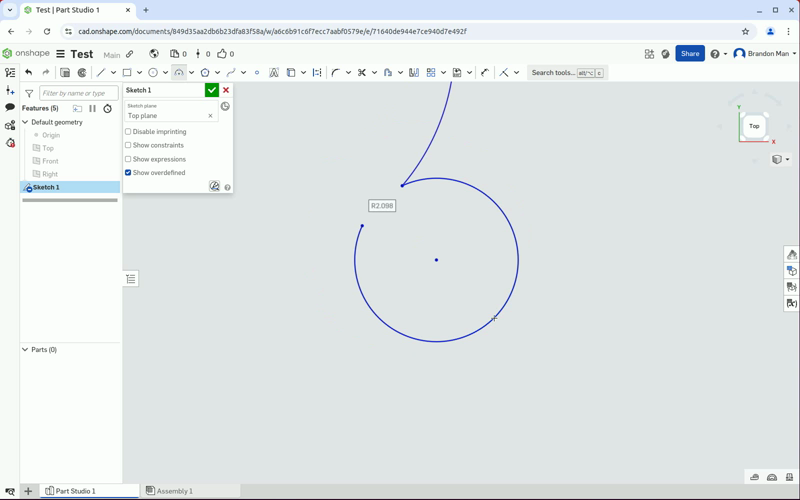
scroll(-6)
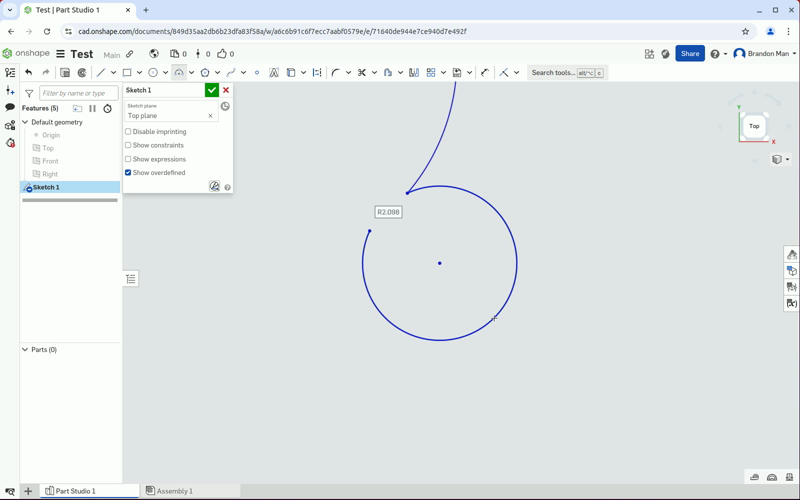
scroll(-6)
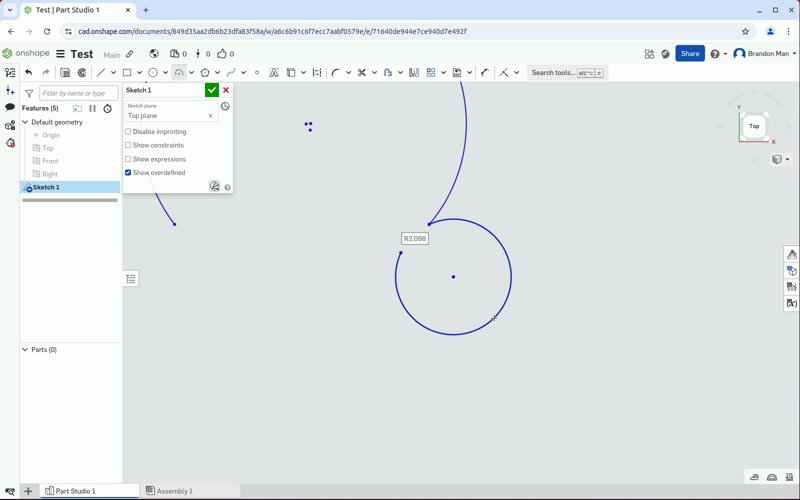
scroll(-6)
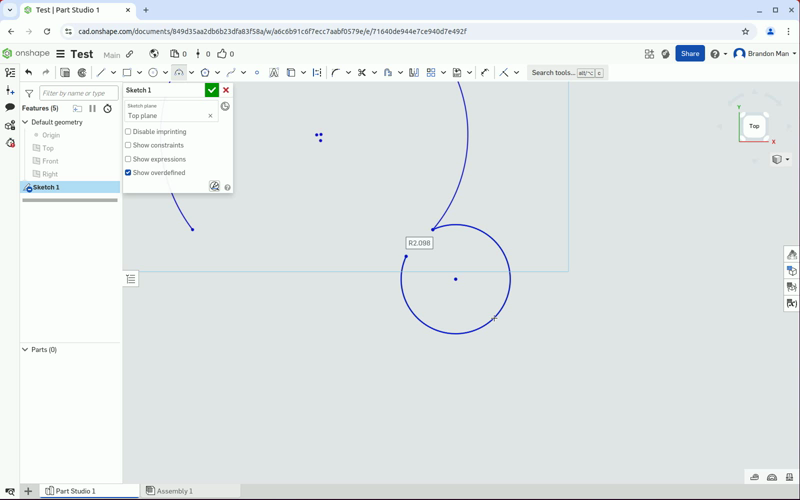
scroll(-6)
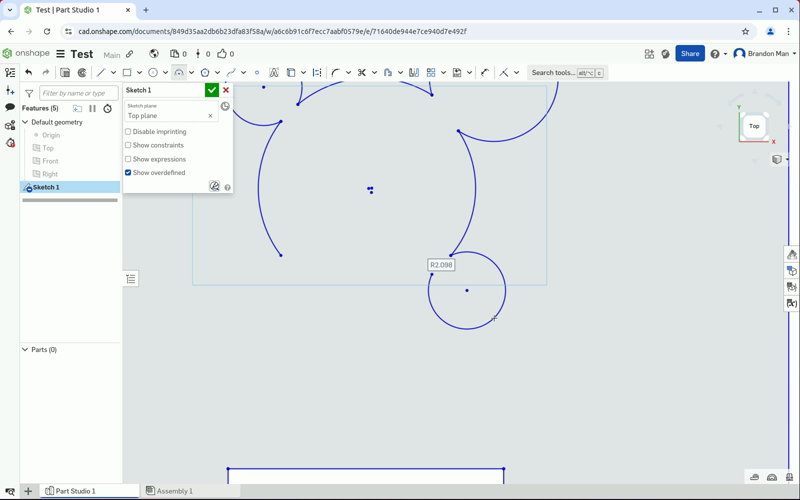
scroll(-6)
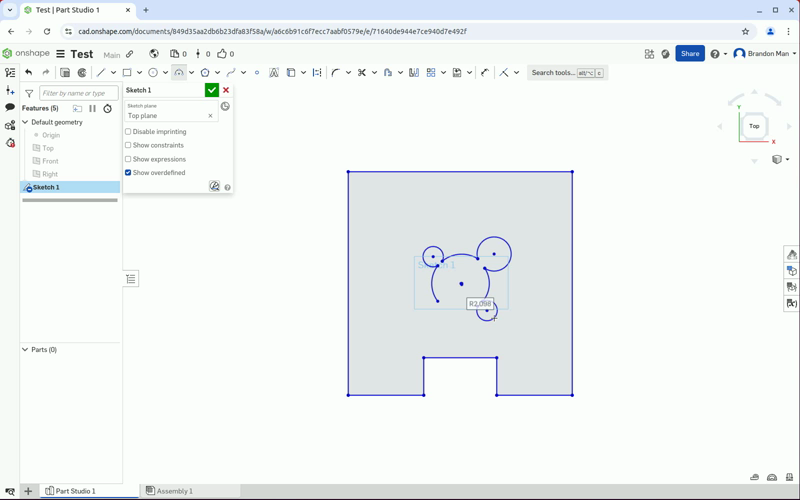
key_up(shift)
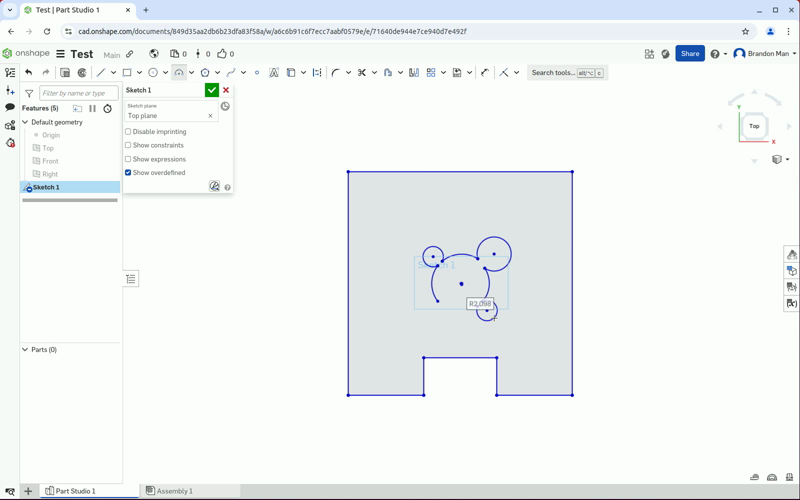
mouse_move(477, 306)
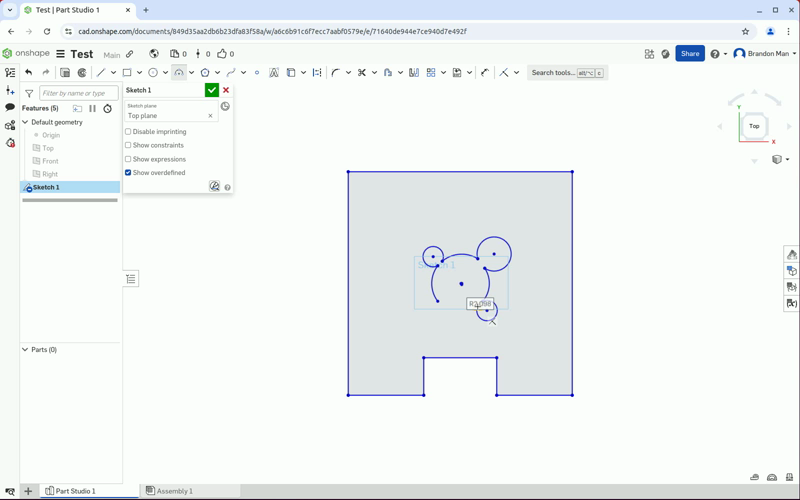
click(477, 306)
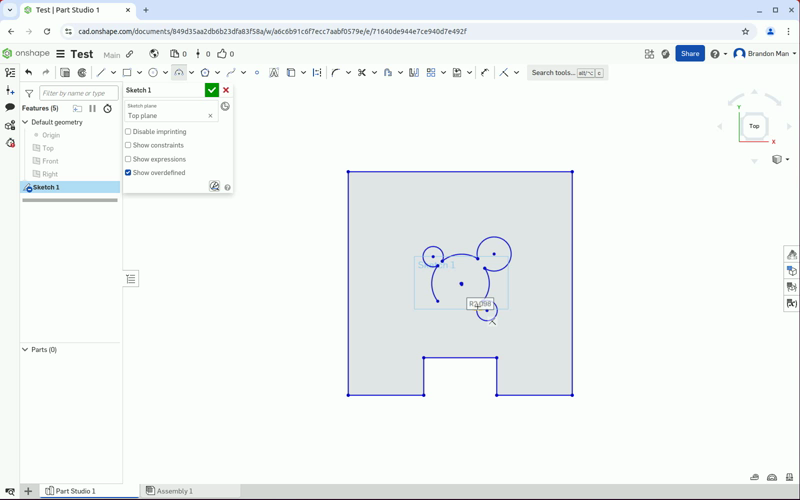
key_down(shift)
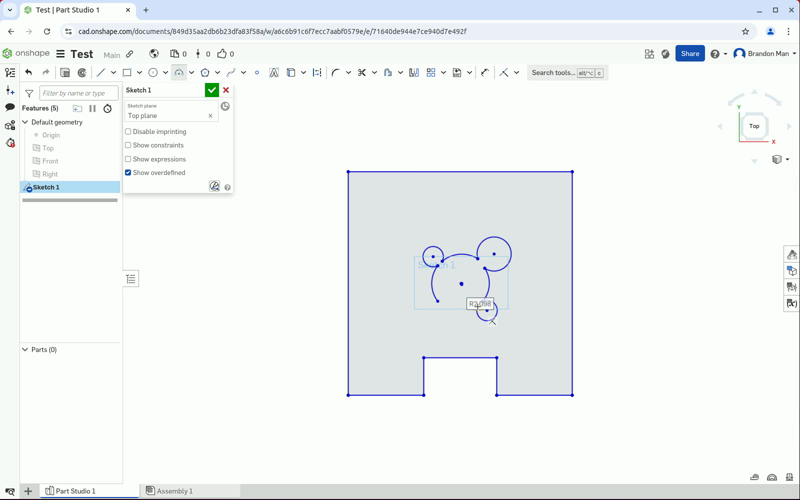
mouse_move(442, 306)
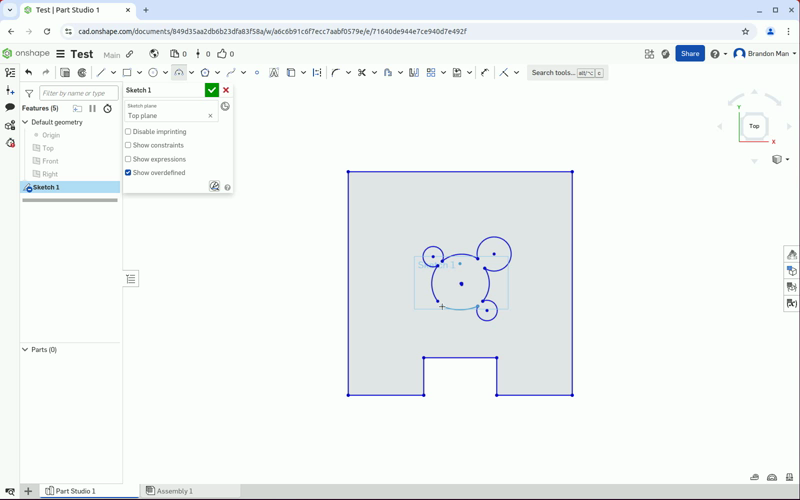
click(442, 306)
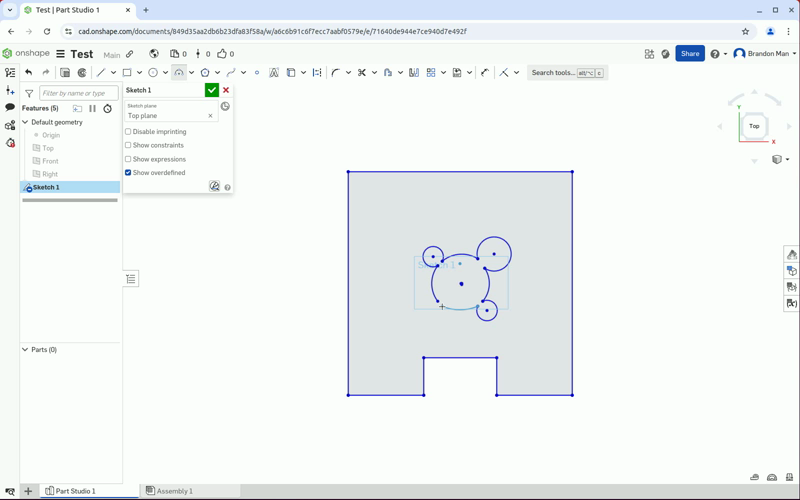
mouse_move(460, 311)
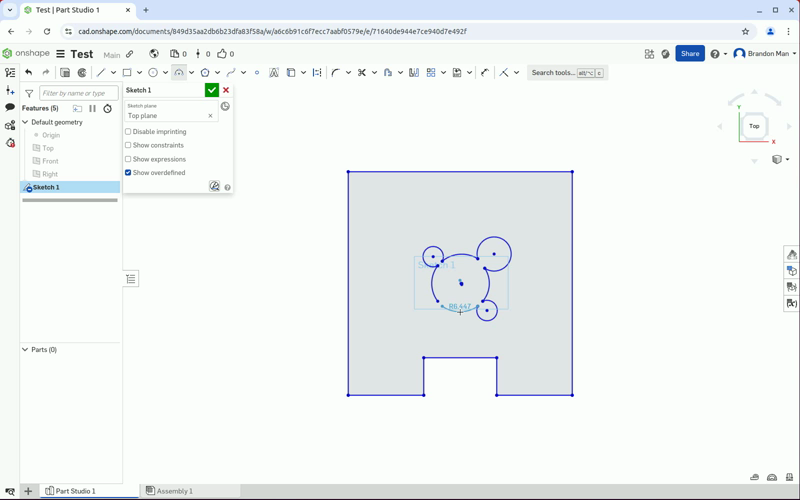
click(460, 311)
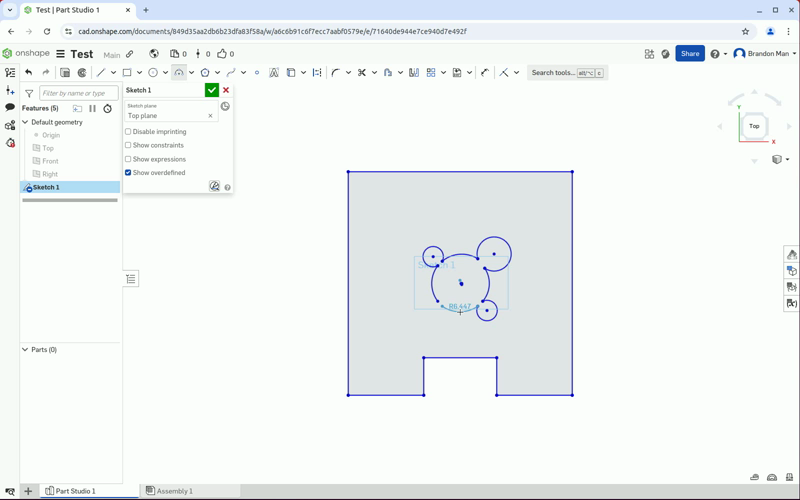
key_up(shift)
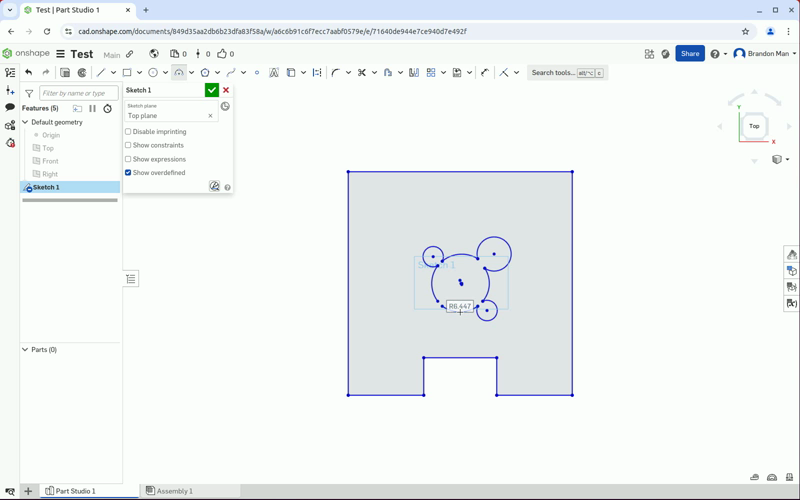
mouse_move(442, 306)
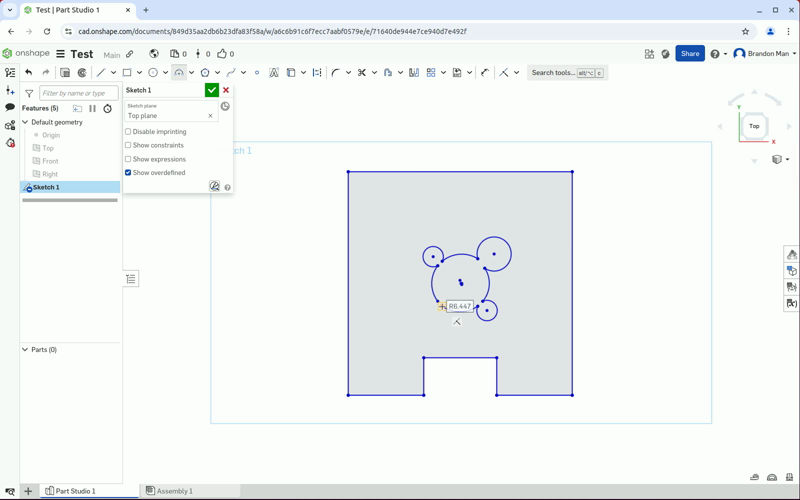
click(442, 306)
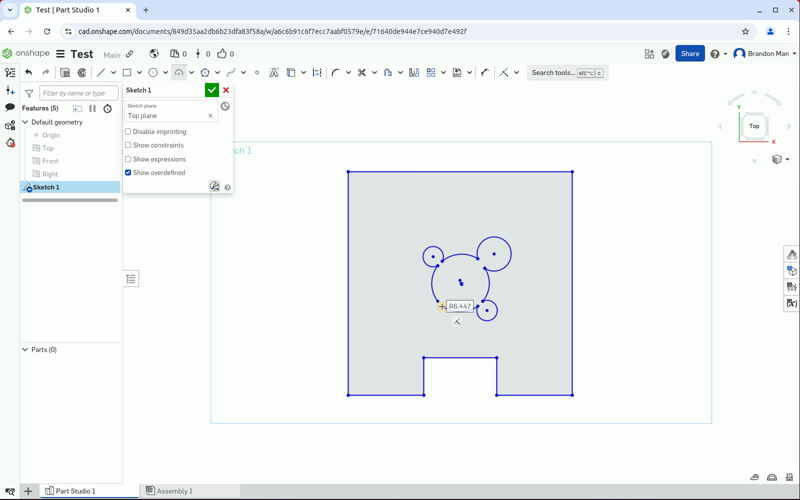
mouse_move(437, 301)
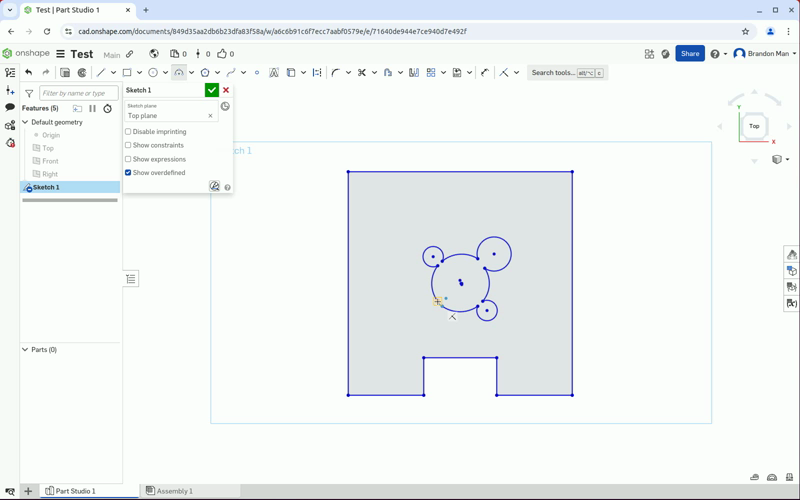
scroll(6)
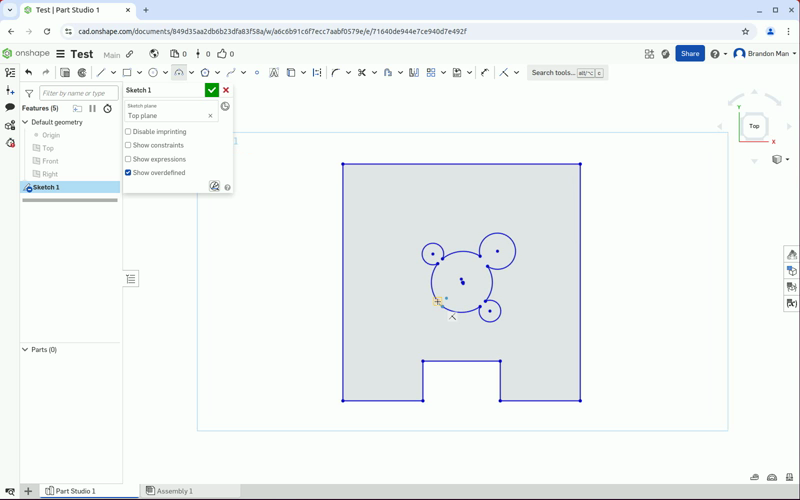
scroll(6)
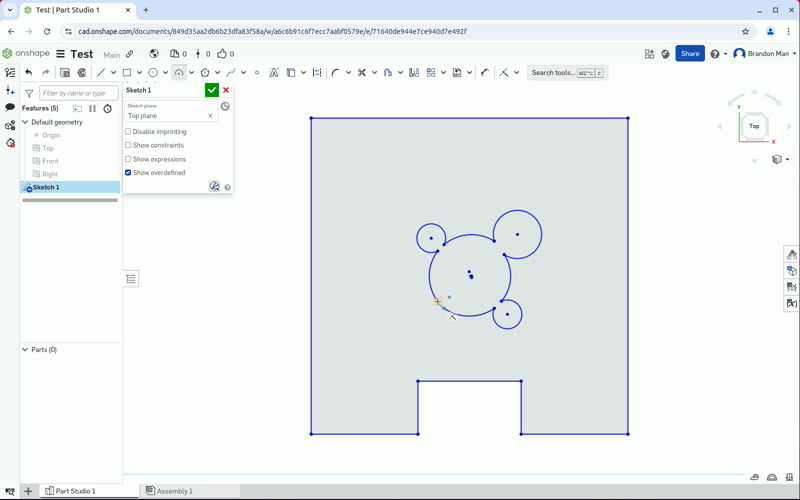
scroll(6)
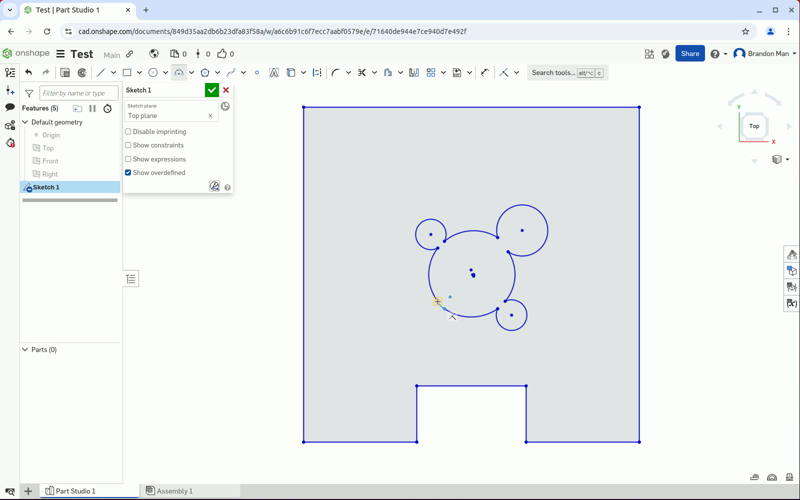
scroll(6)
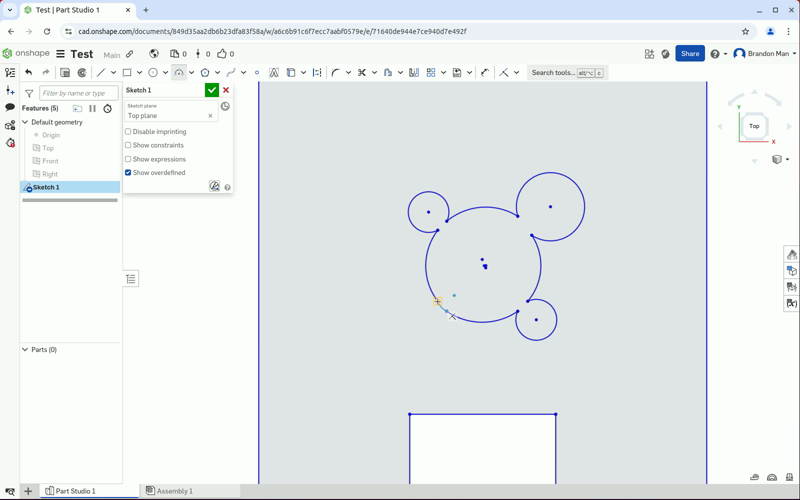
scroll(6)
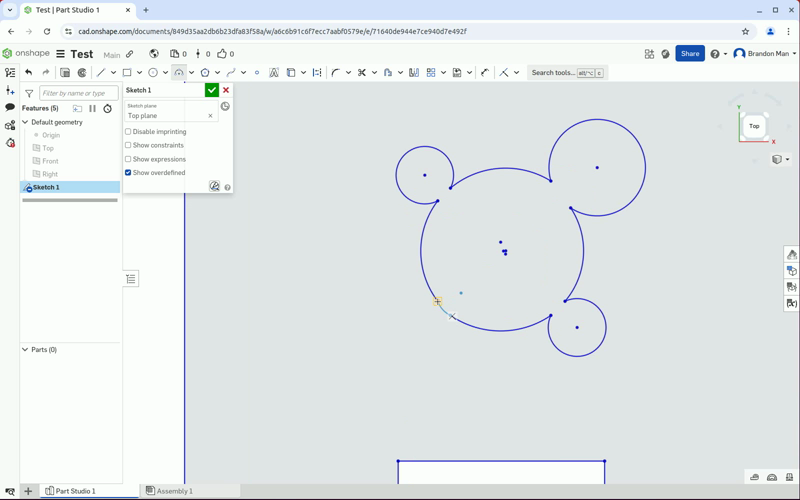
scroll(6)
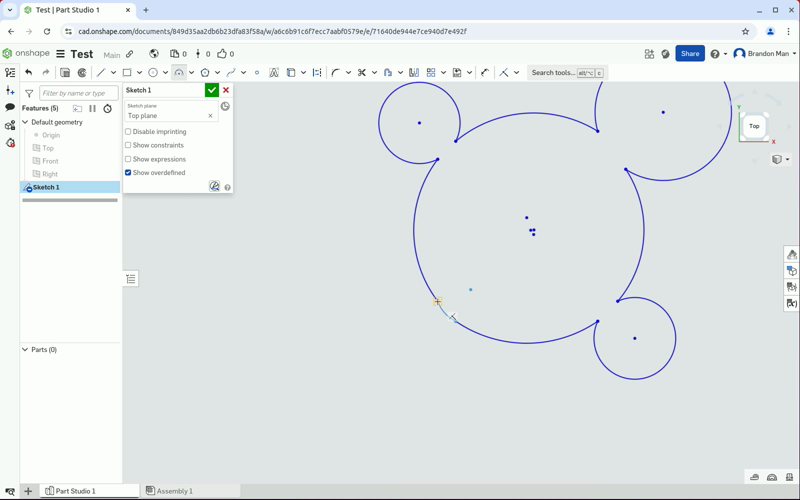
scroll(6)
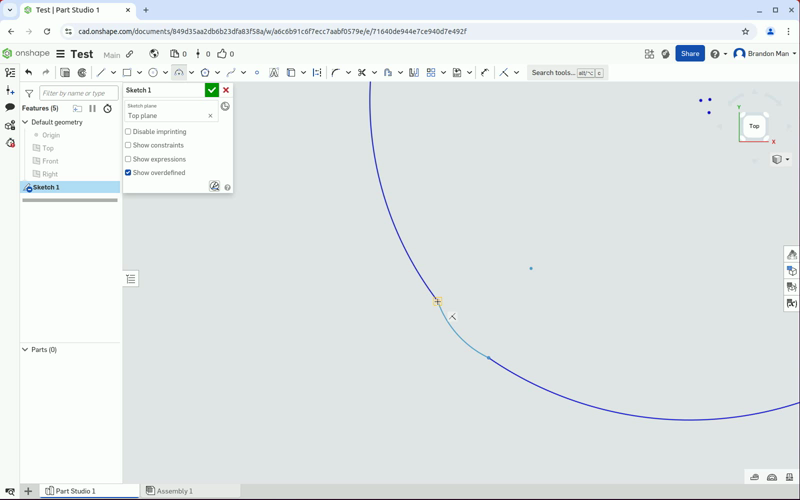
click(437, 301)
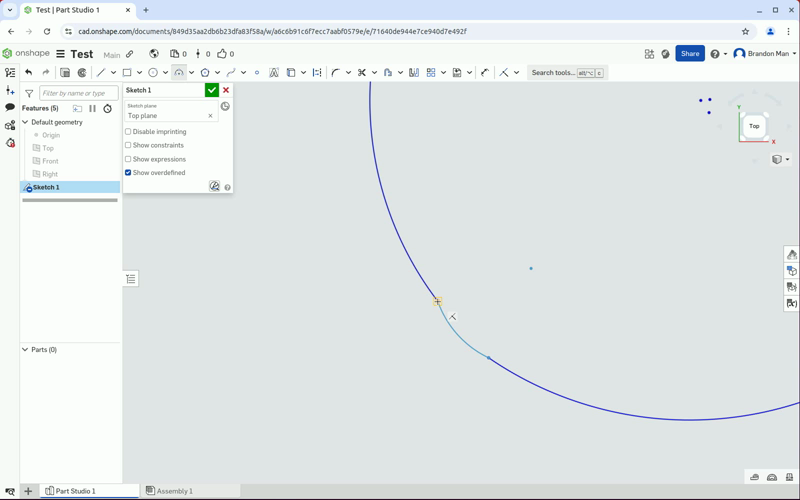
scroll(-6)
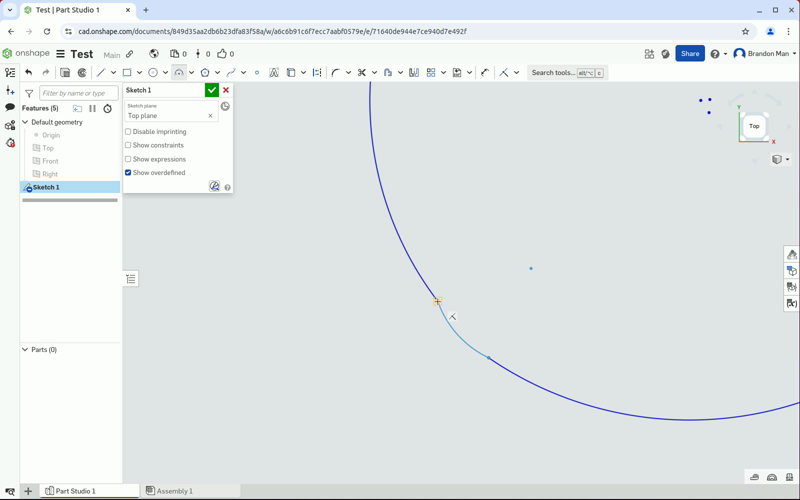
scroll(-6)
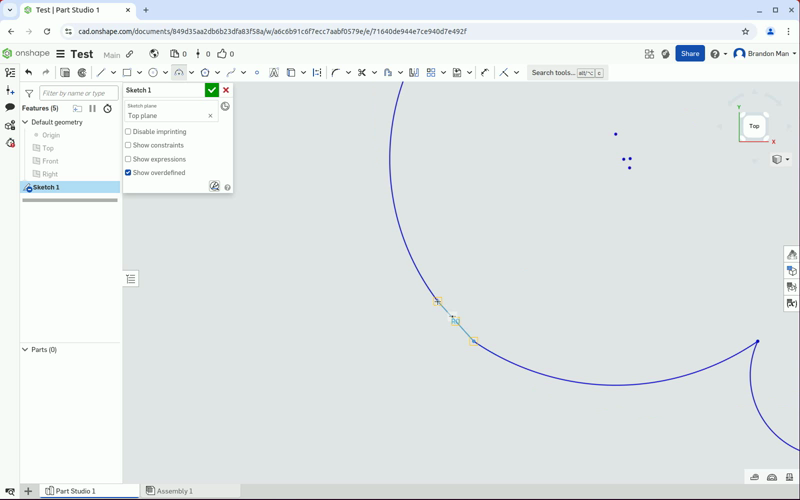
scroll(-6)
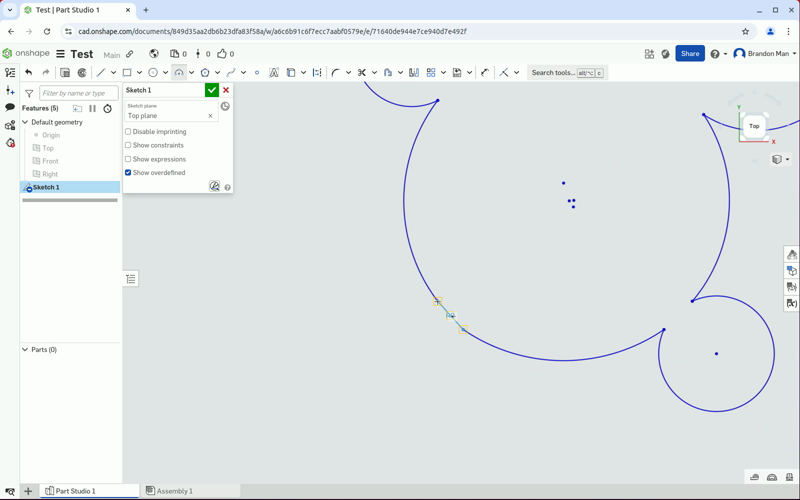
scroll(-6)
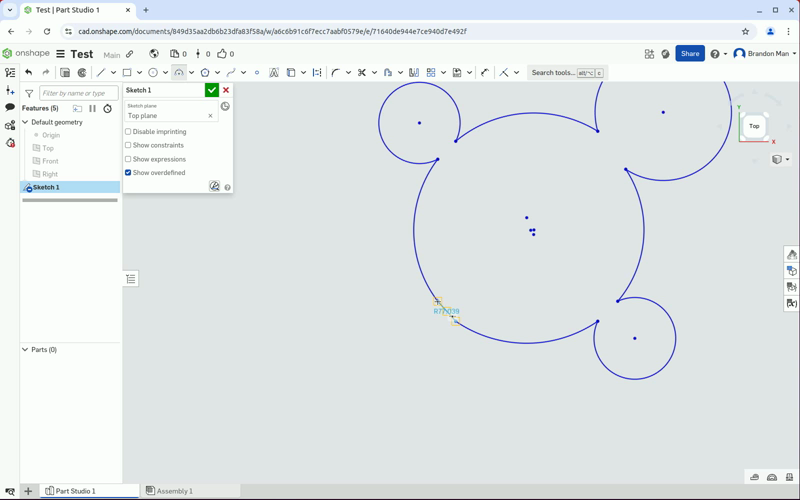
scroll(-6)
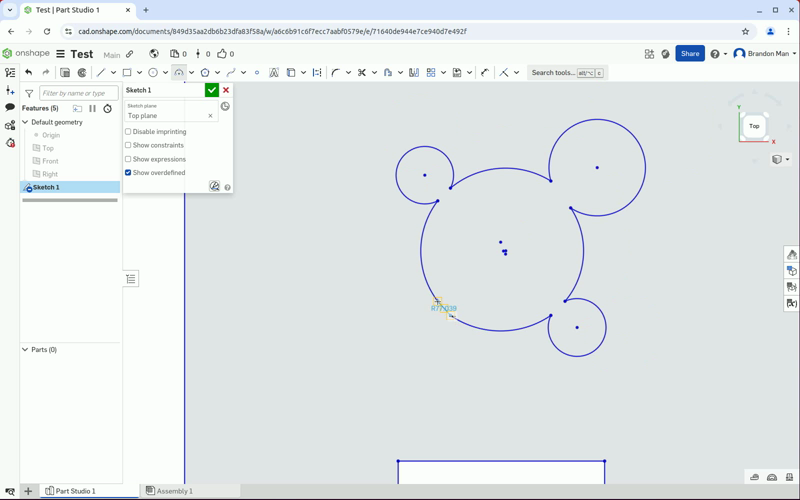
scroll(-6)
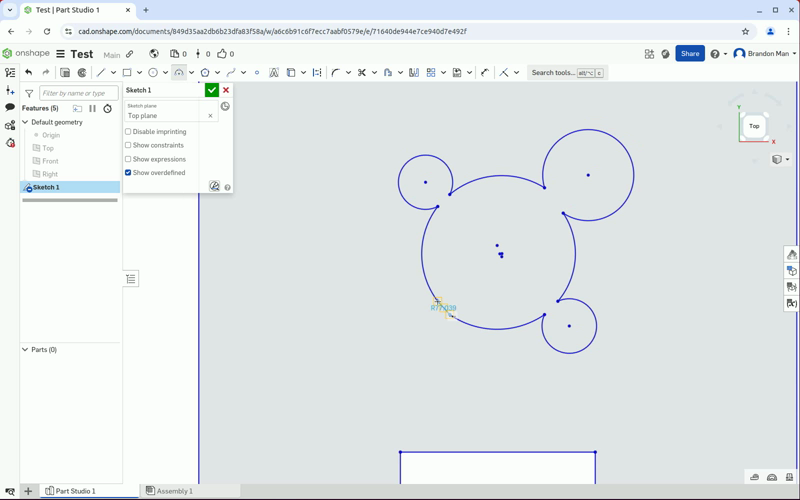
scroll(-6)
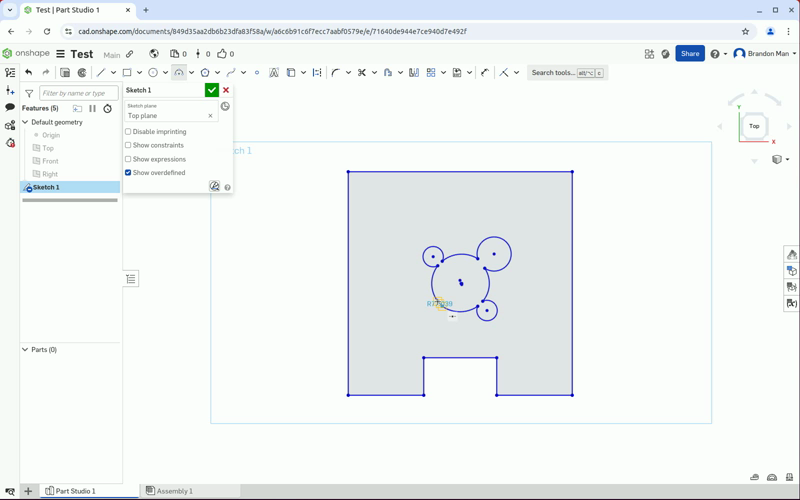
key_down(shift)
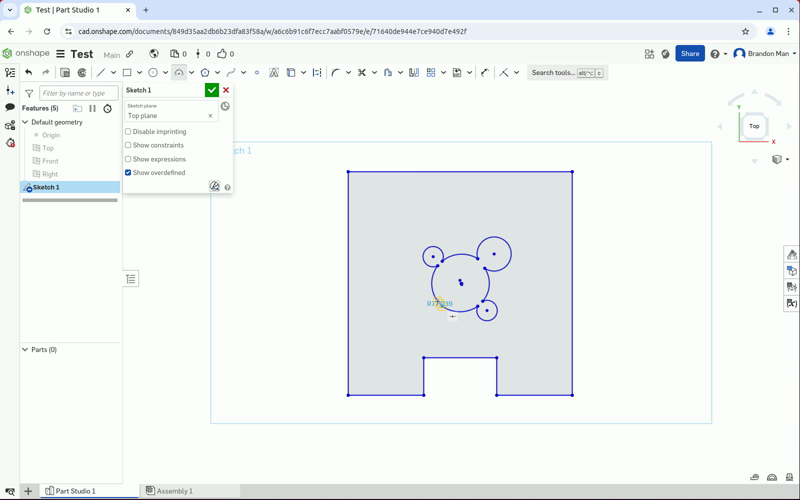
mouse_move(426, 317)
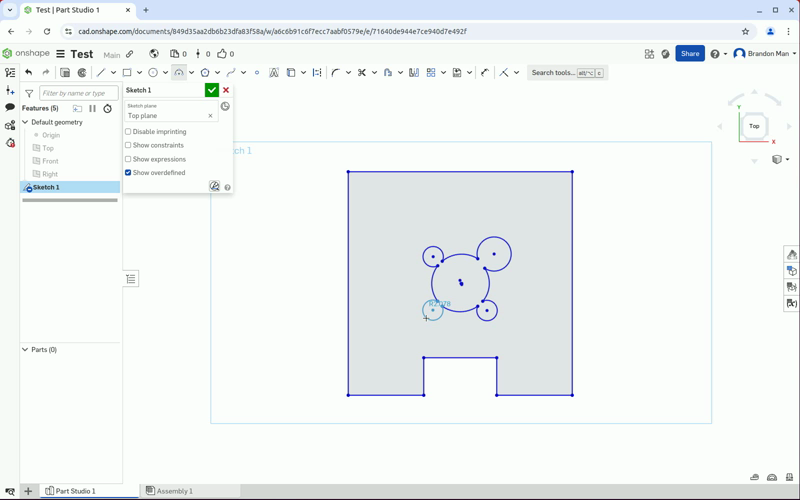
scroll(6)
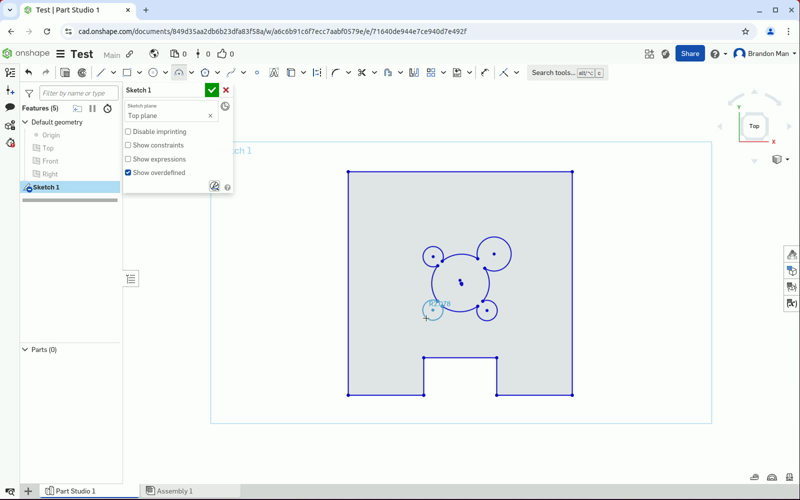
scroll(6)
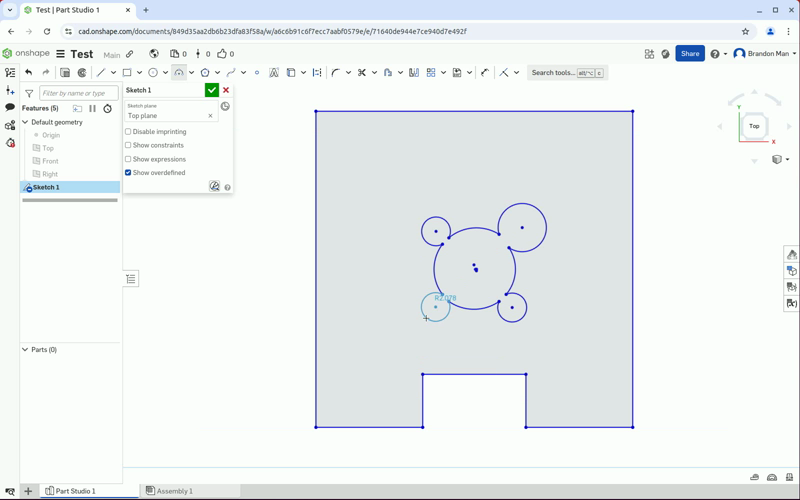
scroll(6)
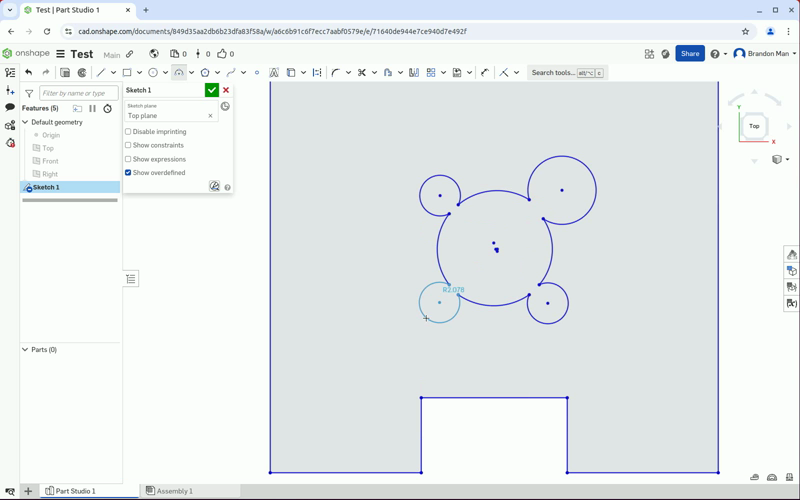
scroll(6)
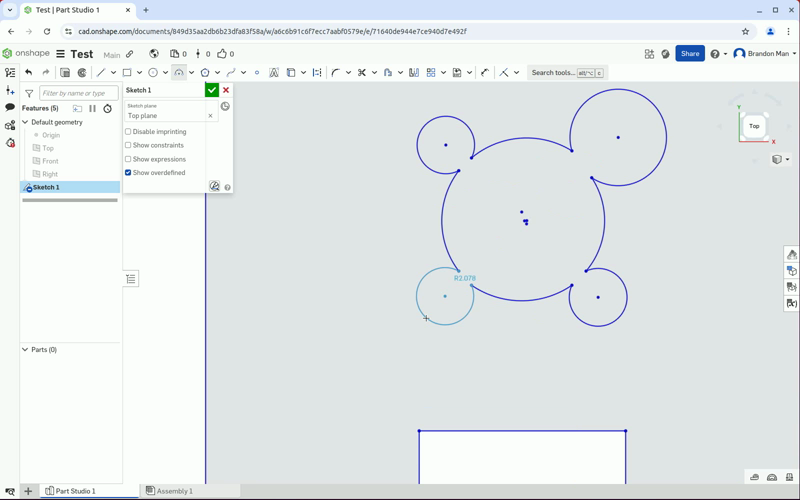
scroll(6)
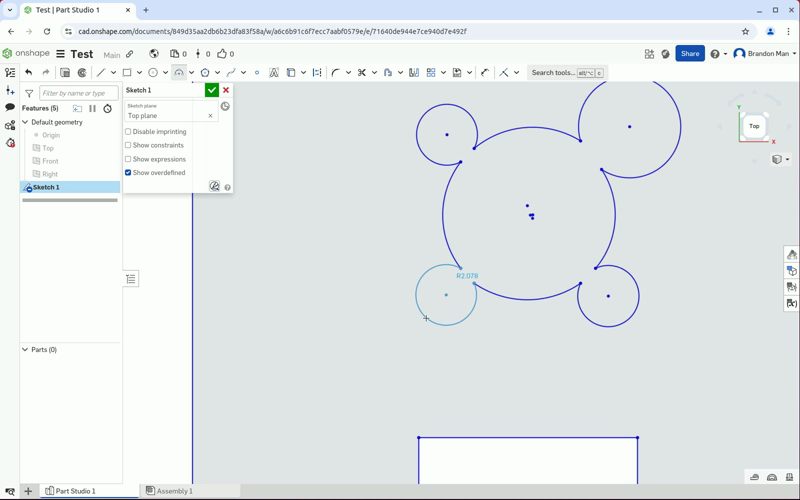
scroll(6)
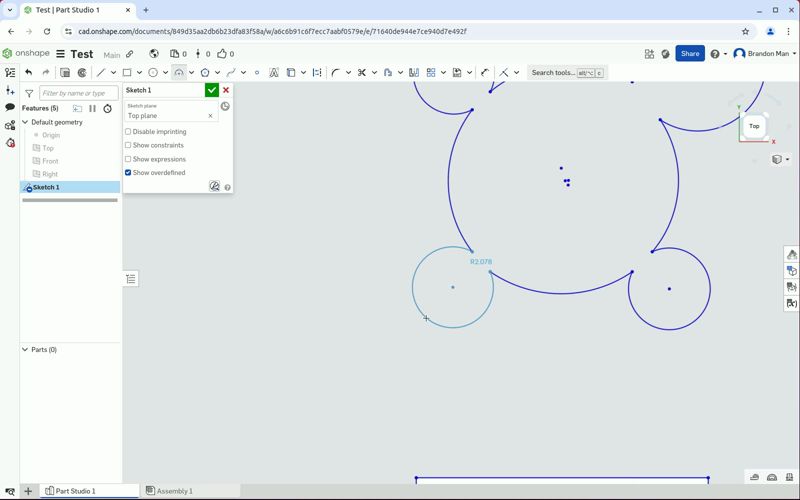
scroll(6)
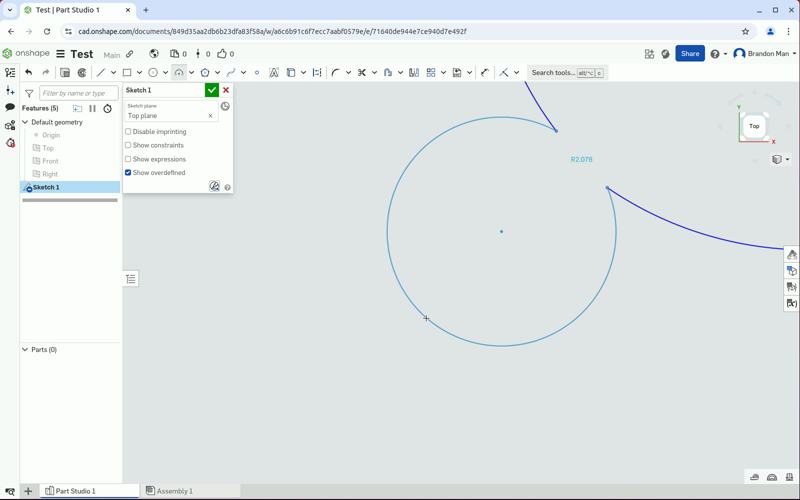
click(426, 317)
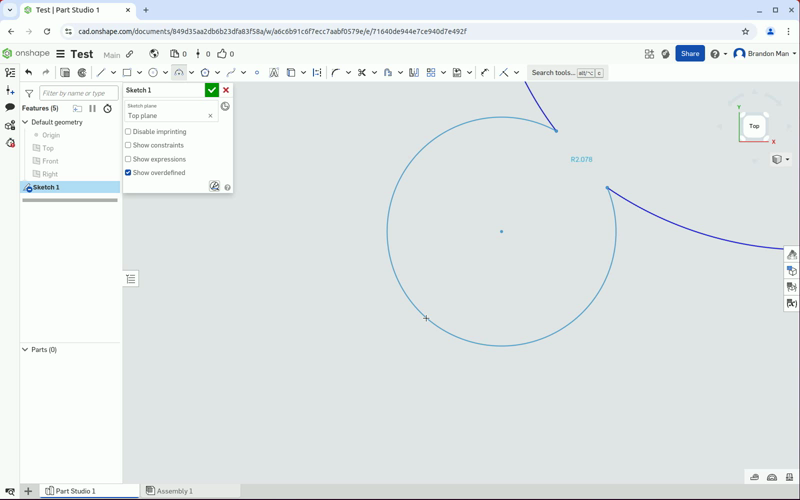
scroll(-6)
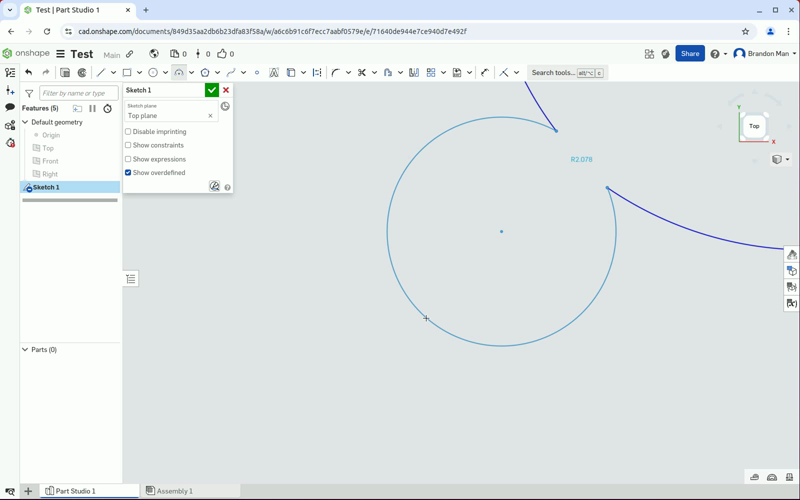
scroll(-6)
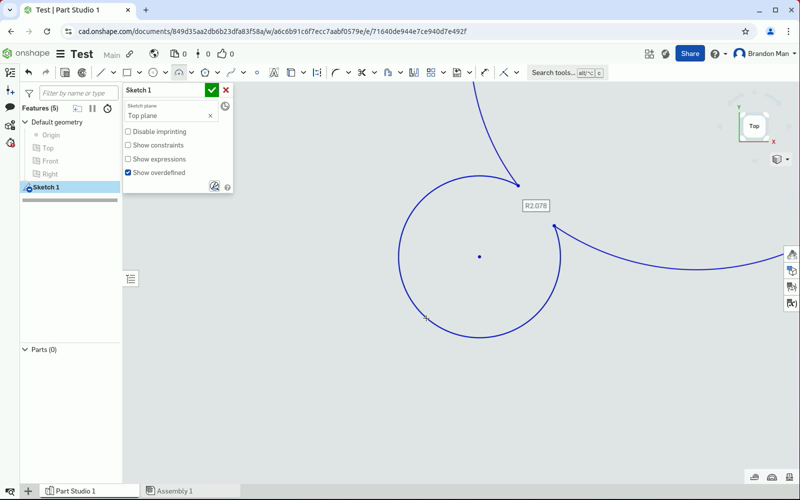
scroll(-6)
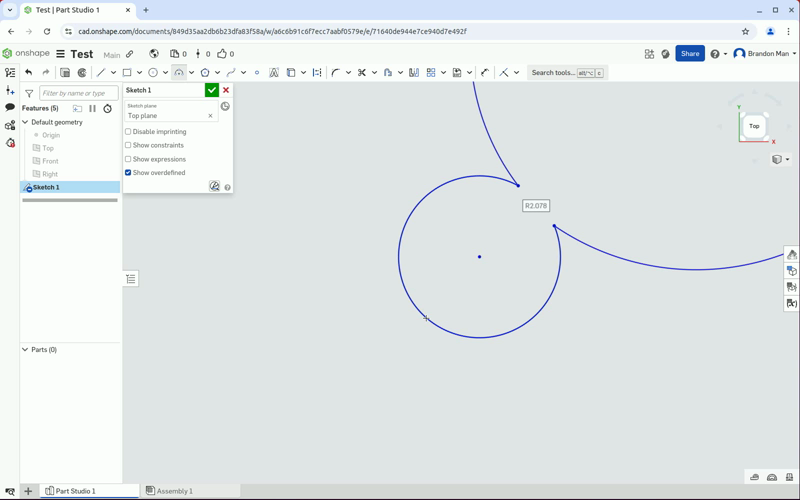
scroll(-6)
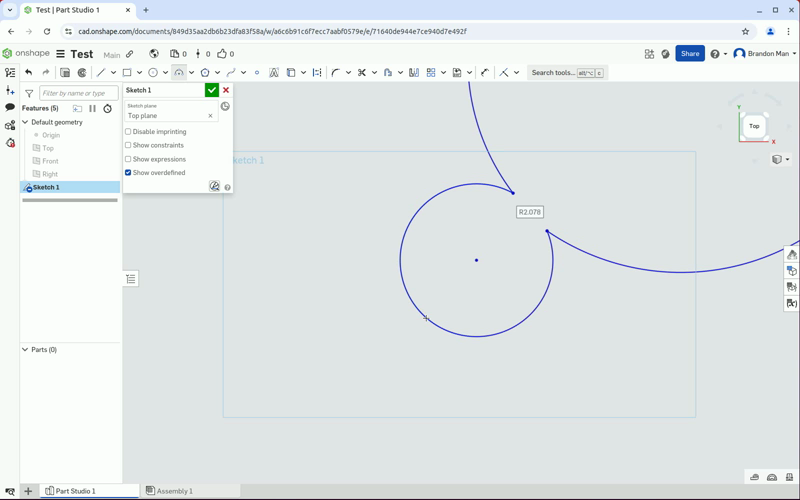
scroll(-6)
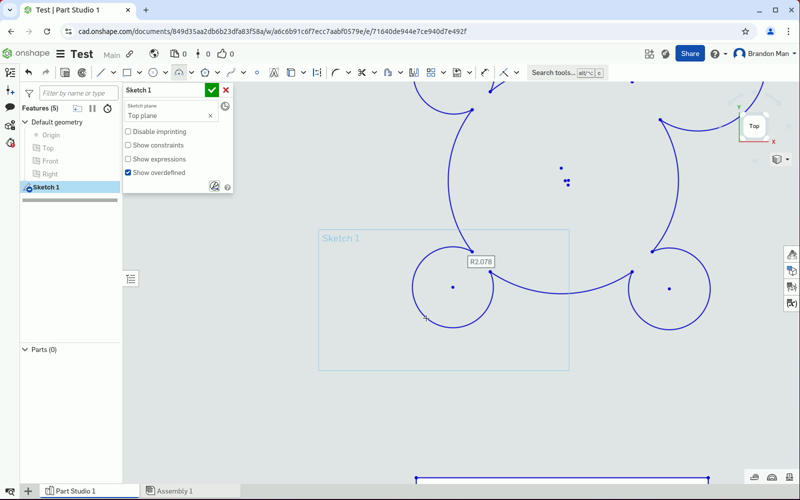
scroll(-6)
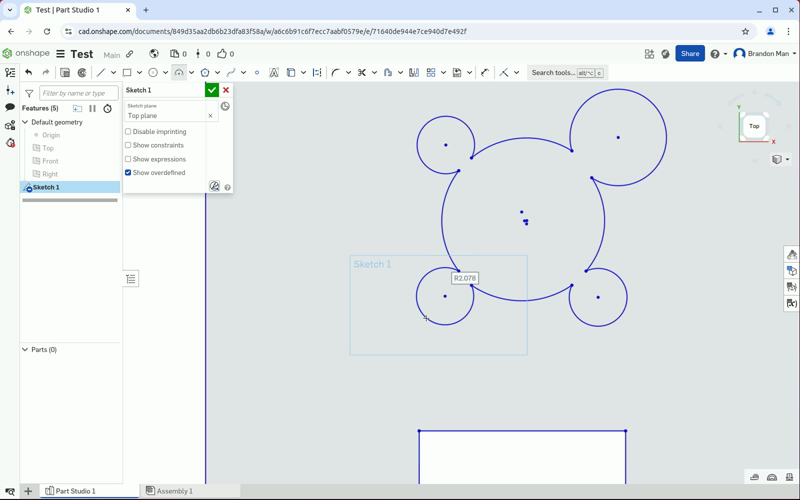
scroll(-6)
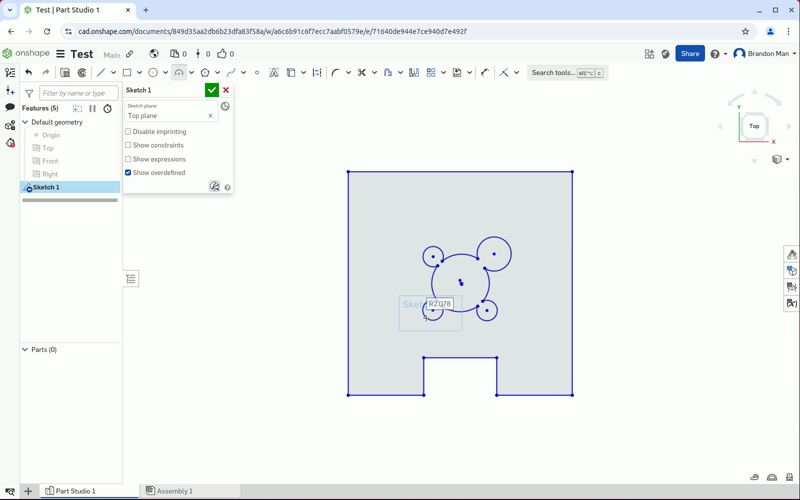
key_up(shift)
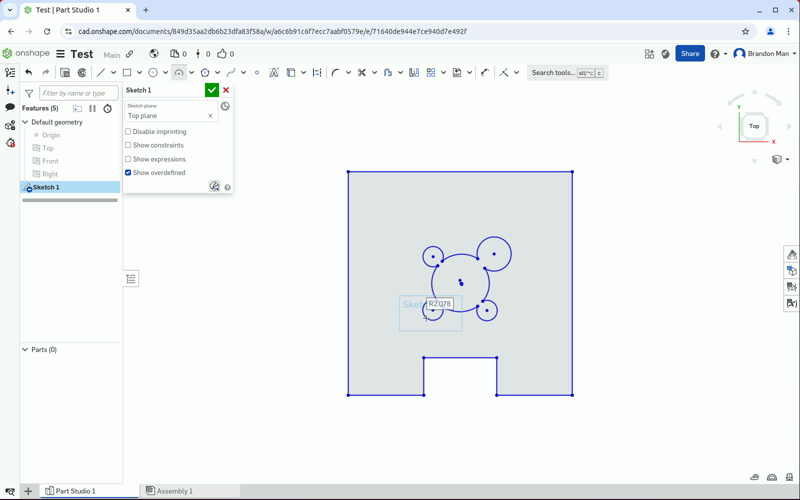
key(esc)
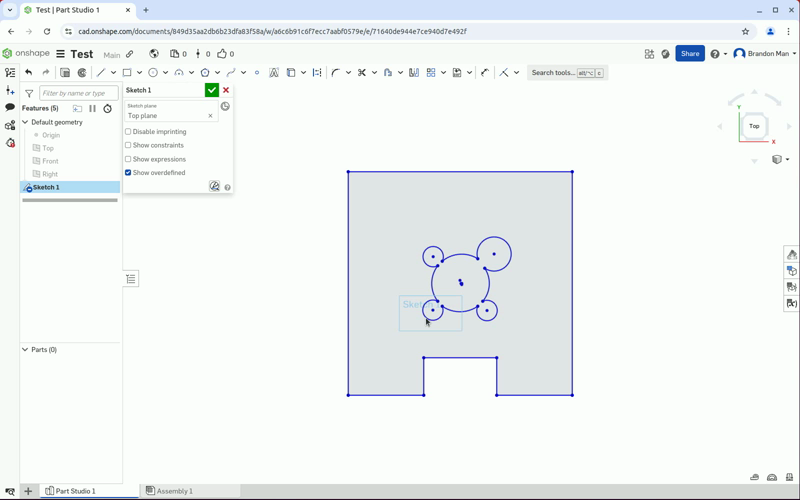
mouse_move(537, 357)
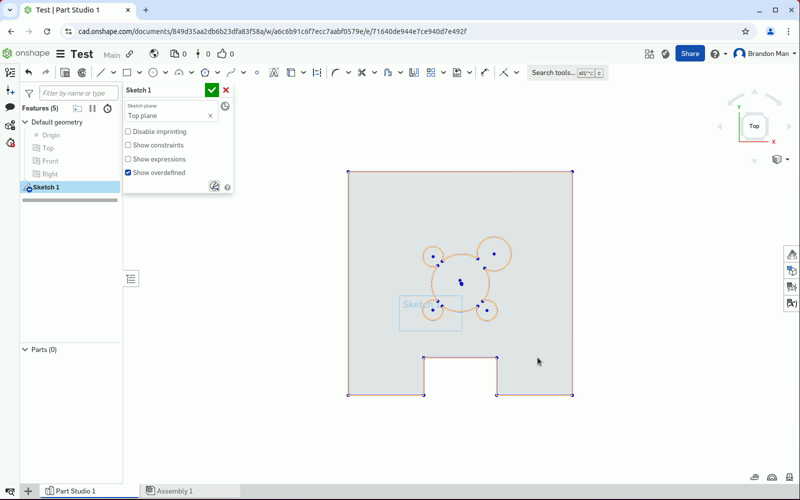
click(537, 357)
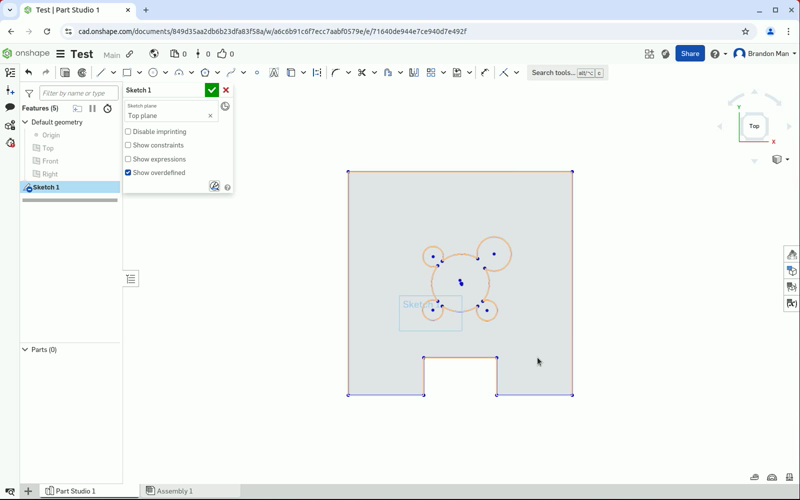
mouse_move(73, 352)
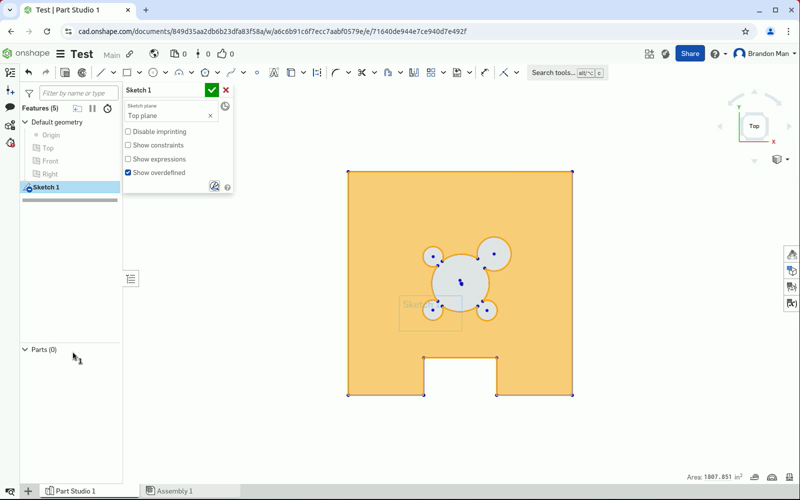
key(shift+y)
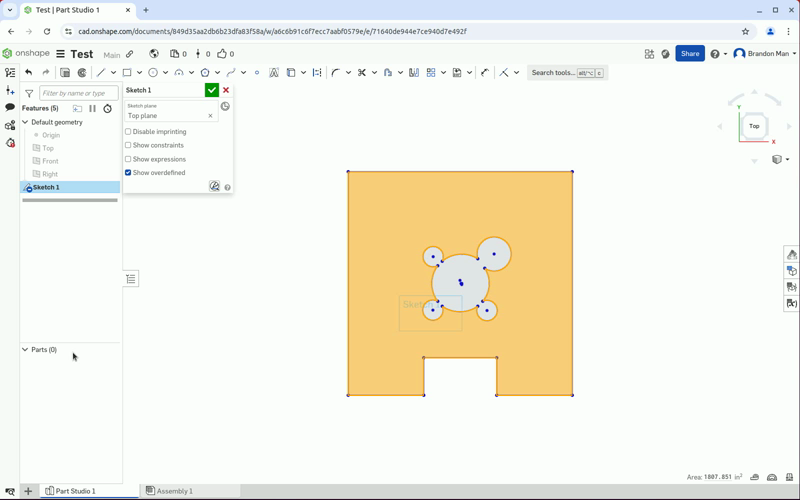
key(shift+e)
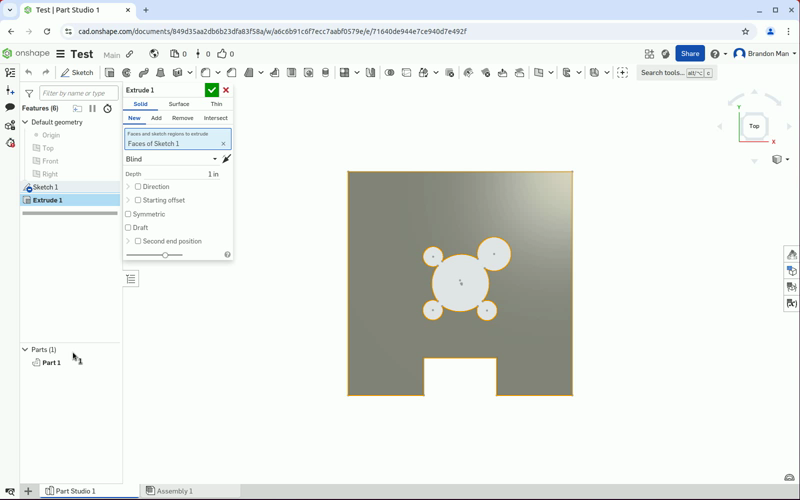
mouse_move(143, 106)
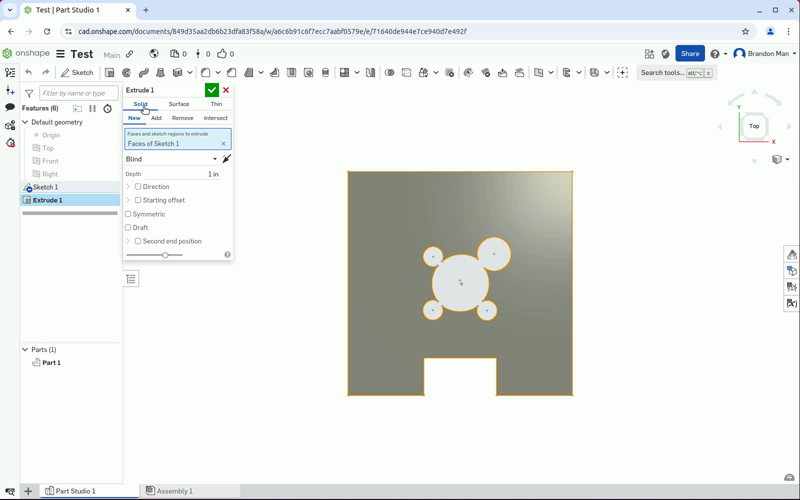
click(143, 106)
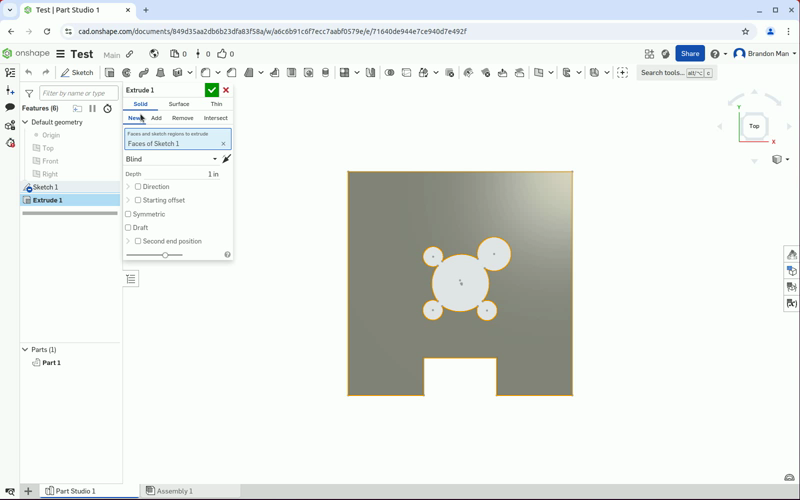
mouse_move(137, 120)
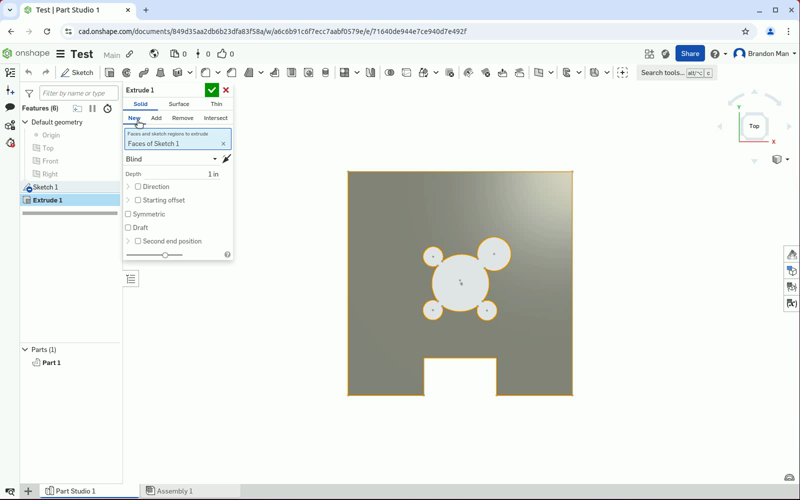
click(137, 120)
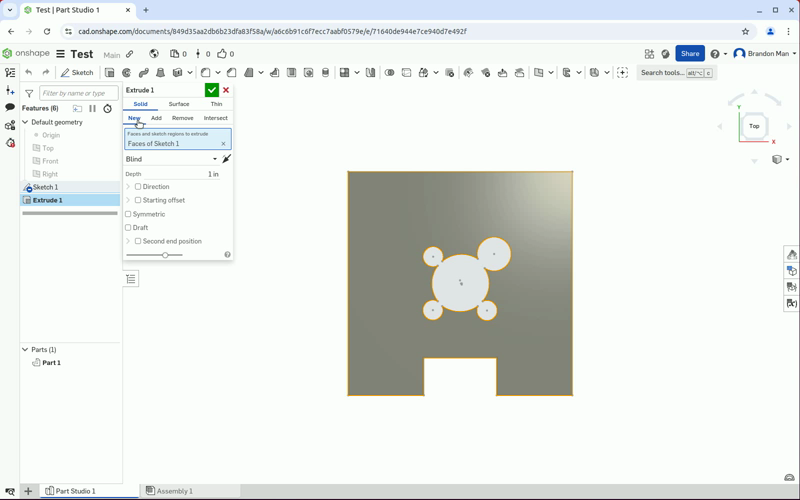
key(tab, 4)
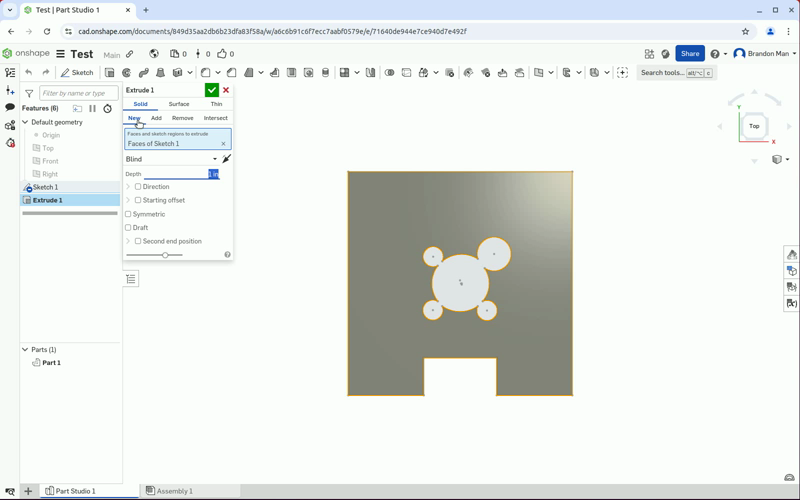
text(5.296)
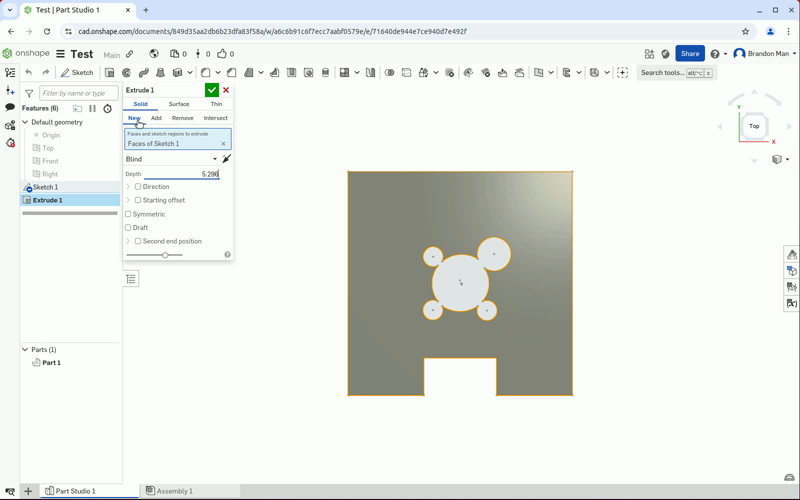
key(enter)
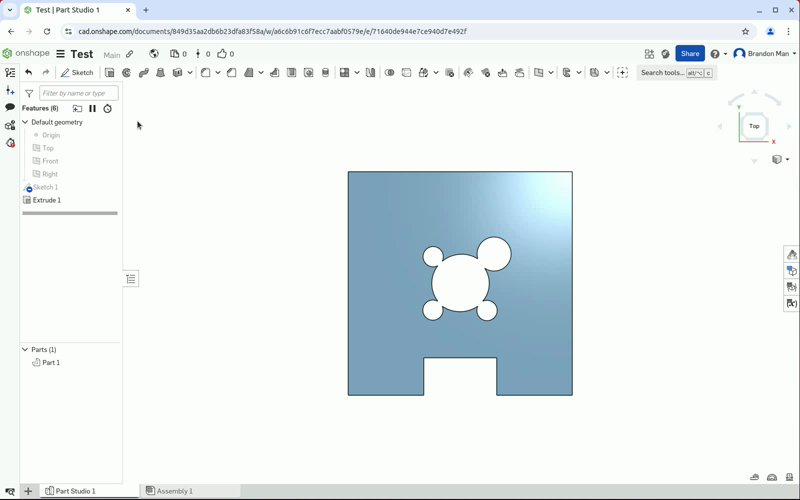
key(shift+h)
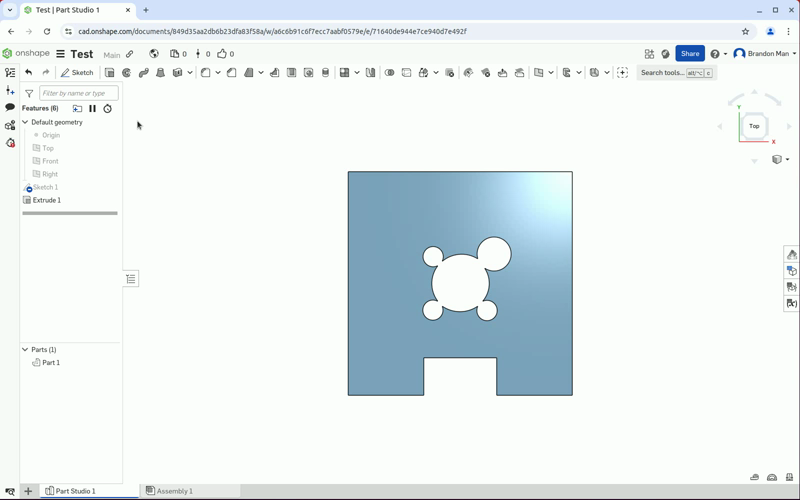
key(shift+h)
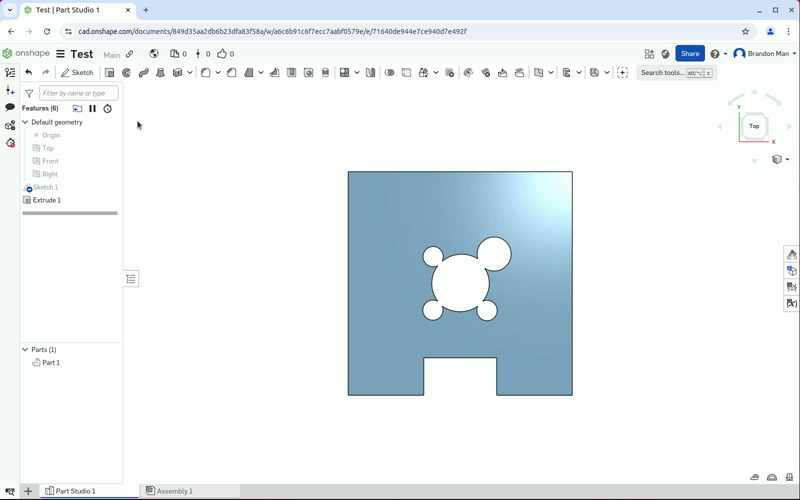
mouse_move(73, 189)
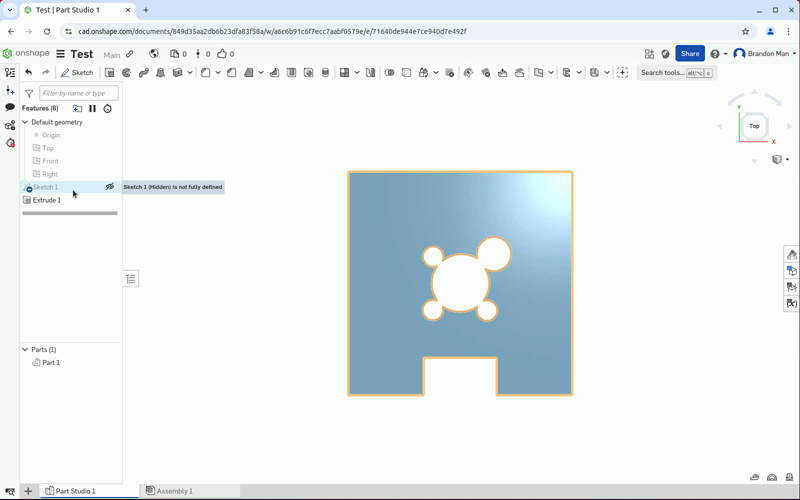
click(73, 189)
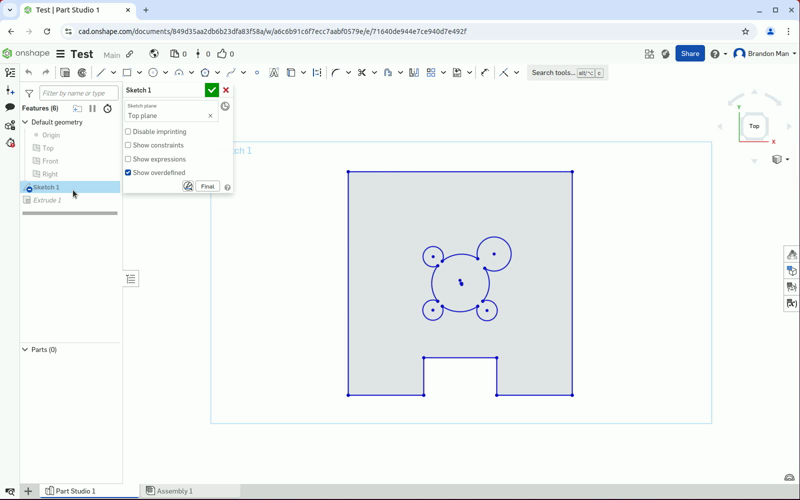
mouse_move(229, 92)
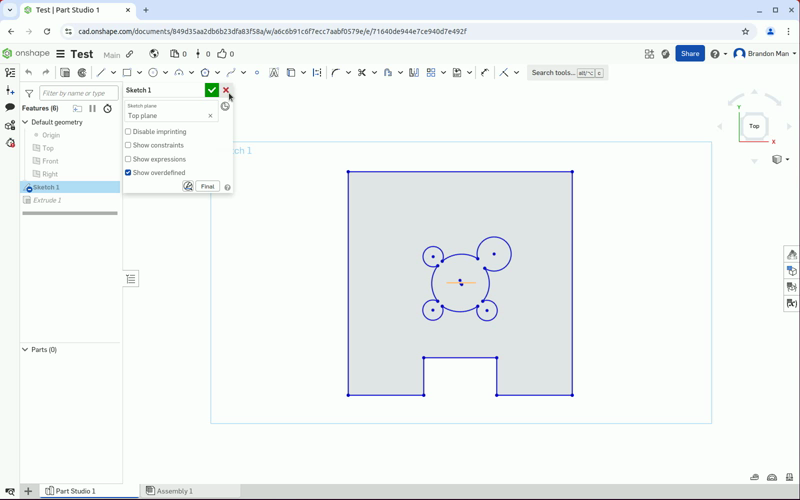
click(229, 92)
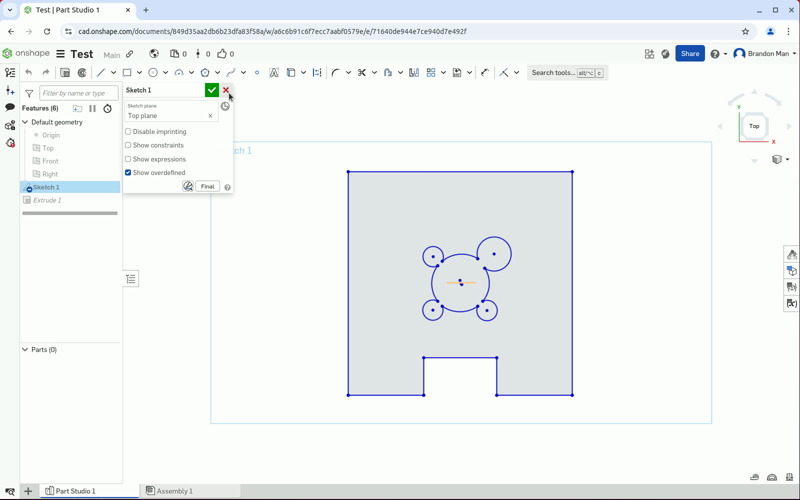
key(shift+s)
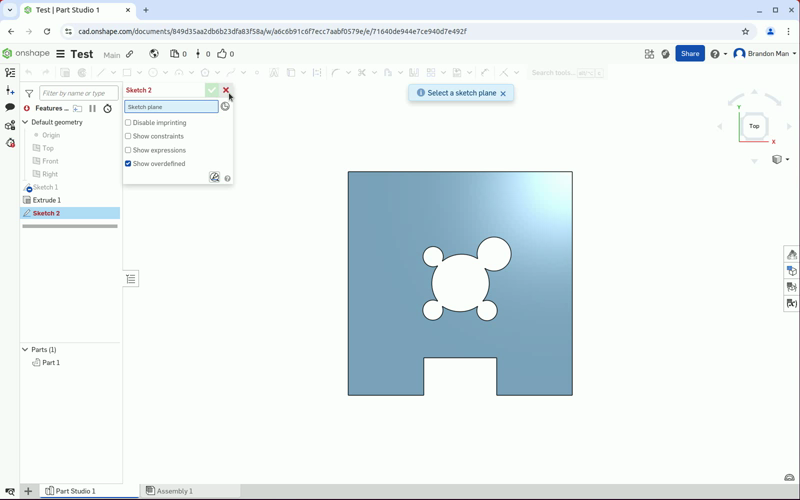
mouse_move(73, 150)
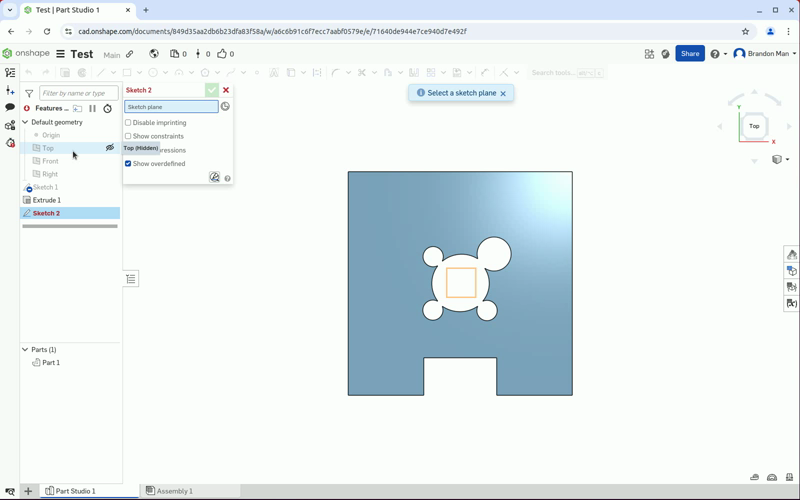
click(73, 150)
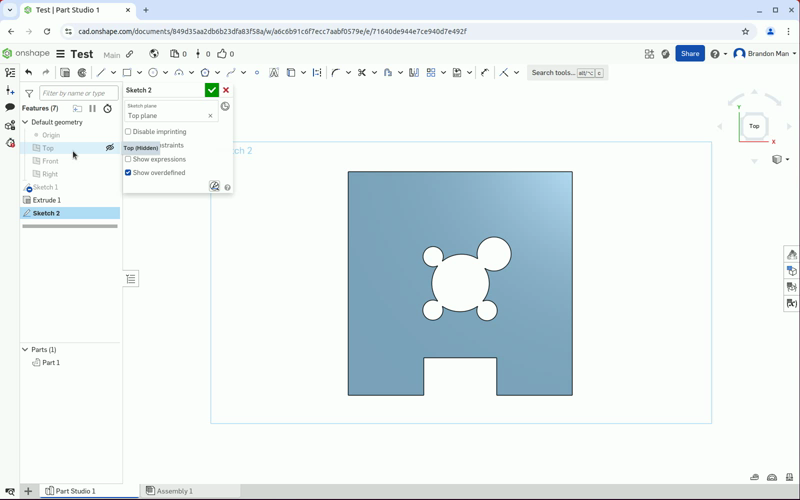
mouse_move(73, 352)
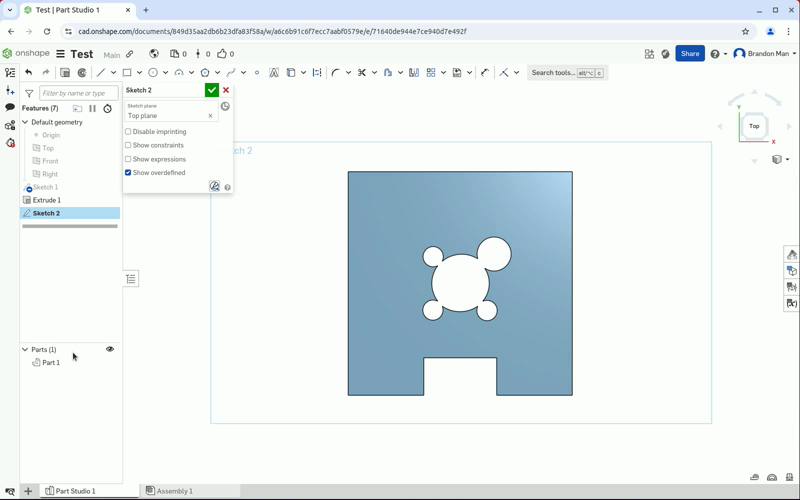
key(y)
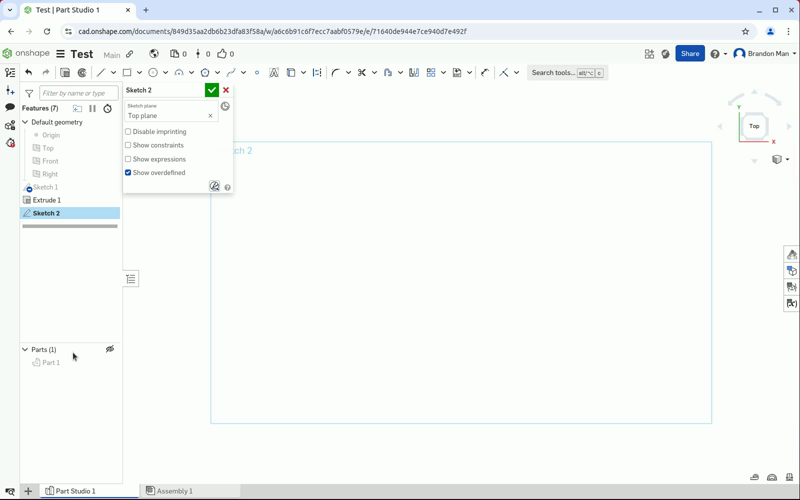
key(a)
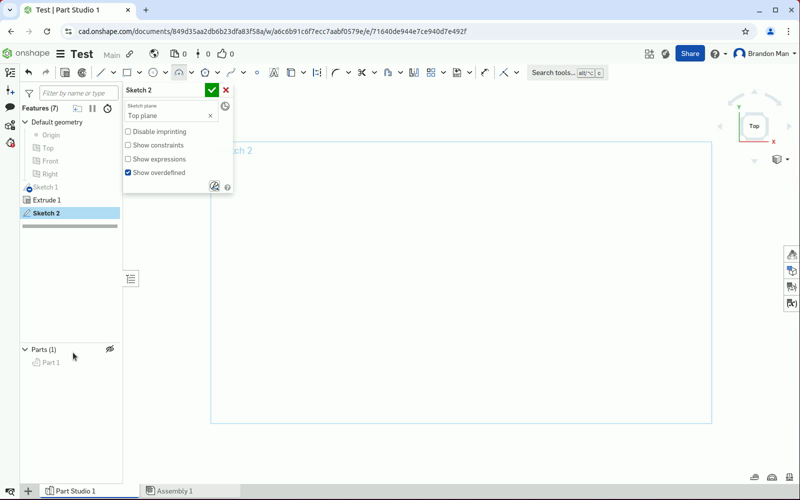
key_down(shift)
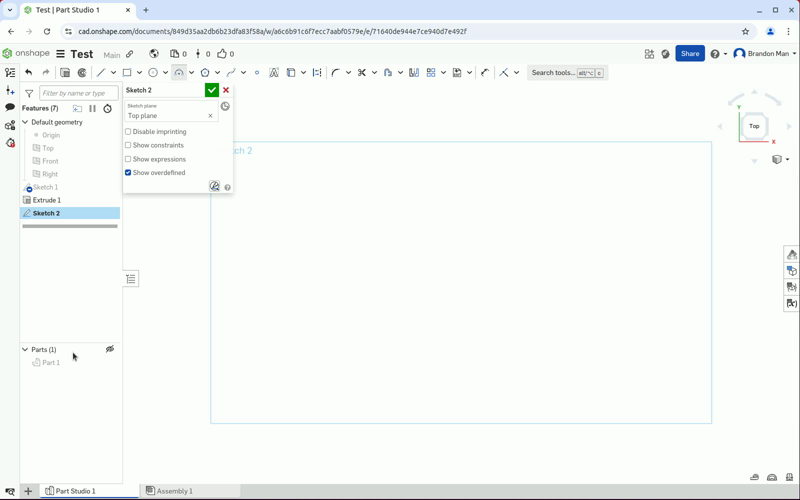
mouse_move(437, 266)
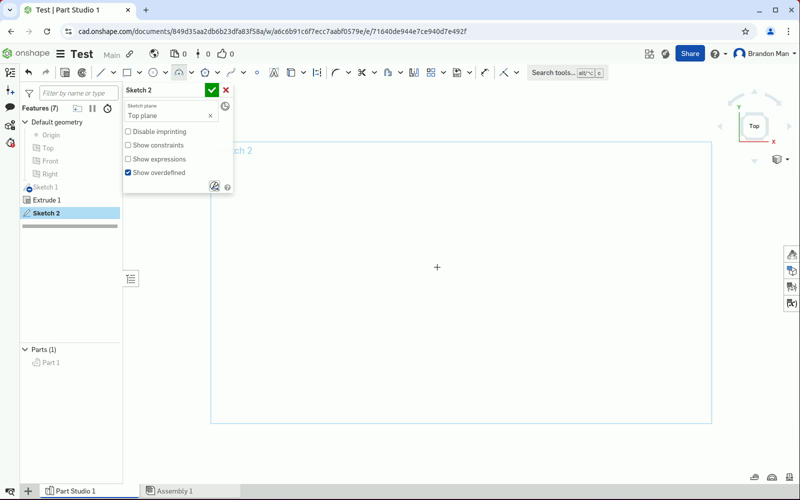
click(437, 266)
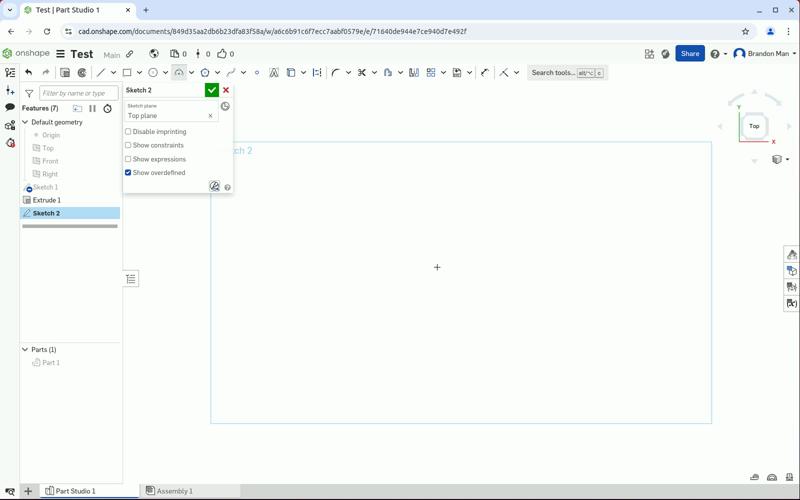
key_up(shift)
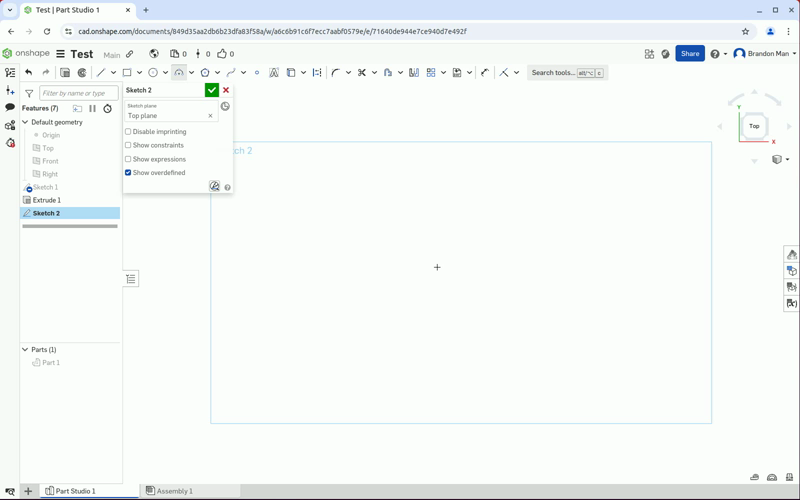
key_down(shift)
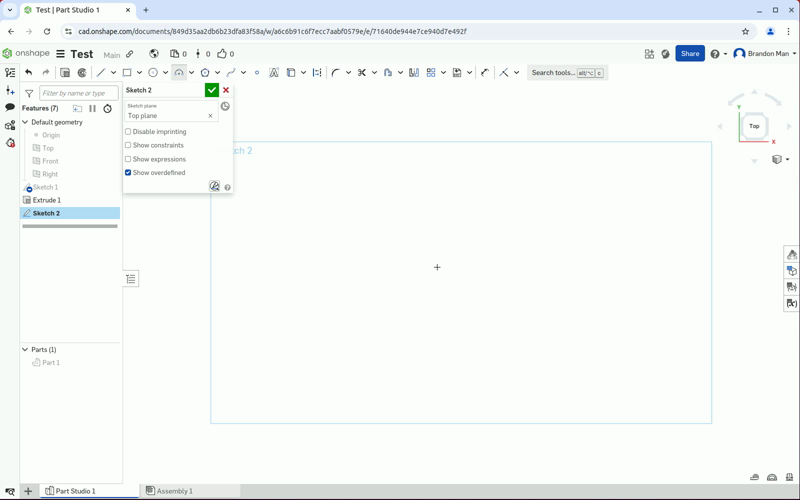
mouse_move(444, 259)
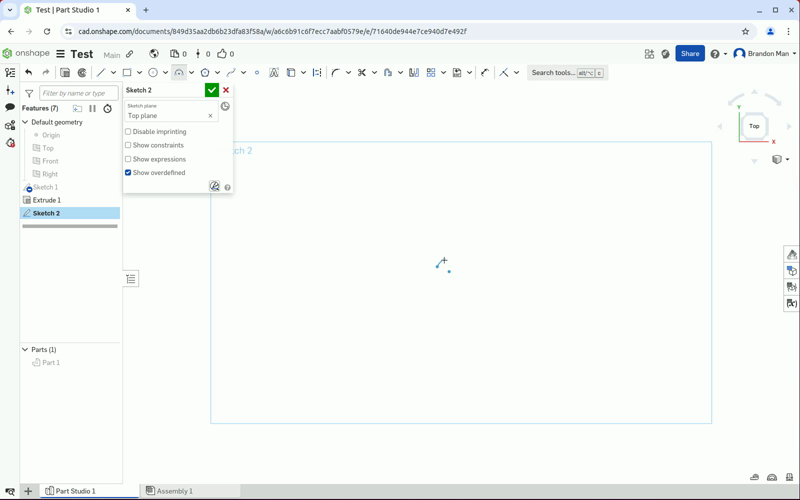
click(444, 259)
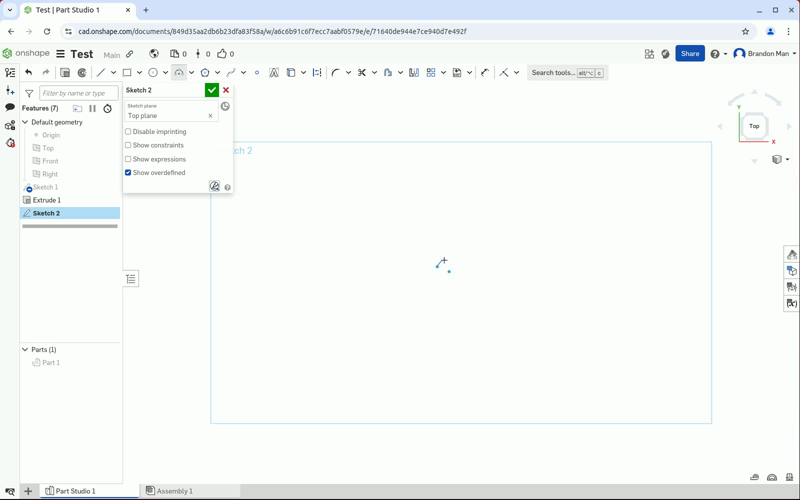
mouse_move(440, 262)
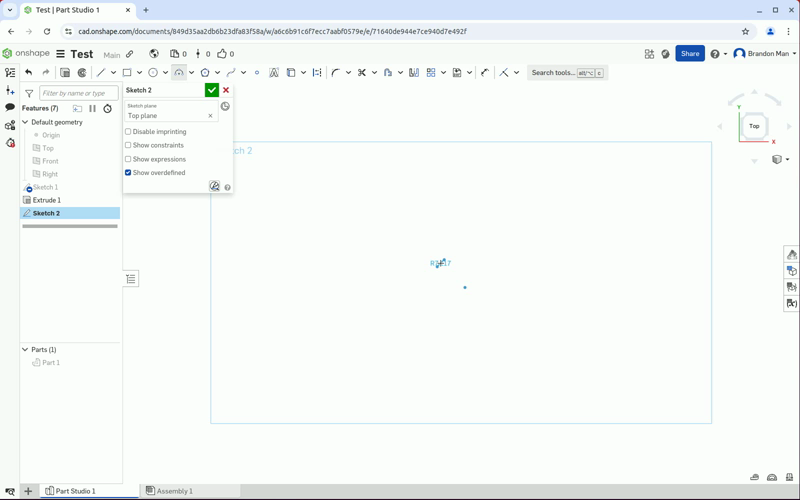
click(440, 262)
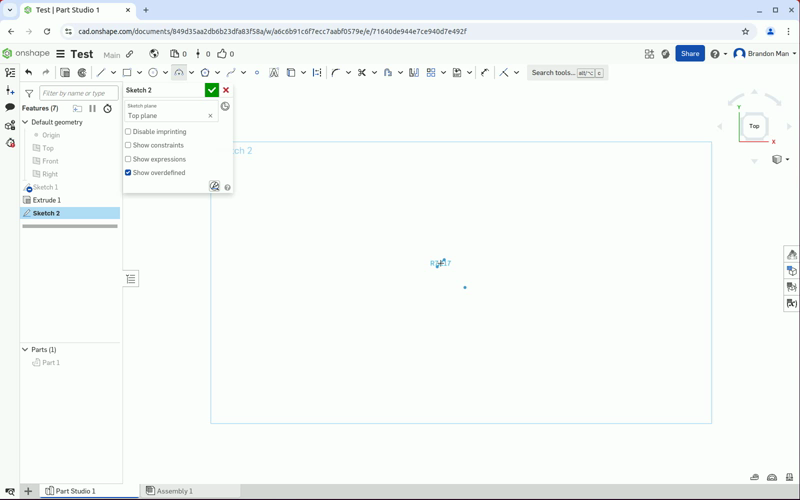
key_up(shift)
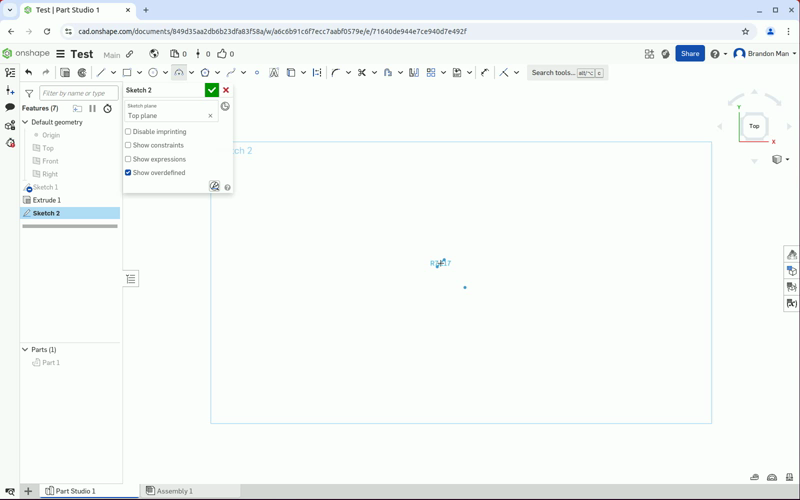
mouse_move(444, 259)
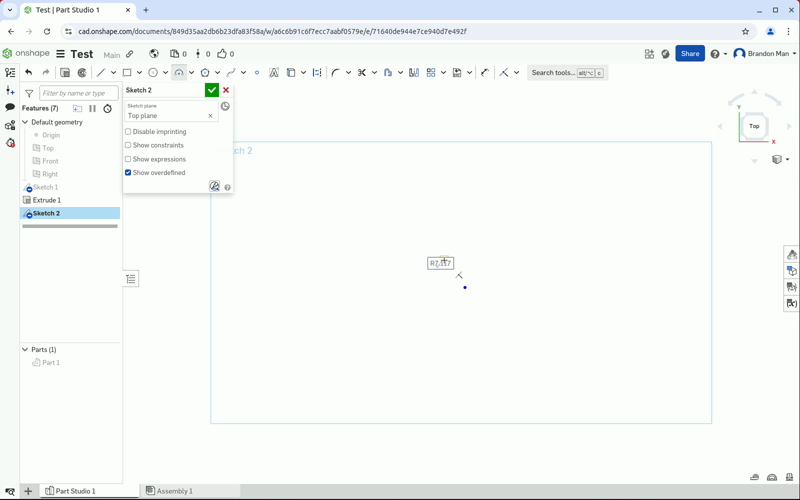
click(444, 259)
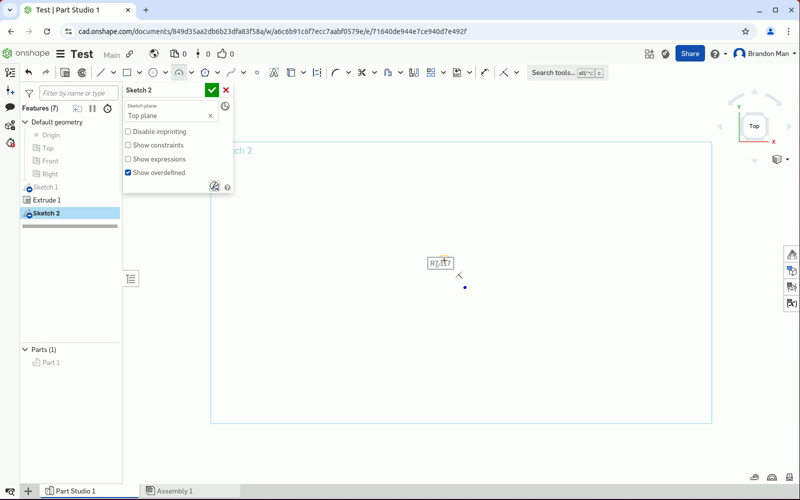
mouse_move(437, 266)
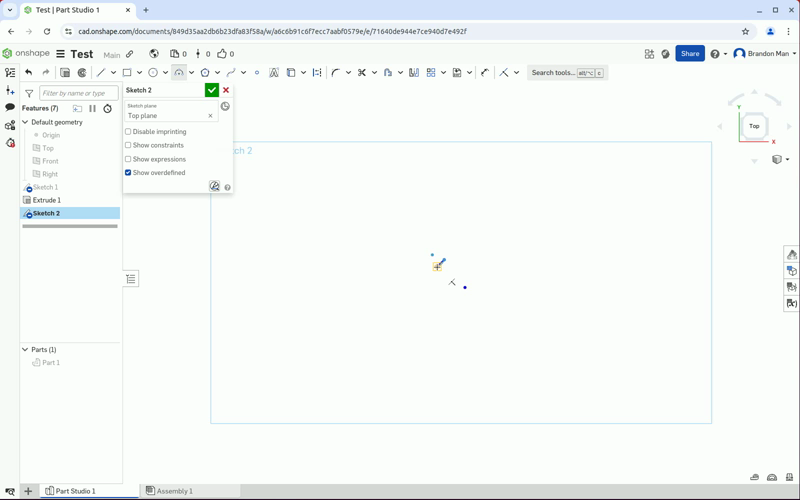
click(437, 266)
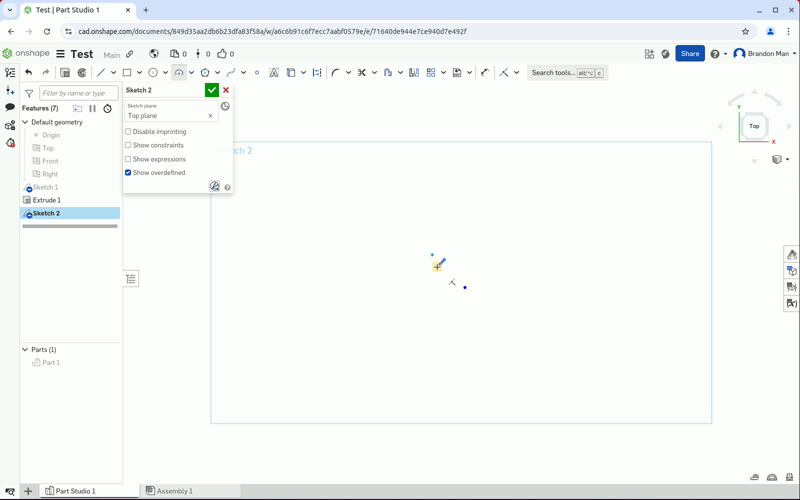
key_down(shift)
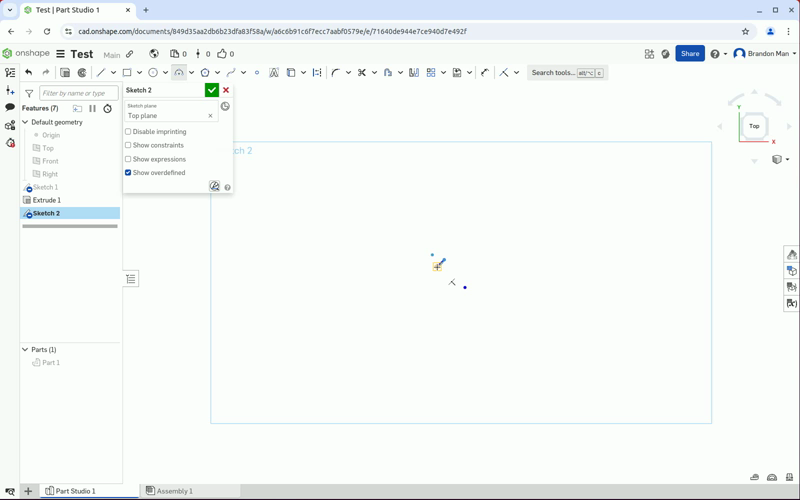
mouse_move(419, 242)
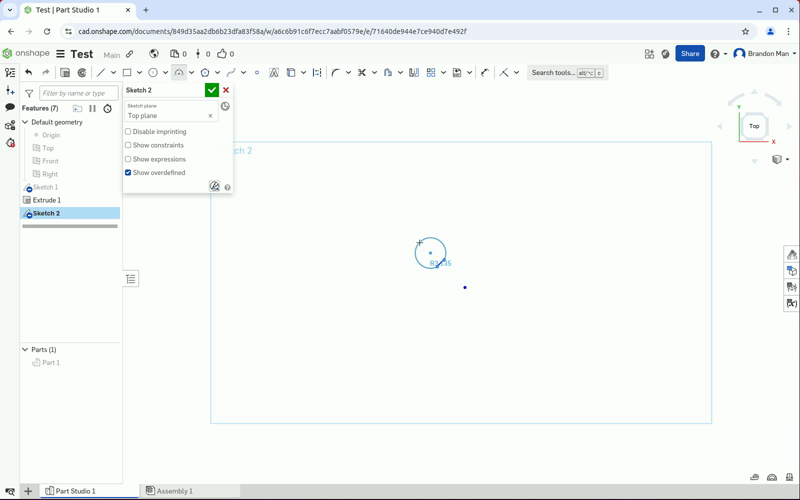
click(419, 242)
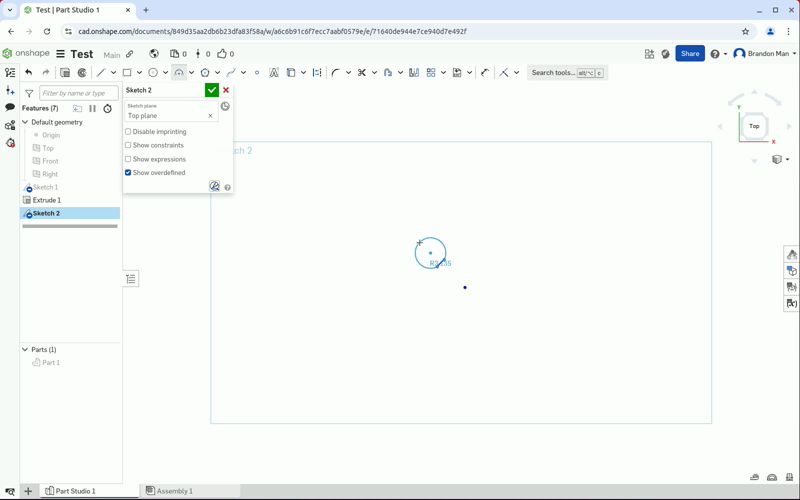
key_up(shift)
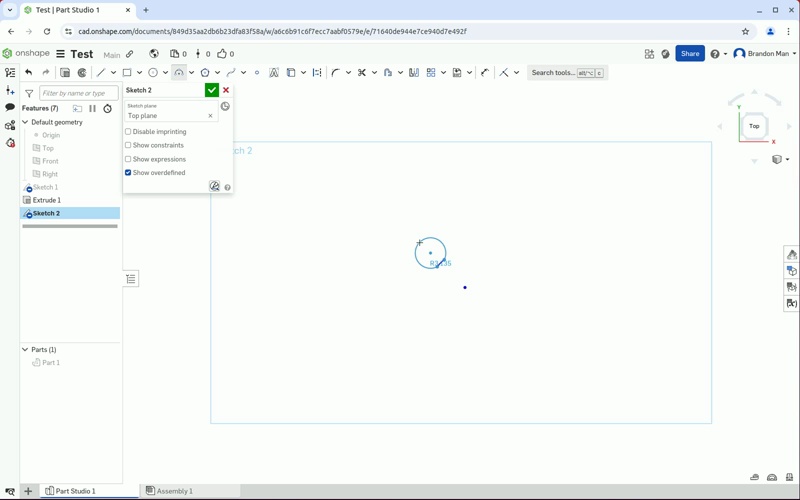
key(esc)
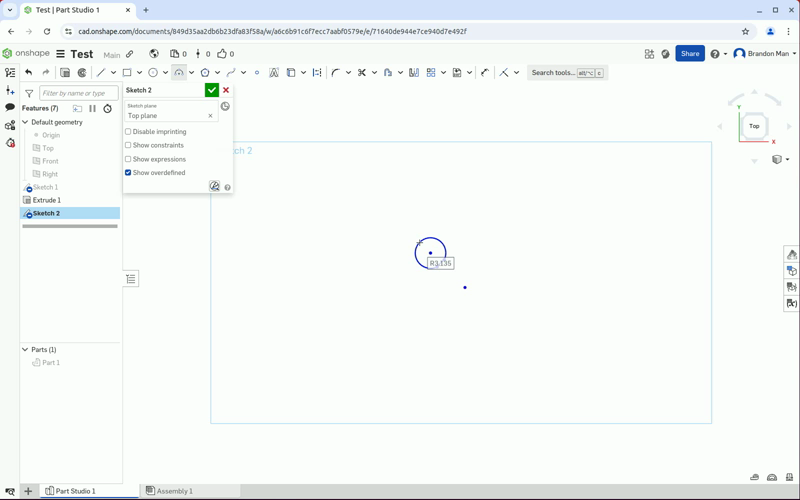
key(c)
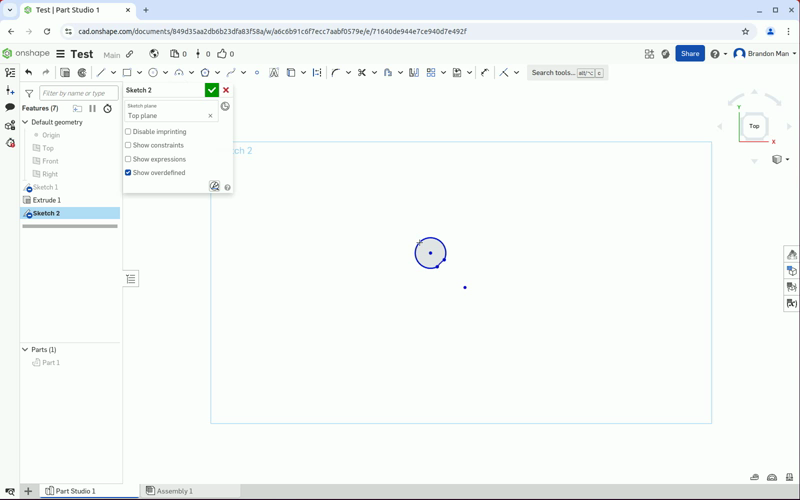
key_down(shift)
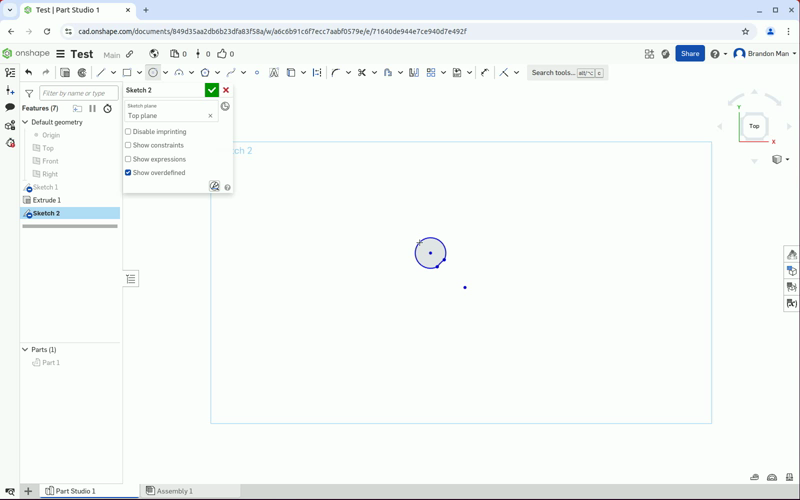
mouse_move(430, 252)
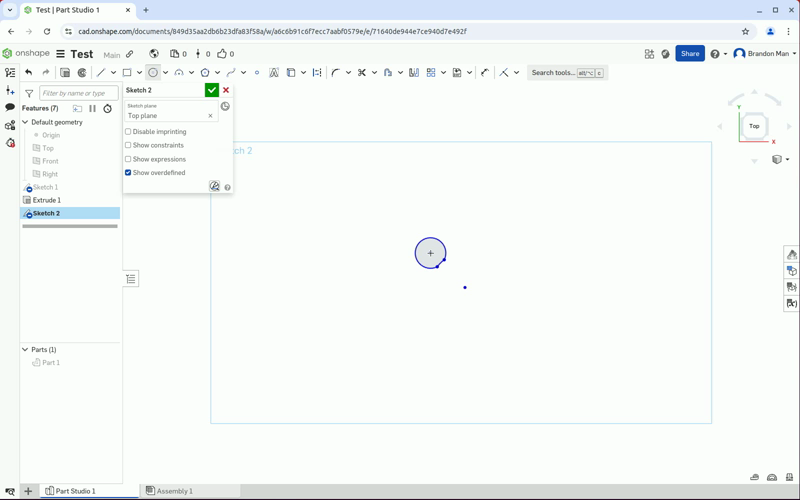
click(430, 252)
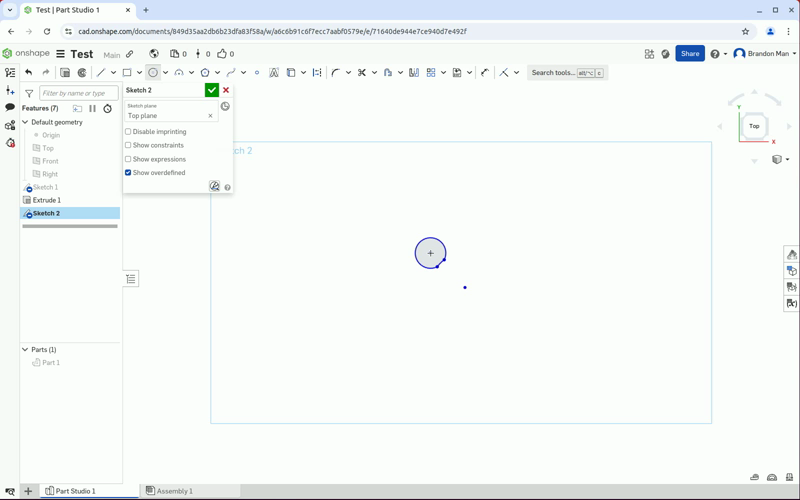
key_up(shift)
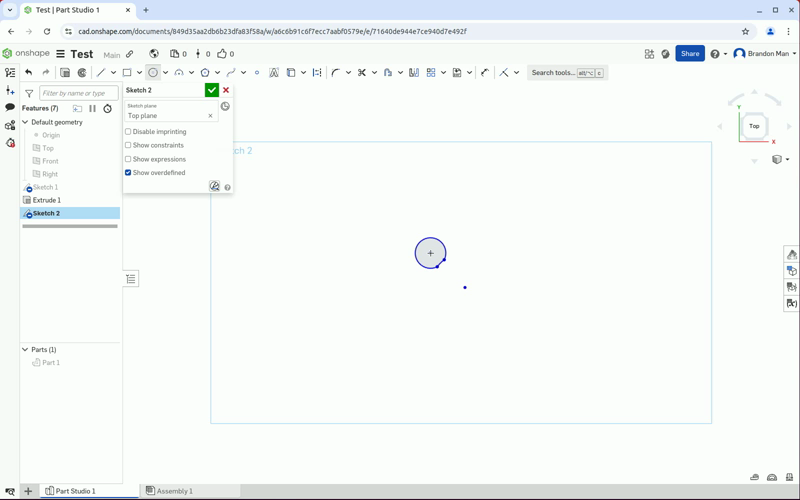
mouse_move(441, 252)
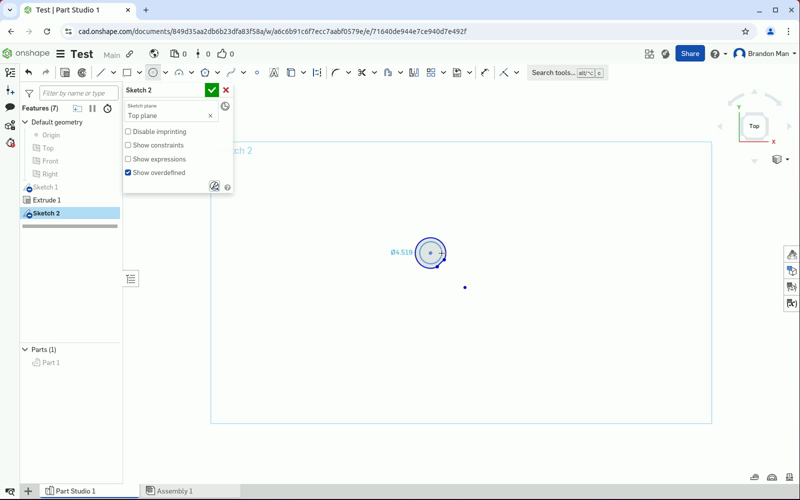
click(441, 252)
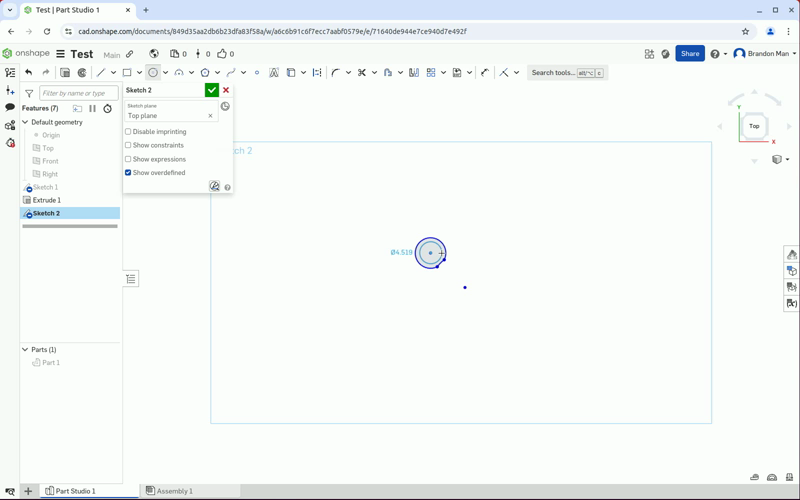
key(esc)
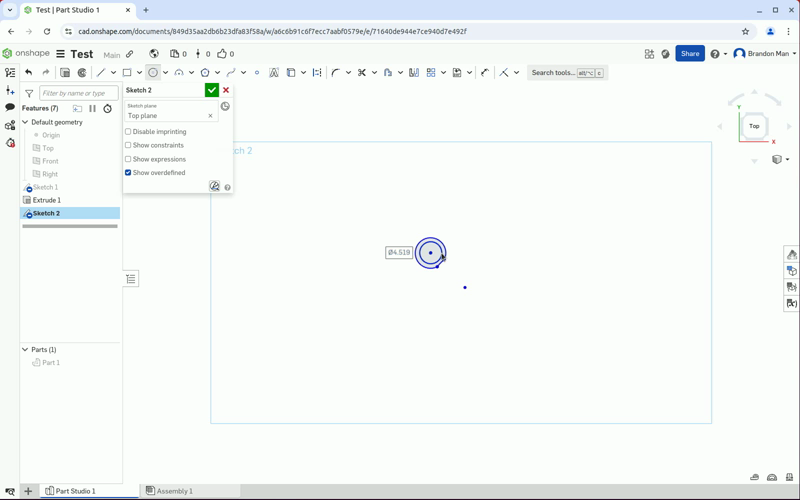
mouse_move(438, 241)
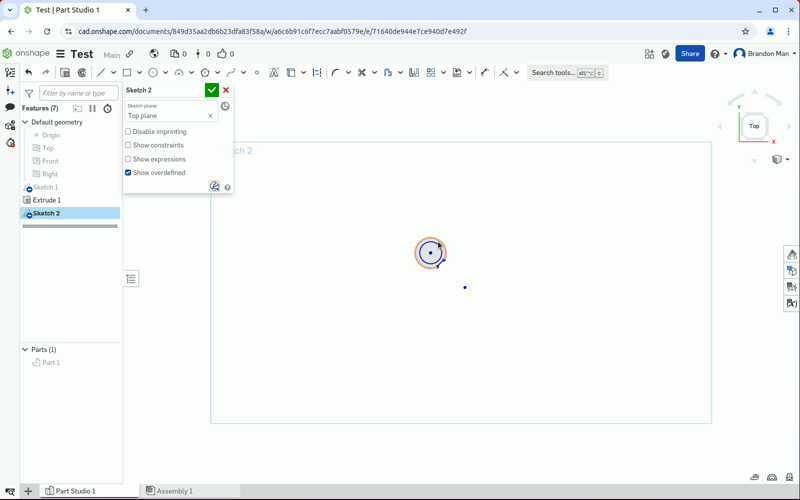
scroll(6)
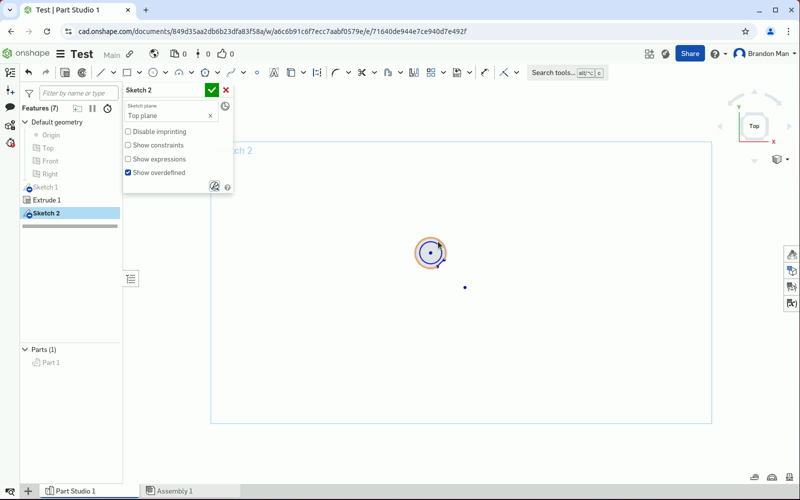
scroll(6)
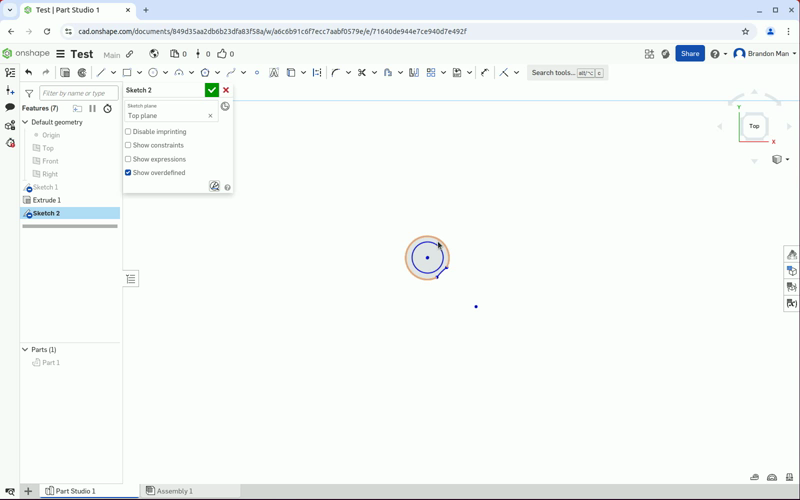
scroll(6)
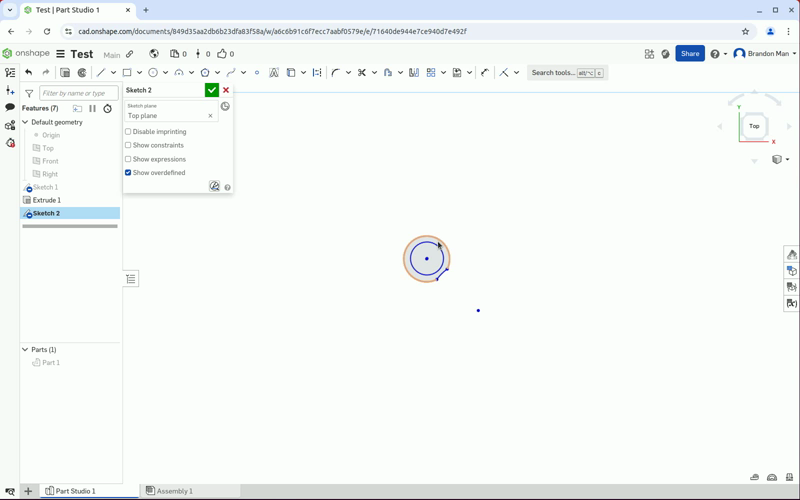
scroll(6)
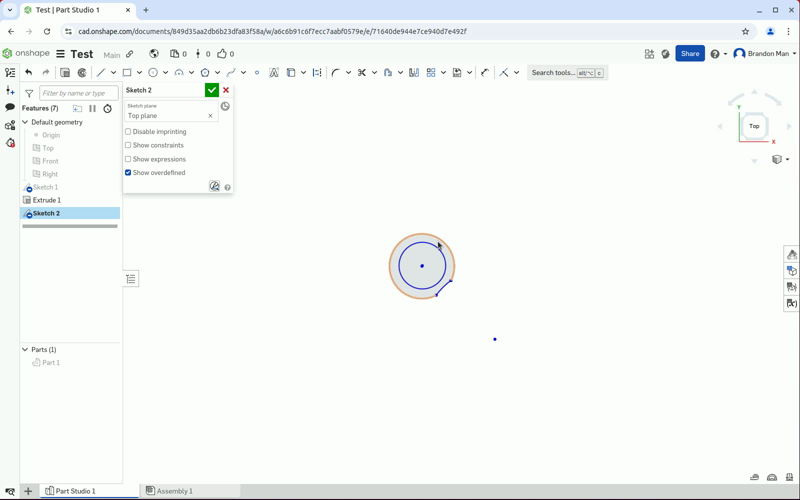
scroll(6)
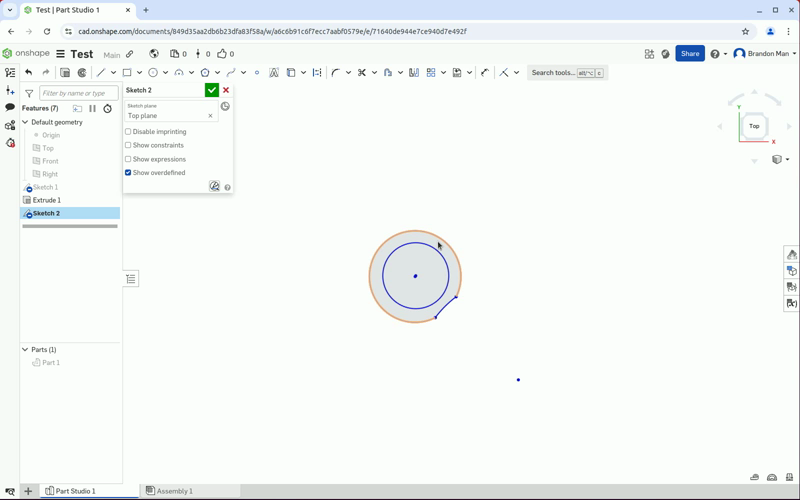
scroll(6)
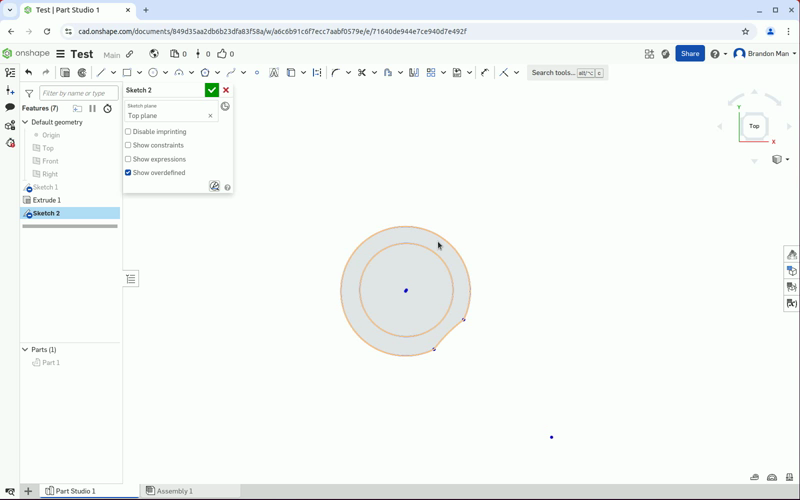
scroll(6)
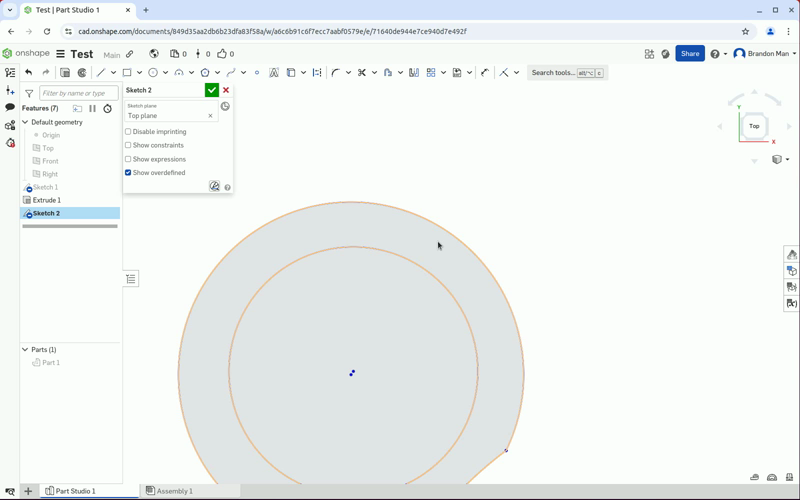
click(438, 241)
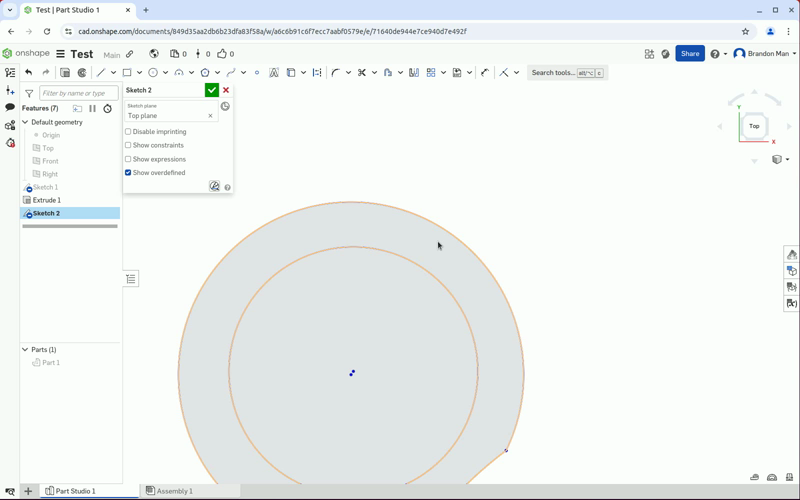
scroll(-6)
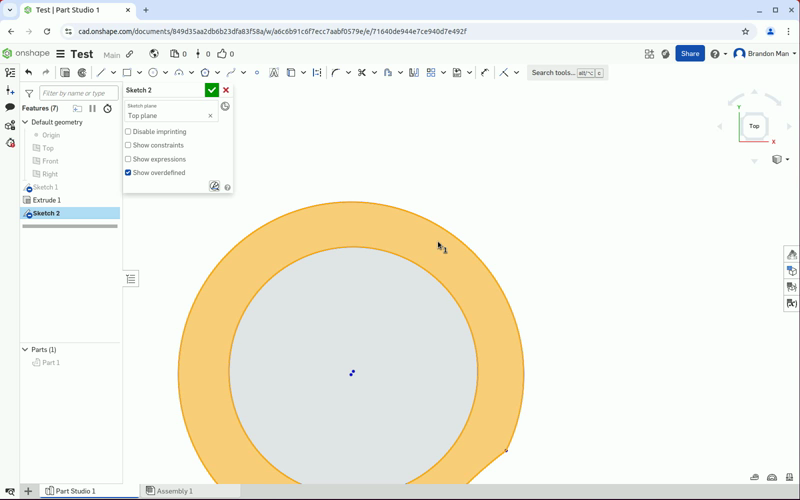
scroll(-6)
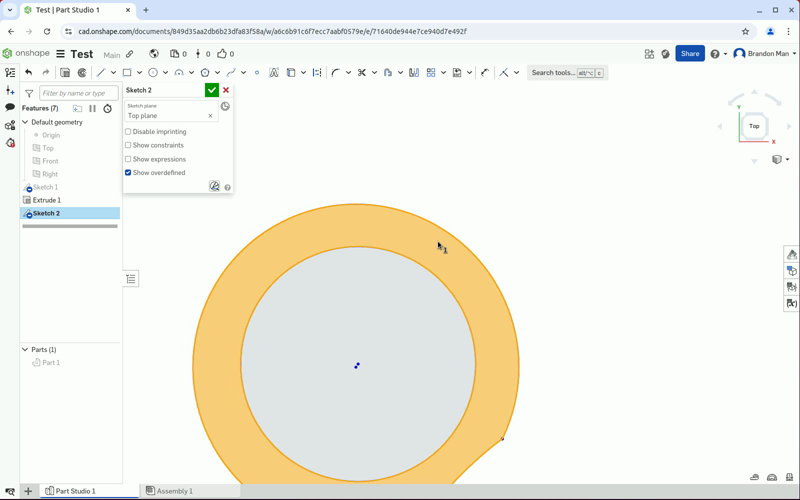
scroll(-6)
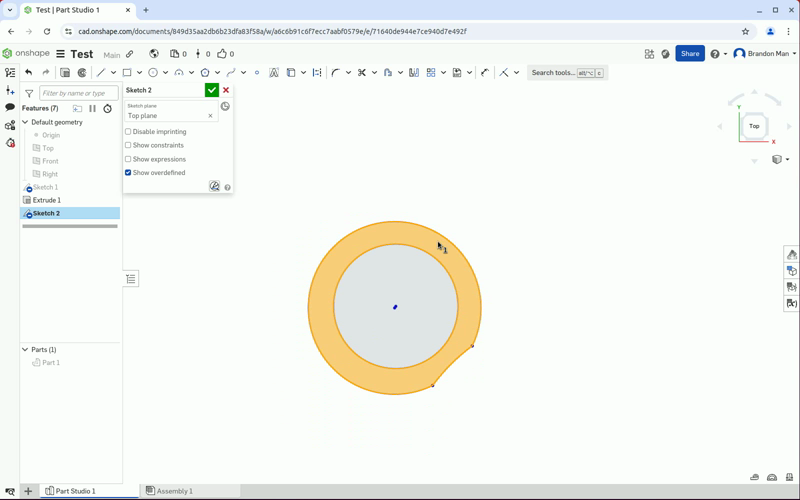
scroll(-6)
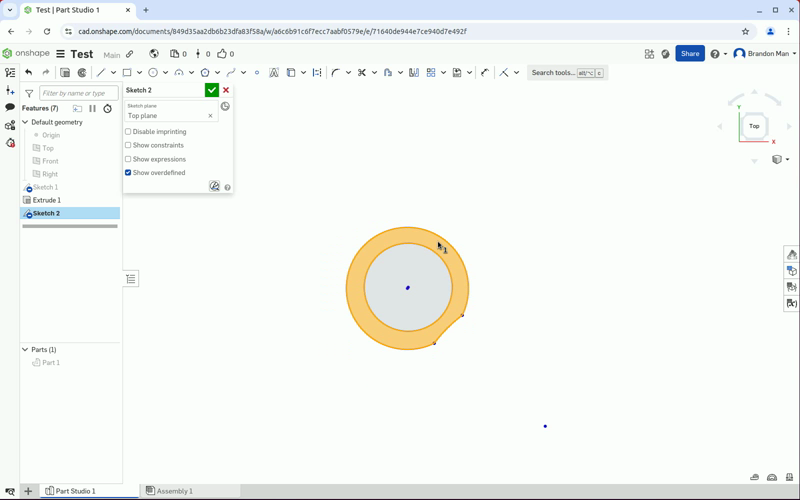
scroll(-6)
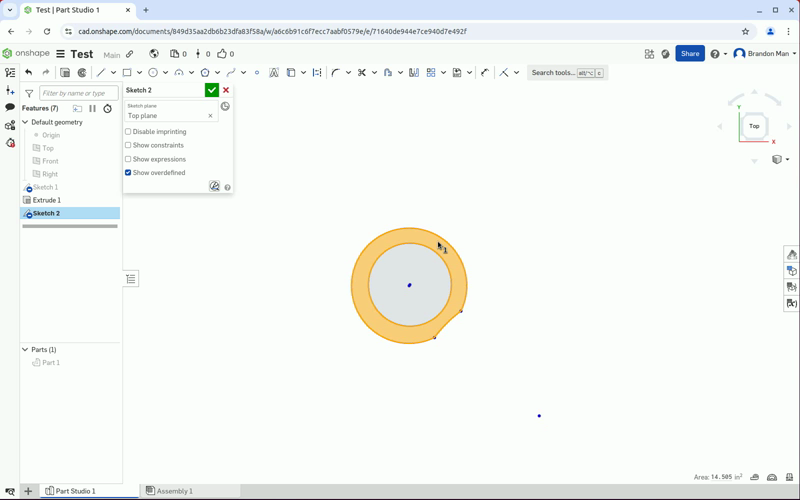
scroll(-6)
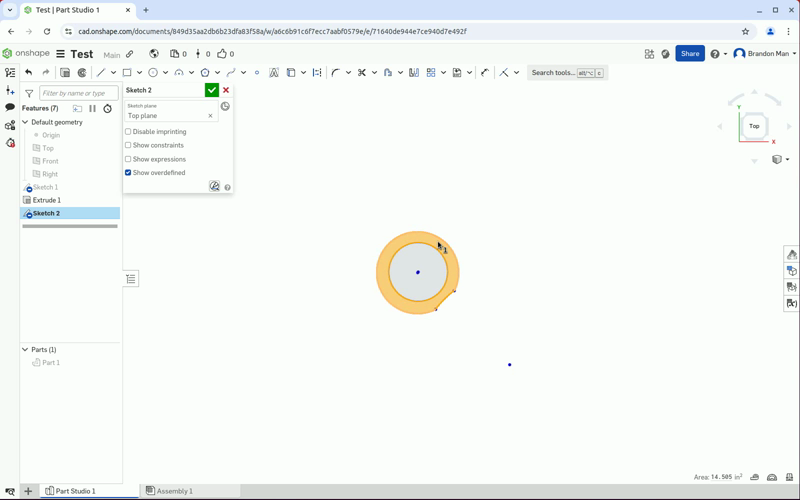
scroll(-6)
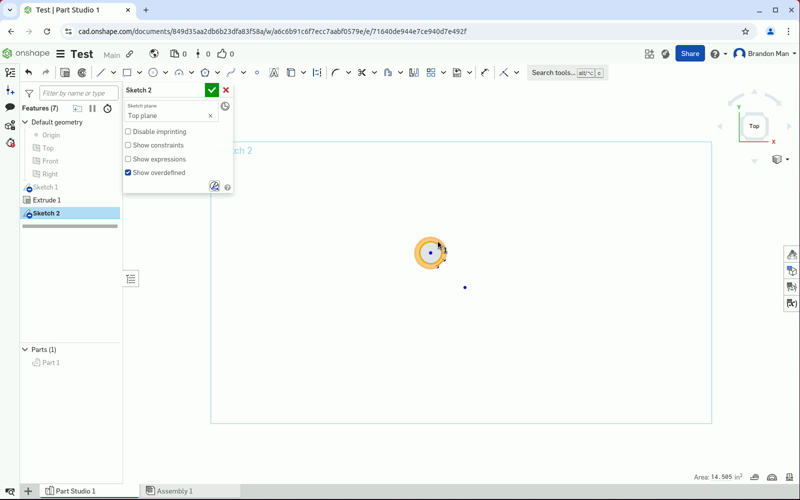
mouse_move(73, 352)
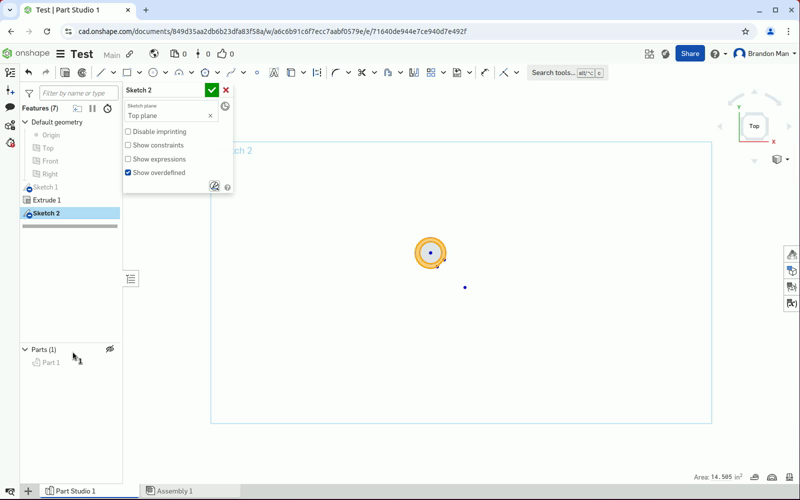
key(shift+y)
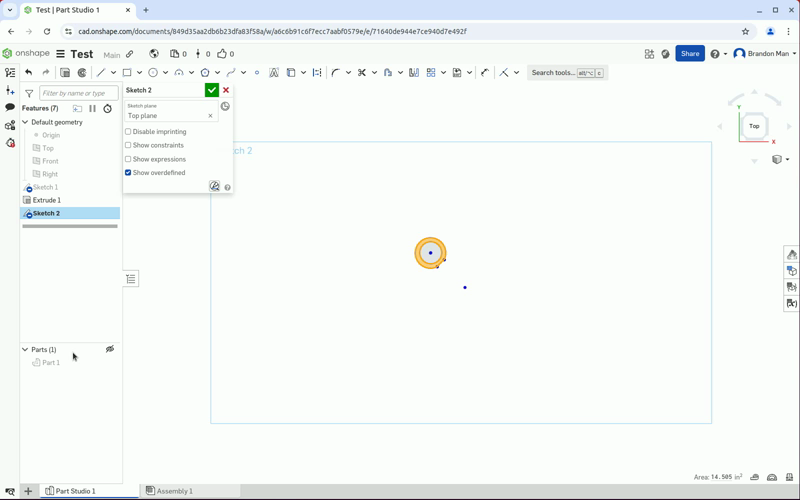
key(shift+e)
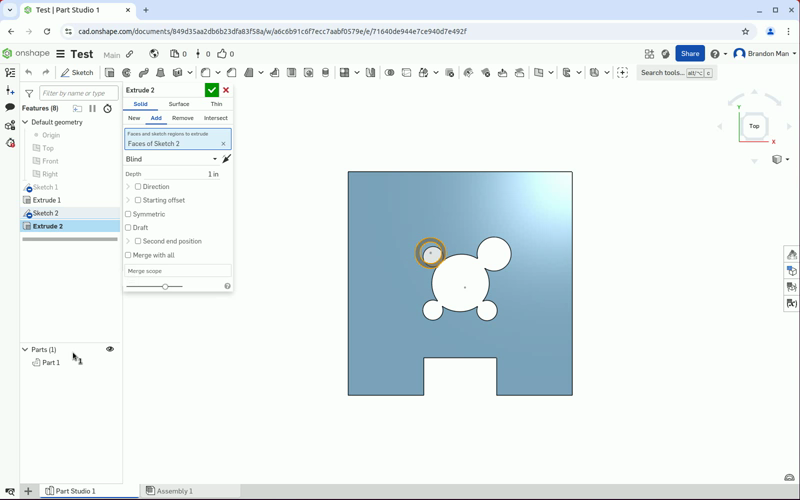
mouse_move(143, 106)
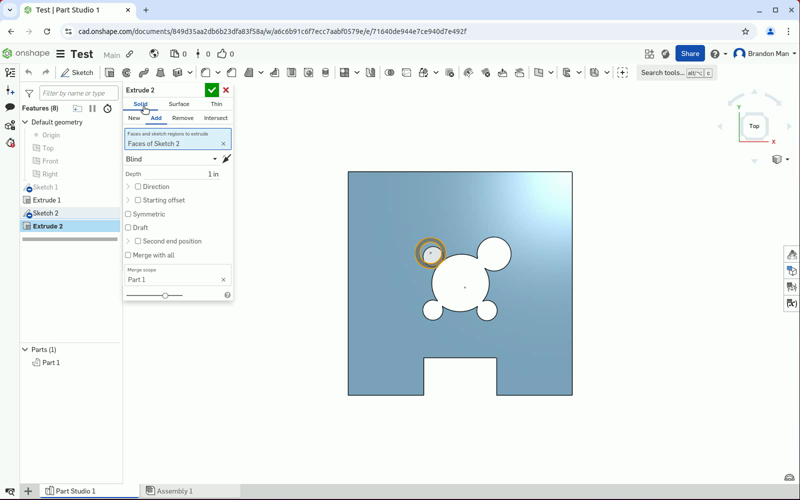
click(143, 106)
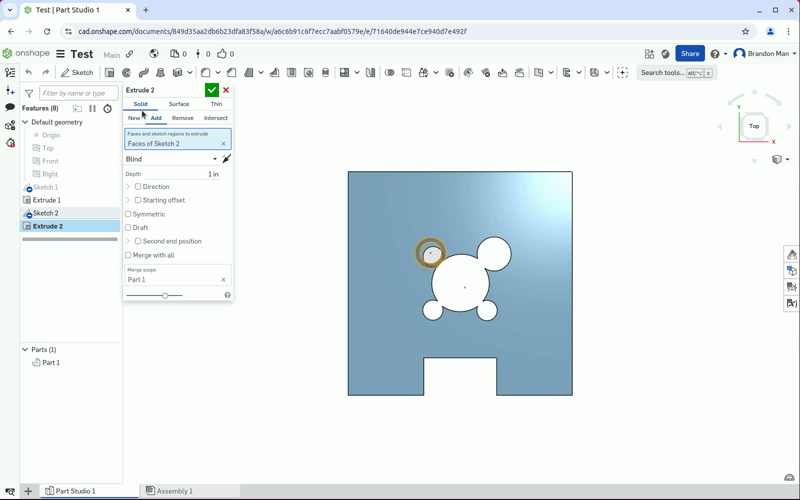
mouse_move(137, 120)
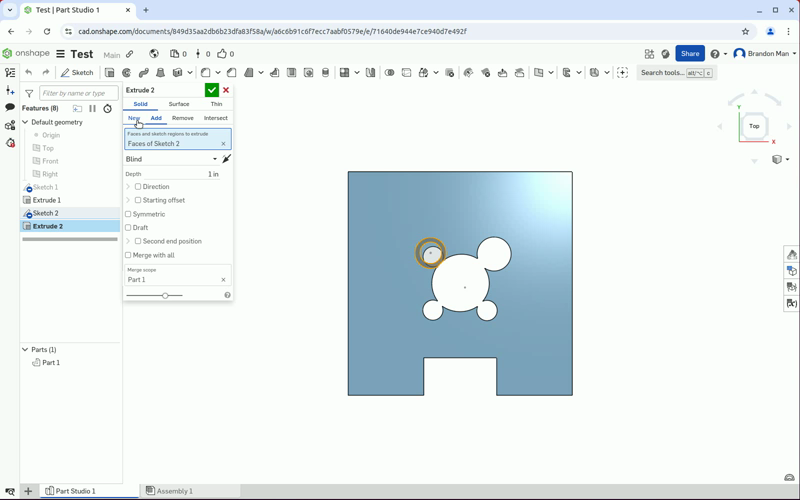
click(137, 120)
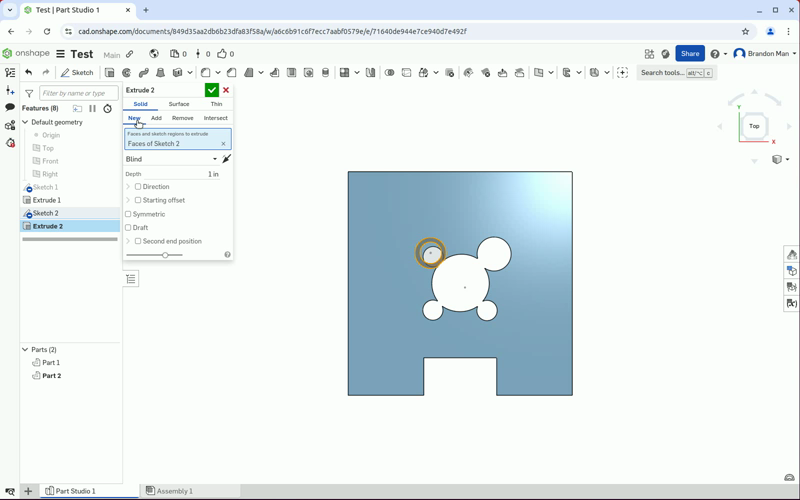
key(tab, 4)
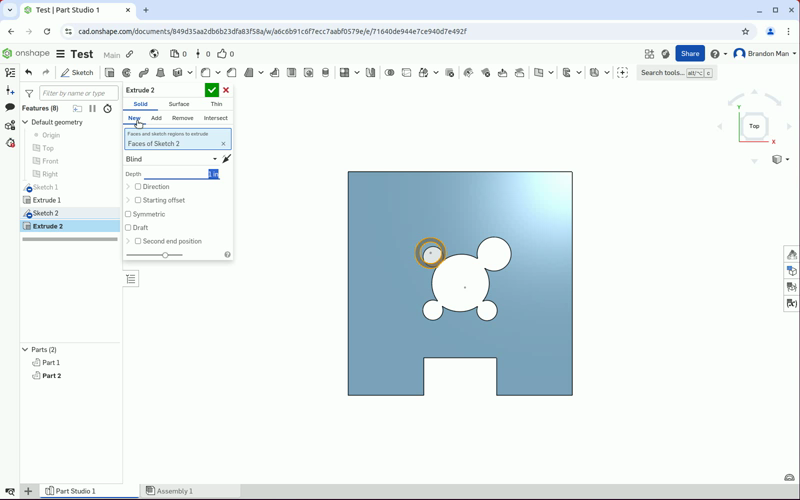
text(4.574)
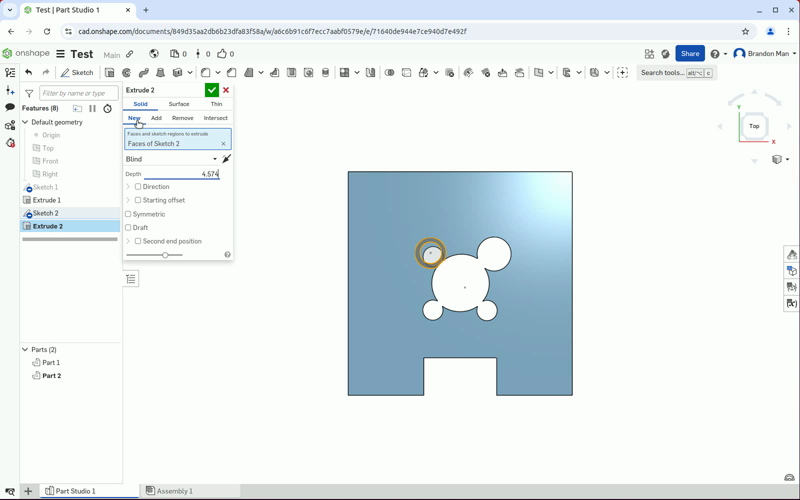
key(enter)
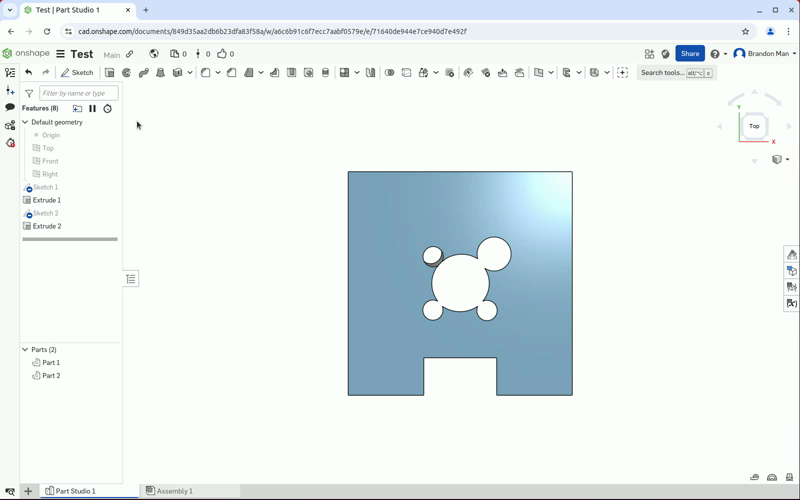
key(shift+h)
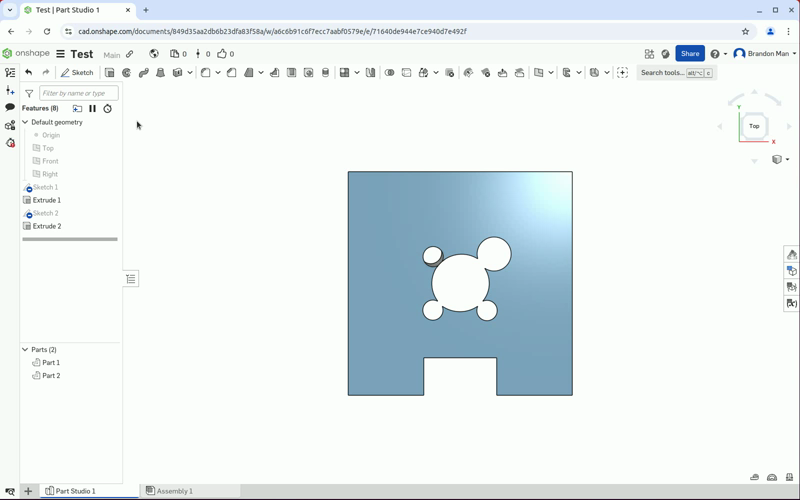
key(shift+h)
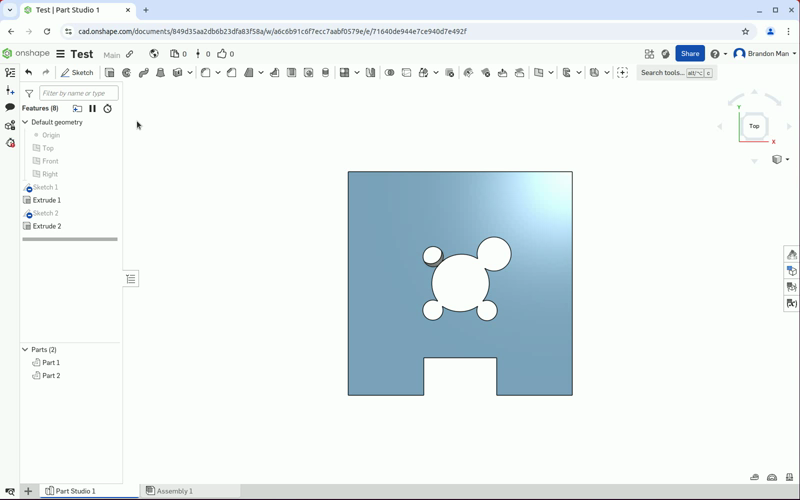
mouse_move(73, 189)
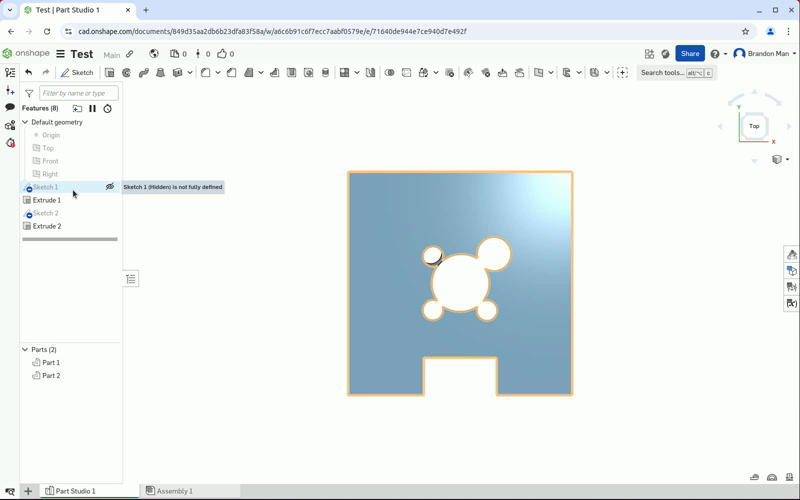
click(73, 189)
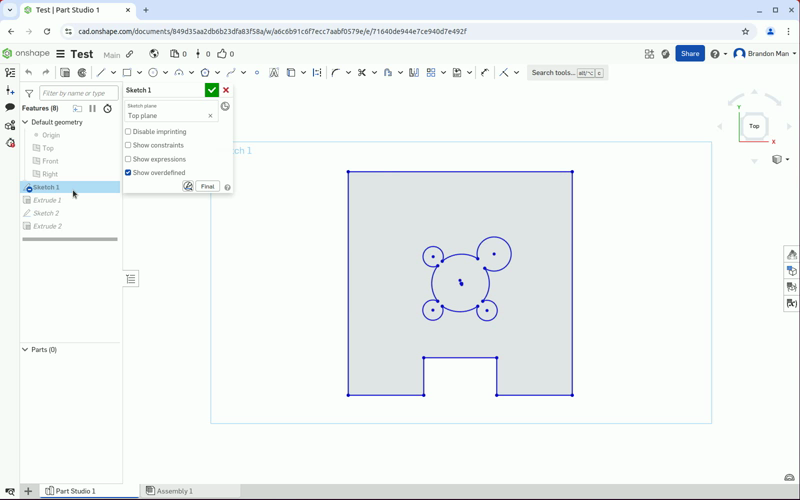
mouse_move(229, 92)
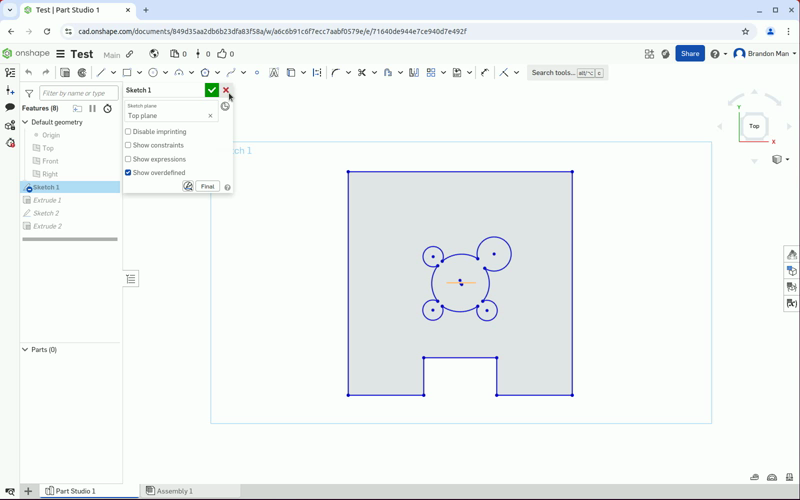
click(229, 92)
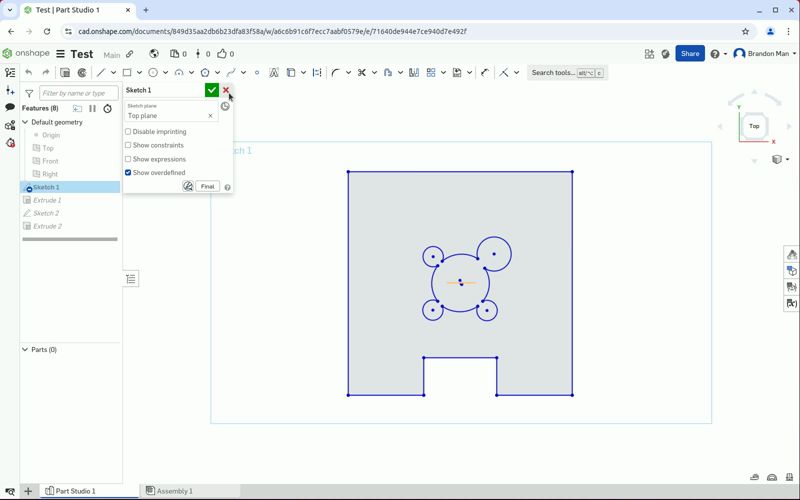
key(shift+s)
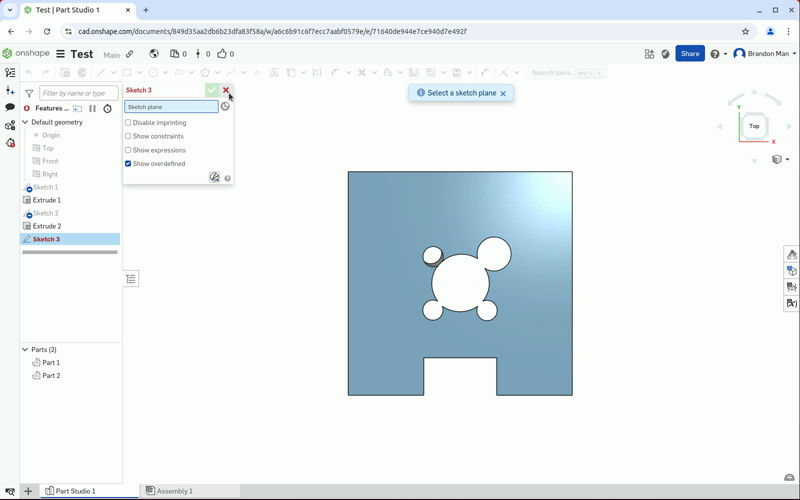
mouse_move(73, 150)
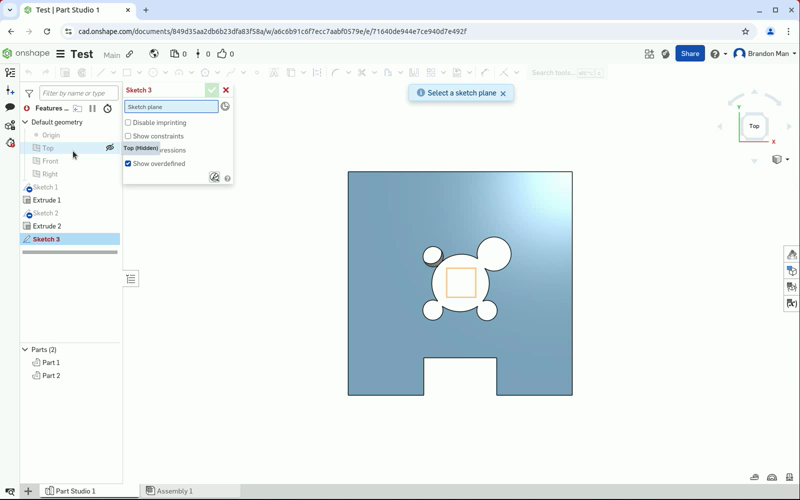
click(73, 150)
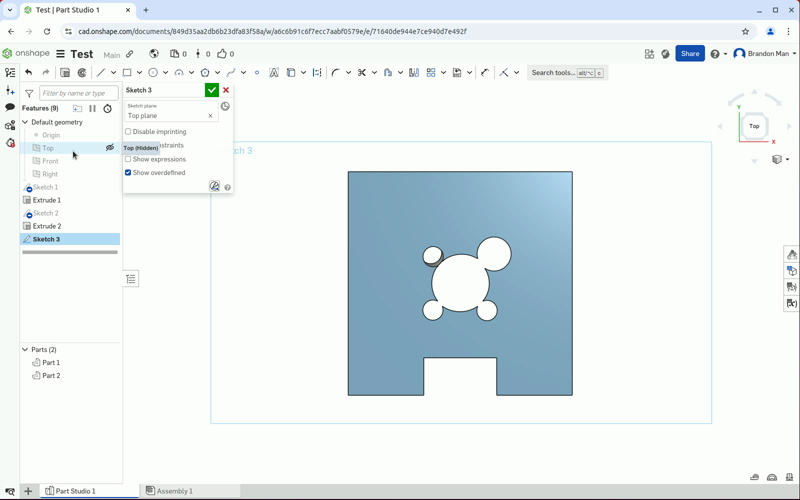
mouse_move(73, 352)
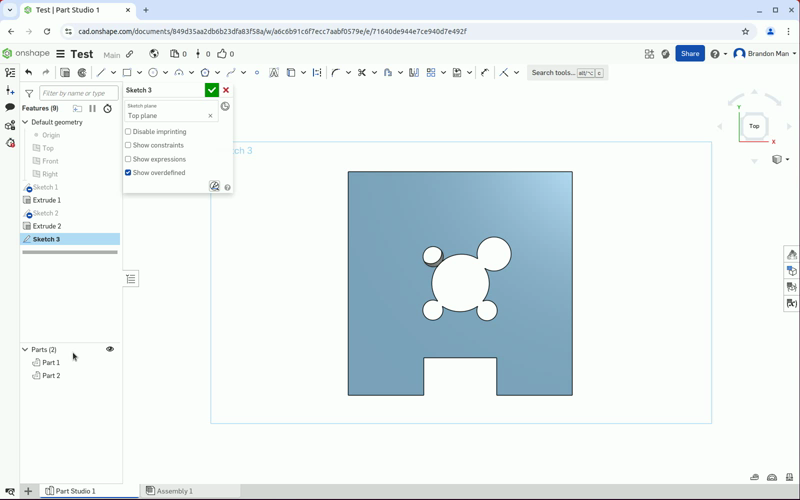
key(y)
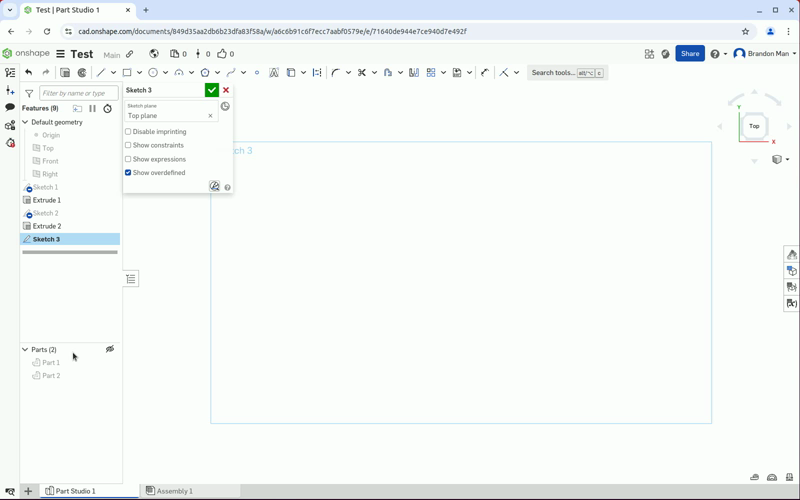
key(a)
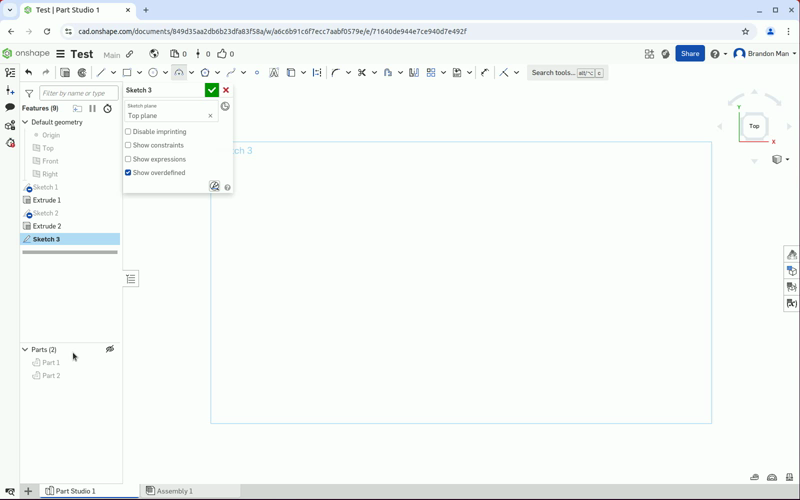
key_down(shift)
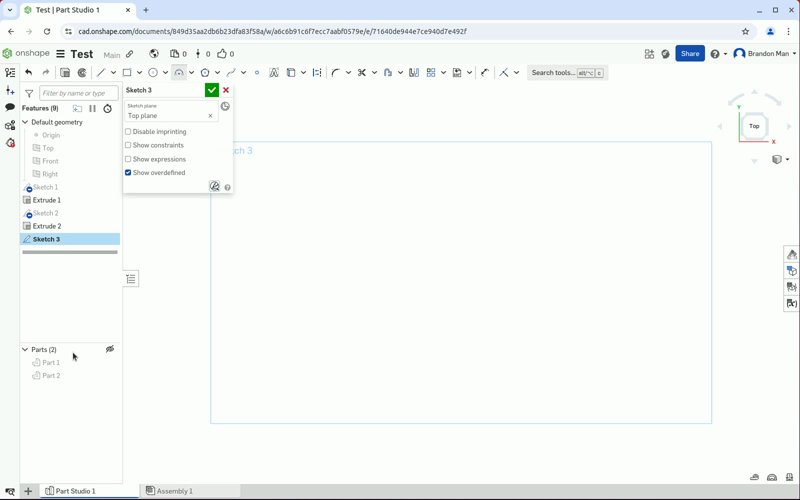
mouse_move(477, 259)
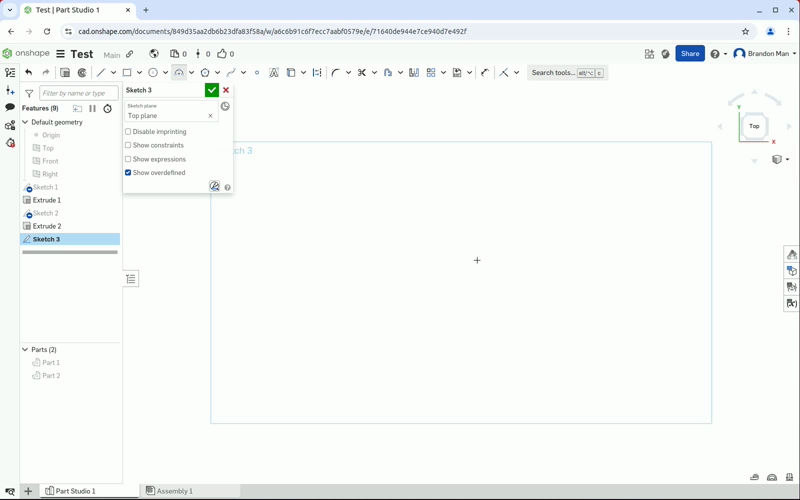
click(477, 259)
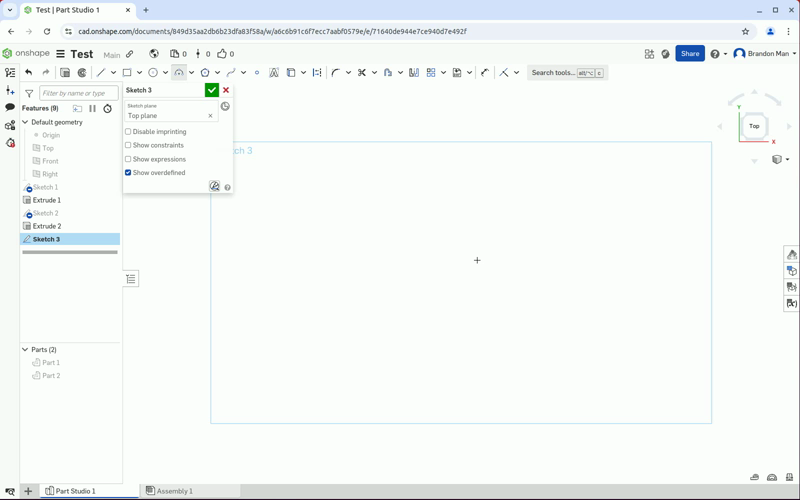
key_up(shift)
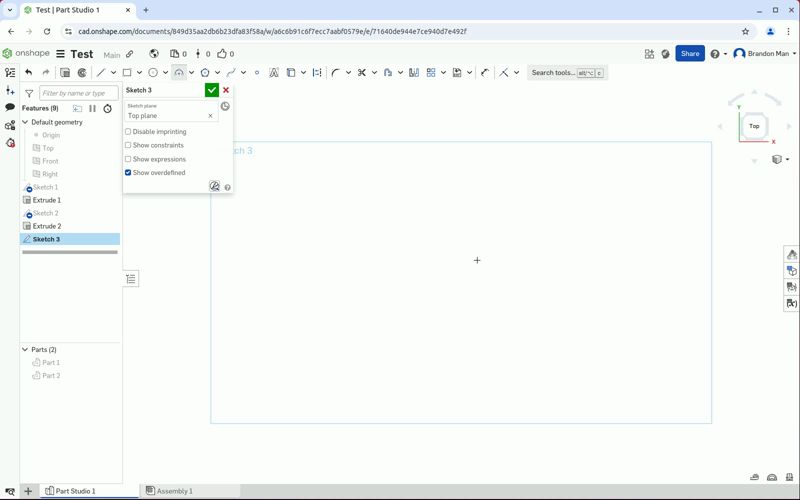
key_down(shift)
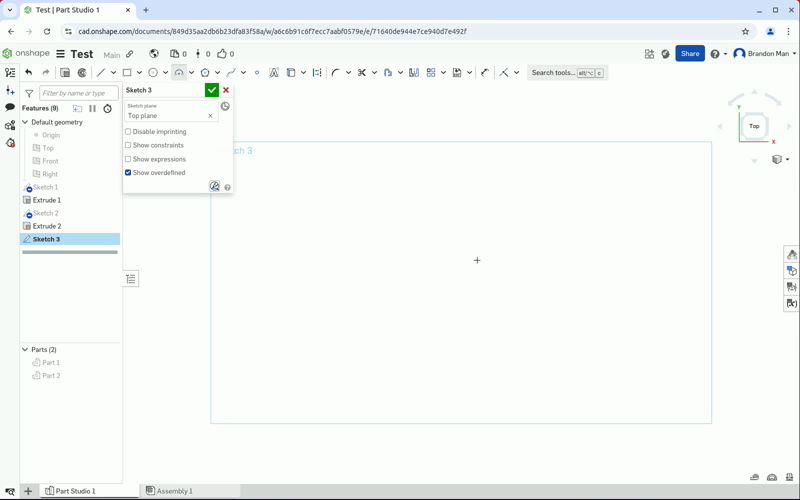
mouse_move(484, 267)
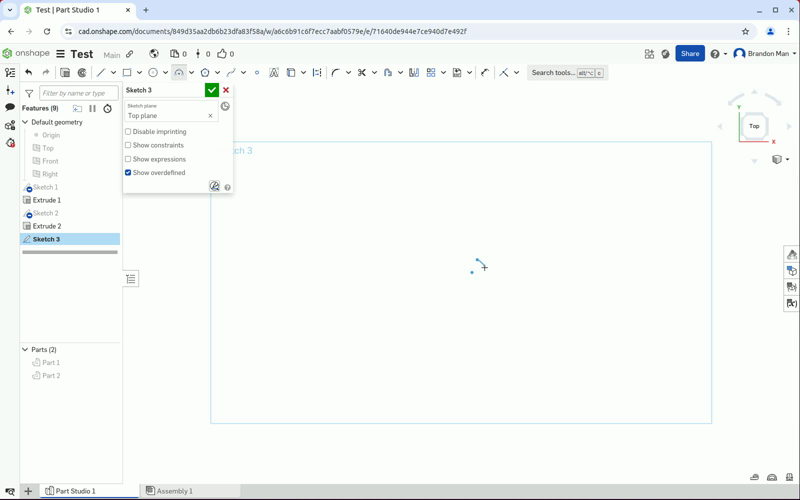
click(484, 267)
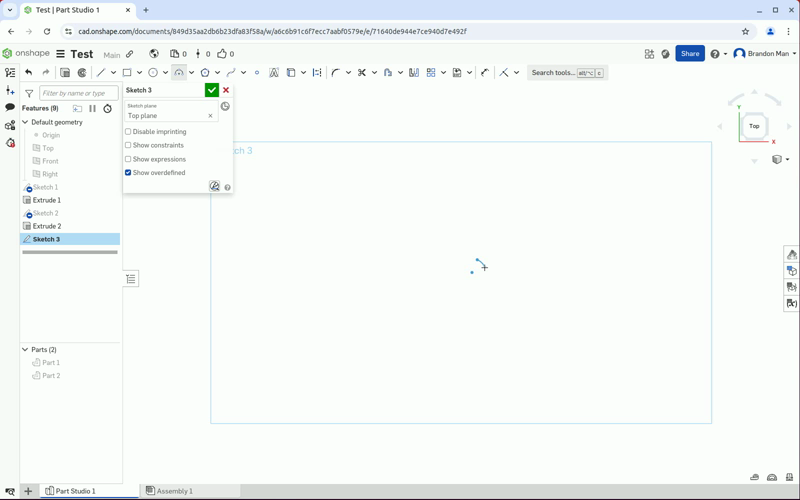
mouse_move(481, 263)
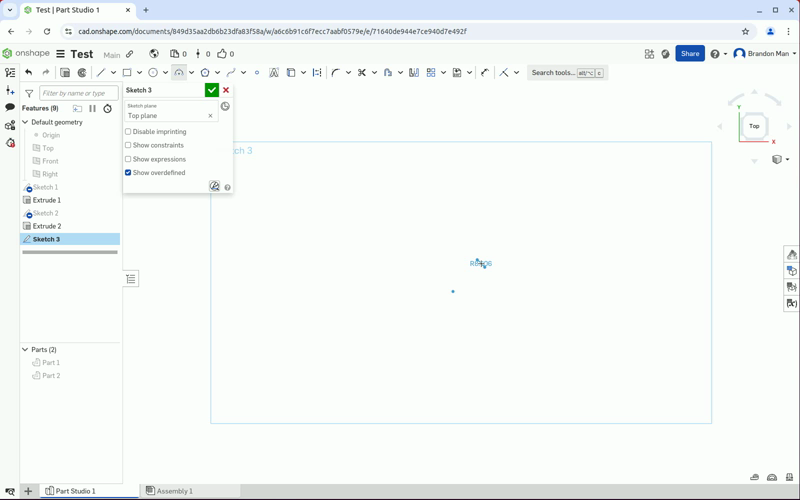
click(481, 263)
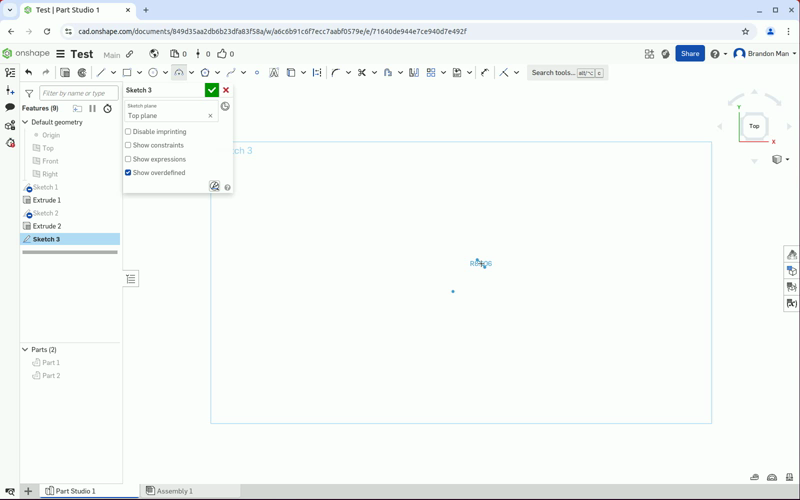
key_up(shift)
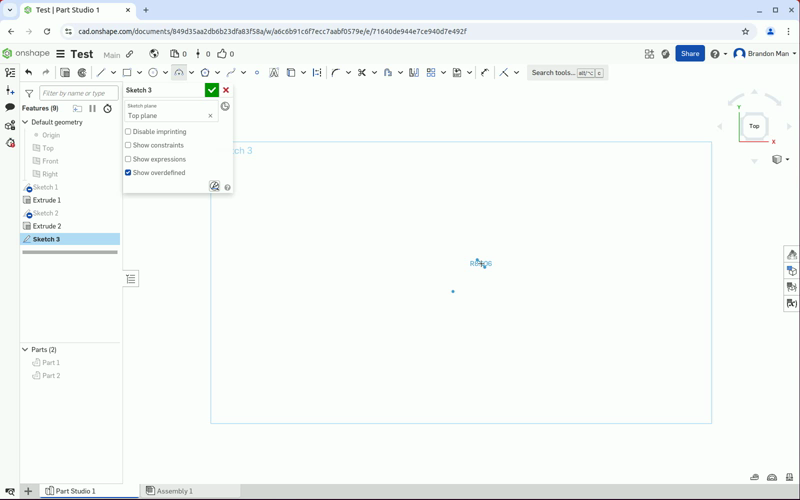
mouse_move(484, 267)
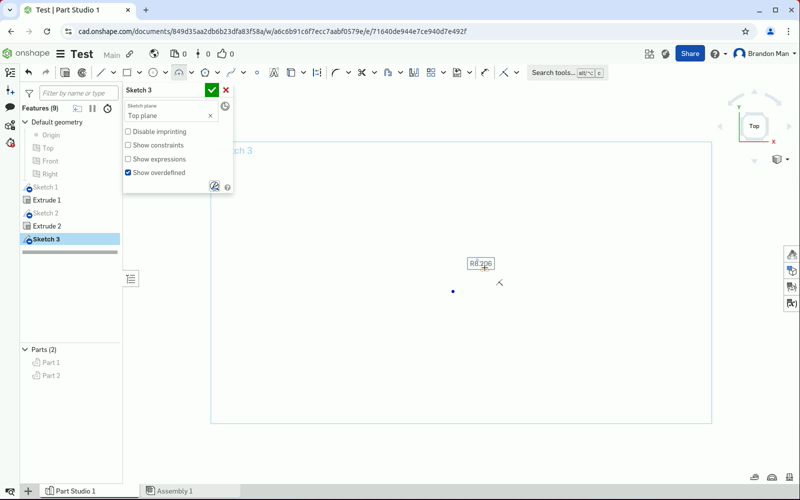
click(484, 267)
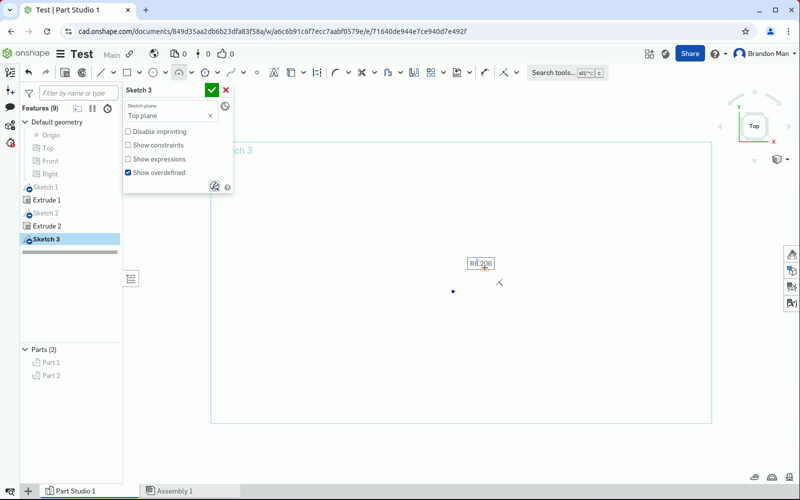
mouse_move(477, 259)
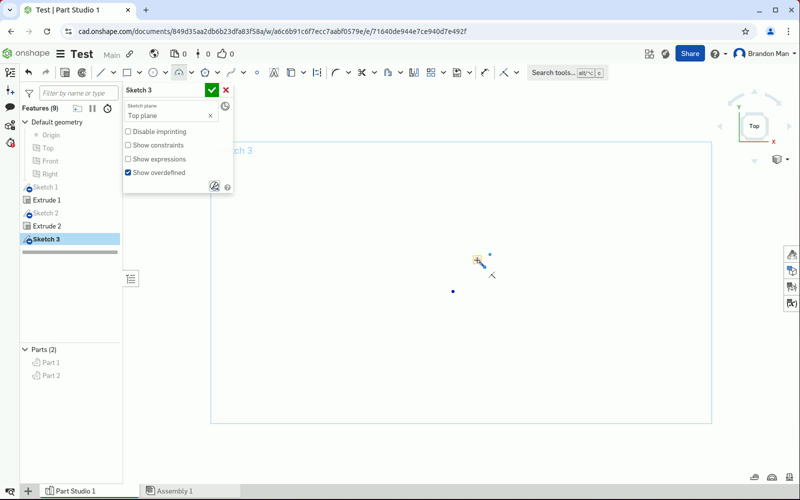
click(477, 259)
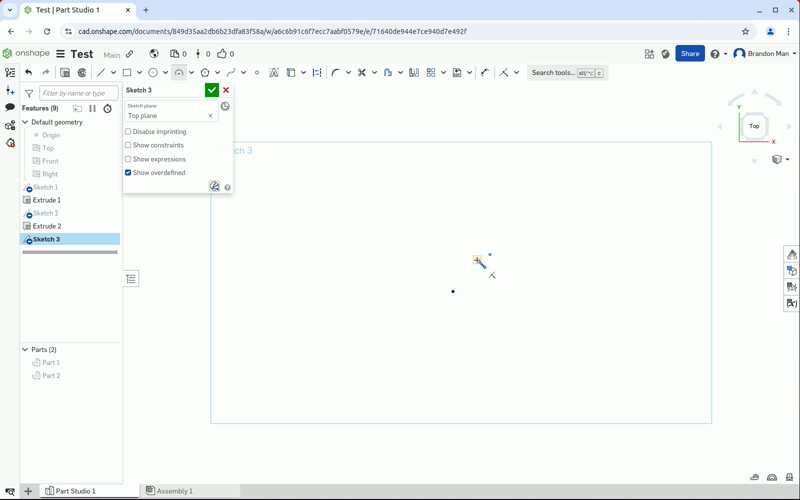
key_down(shift)
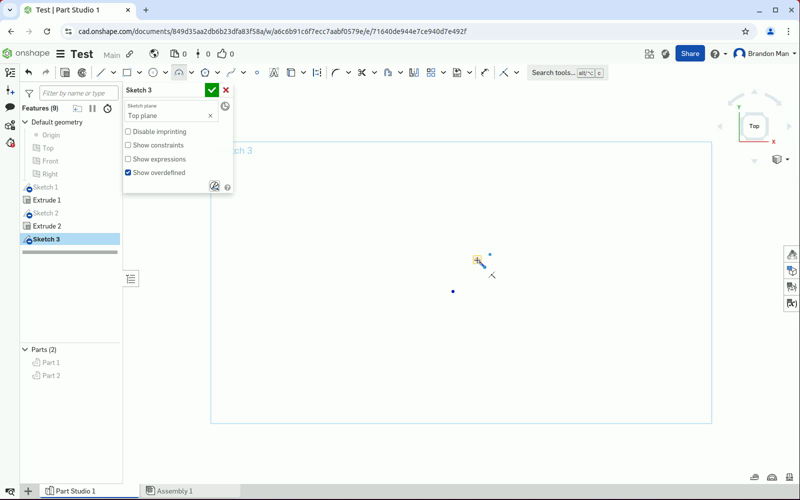
mouse_move(502, 242)
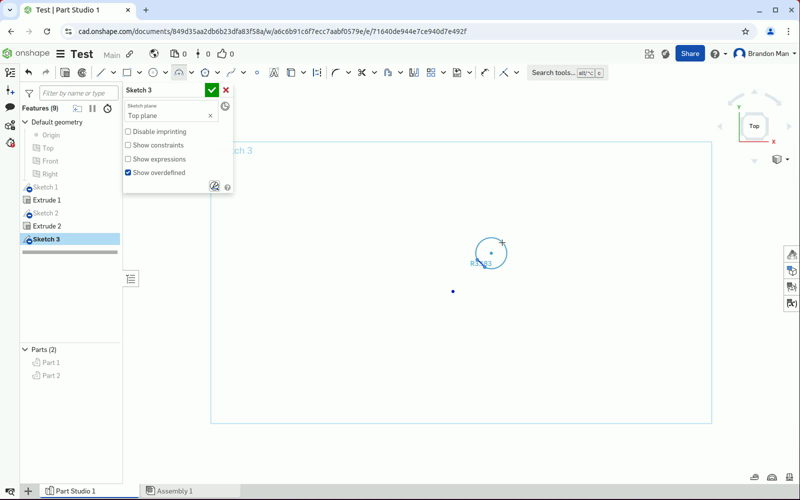
click(502, 242)
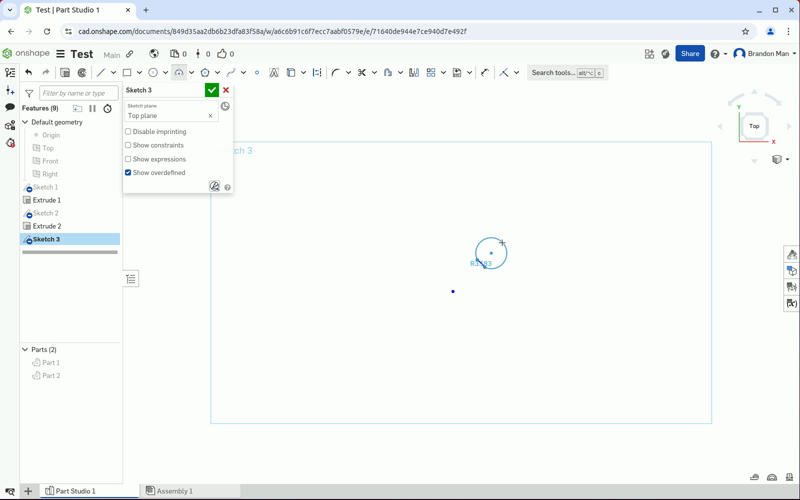
key_up(shift)
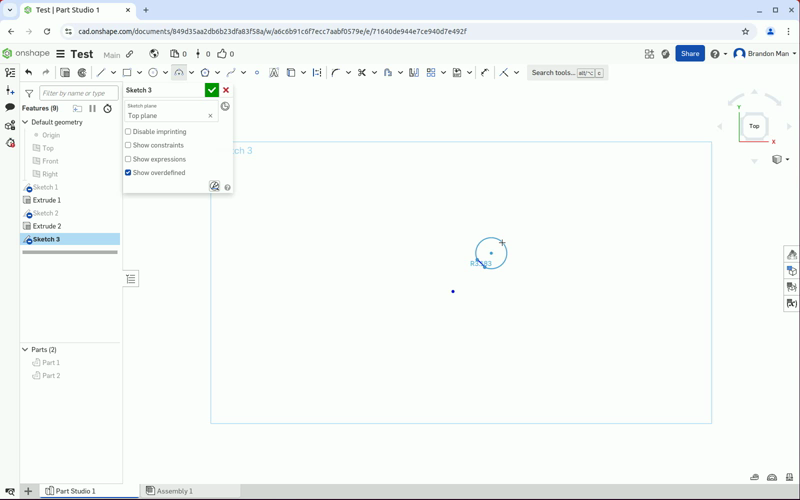
key(esc)
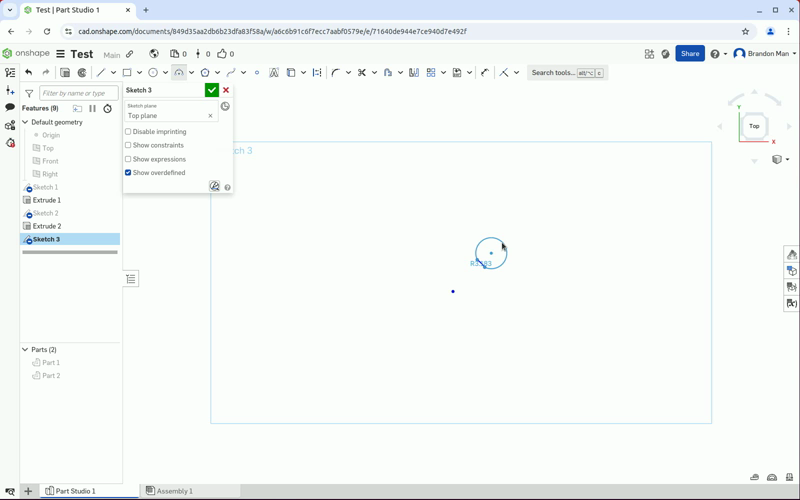
key(c)
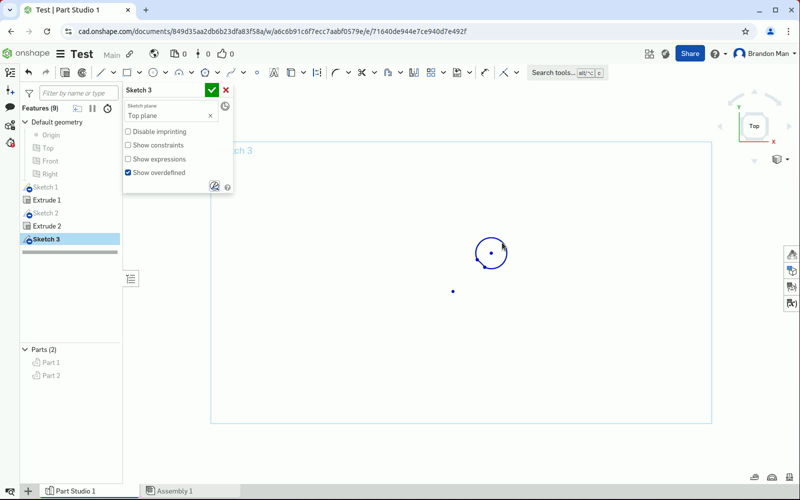
key_down(shift)
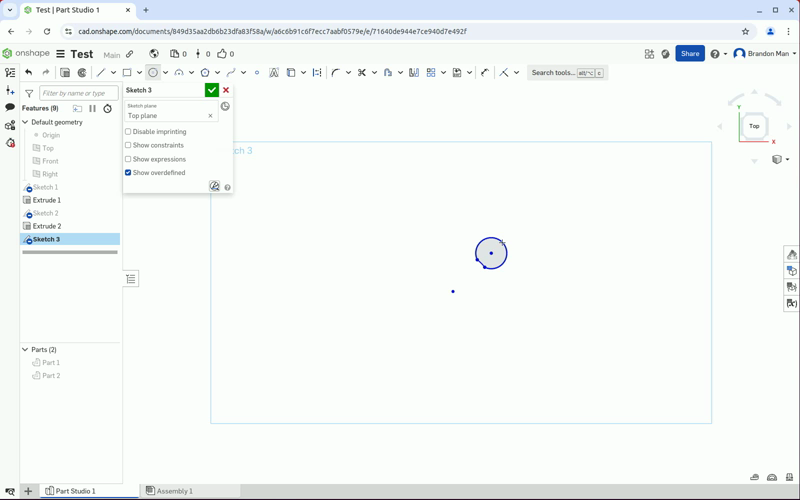
mouse_move(490, 253)
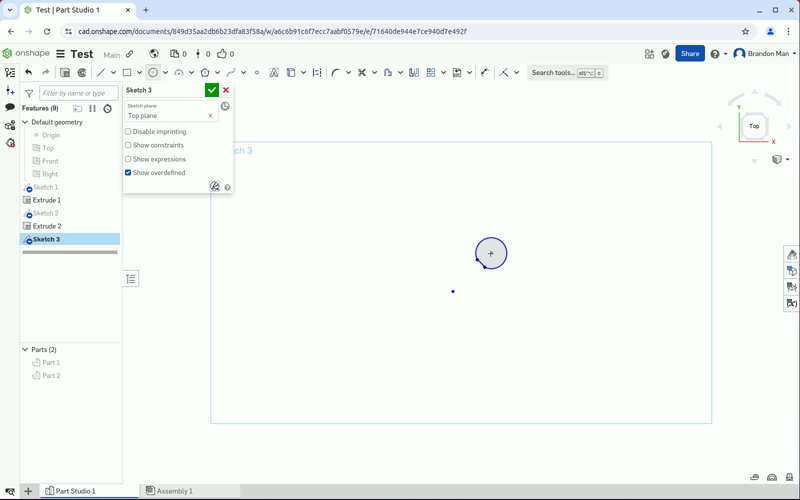
click(490, 253)
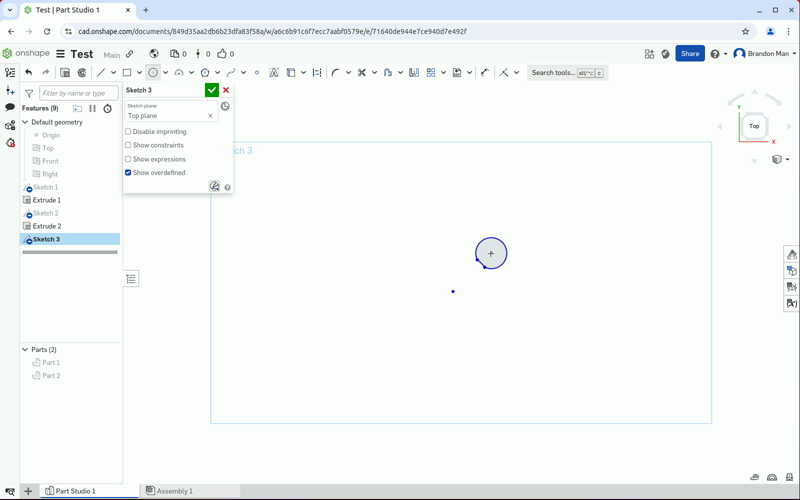
key_up(shift)
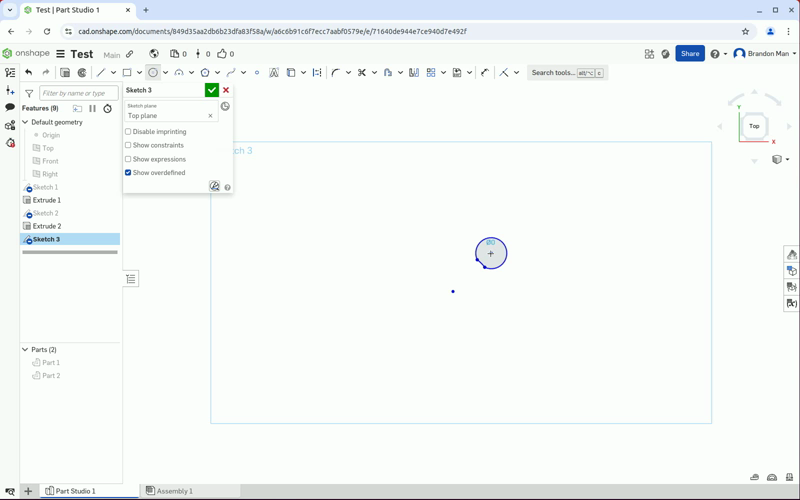
mouse_move(501, 253)
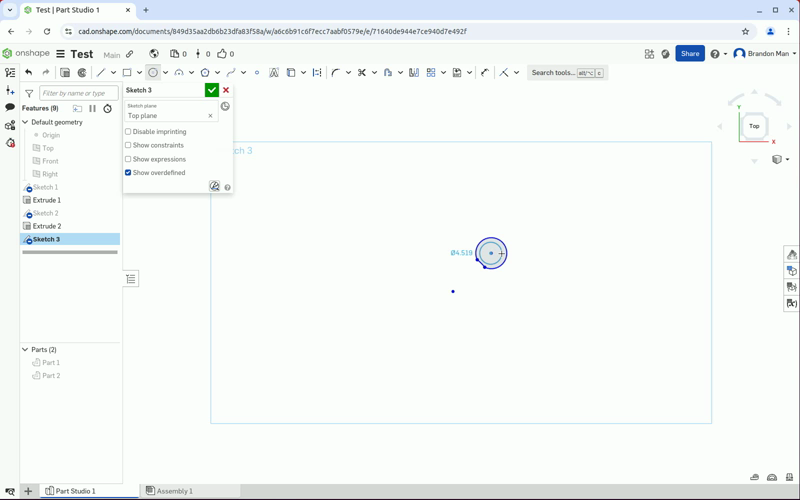
click(501, 253)
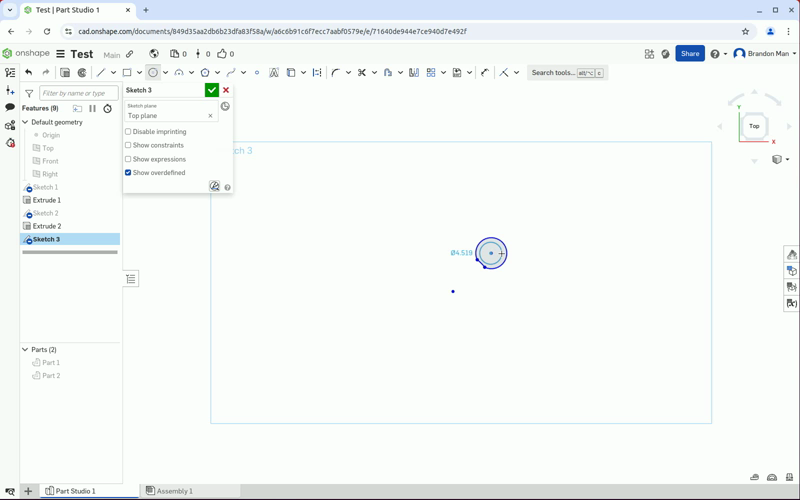
key(esc)
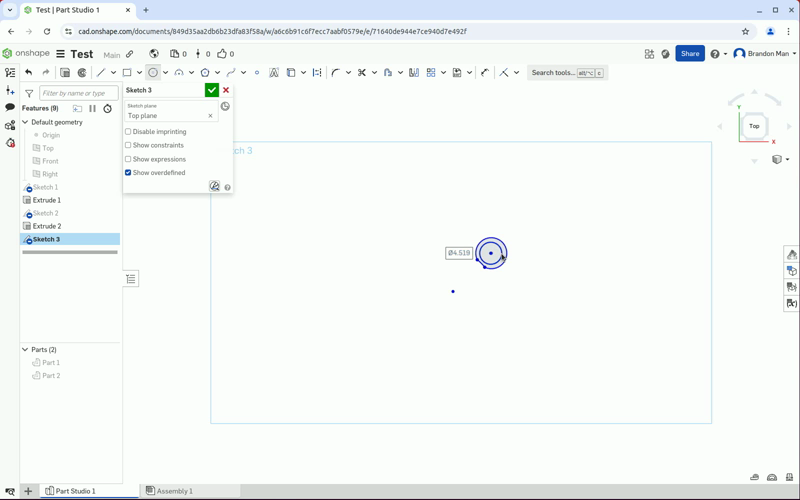
mouse_move(502, 248)
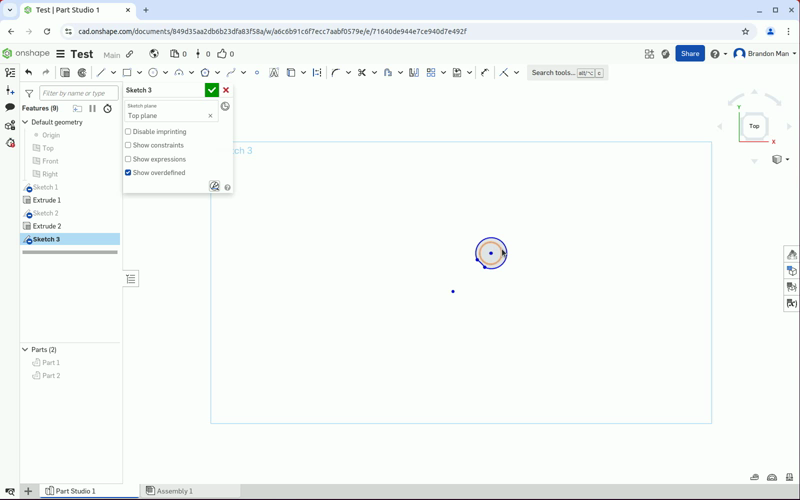
scroll(6)
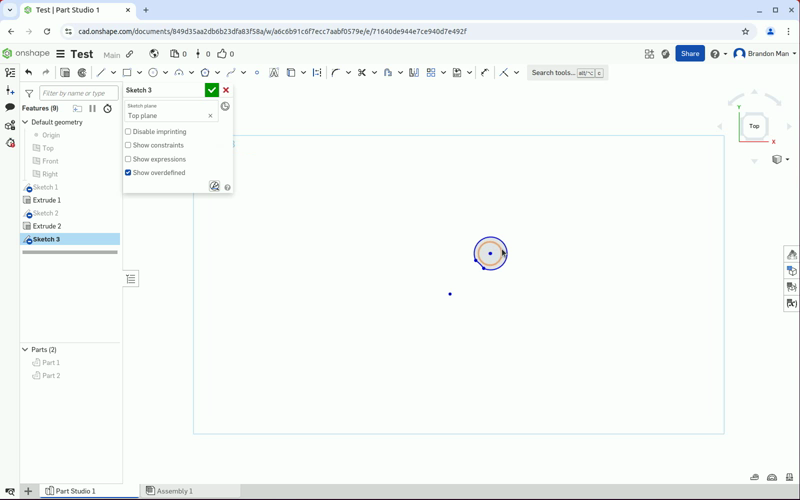
scroll(6)
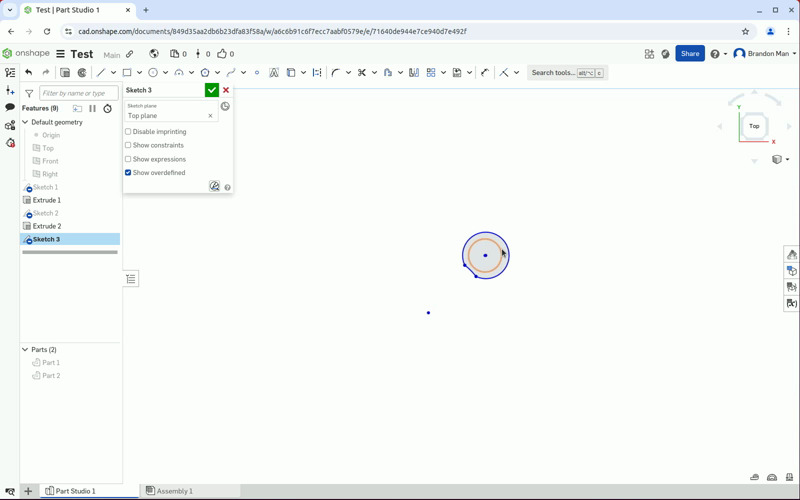
scroll(6)
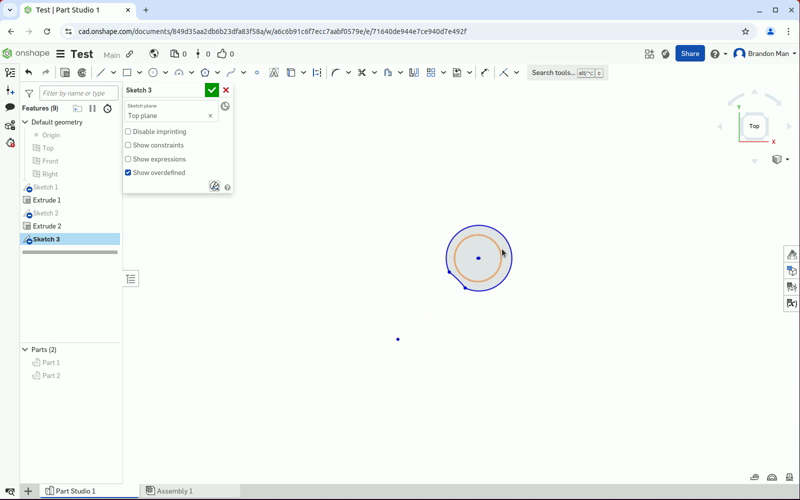
scroll(6)
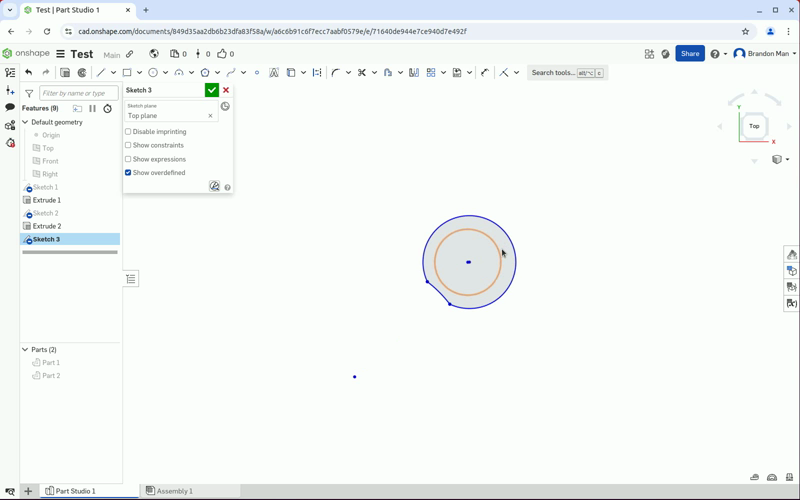
scroll(6)
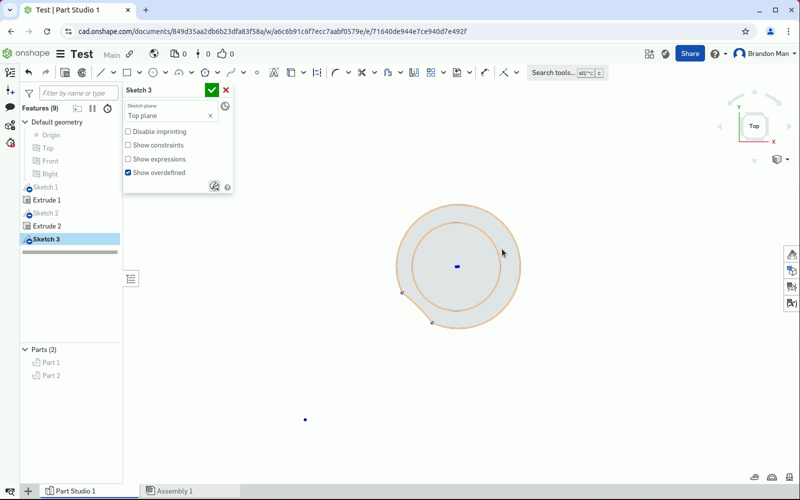
scroll(6)
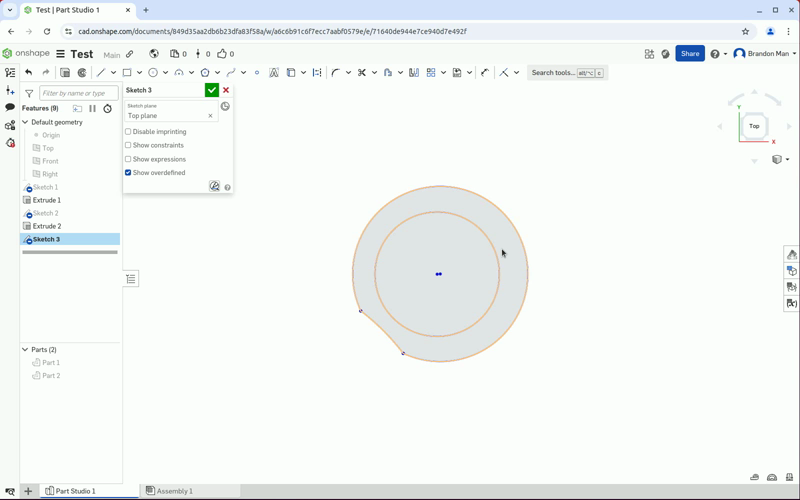
scroll(6)
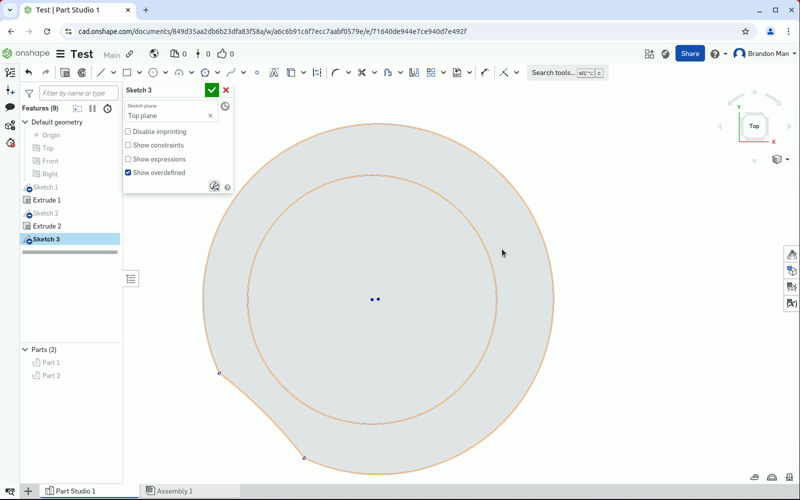
click(502, 248)
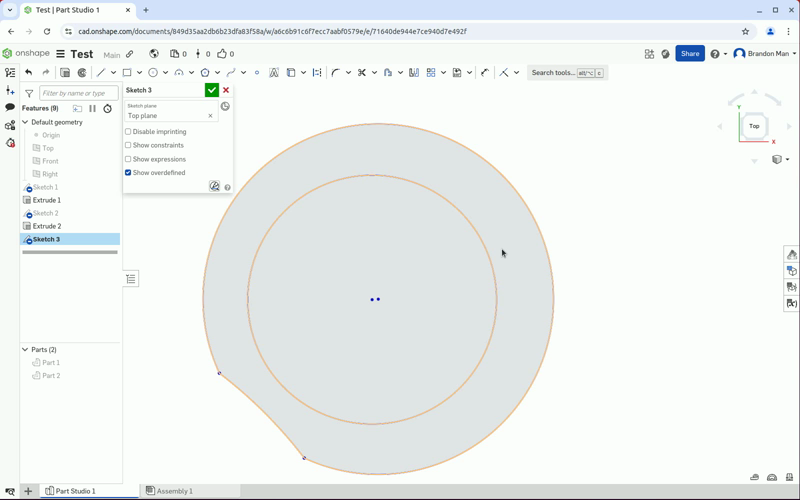
scroll(-6)
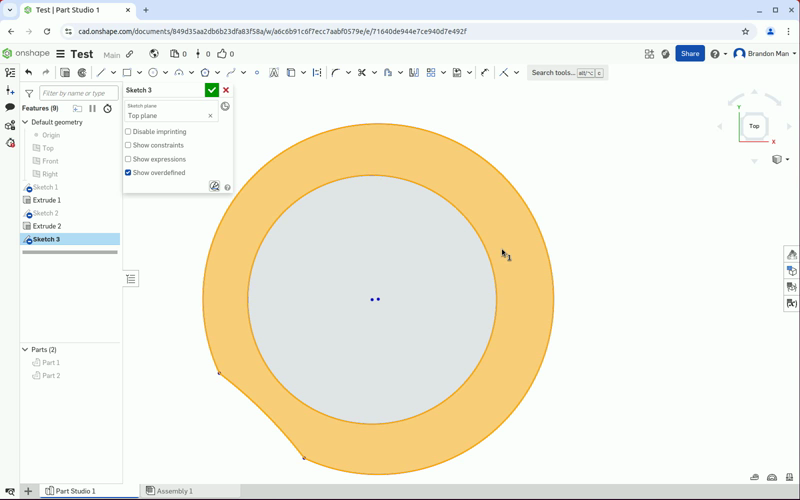
scroll(-6)
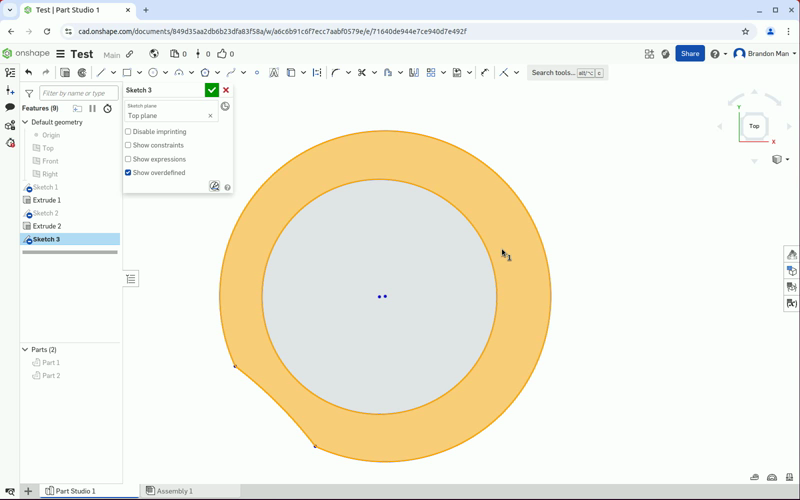
scroll(-6)
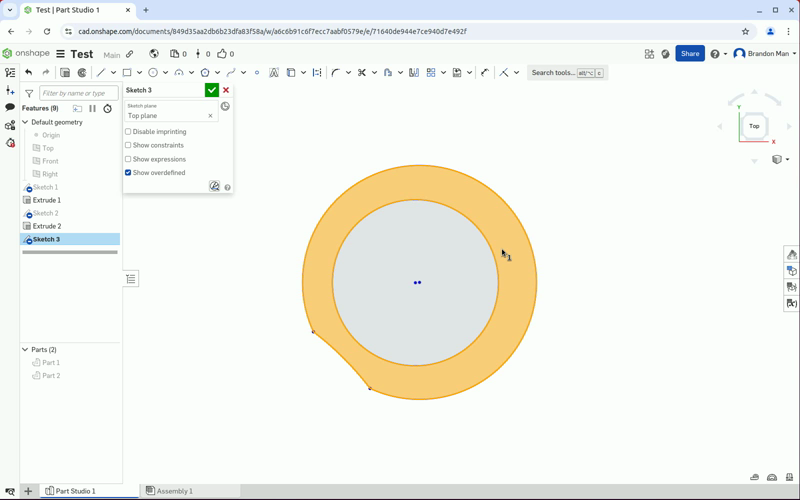
scroll(-6)
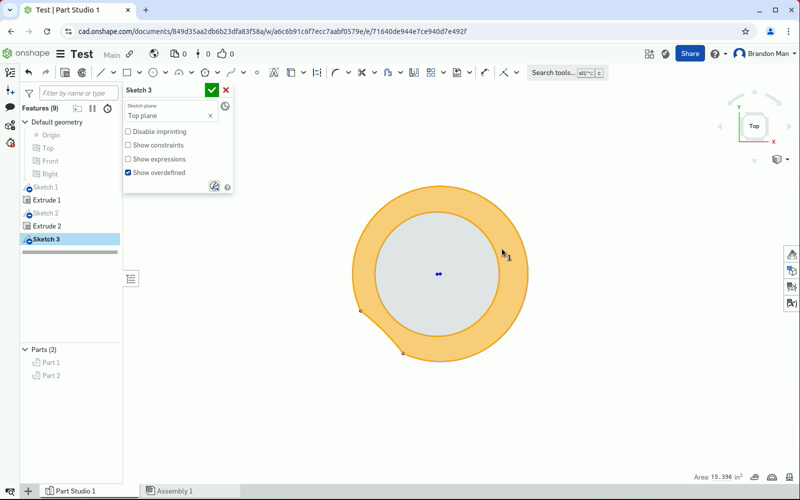
scroll(-6)
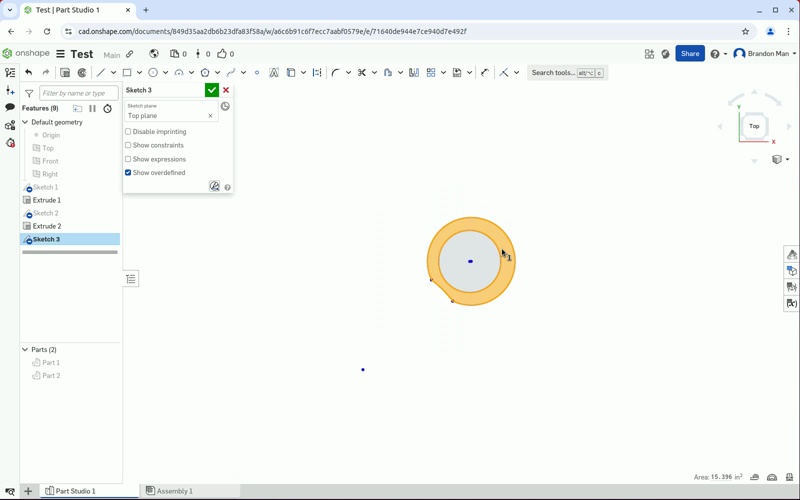
scroll(-6)
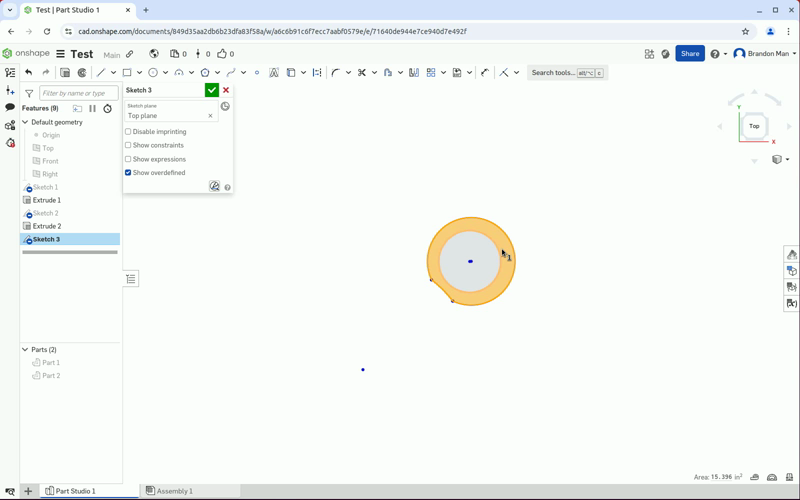
scroll(-6)
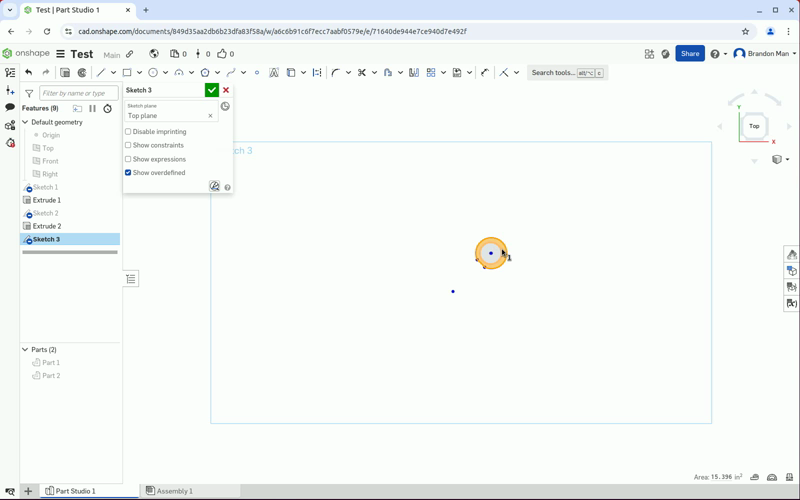
mouse_move(73, 352)
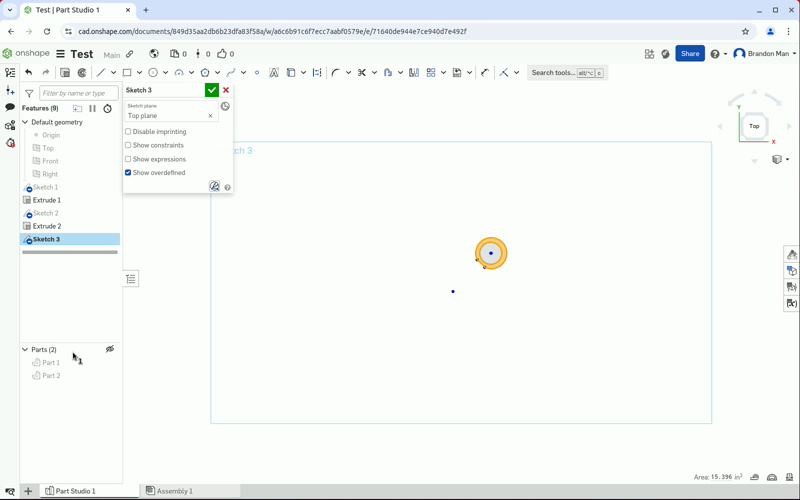
key(shift+y)
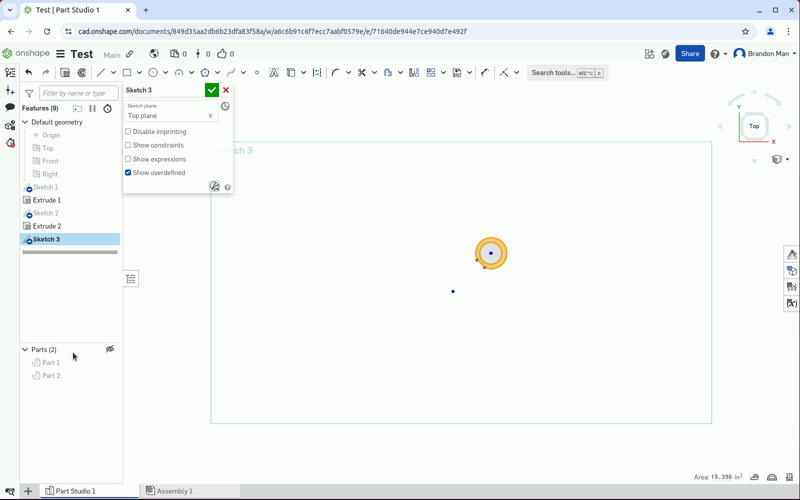
key(shift+e)
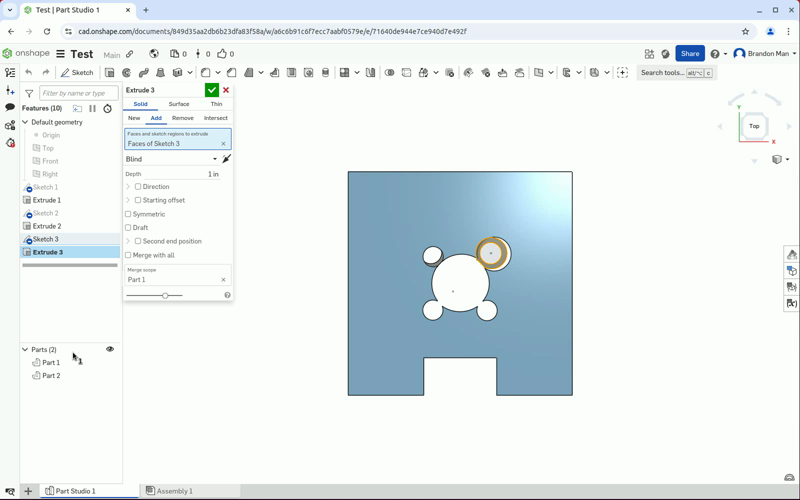
mouse_move(143, 106)
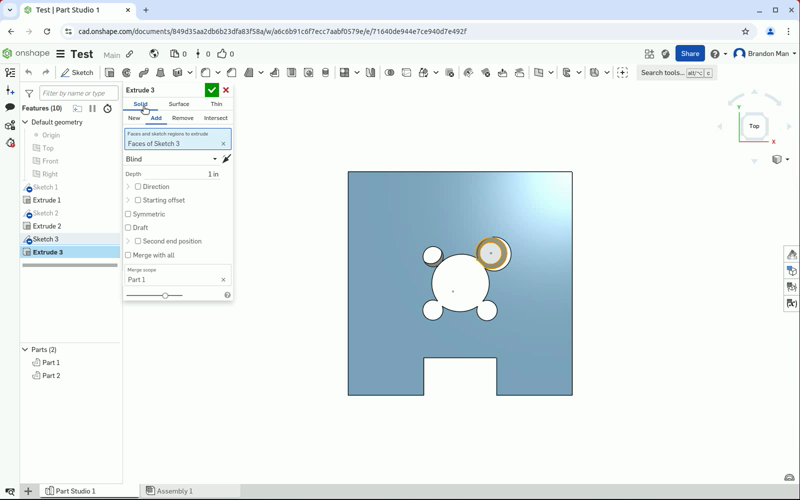
click(143, 106)
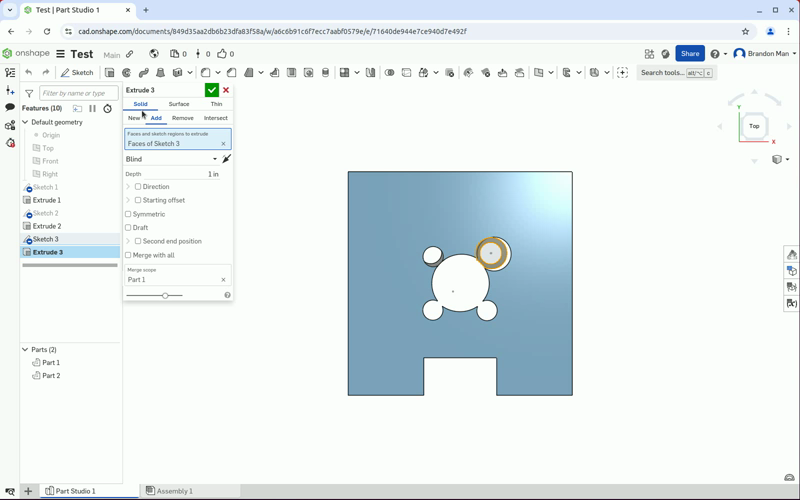
mouse_move(137, 120)
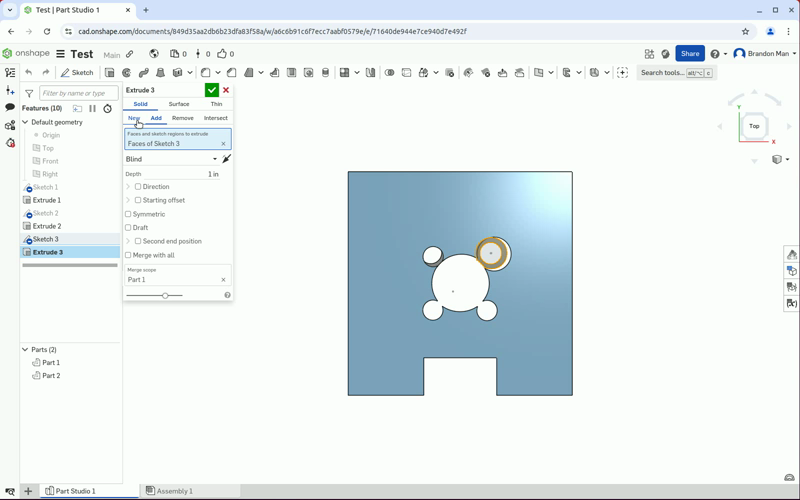
click(137, 120)
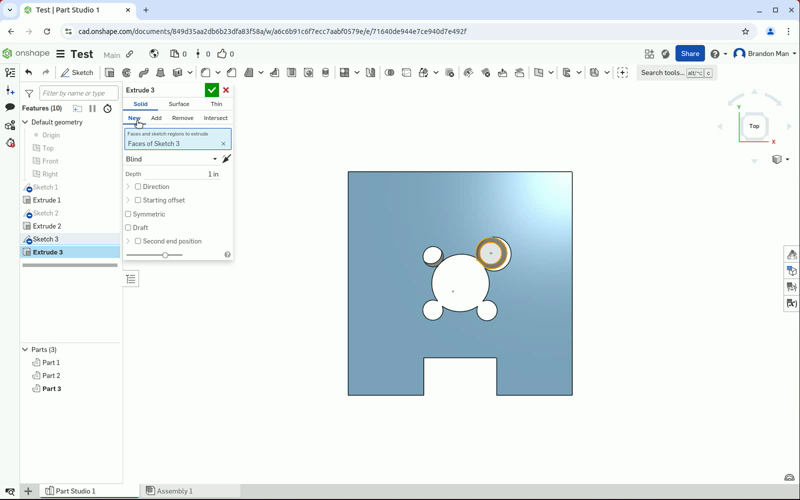
key(tab, 4)
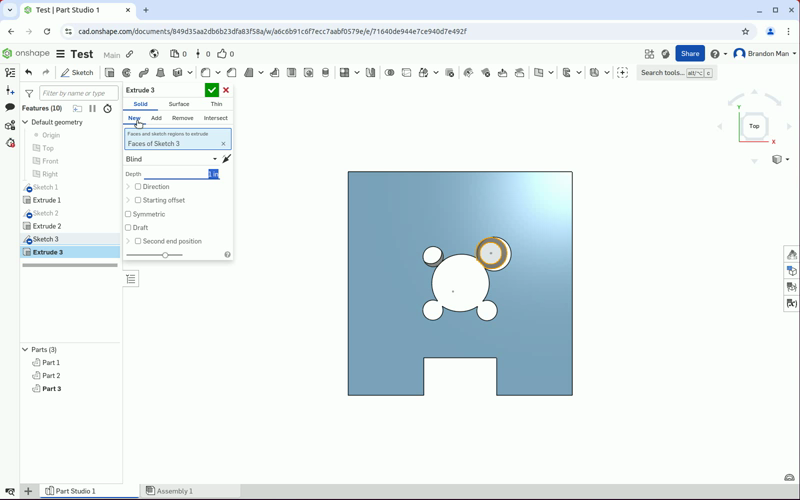
text(4.574)
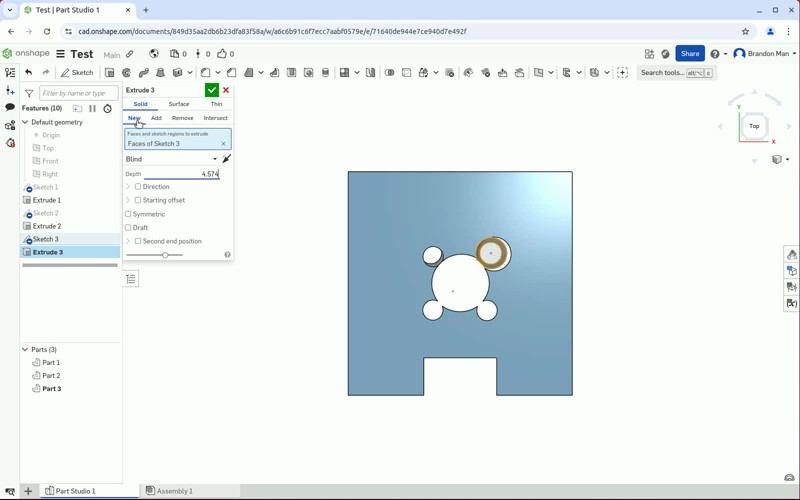
key(enter)
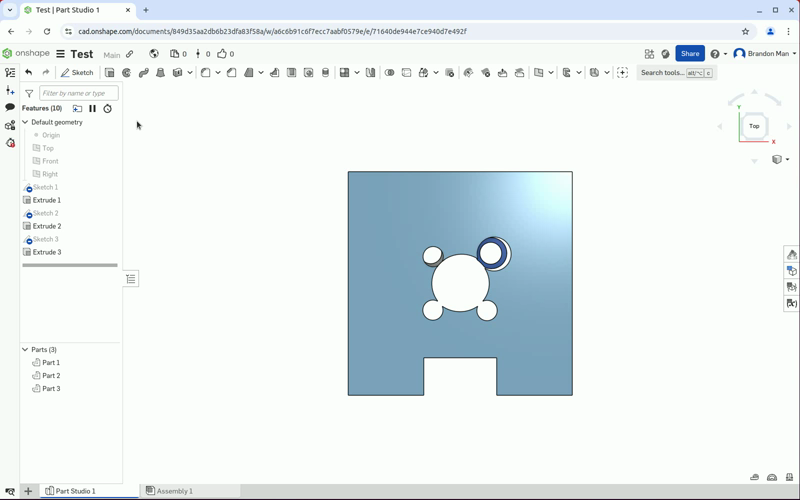
key(shift+h)
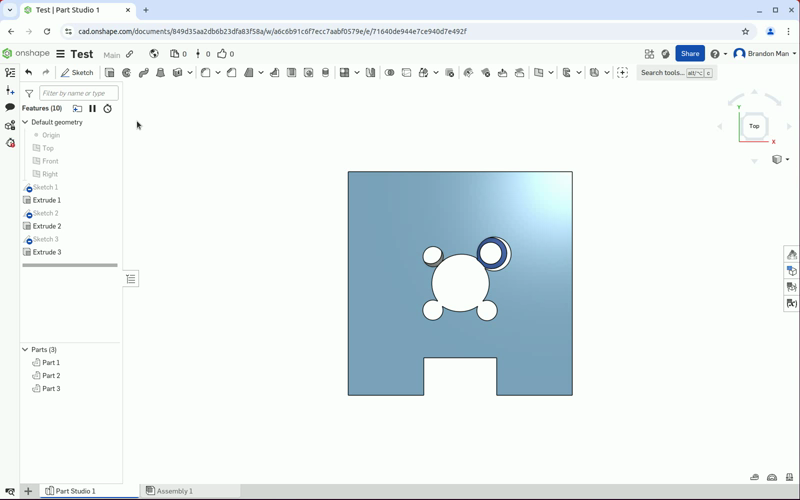
key(shift+h)
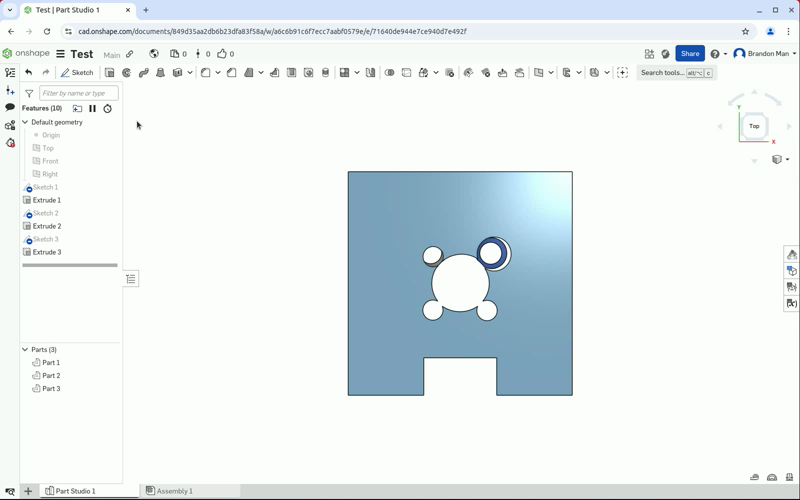
mouse_move(73, 189)
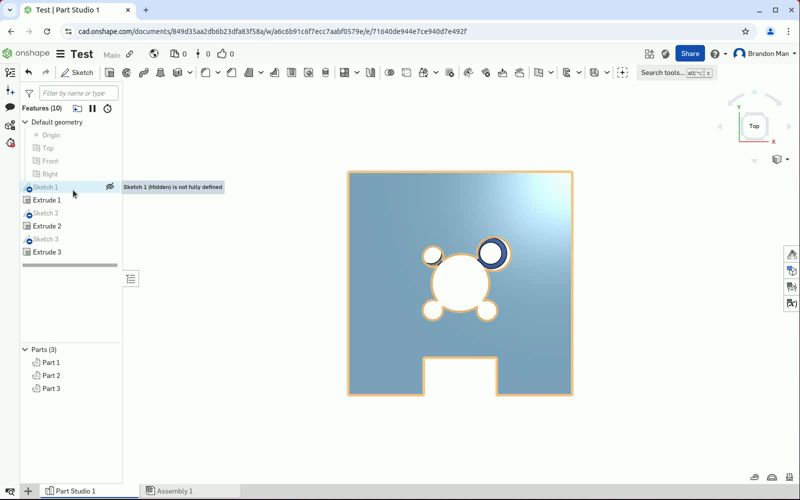
click(73, 189)
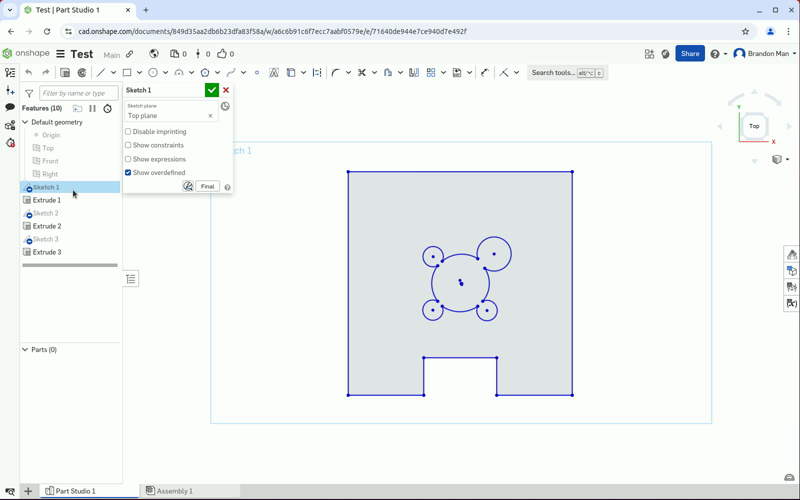
mouse_move(229, 92)
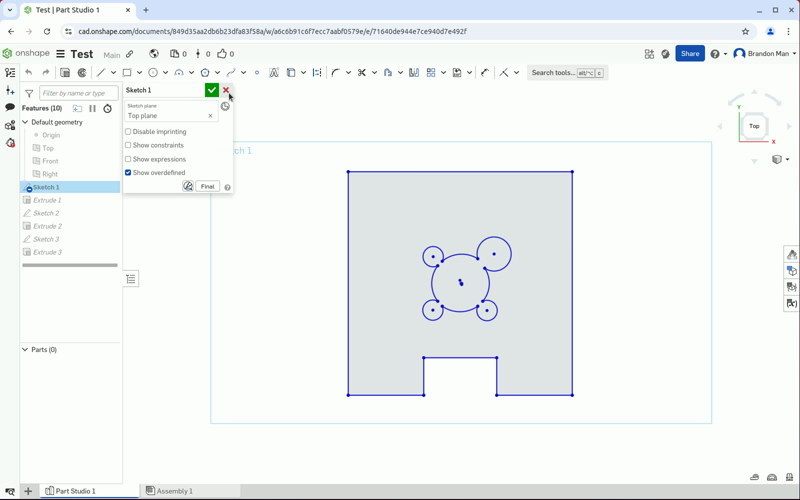
click(229, 92)
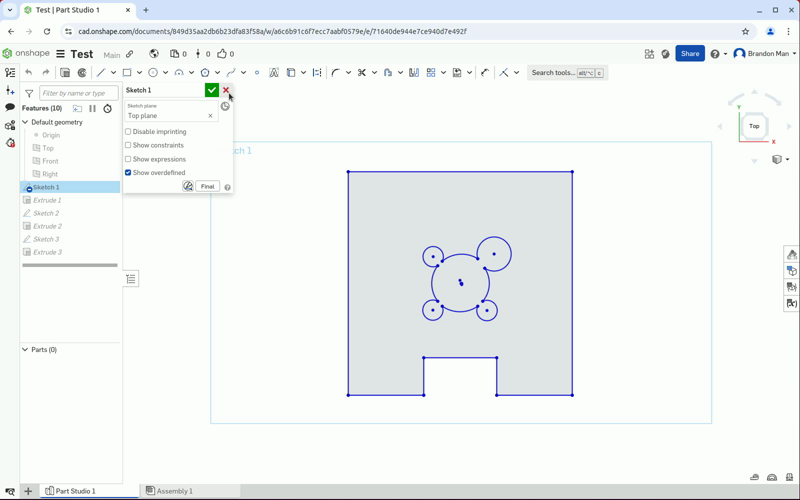
key(shift+s)
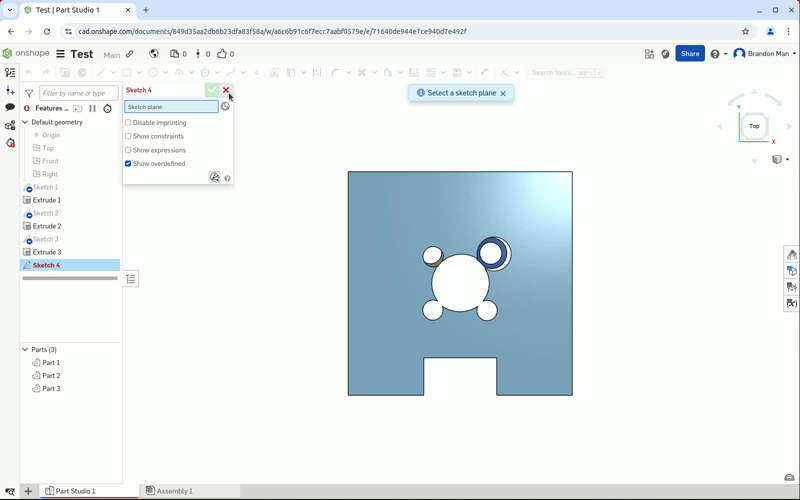
mouse_move(73, 150)
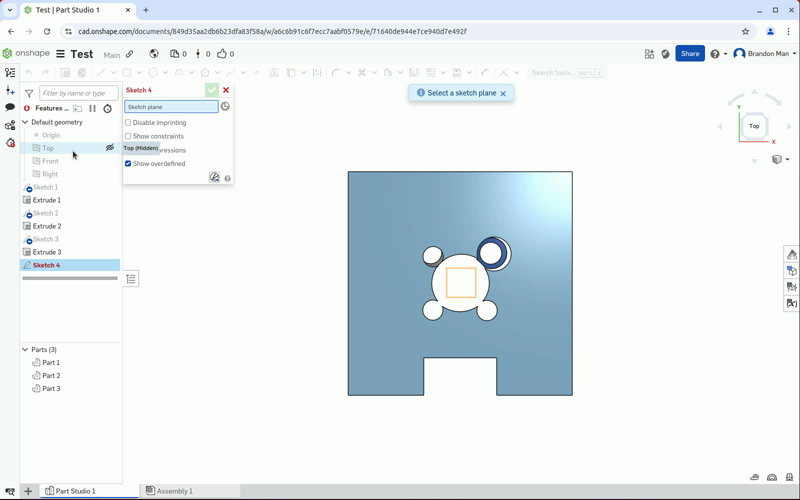
click(73, 150)
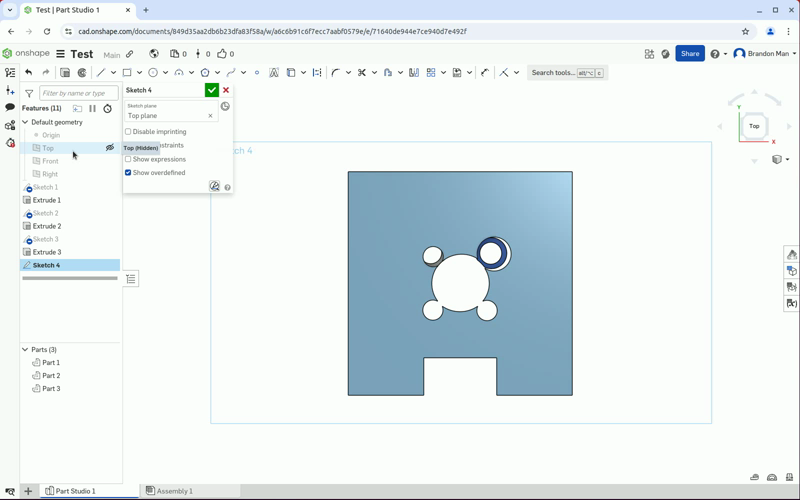
mouse_move(73, 352)
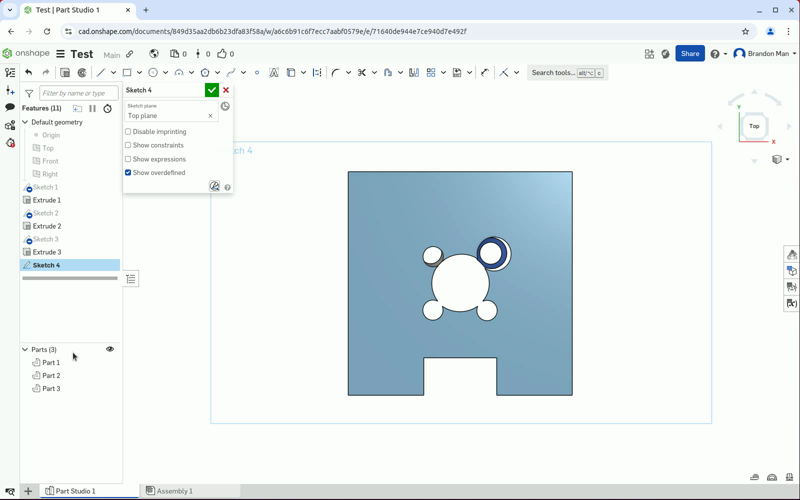
key(y)
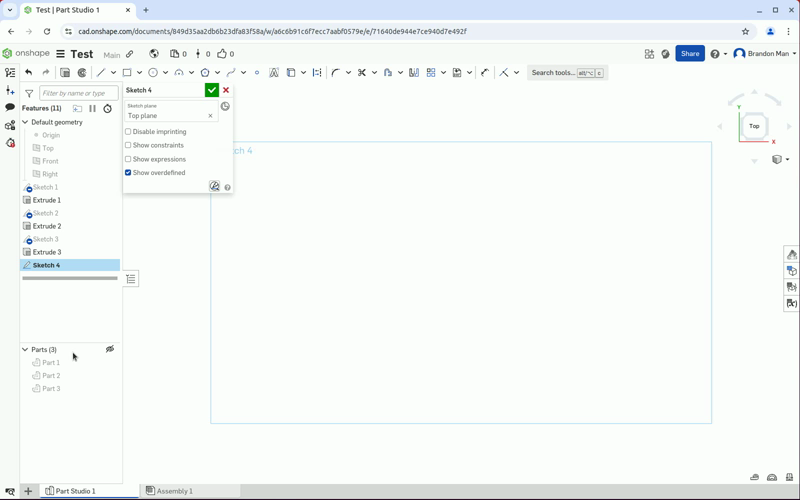
key(a)
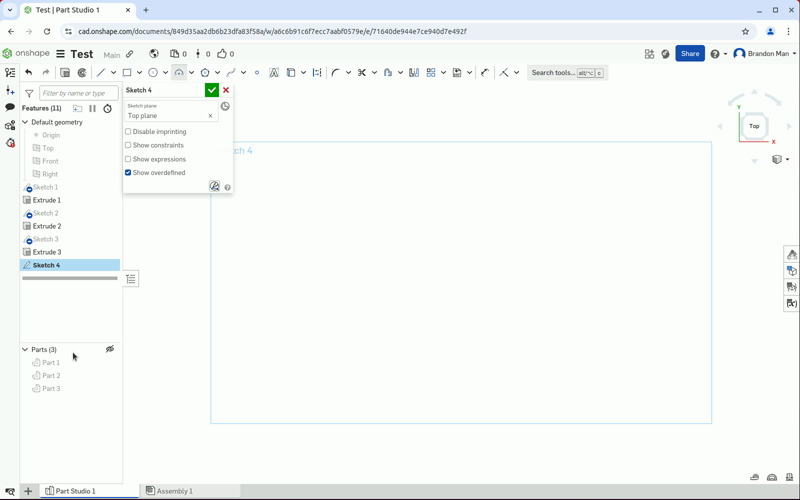
key_down(shift)
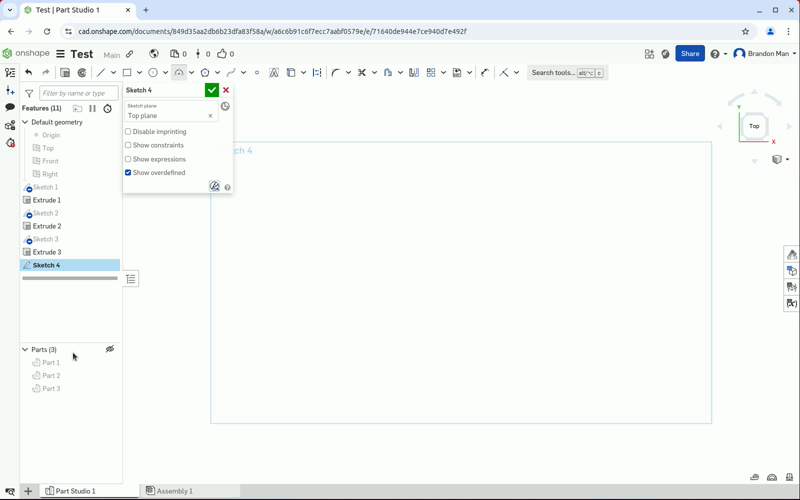
mouse_move(437, 299)
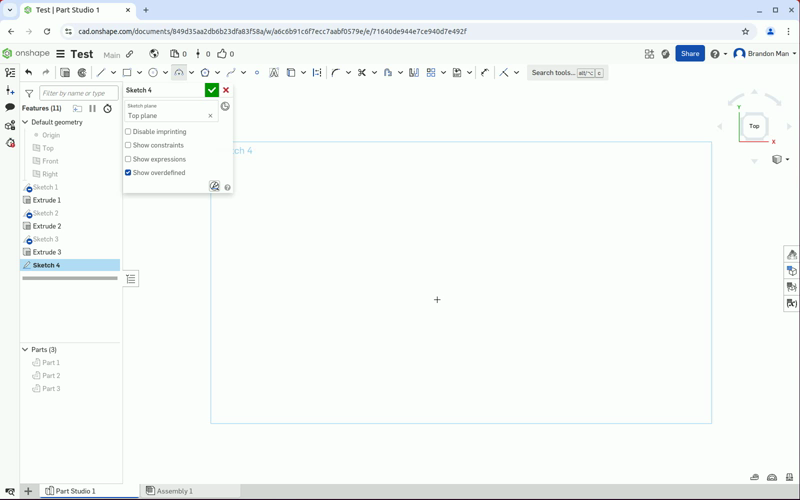
click(437, 299)
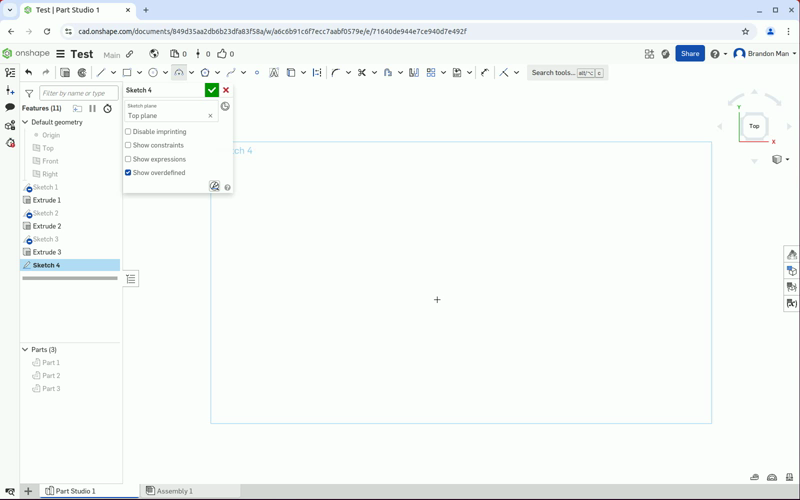
key_up(shift)
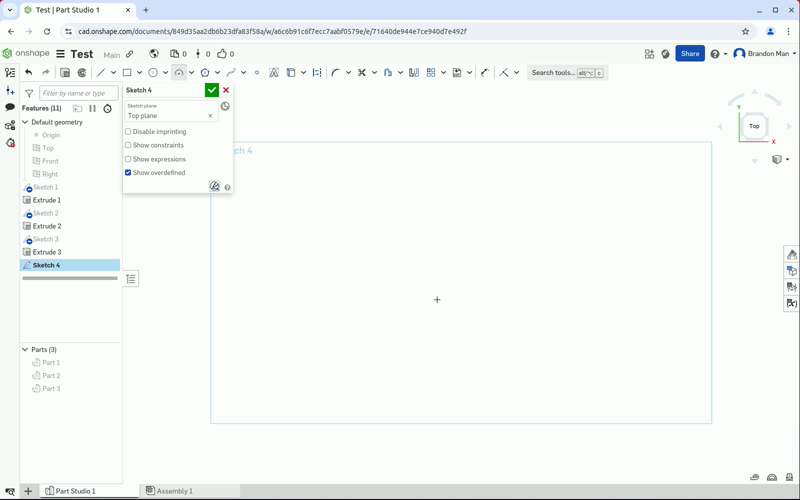
key_down(shift)
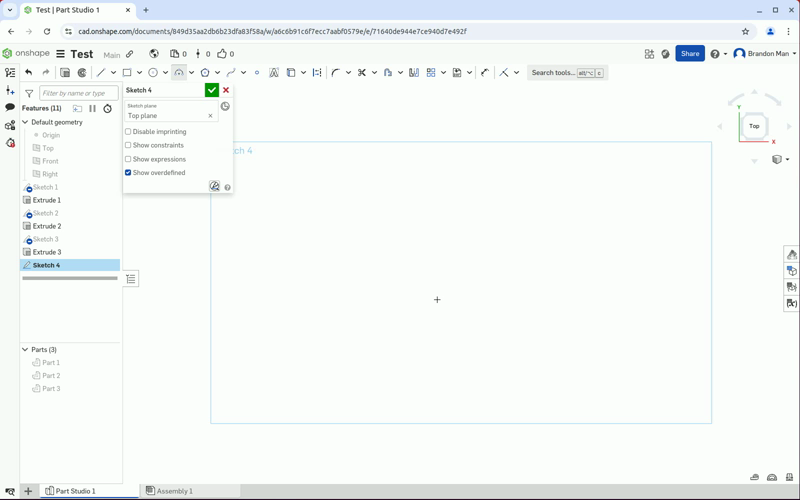
mouse_move(444, 306)
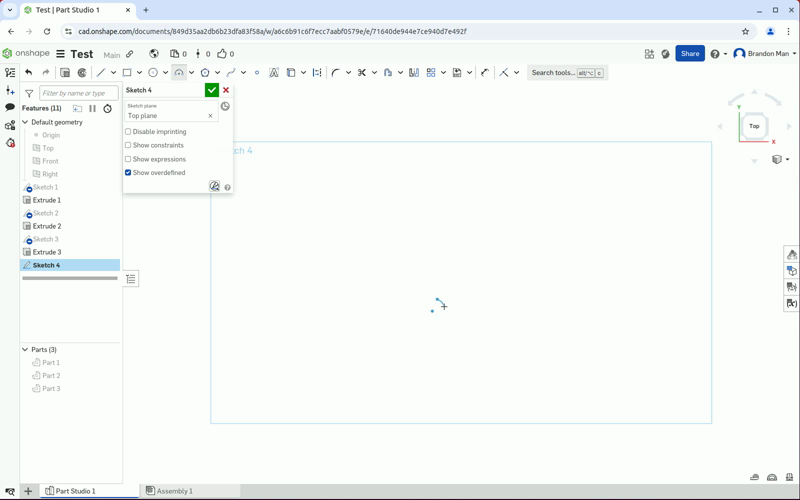
click(444, 306)
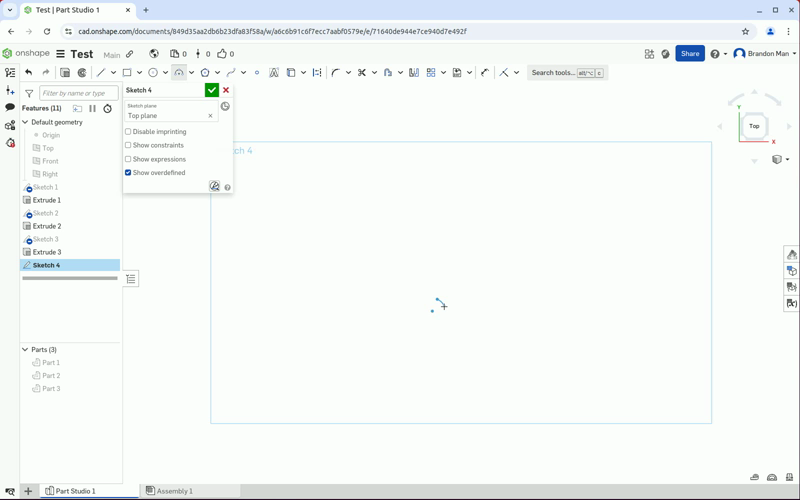
mouse_move(419, 323)
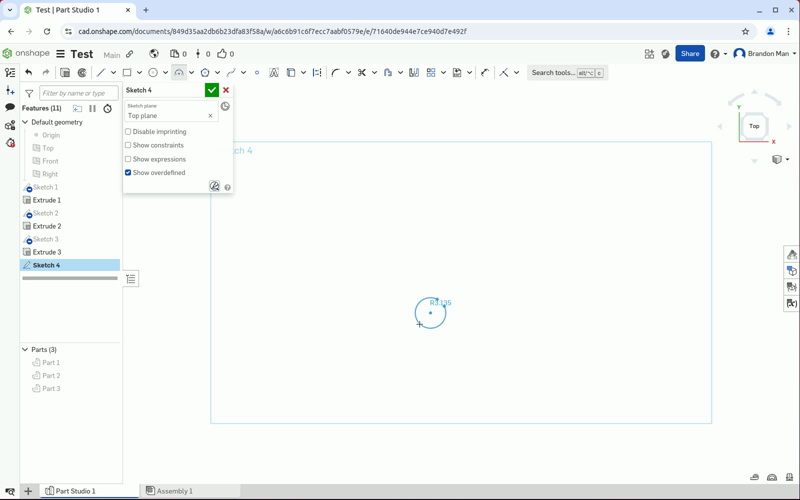
click(419, 323)
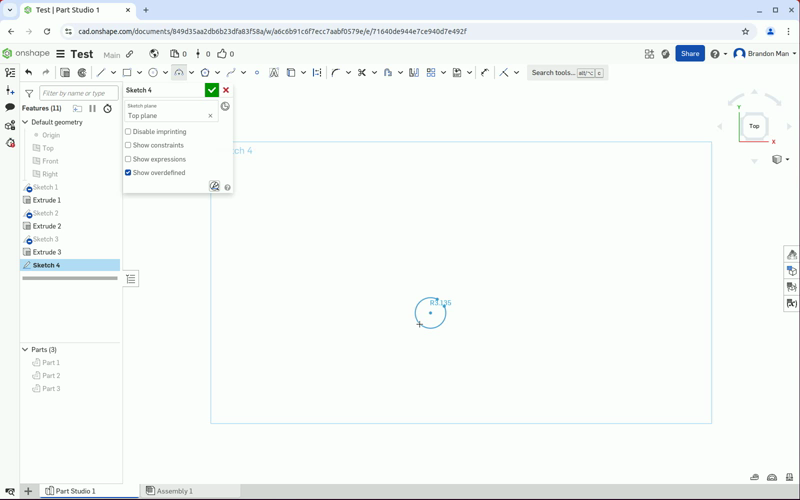
key_up(shift)
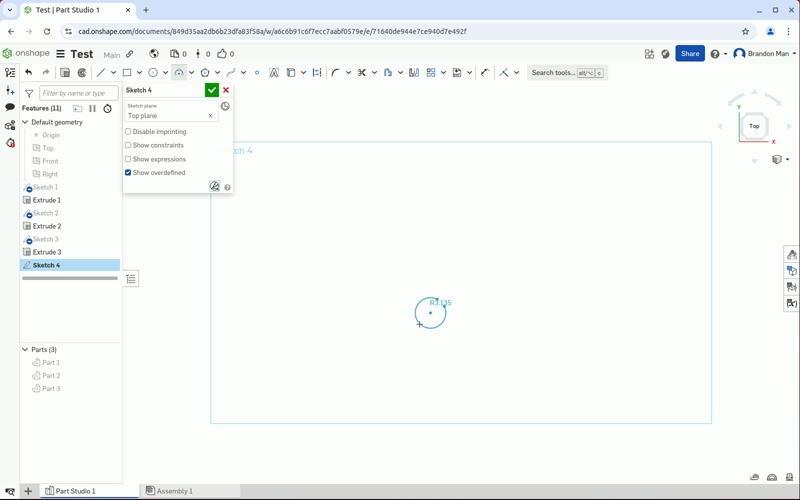
mouse_move(444, 306)
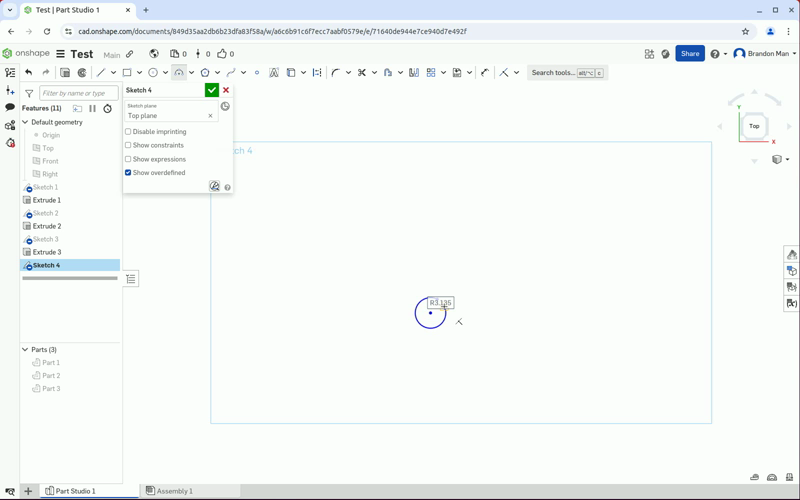
click(444, 306)
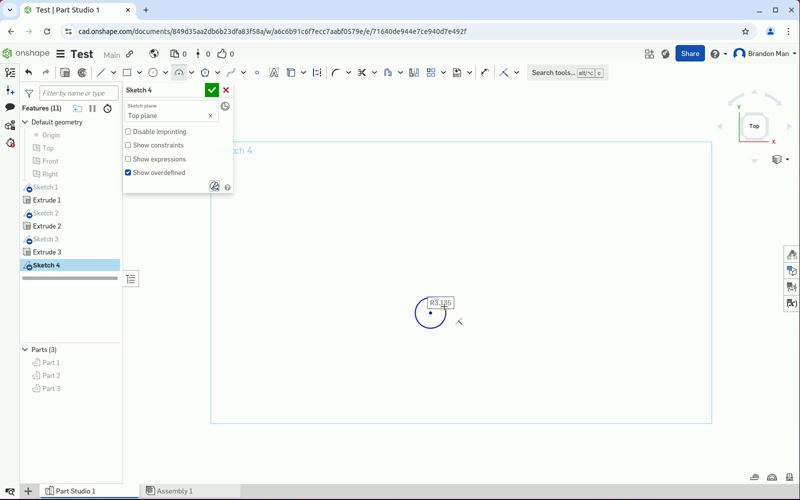
mouse_move(437, 299)
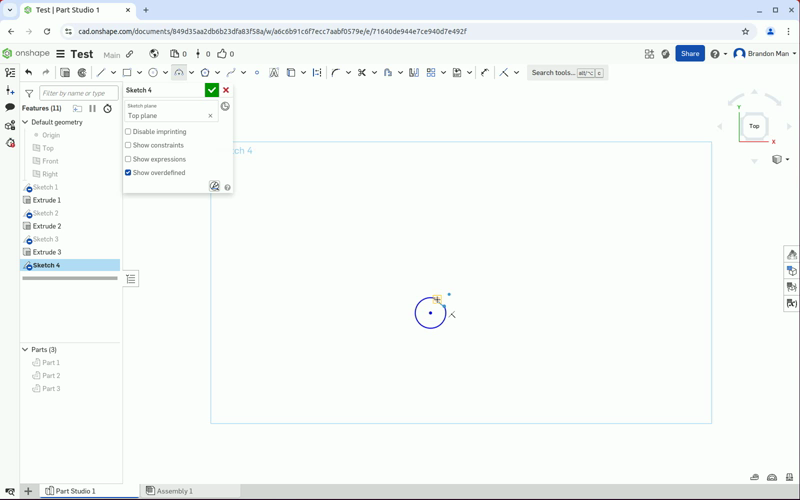
click(437, 299)
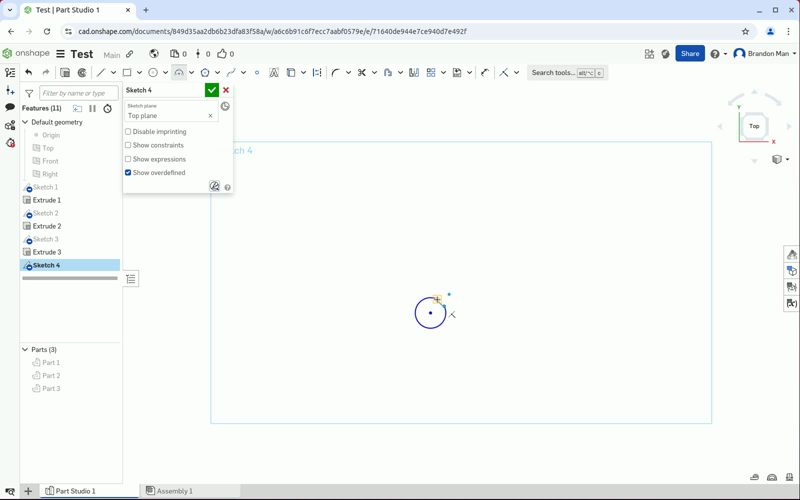
key_down(shift)
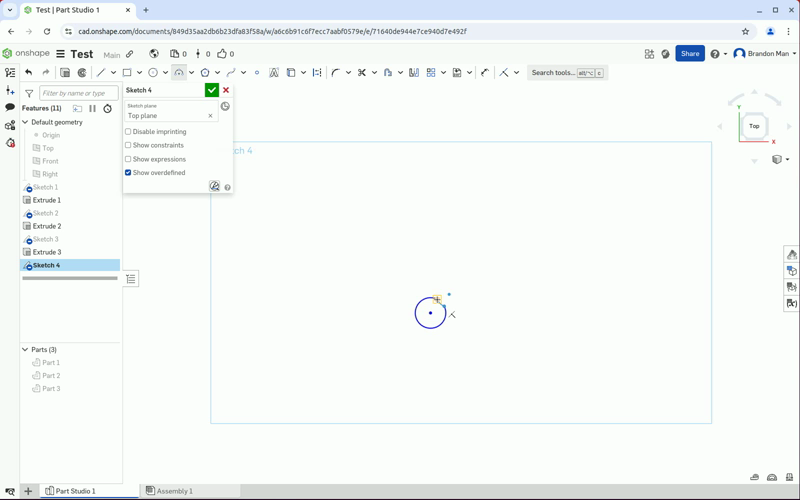
mouse_move(440, 303)
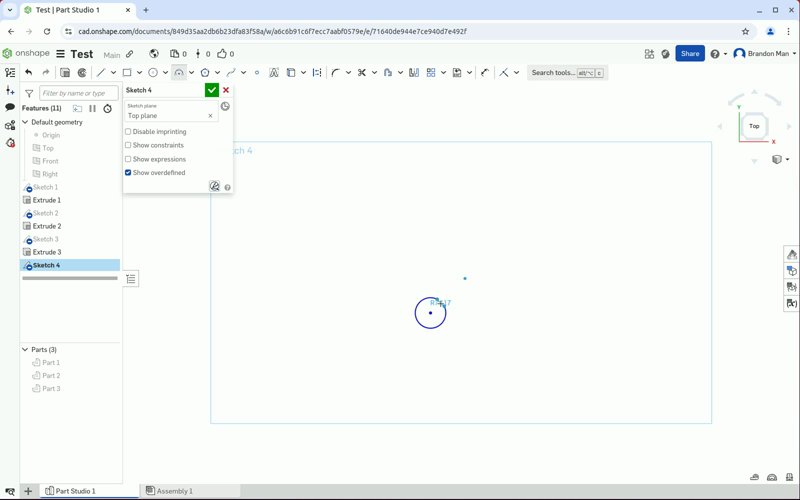
click(440, 303)
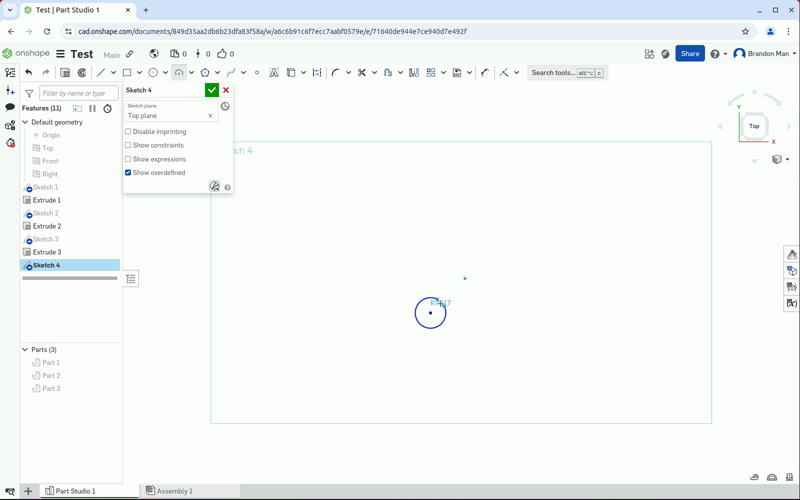
key_up(shift)
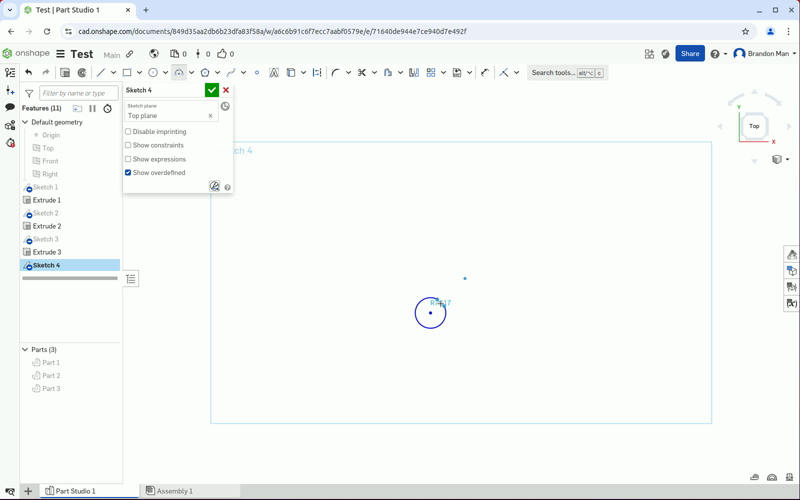
key(esc)
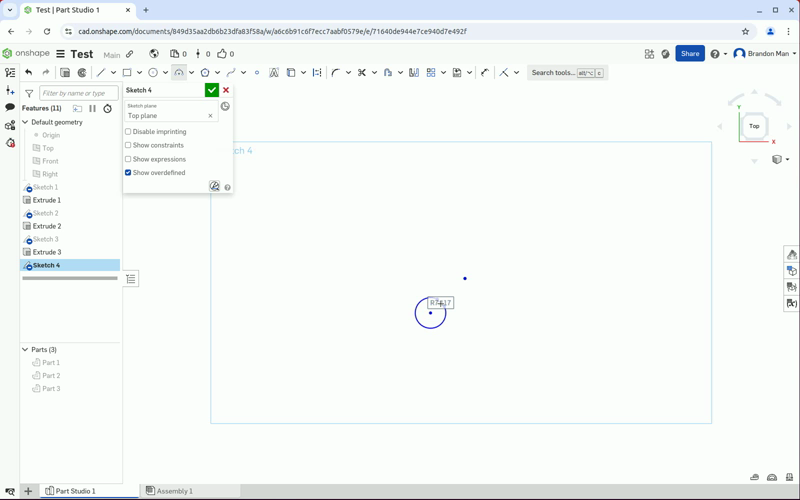
key(c)
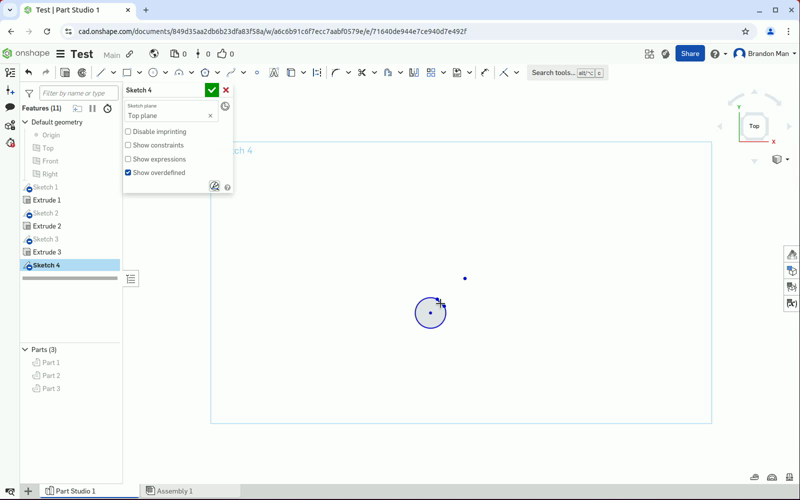
key_down(shift)
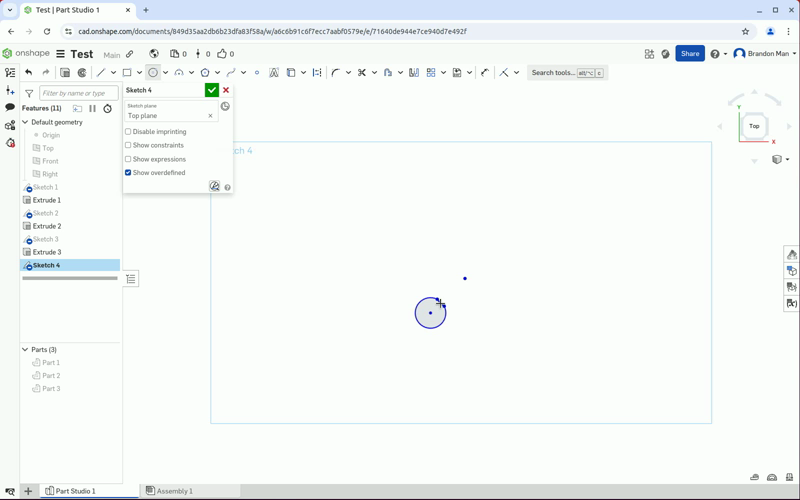
mouse_move(430, 312)
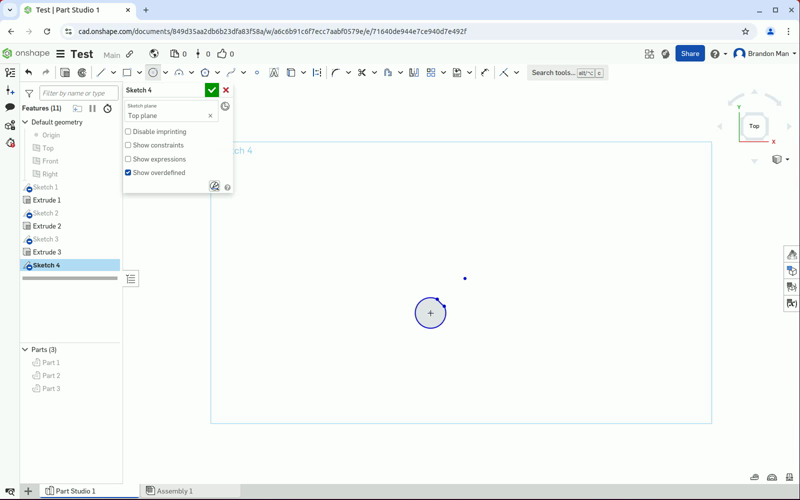
click(430, 312)
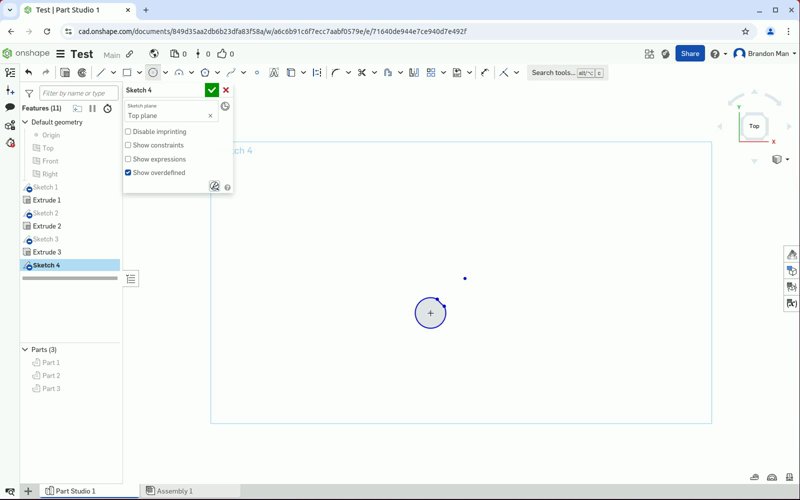
key_up(shift)
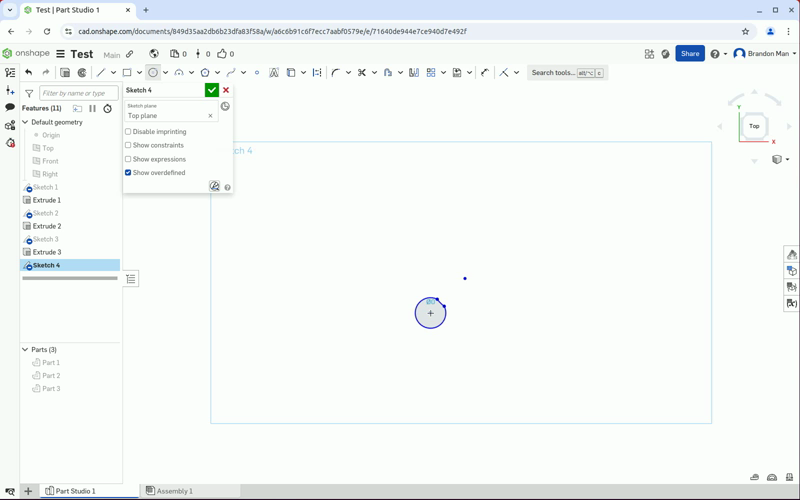
mouse_move(441, 312)
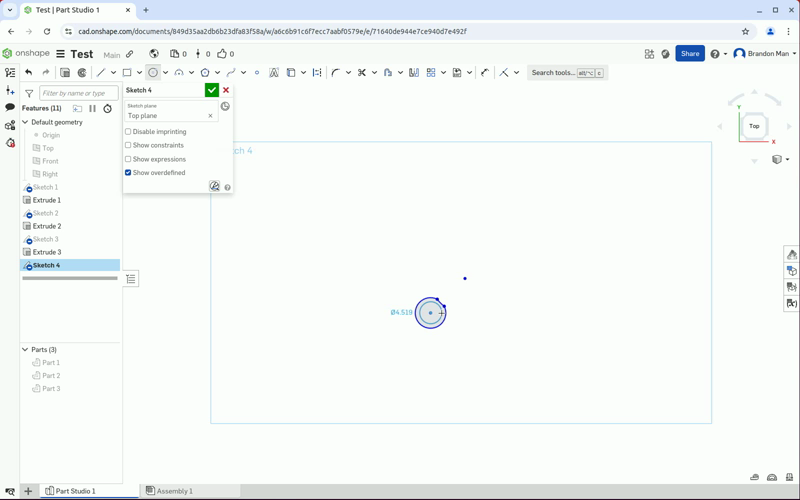
click(441, 312)
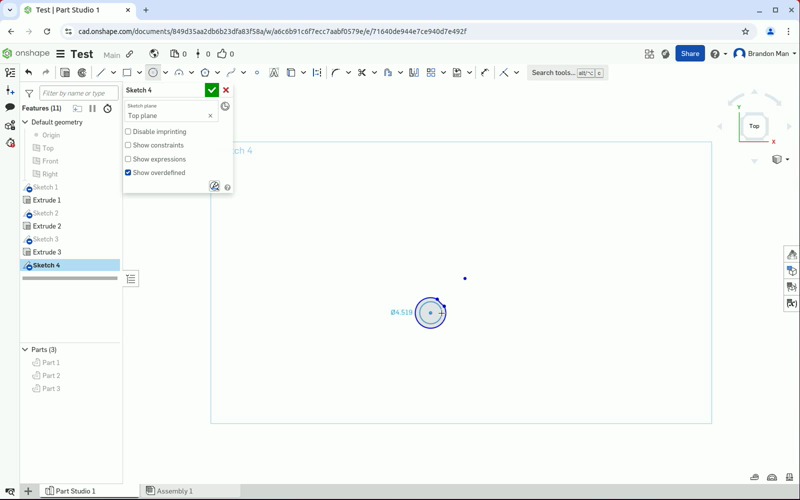
key(esc)
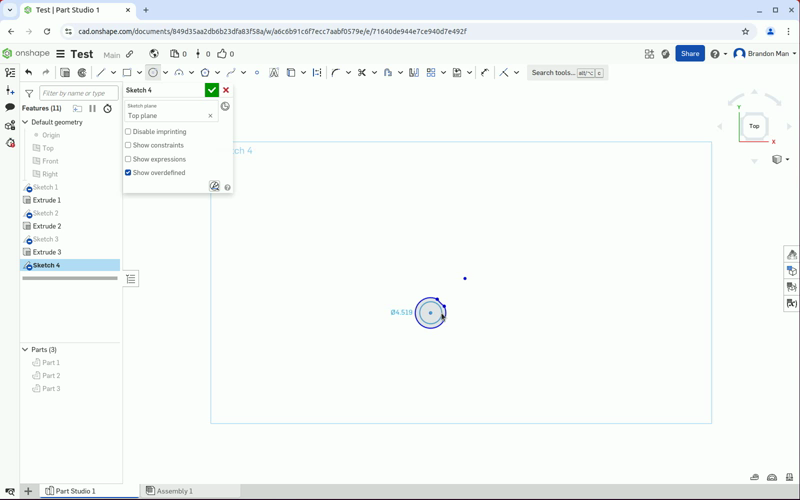
mouse_move(433, 326)
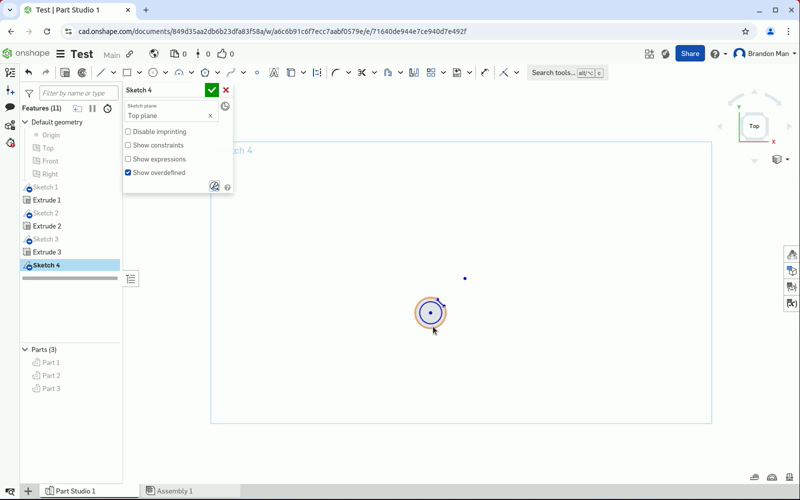
scroll(6)
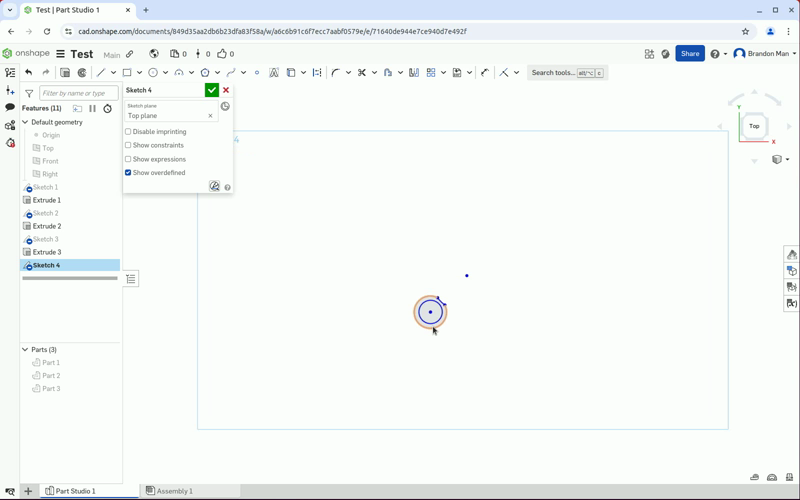
scroll(6)
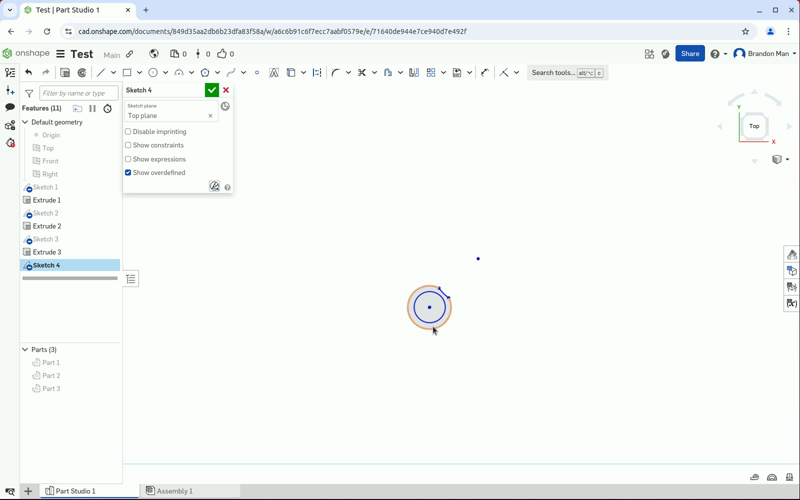
scroll(6)
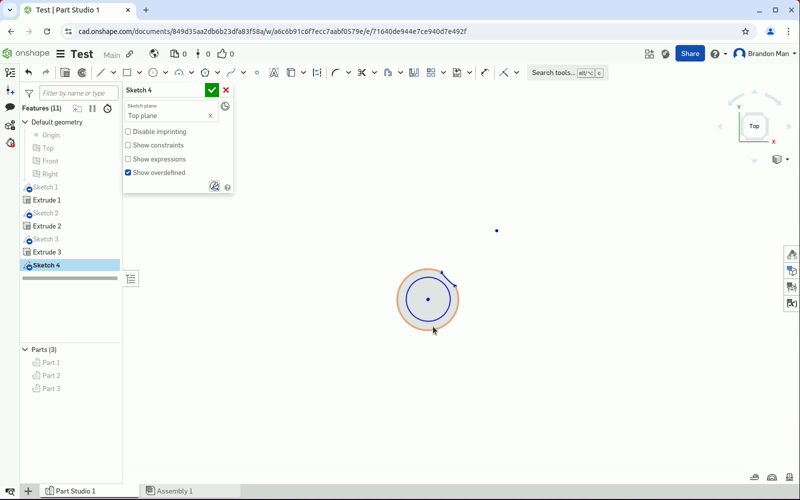
scroll(6)
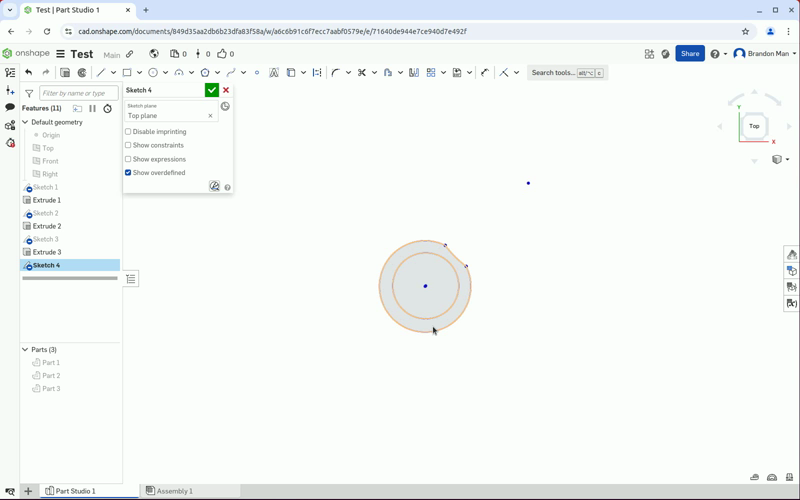
scroll(6)
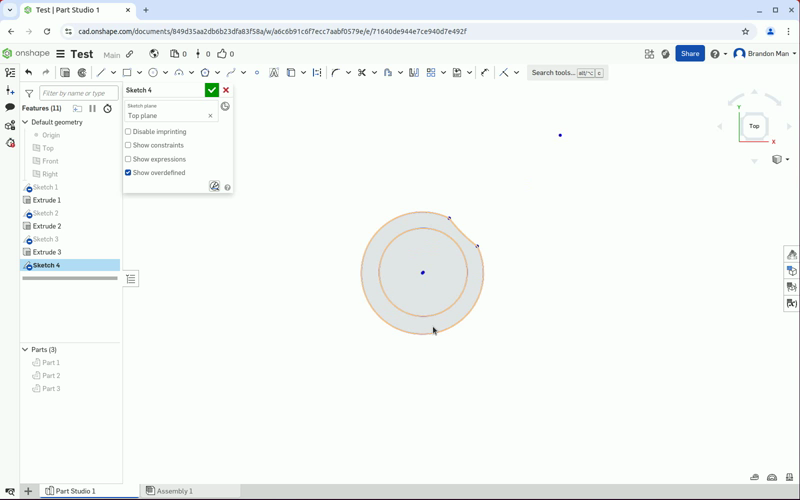
scroll(6)
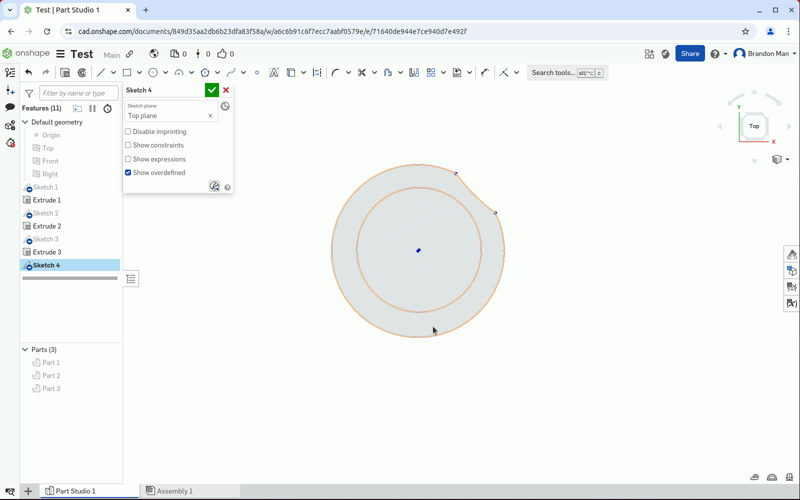
scroll(6)
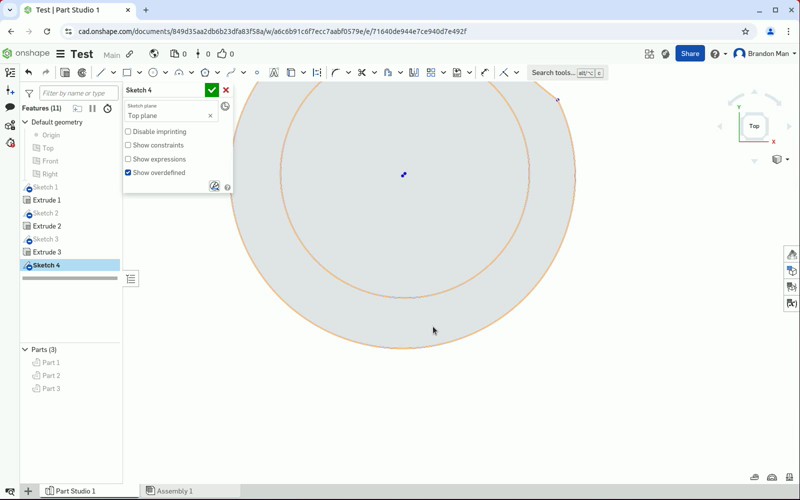
click(433, 326)
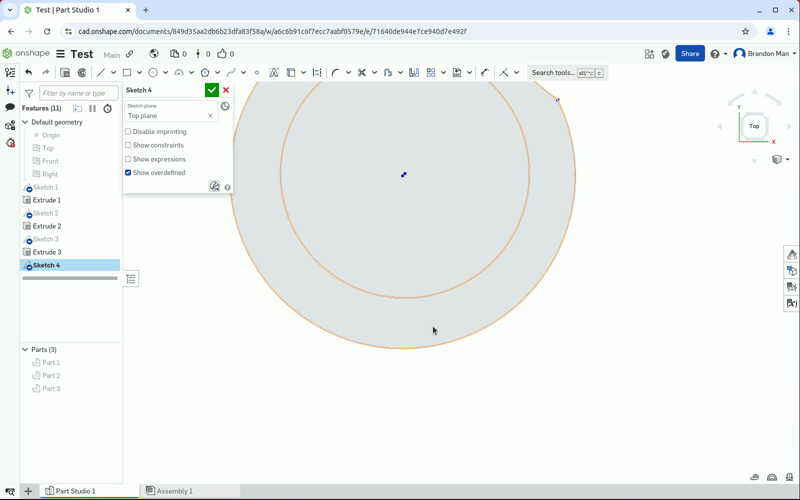
scroll(-6)
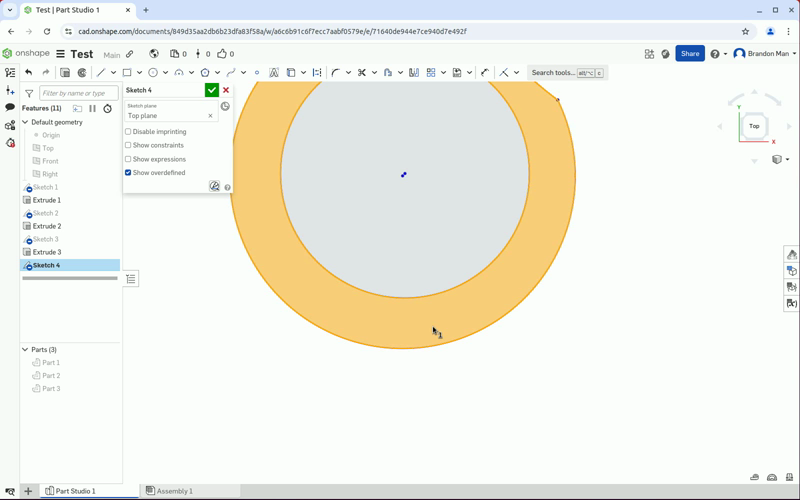
scroll(-6)
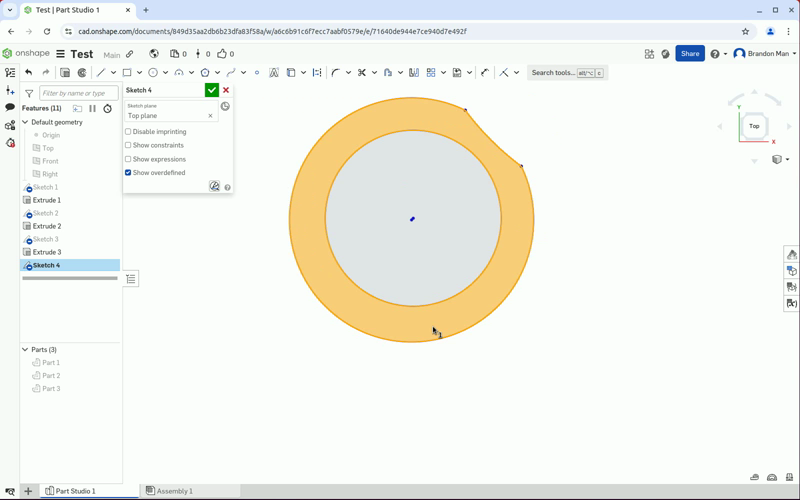
scroll(-6)
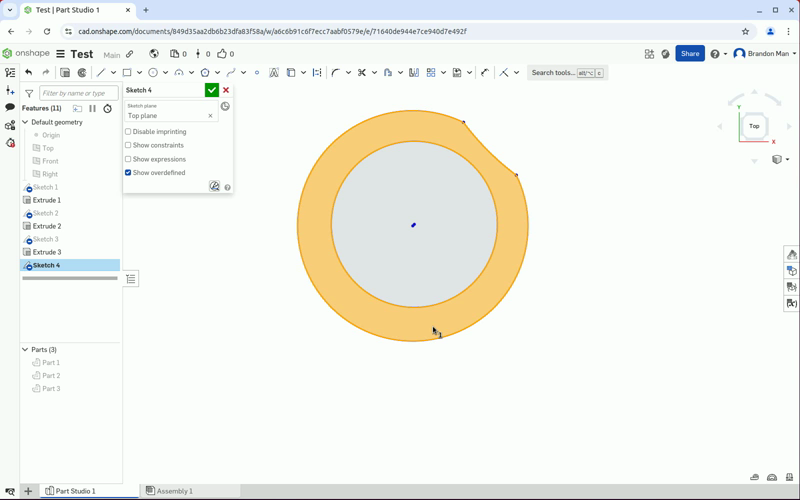
scroll(-6)
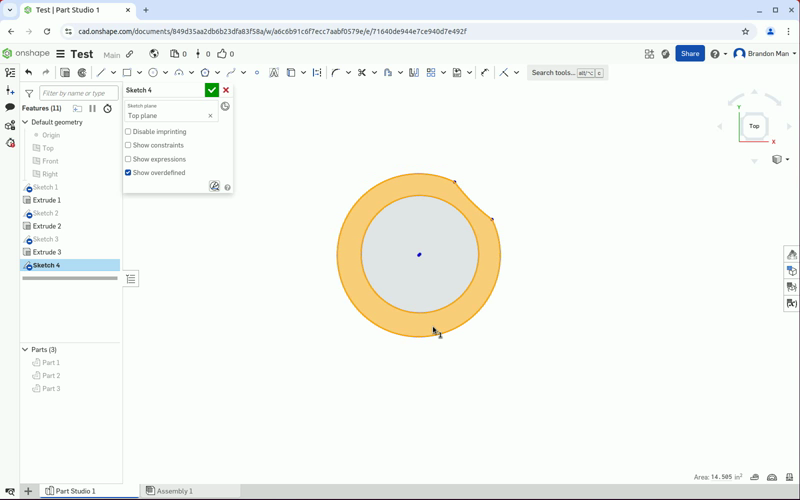
scroll(-6)
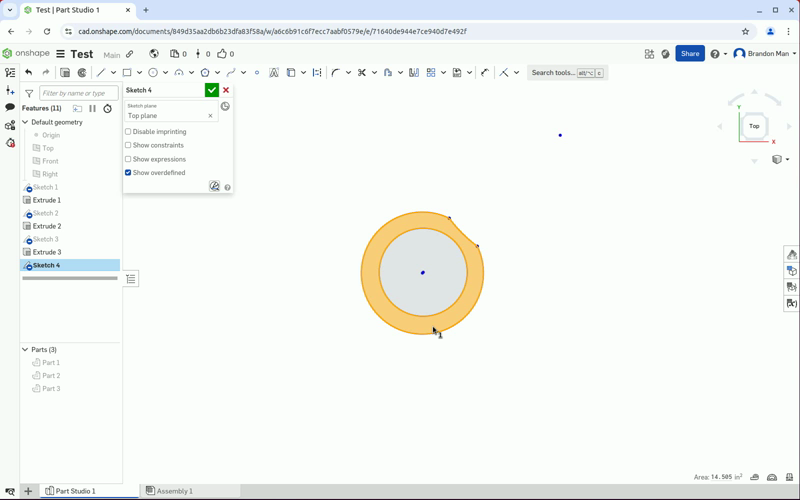
scroll(-6)
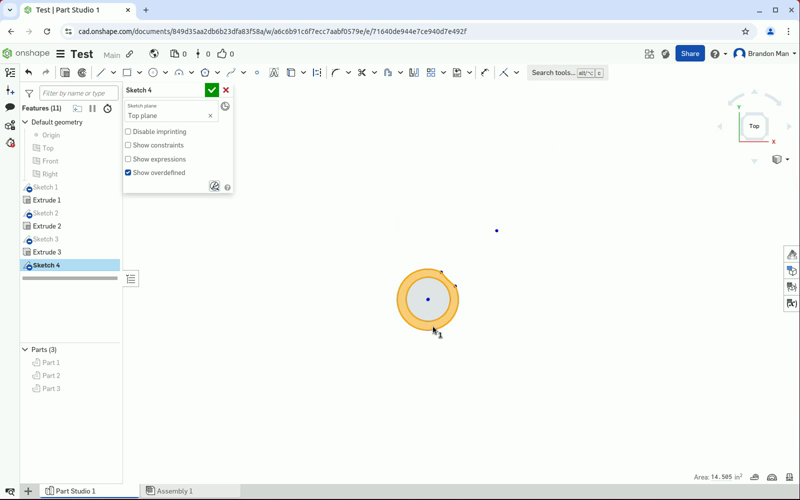
scroll(-6)
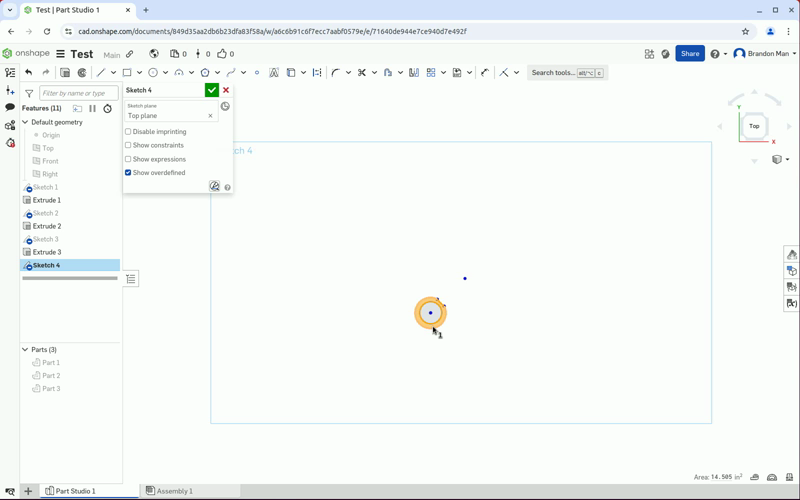
mouse_move(73, 352)
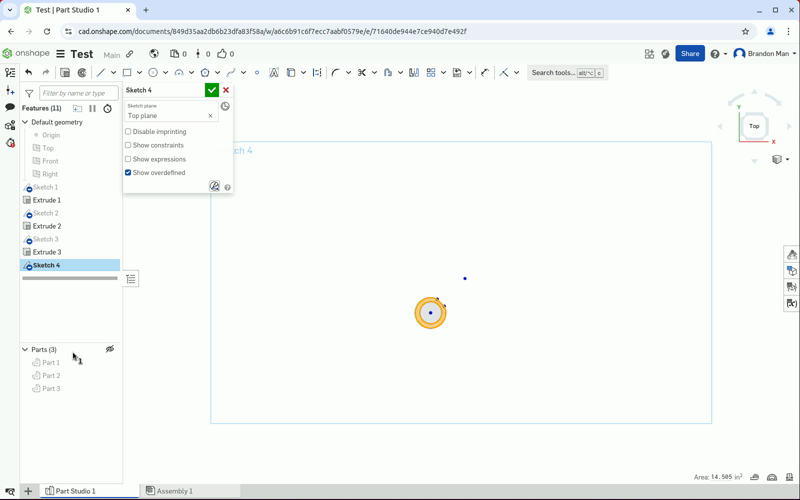
key(shift+y)
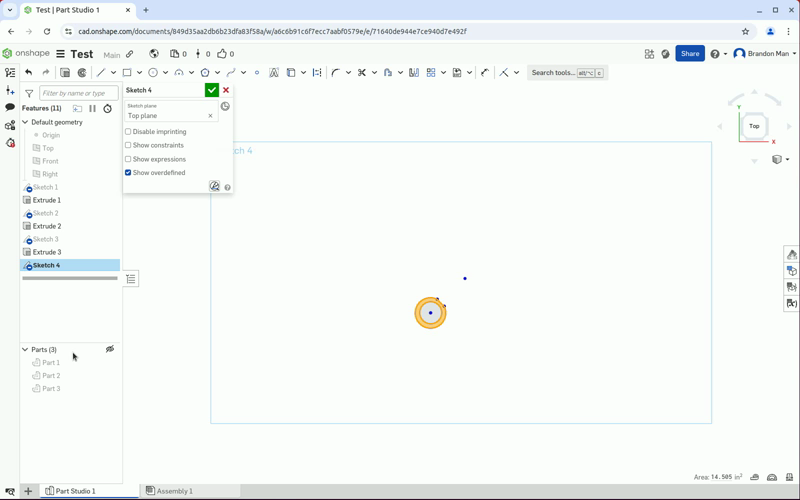
key(shift+e)
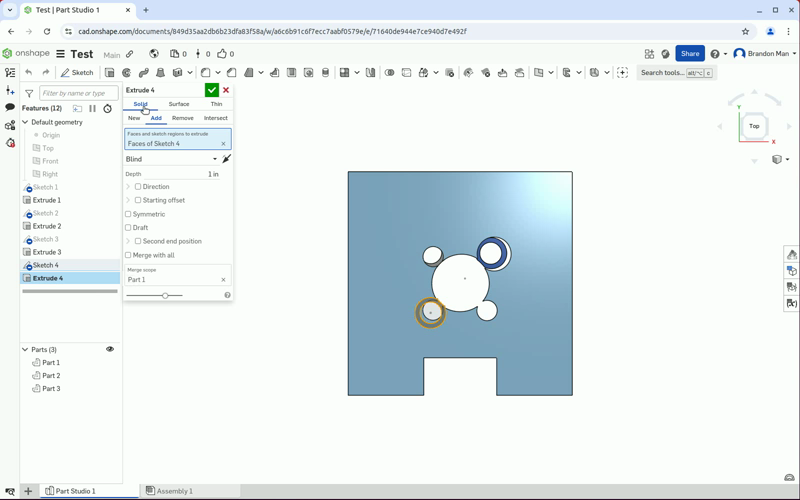
mouse_move(143, 106)
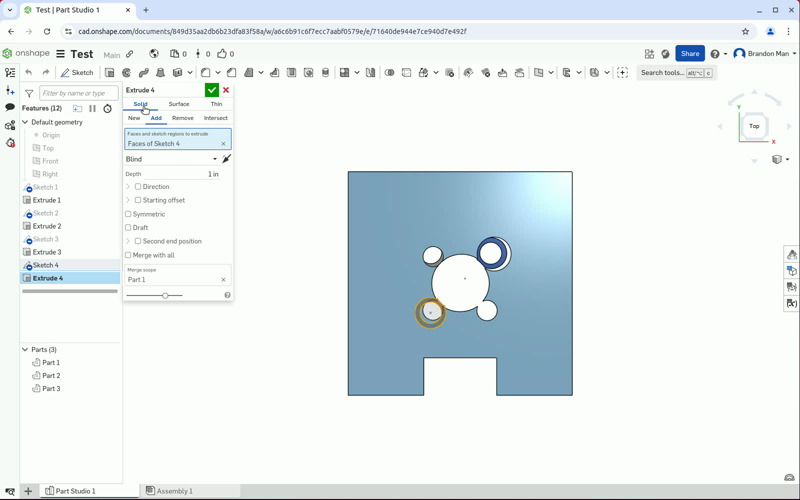
click(143, 106)
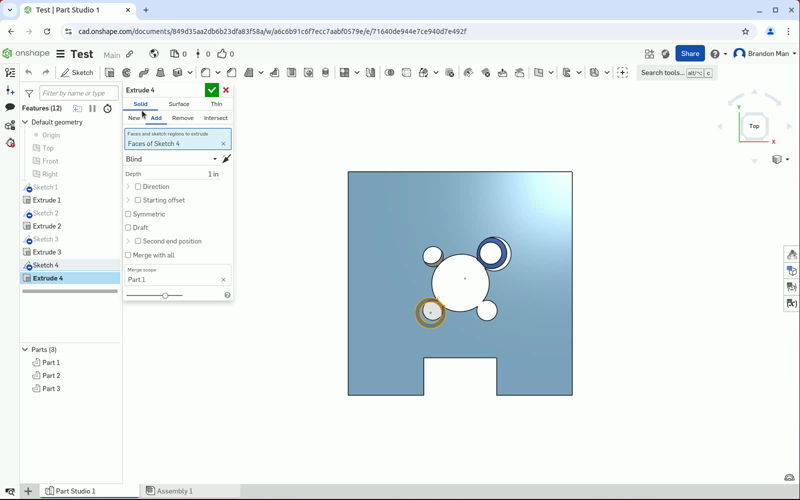
mouse_move(137, 120)
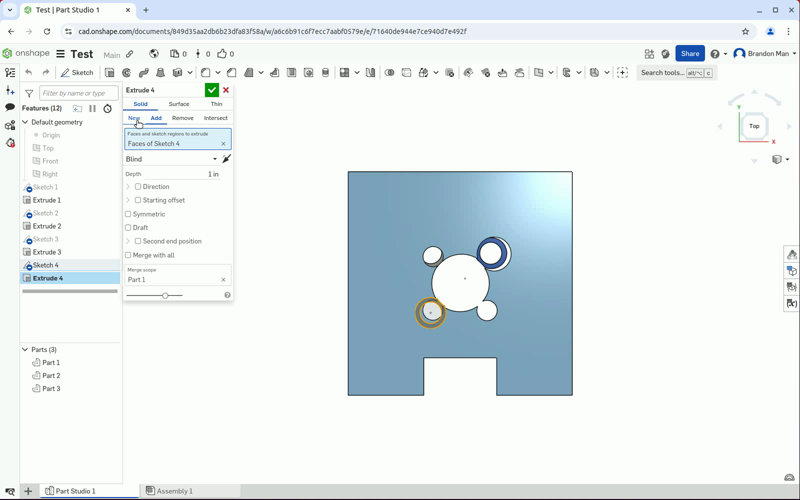
click(137, 120)
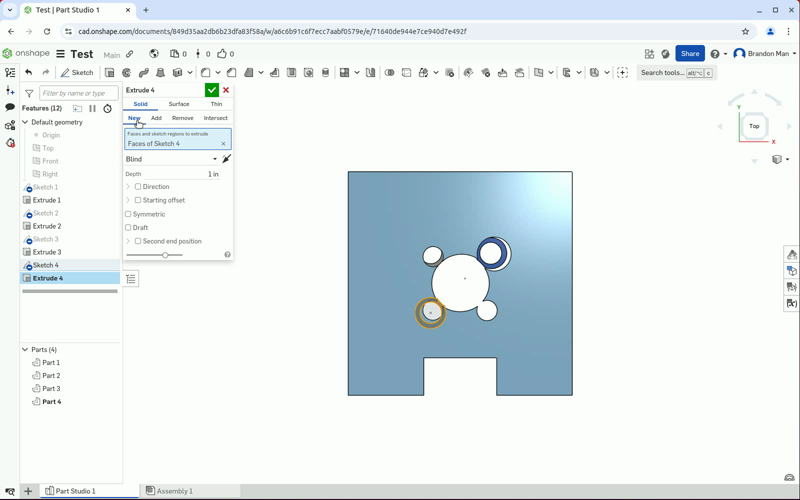
key(tab, 4)
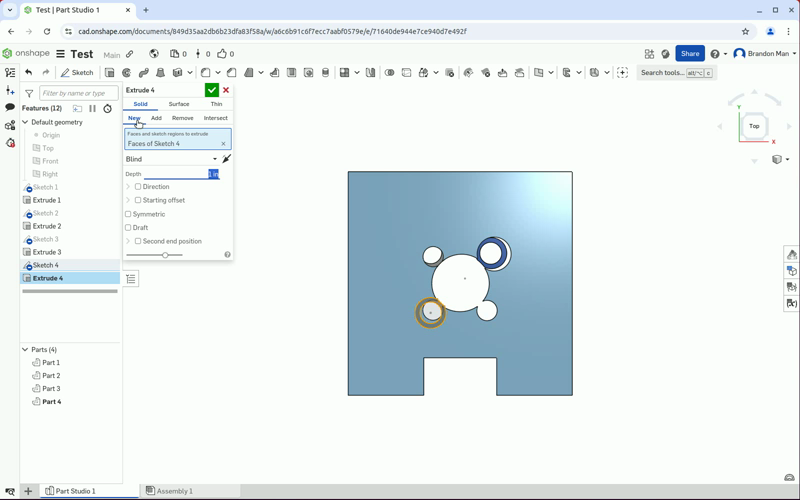
text(4.574)
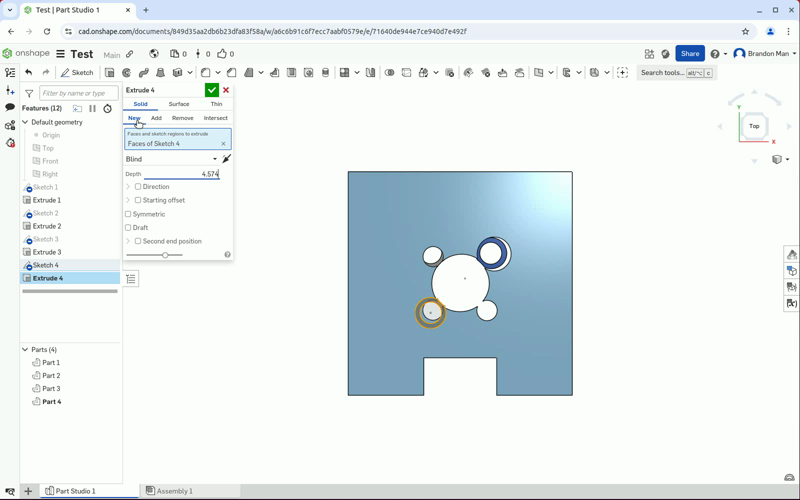
key(enter)
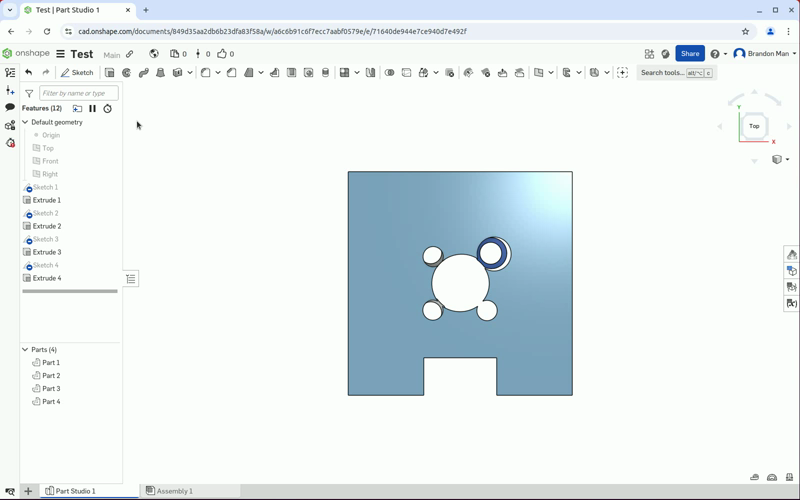
key(shift+h)
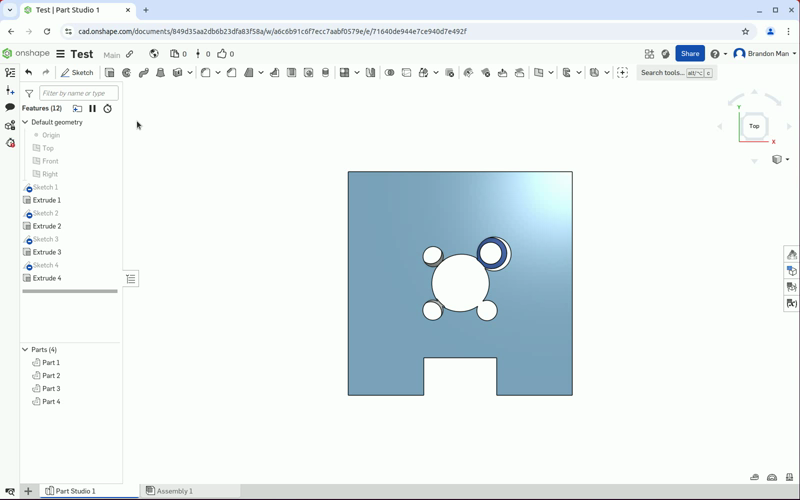
key(shift+h)
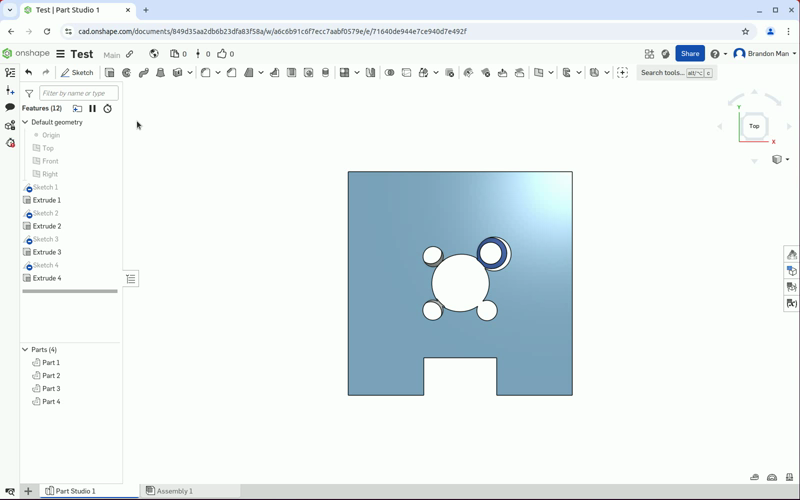
mouse_move(73, 189)
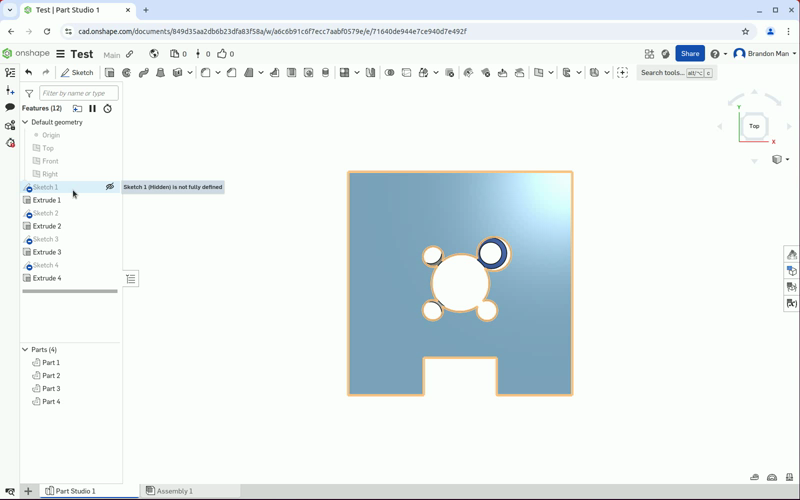
click(73, 189)
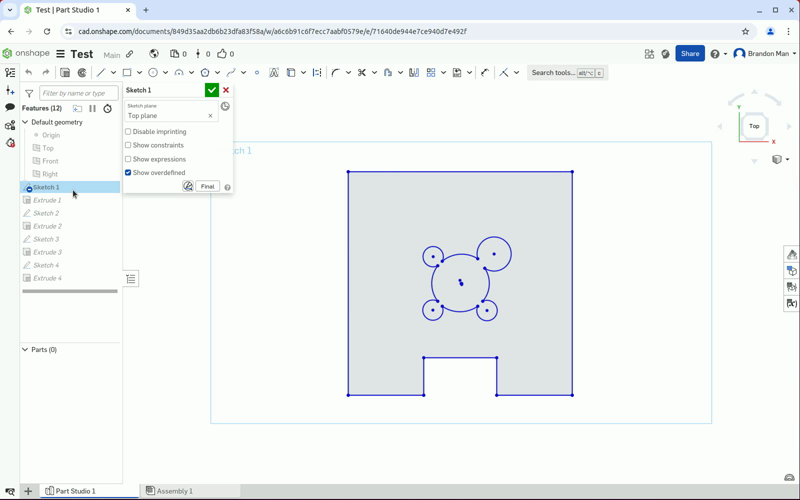
mouse_move(229, 92)
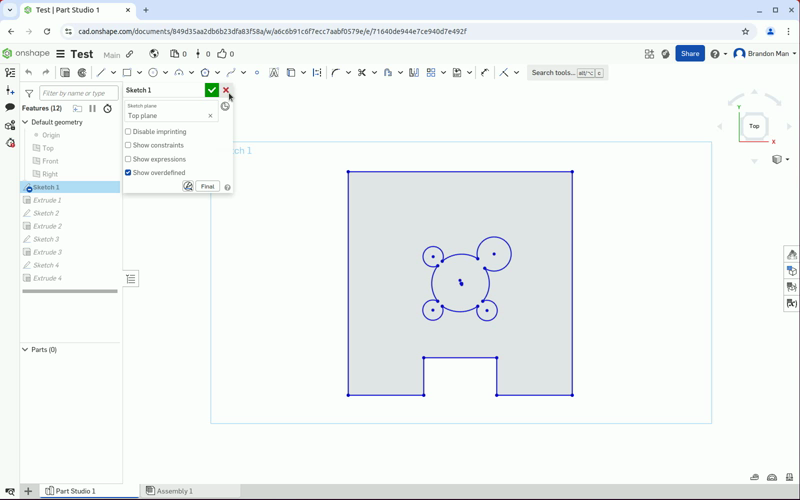
click(229, 92)
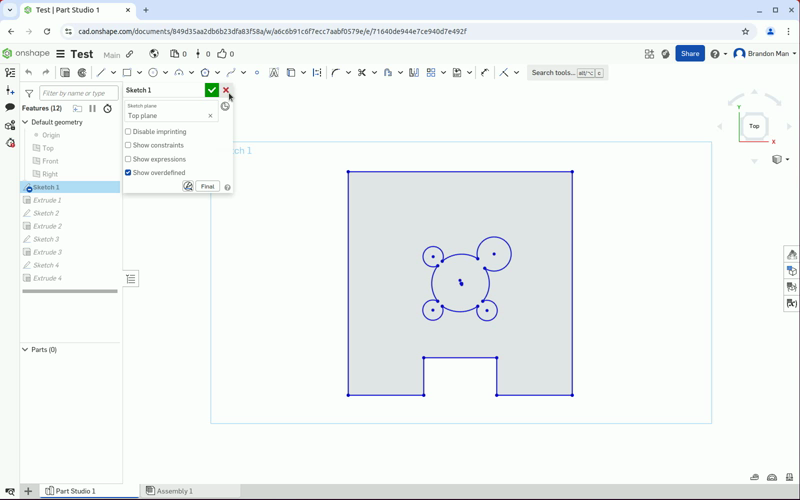
key(shift+s)
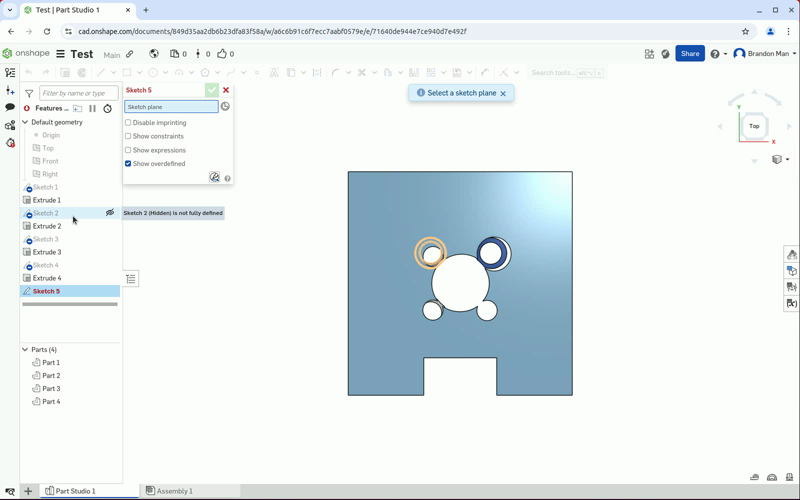
scroll(3)
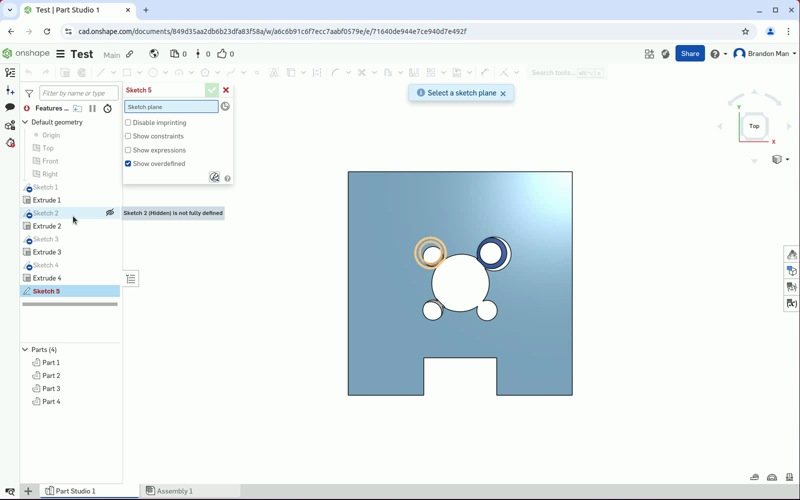
mouse_move(73, 150)
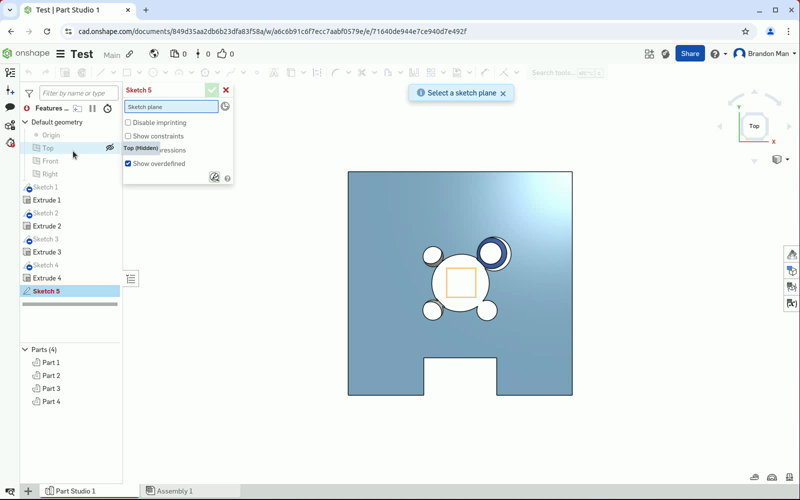
click(73, 150)
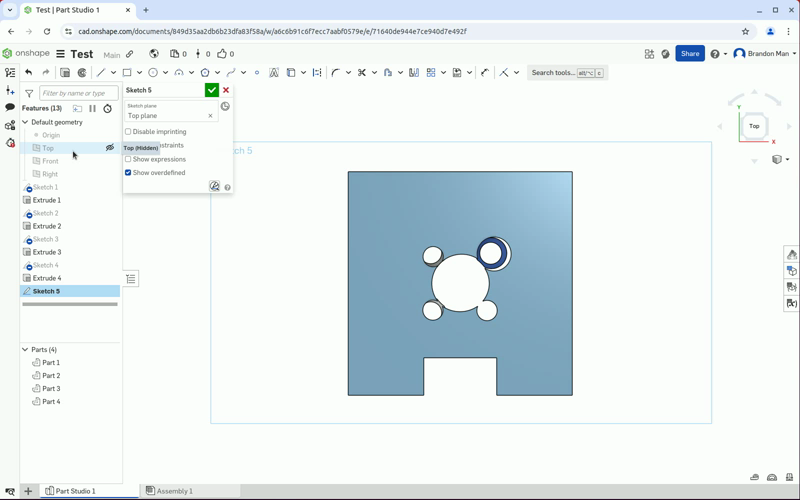
mouse_move(73, 352)
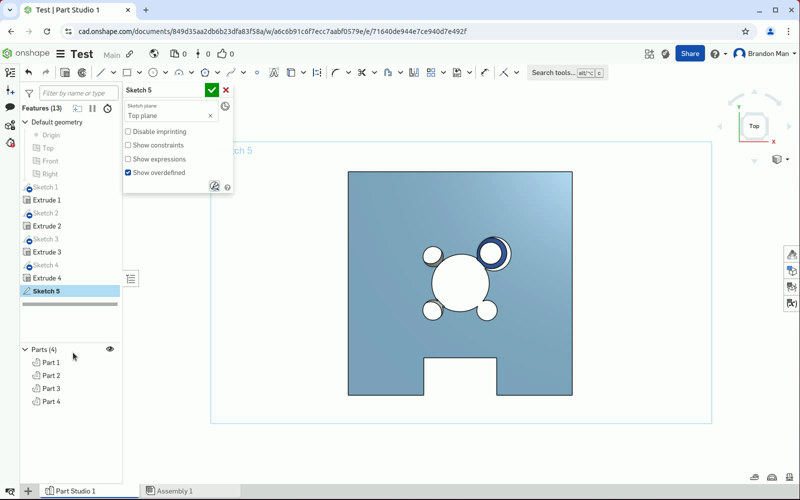
key(y)
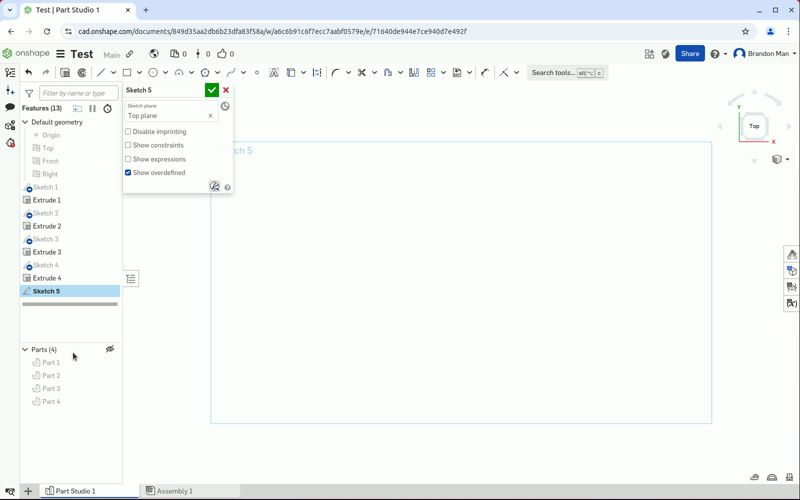
key(a)
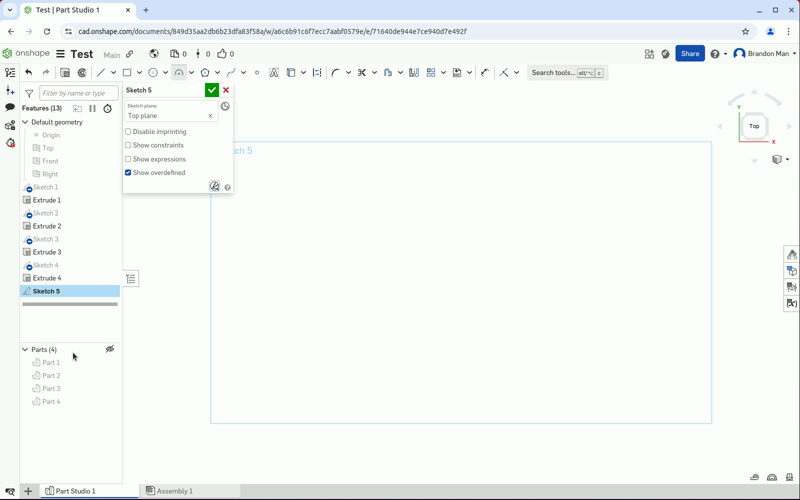
key_down(shift)
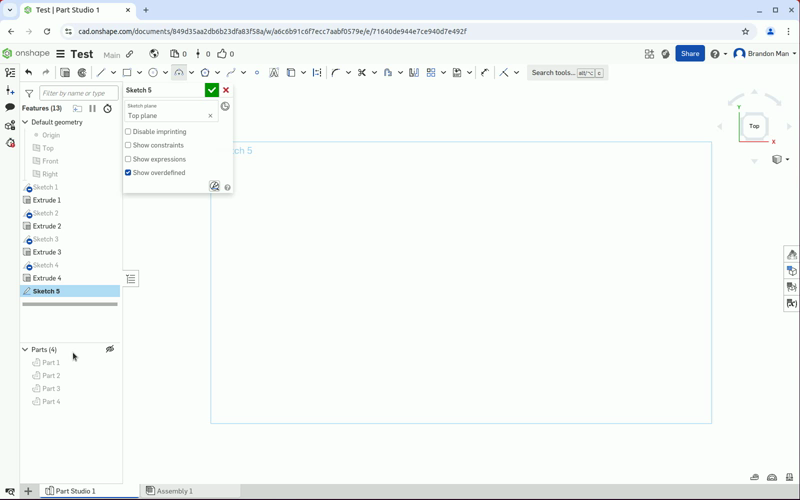
mouse_move(477, 306)
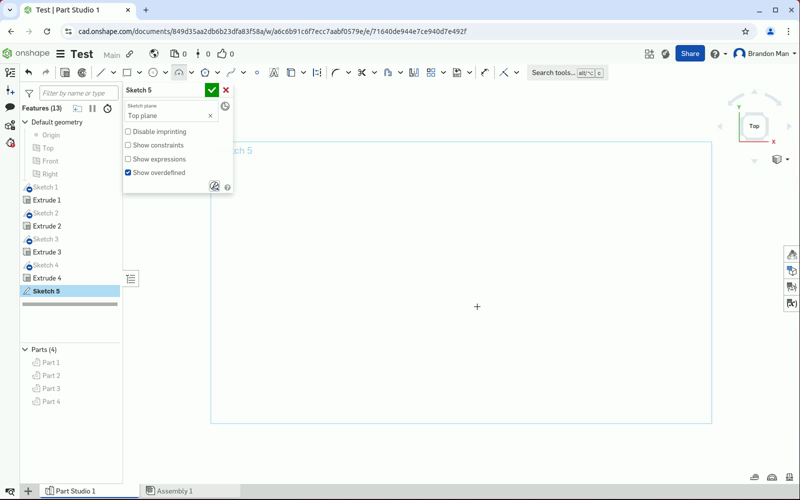
click(477, 306)
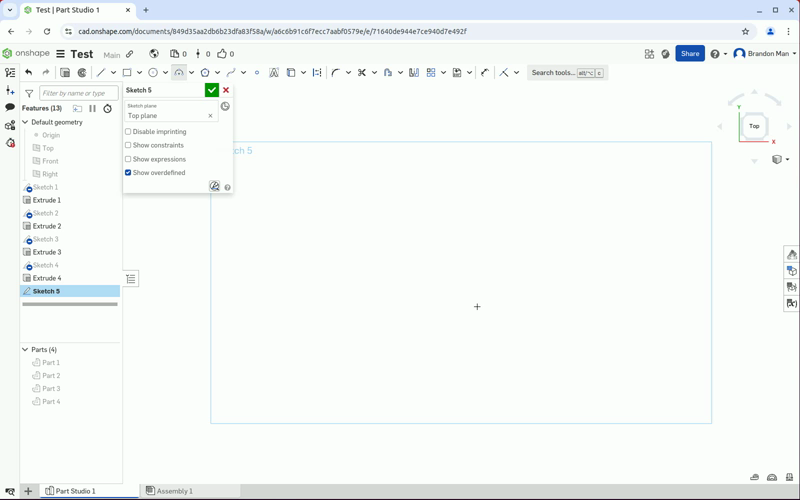
key_up(shift)
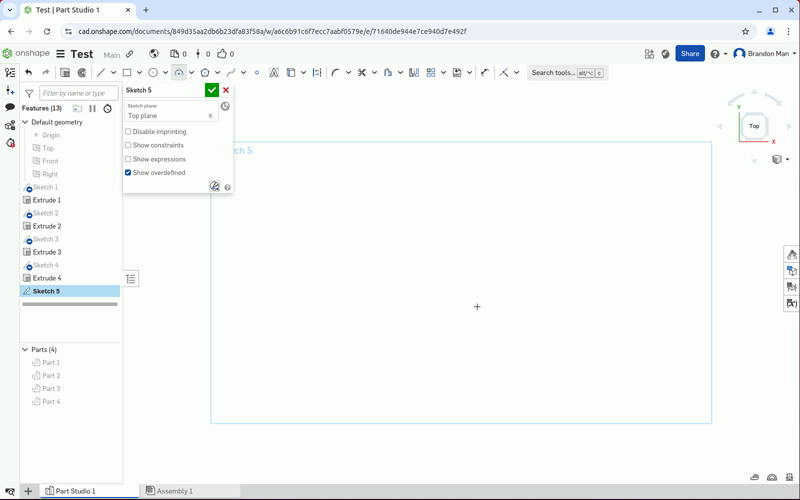
key_down(shift)
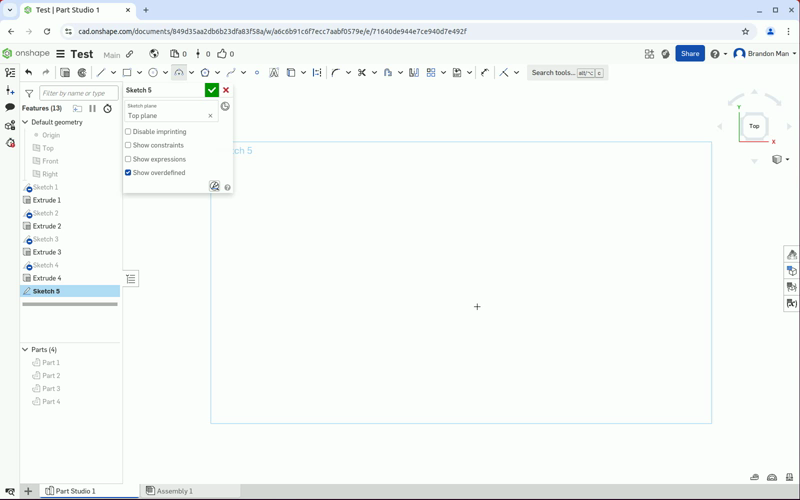
mouse_move(484, 299)
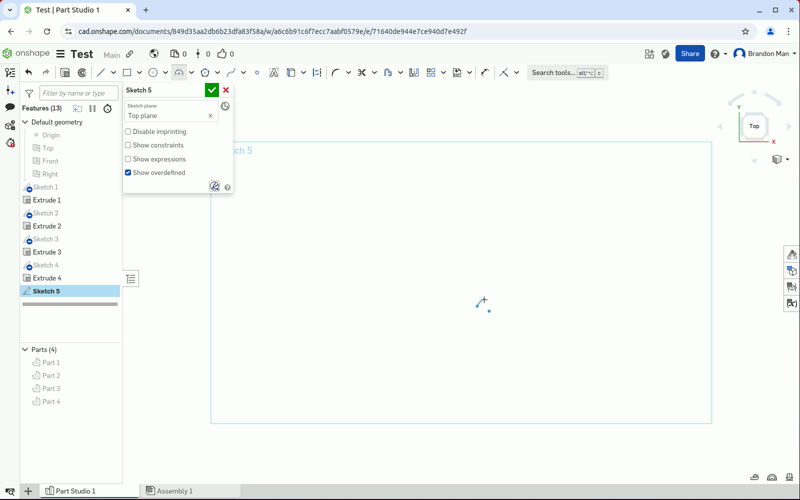
click(484, 299)
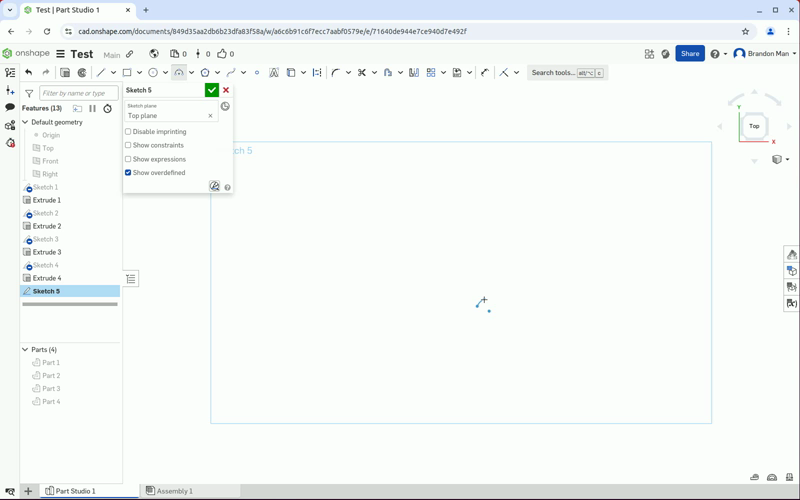
mouse_move(501, 323)
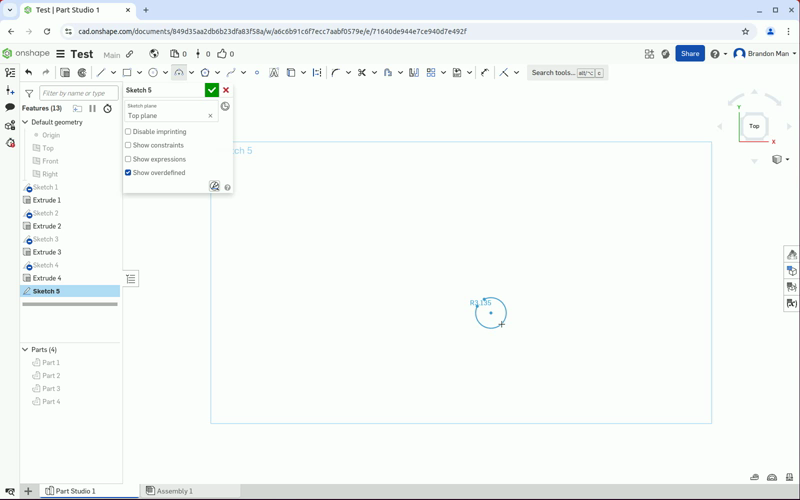
click(501, 323)
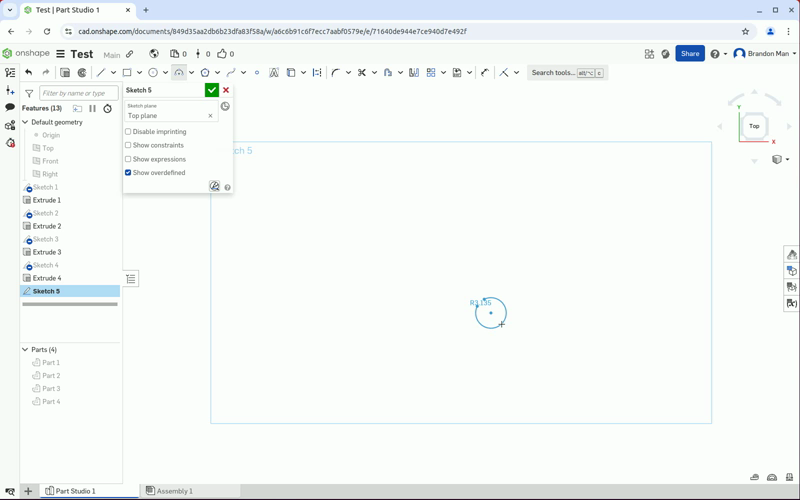
key_up(shift)
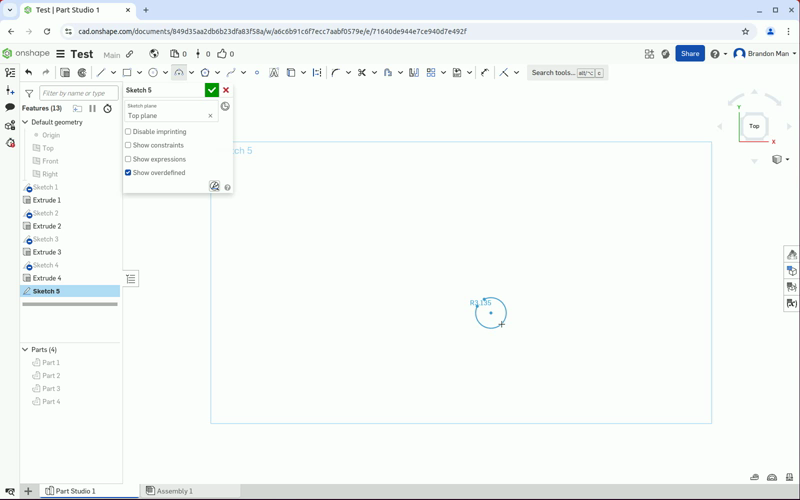
mouse_move(484, 299)
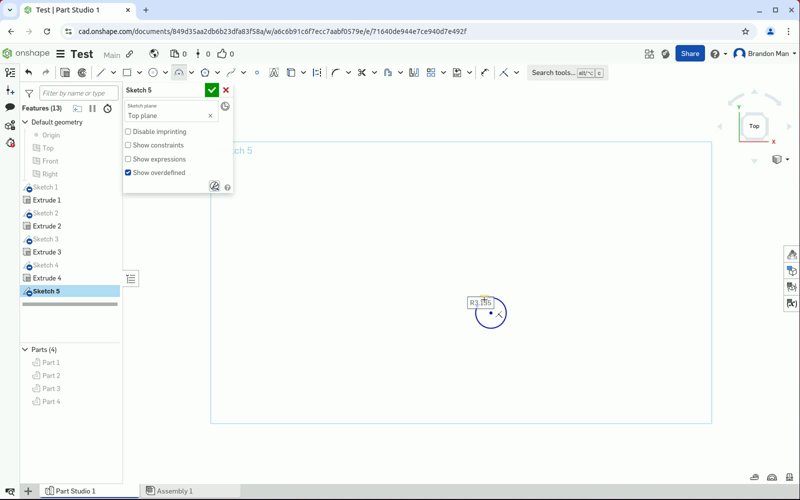
click(484, 299)
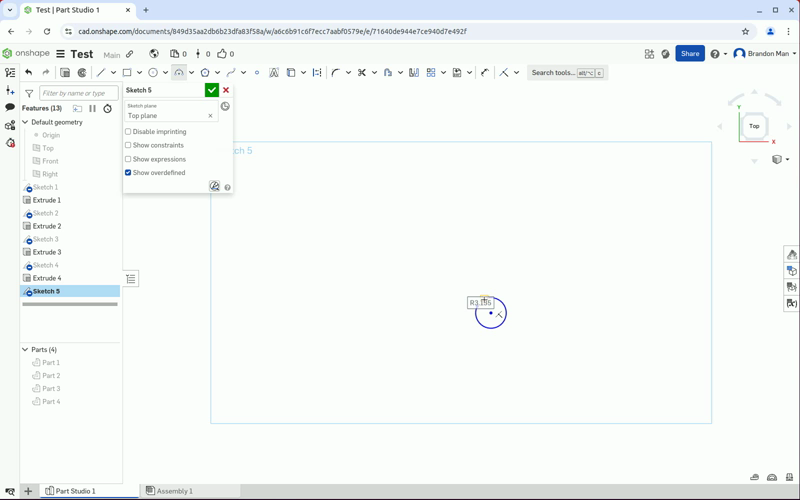
mouse_move(477, 306)
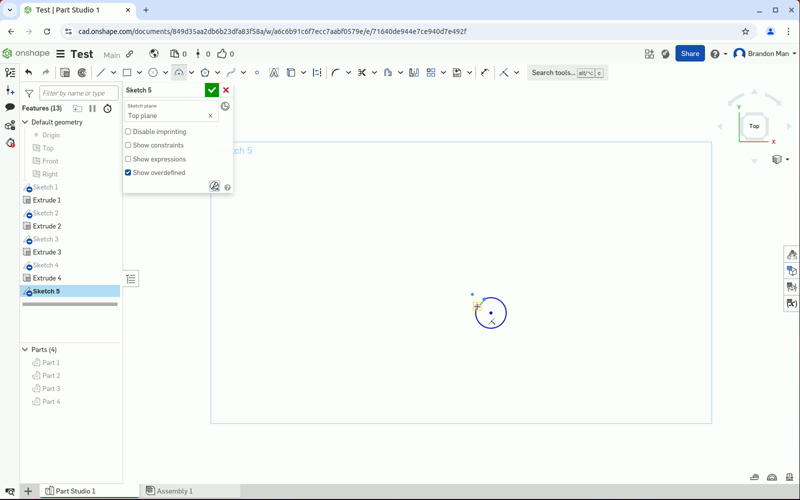
click(477, 306)
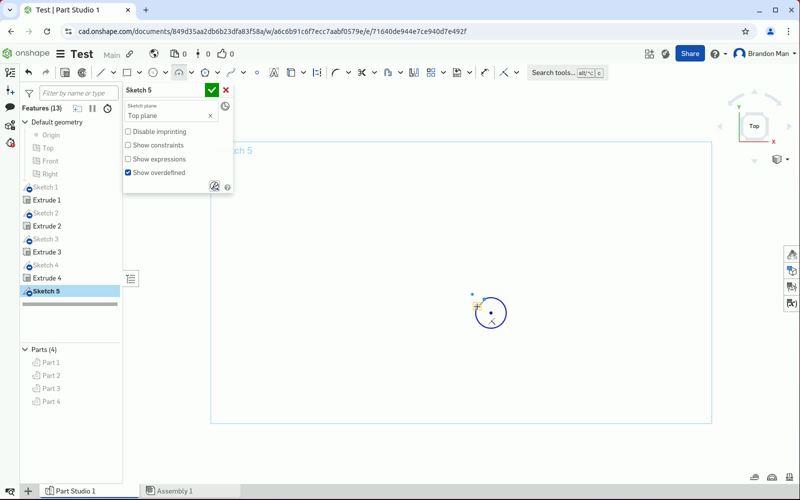
key_down(shift)
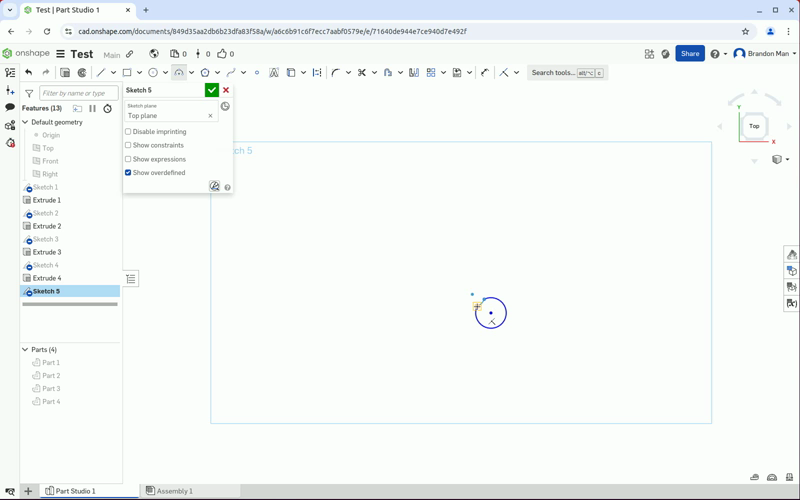
mouse_move(480, 303)
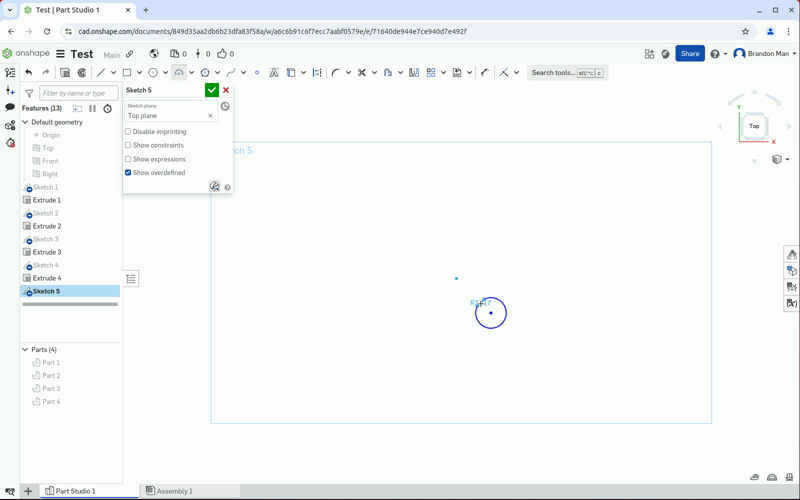
click(480, 303)
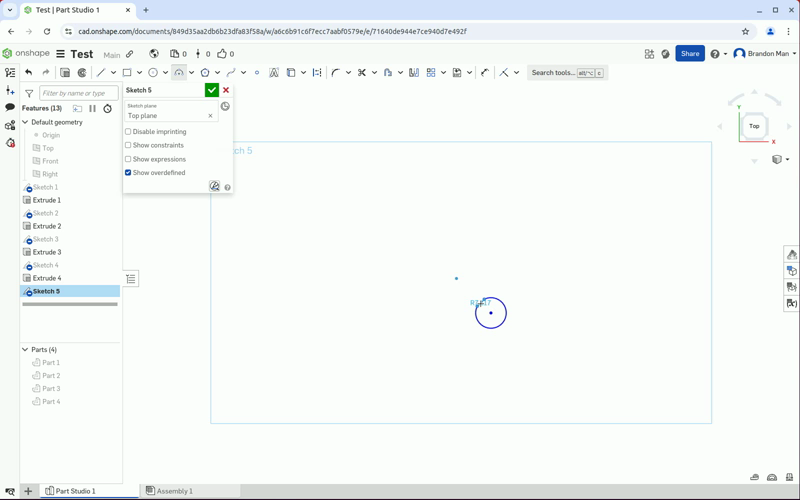
key_up(shift)
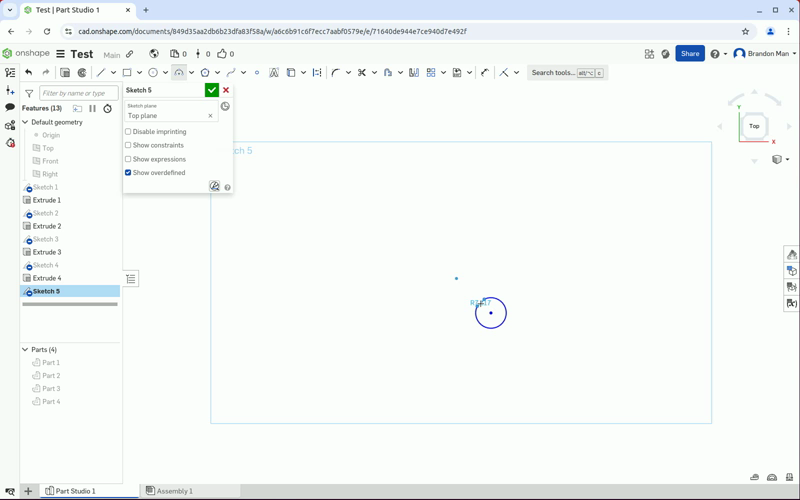
key(esc)
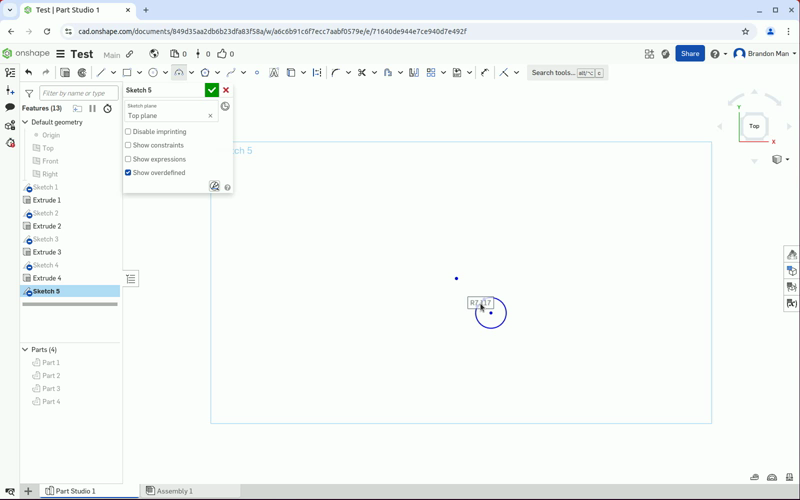
key(c)
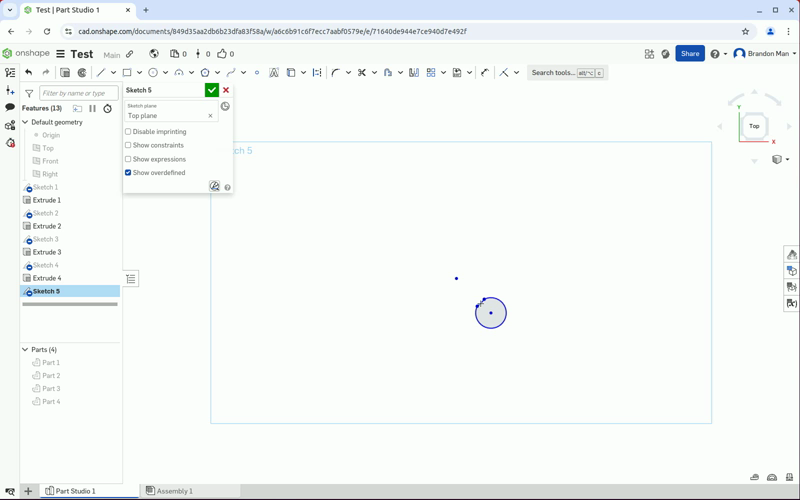
key_down(shift)
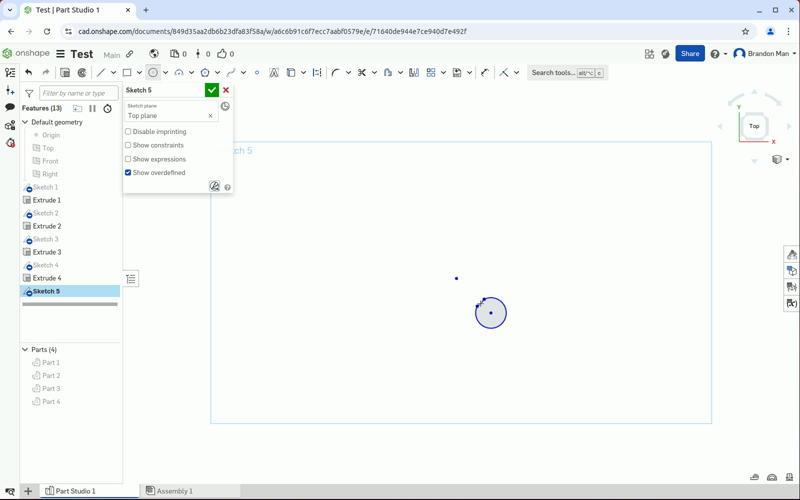
mouse_move(490, 312)
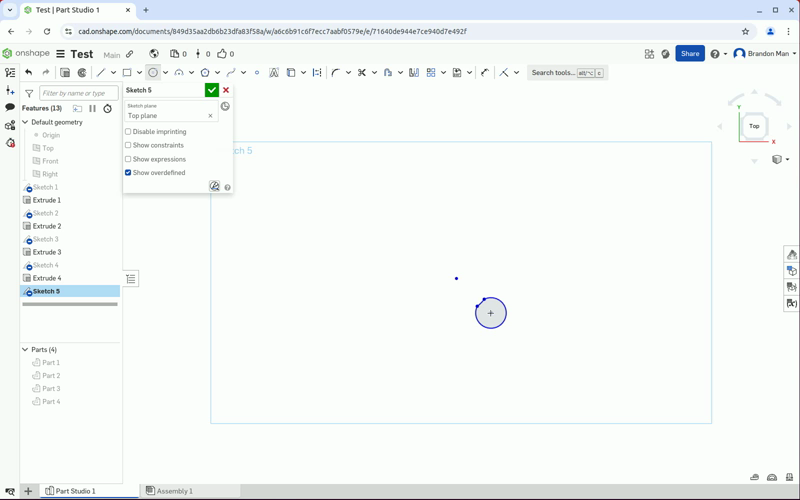
click(490, 312)
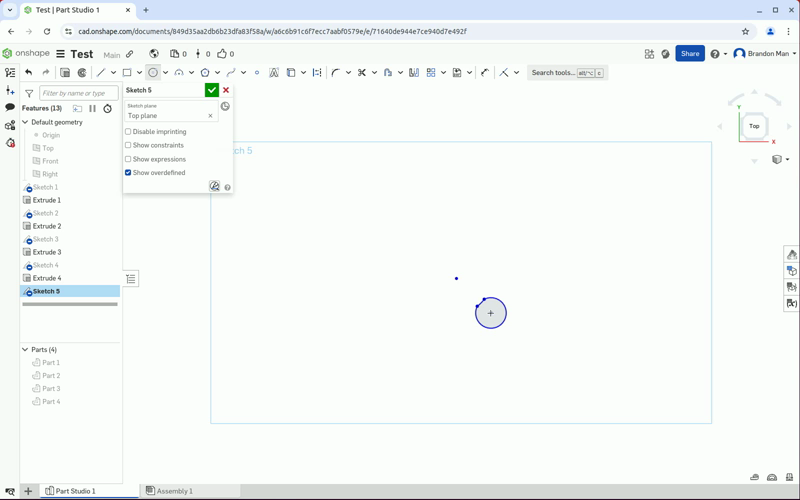
key_up(shift)
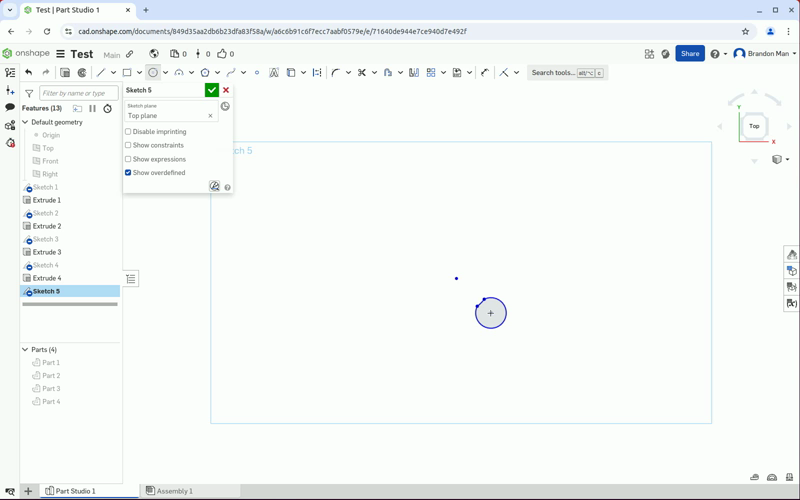
mouse_move(501, 312)
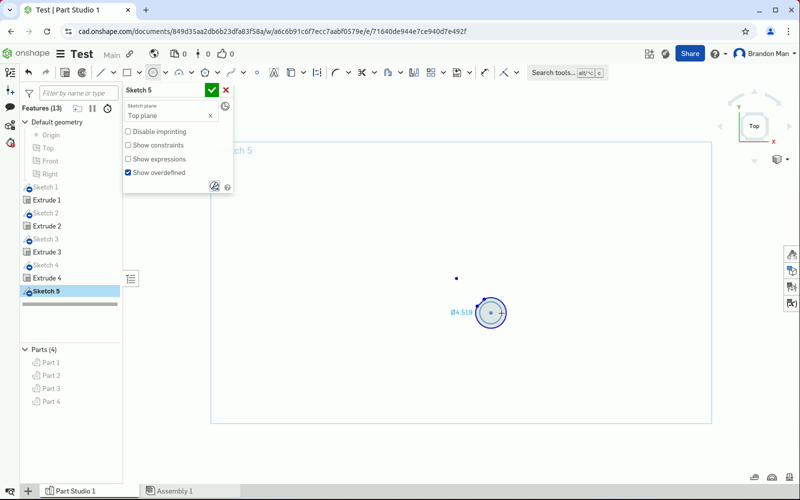
click(501, 312)
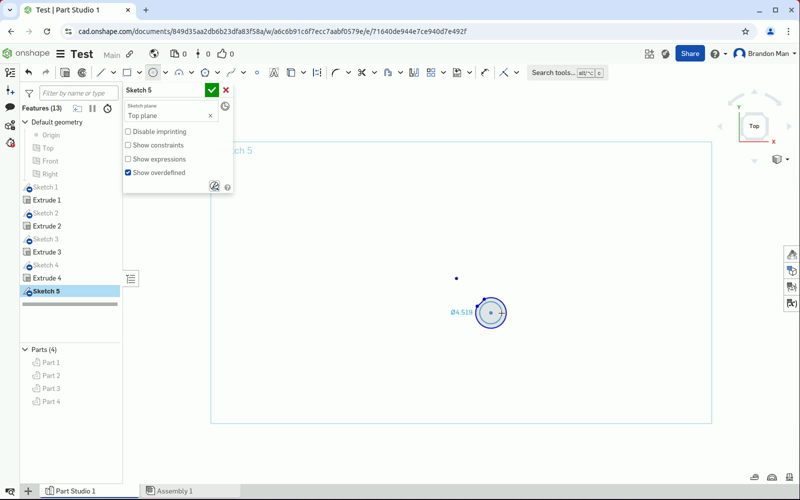
key(esc)
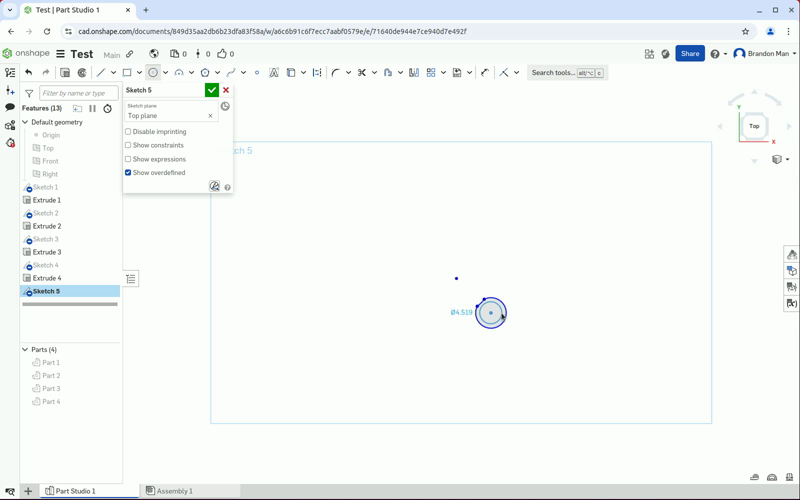
mouse_move(491, 326)
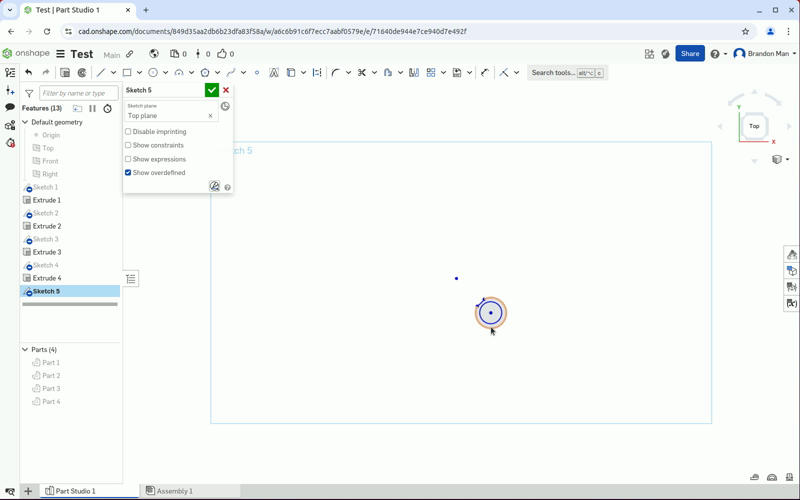
scroll(6)
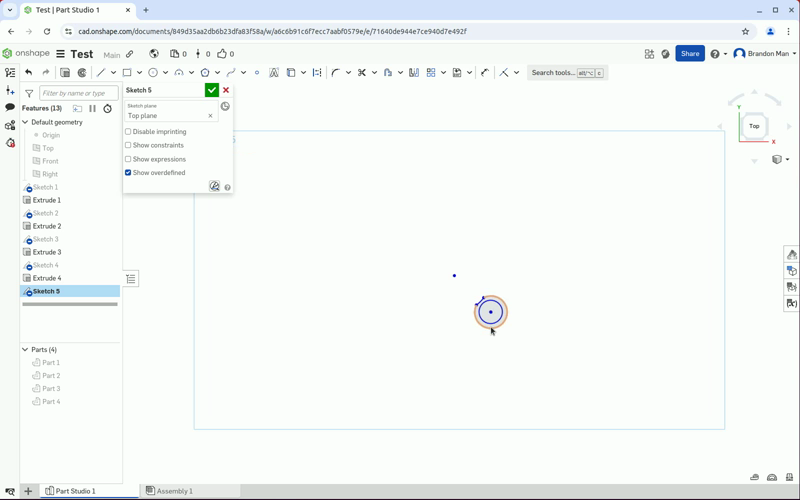
scroll(6)
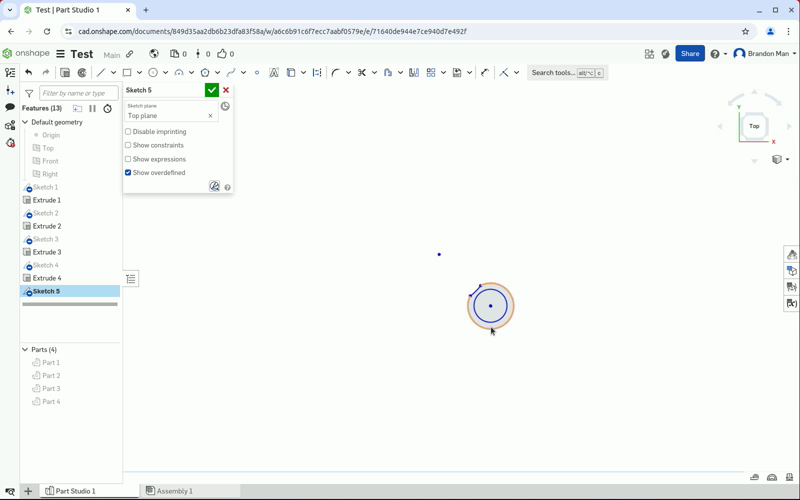
scroll(6)
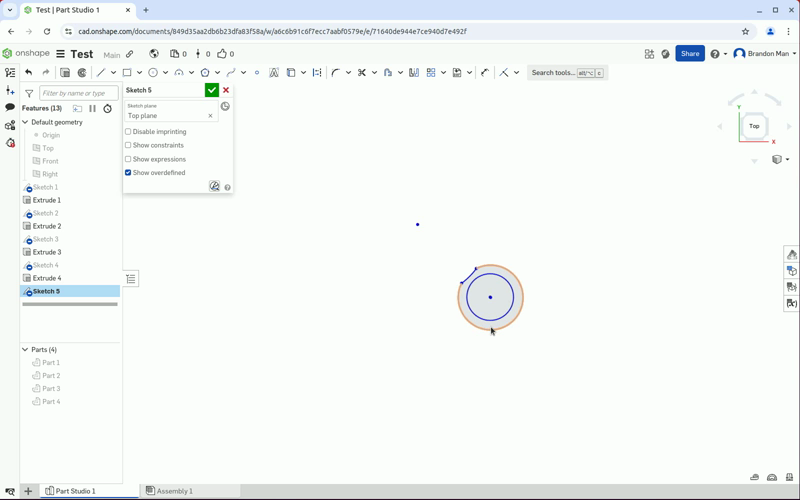
scroll(6)
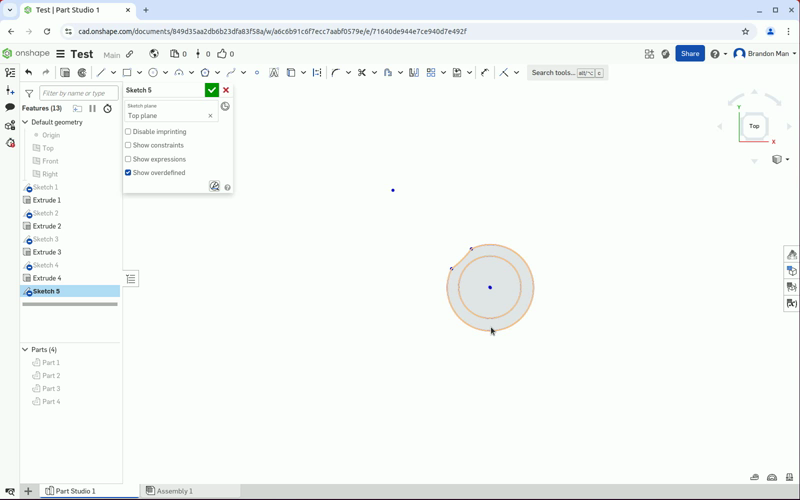
scroll(6)
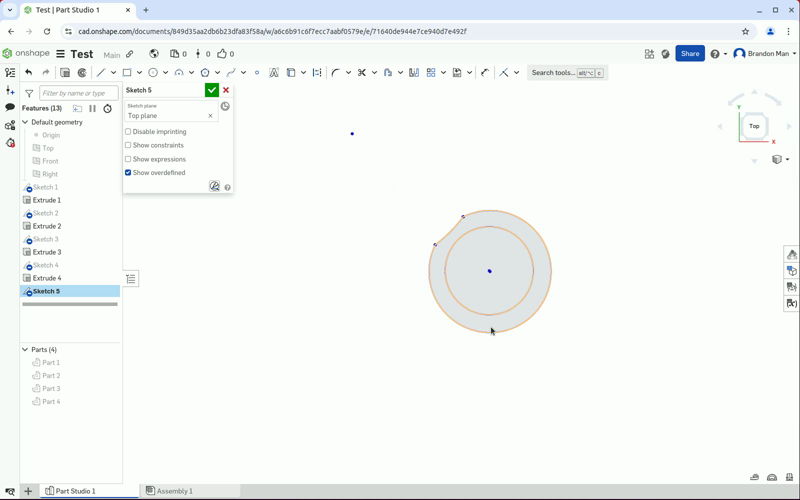
scroll(6)
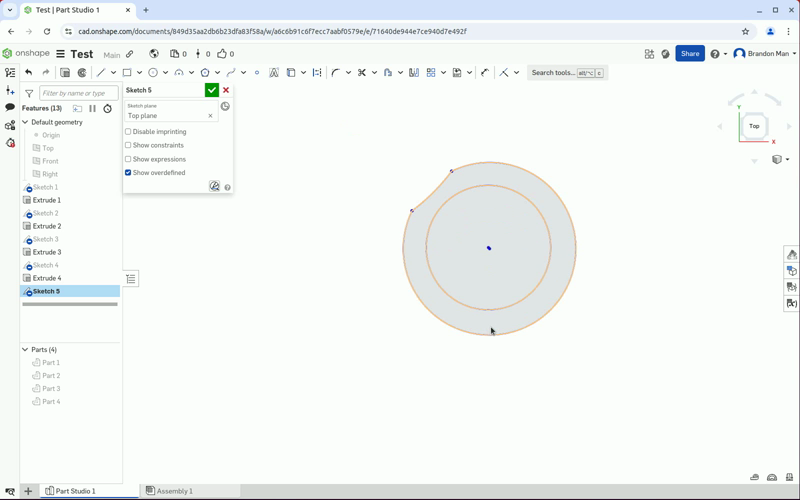
scroll(6)
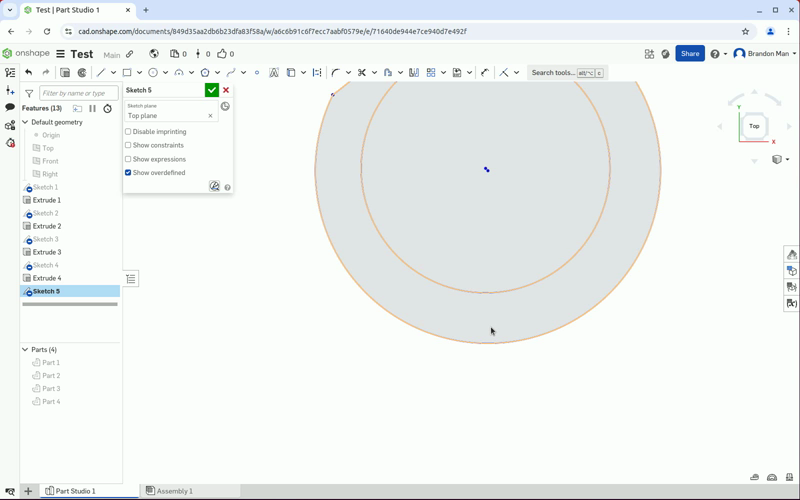
click(491, 326)
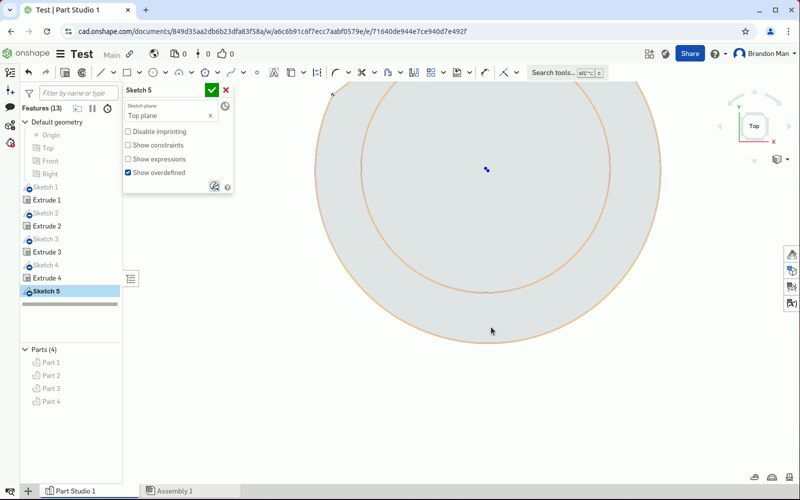
scroll(-6)
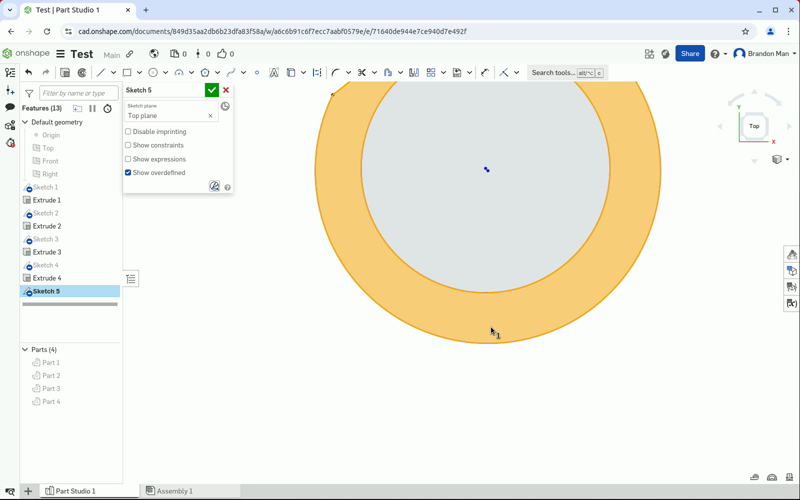
scroll(-6)
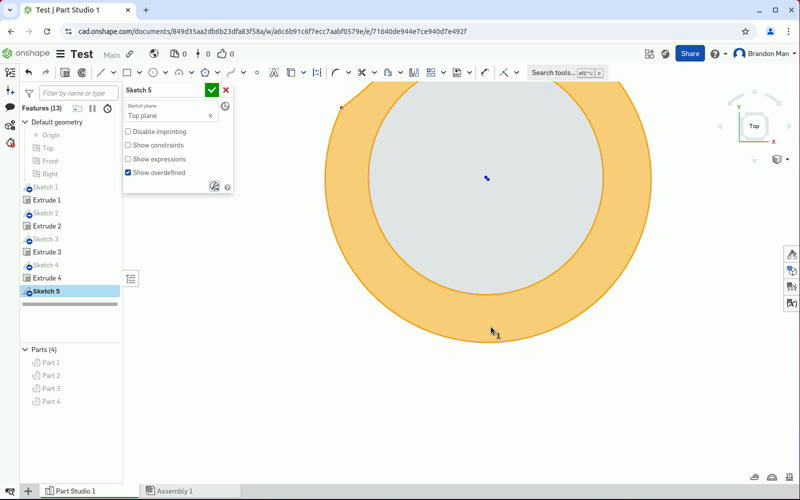
scroll(-6)
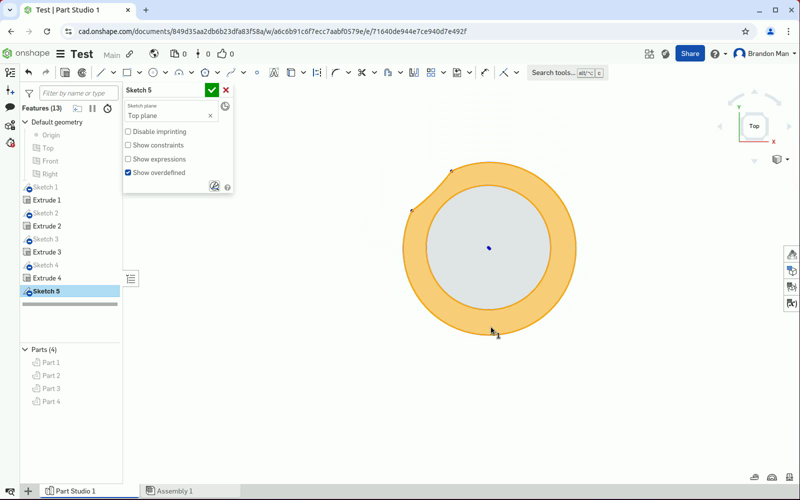
scroll(-6)
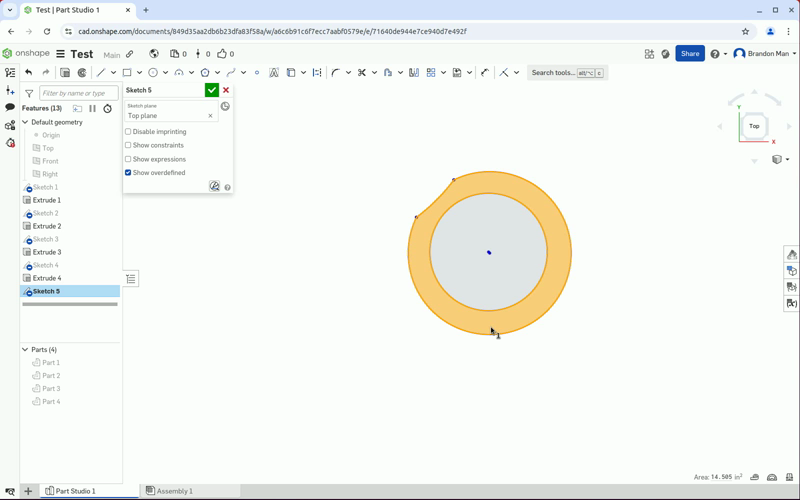
scroll(-6)
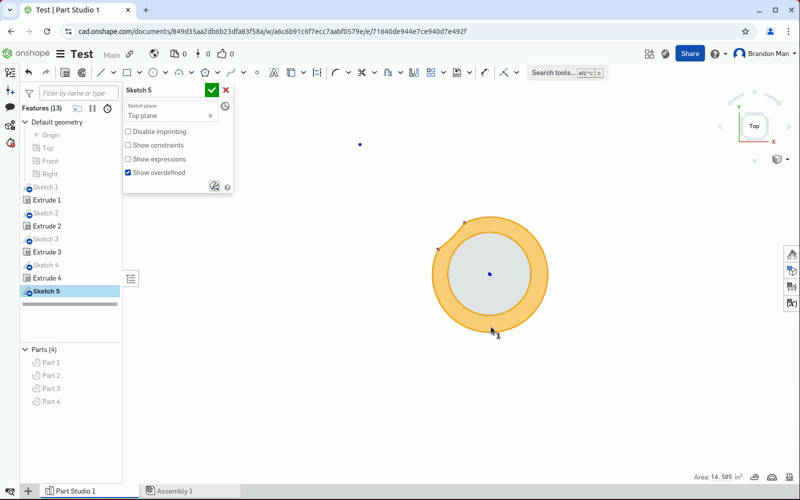
scroll(-6)
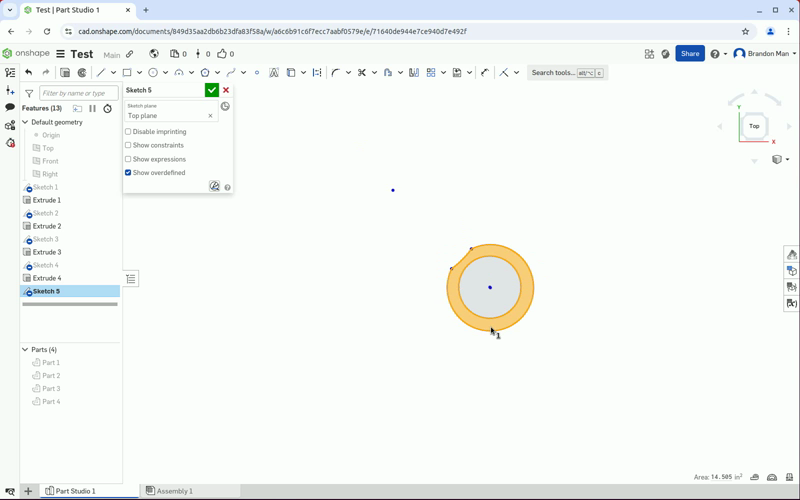
scroll(-6)
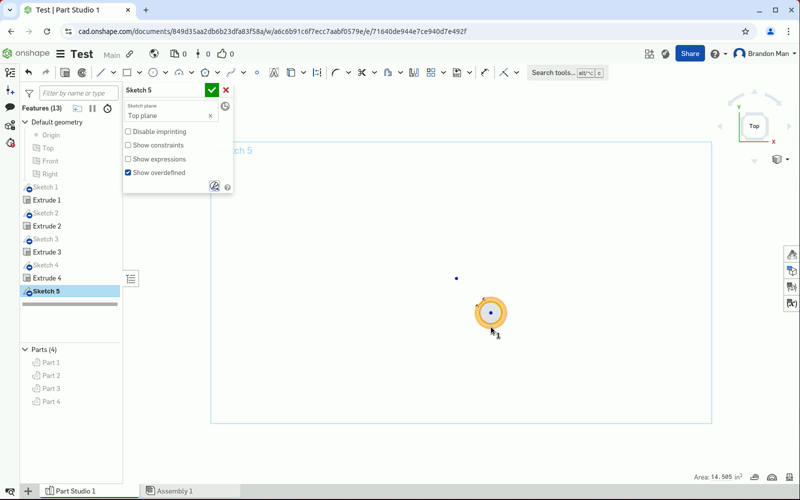
mouse_move(73, 352)
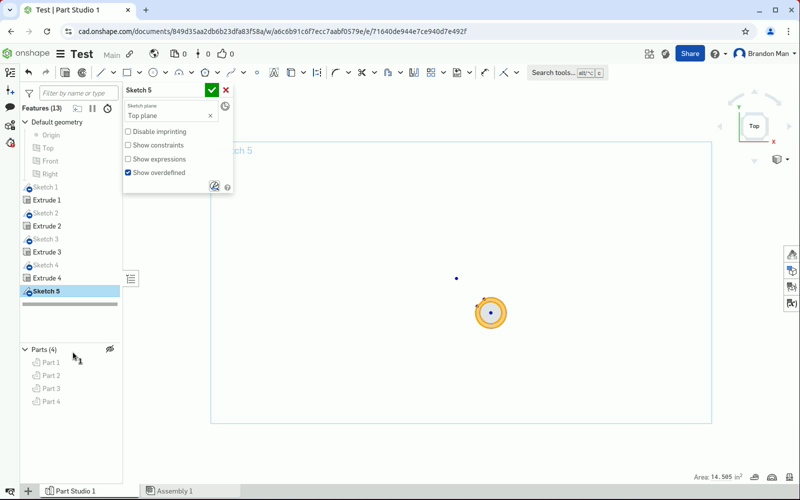
key(shift+y)
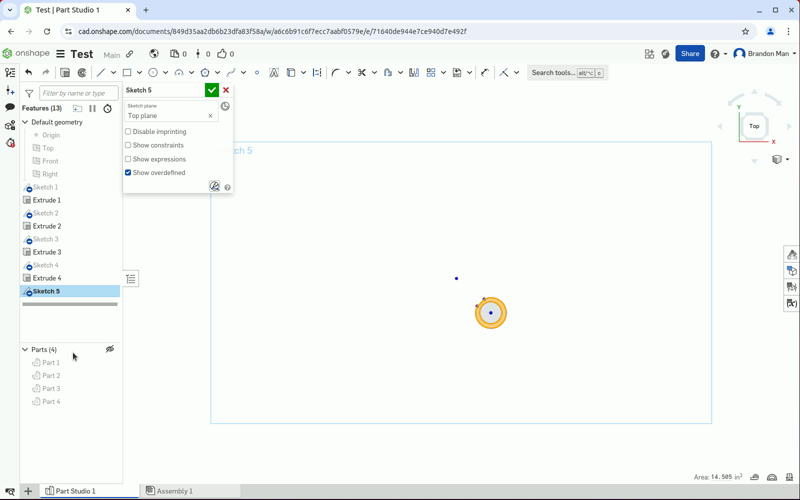
key(shift+e)
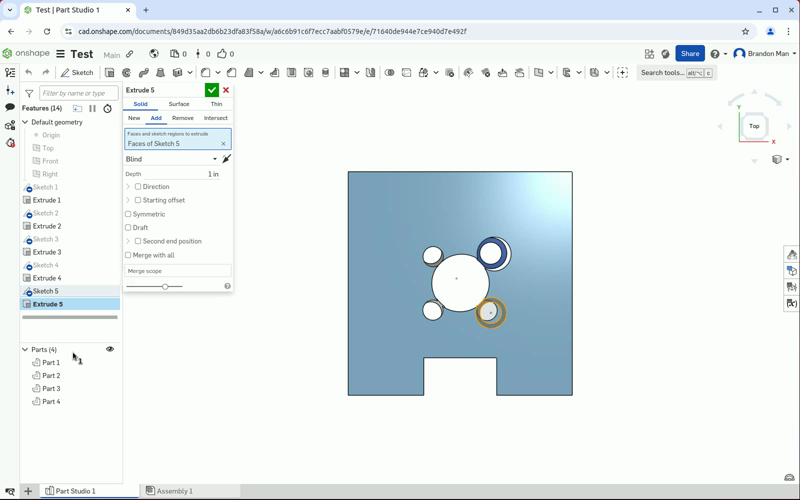
mouse_move(143, 106)
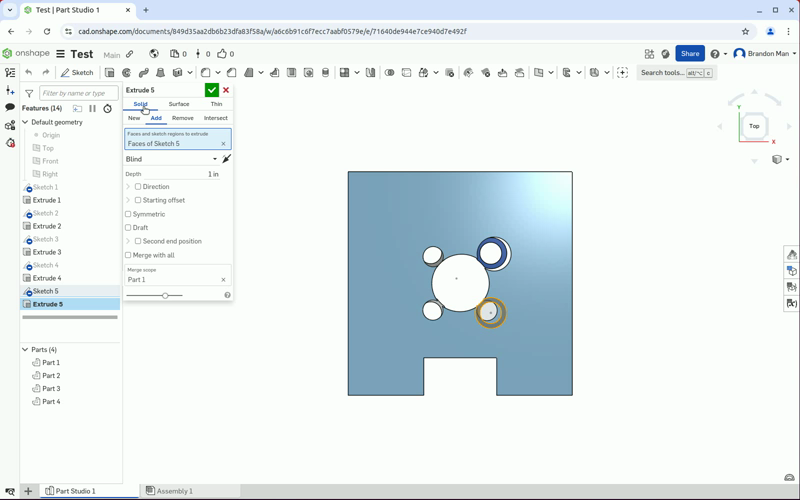
click(143, 106)
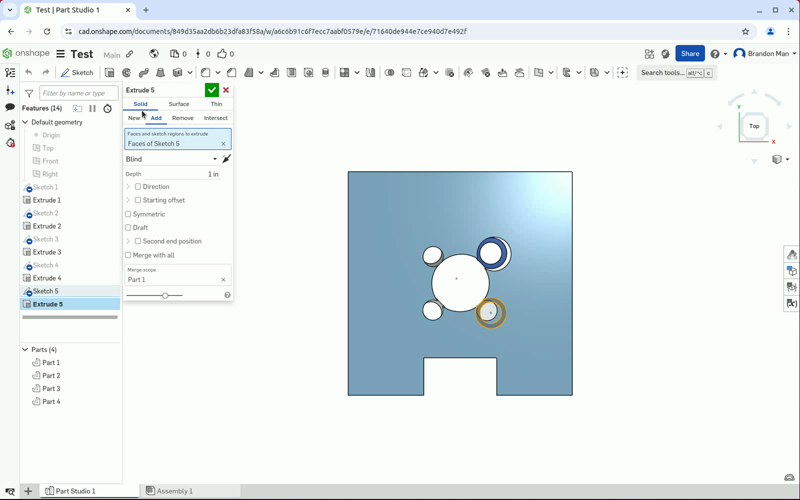
mouse_move(137, 120)
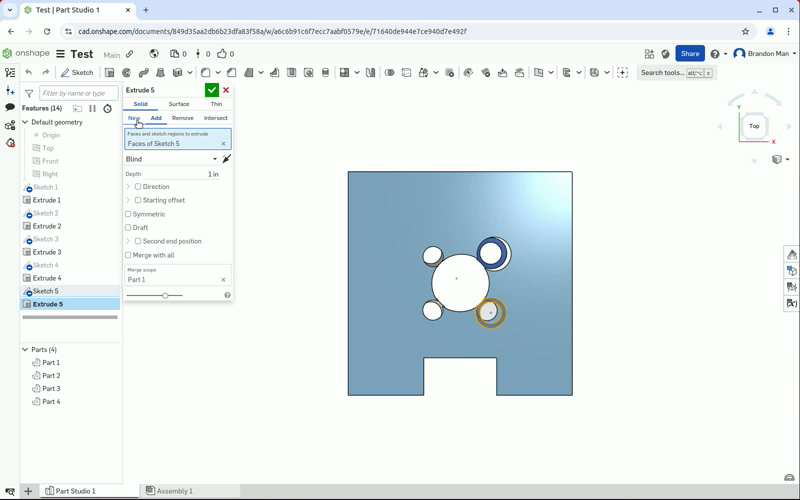
click(137, 120)
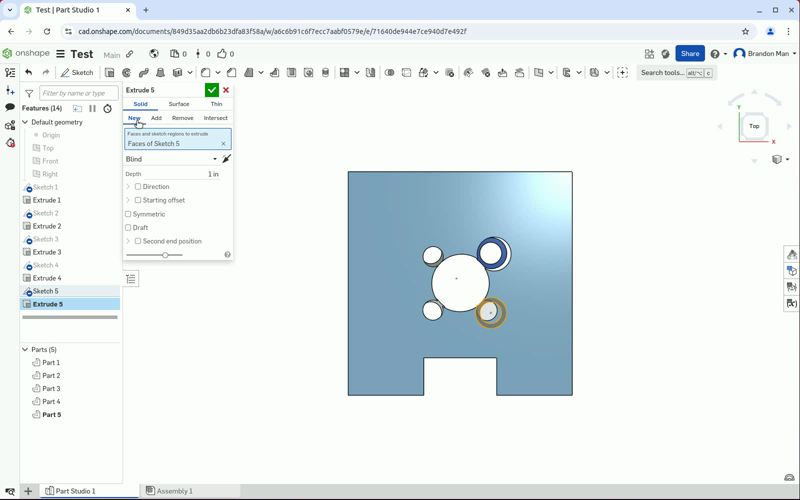
key(tab, 4)
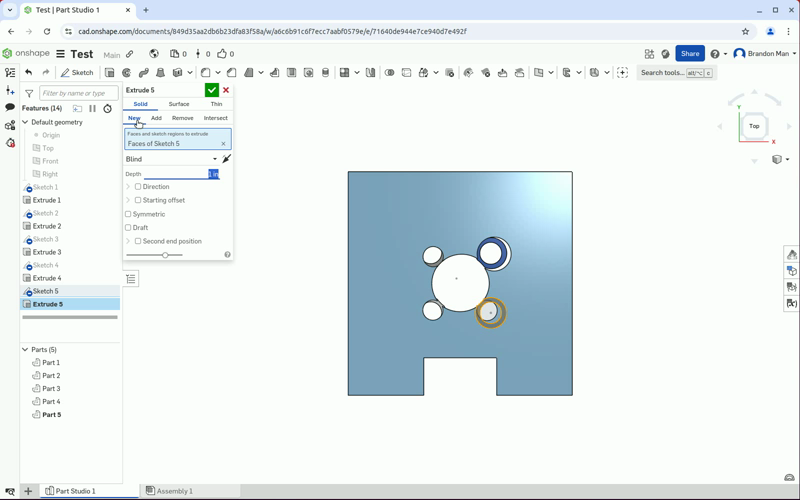
text(4.574)
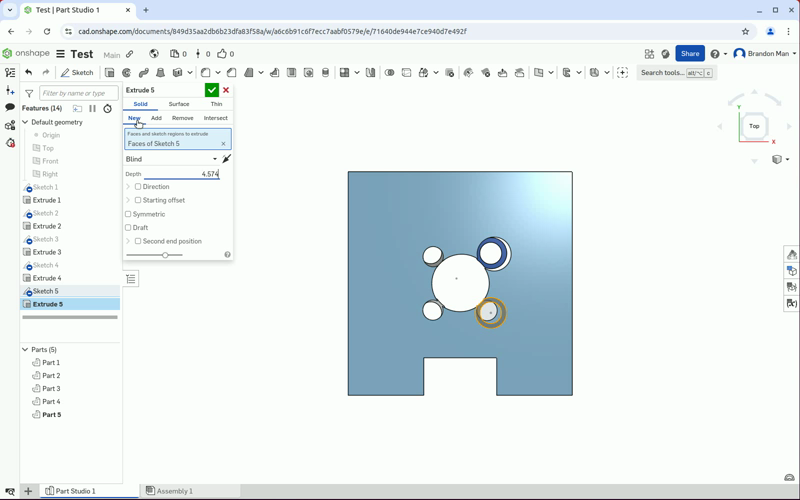
key(enter)
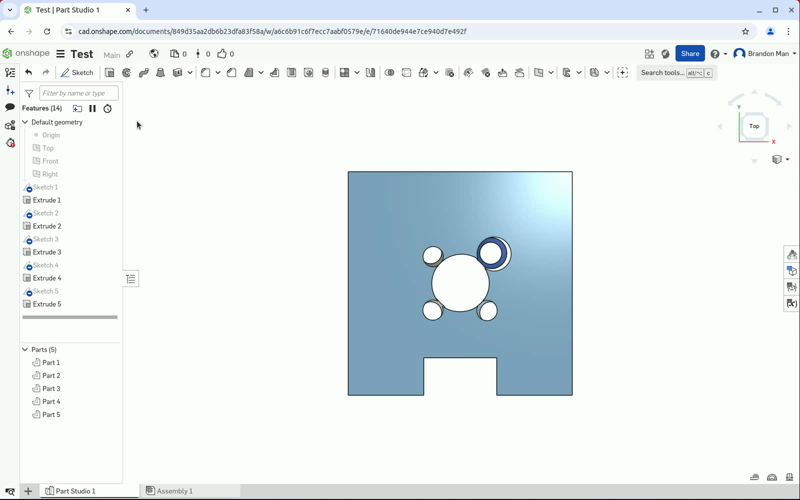
key(shift+h)
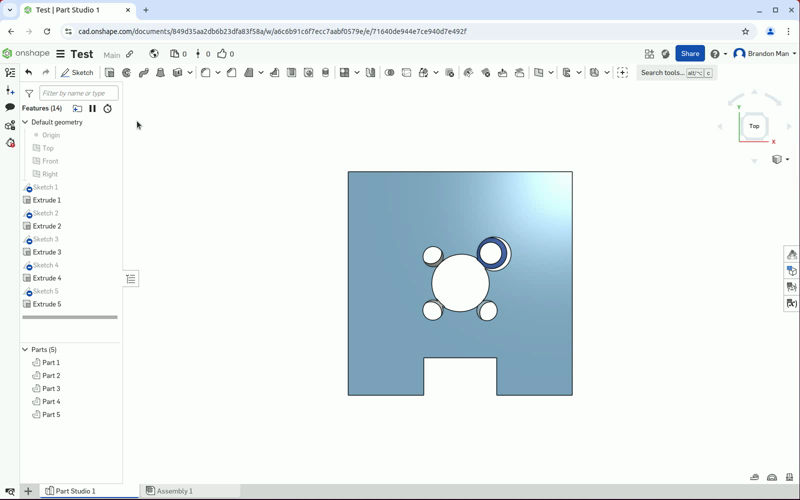
key(shift+h)
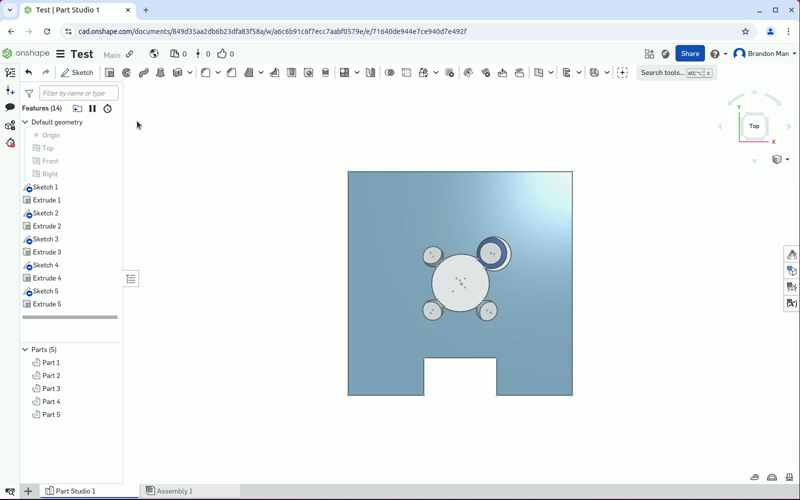
key(shift+7)
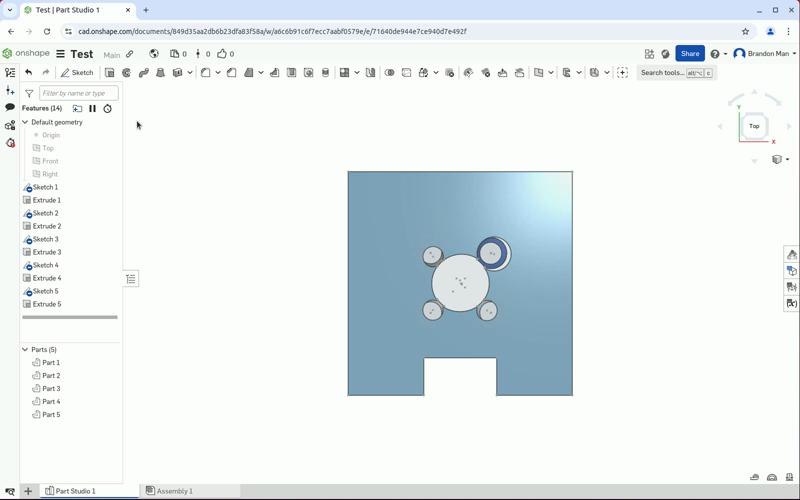
key(up, 3)
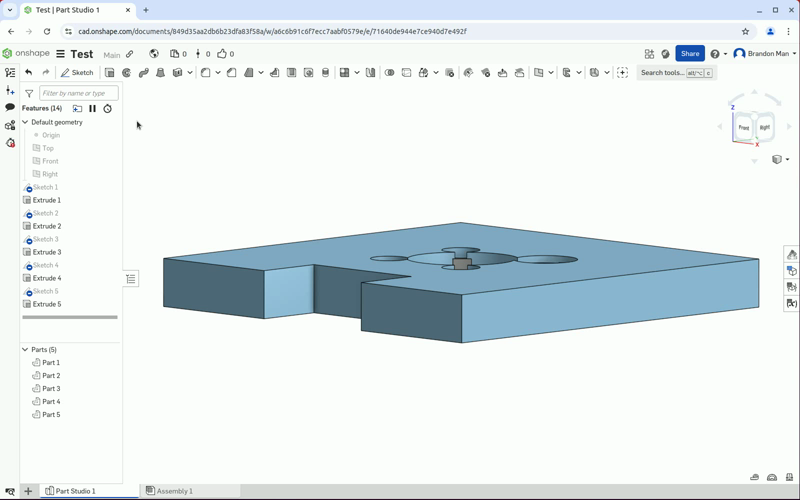
key(left, 3)
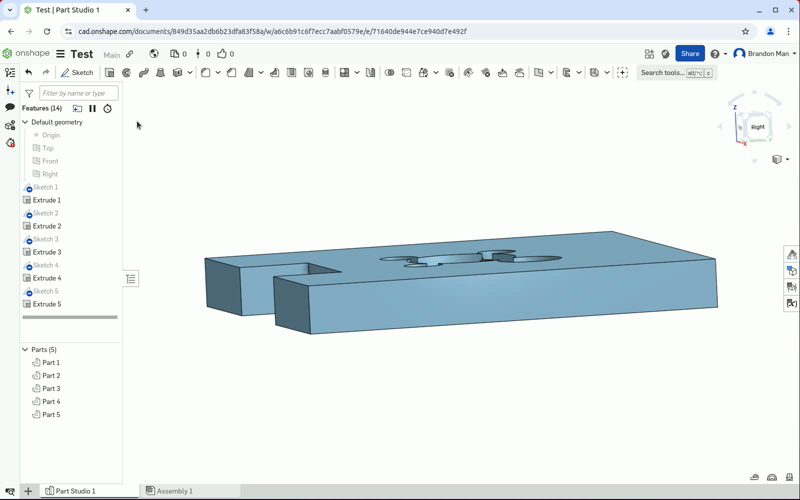
key(right, 3)
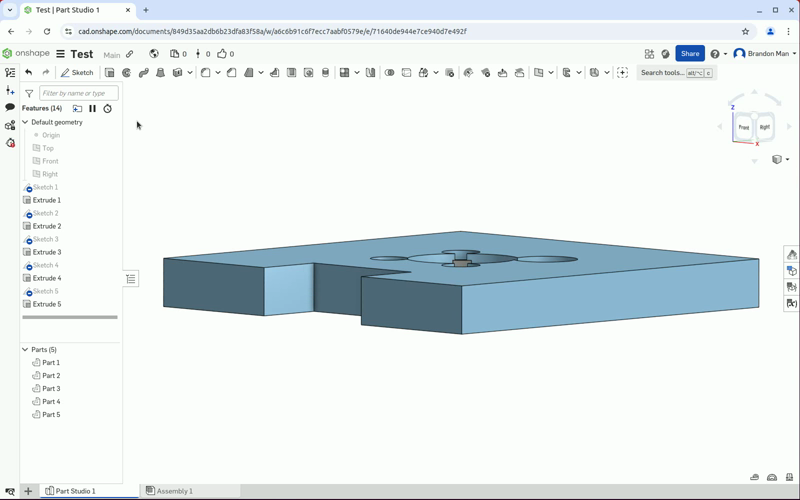
key(down, 3)
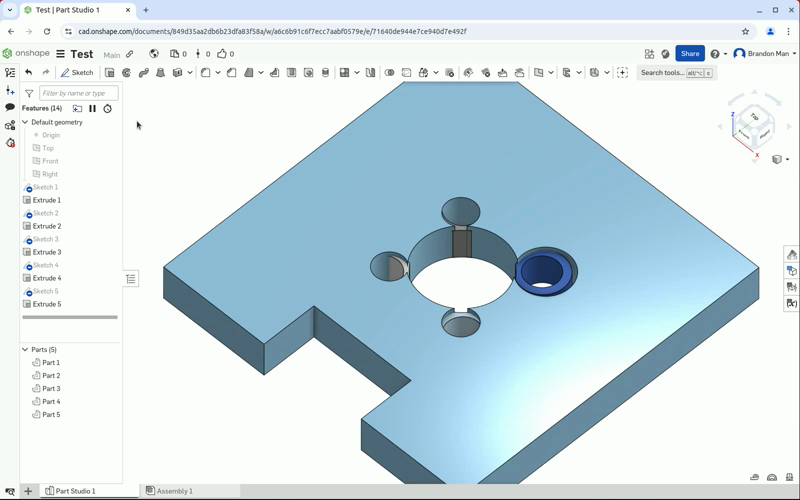
mouse_move(73, 189)
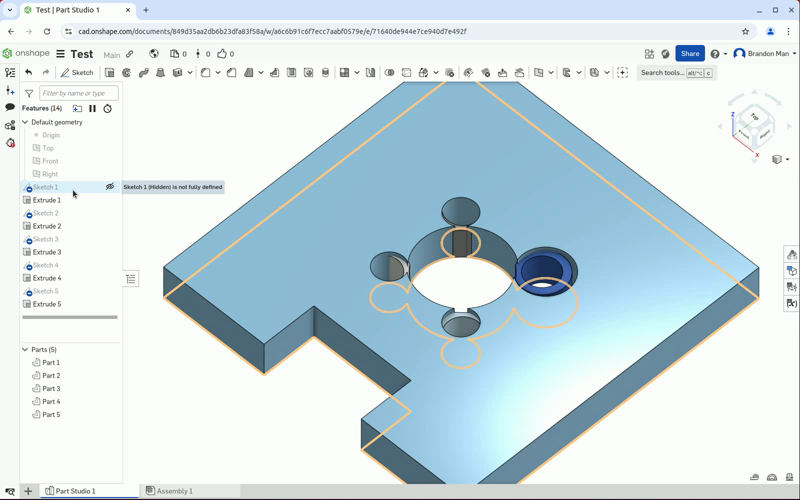
click(73, 189)